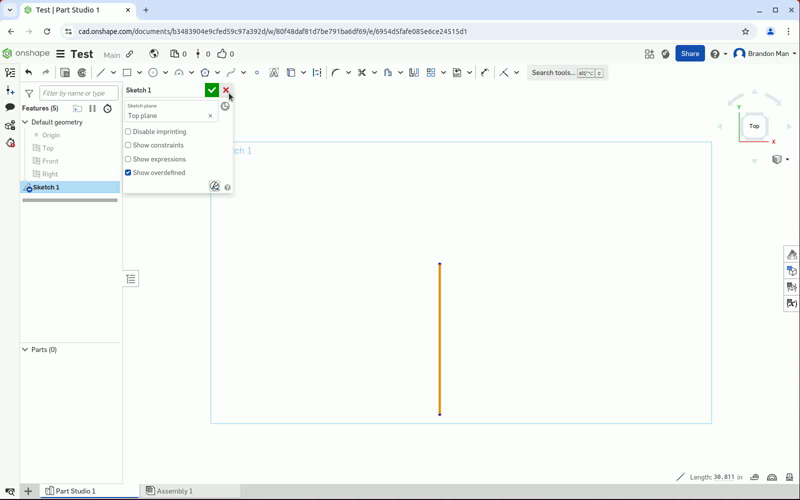
key(shift+h)
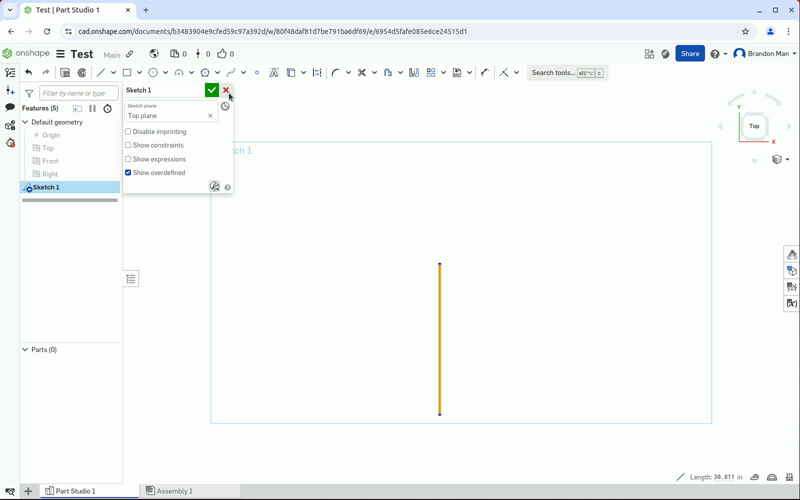
key(shift+s)
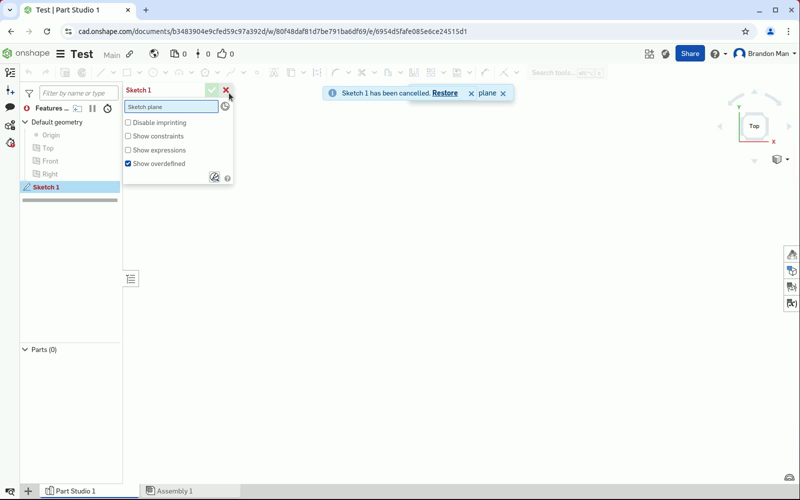
mouse_move(73, 150)
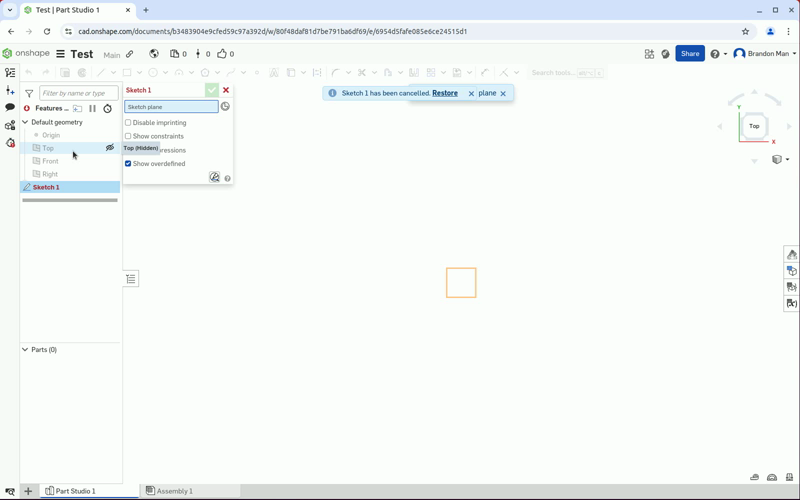
click(73, 150)
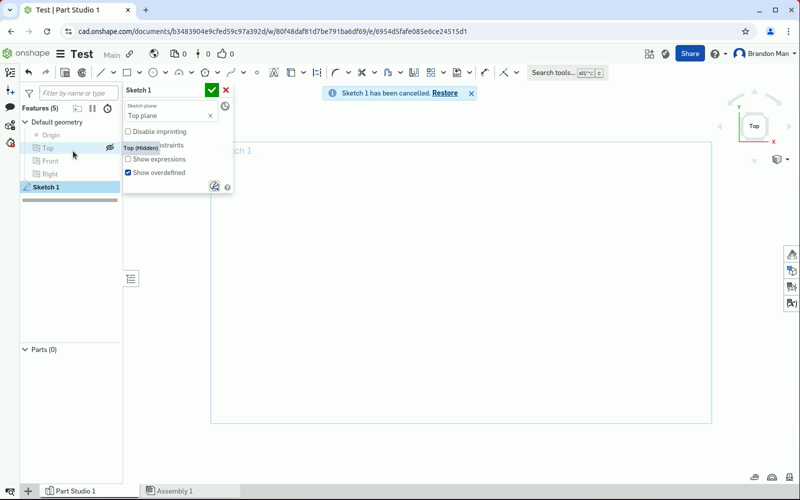
mouse_move(73, 352)
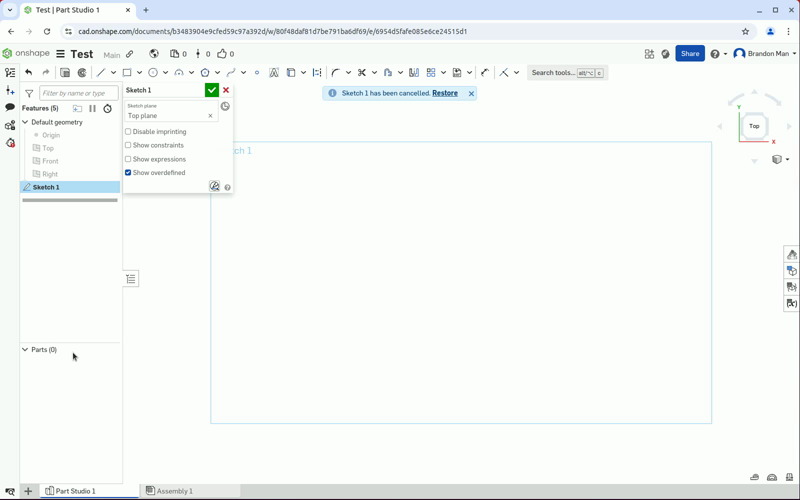
key(y)
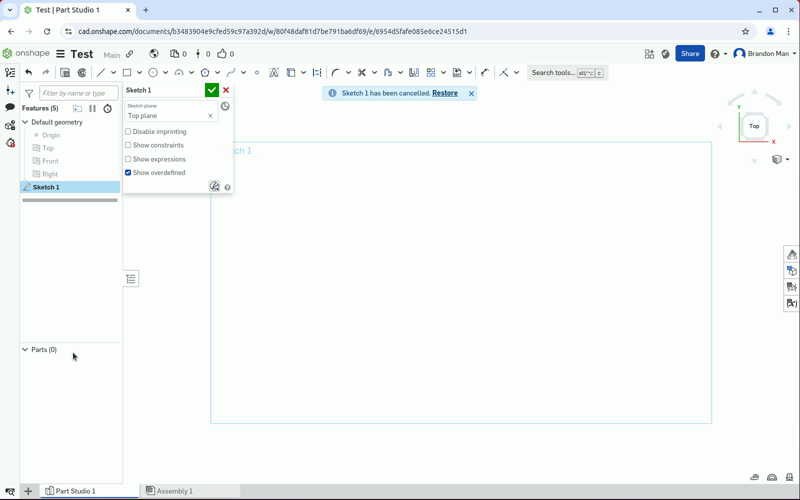
key(l)
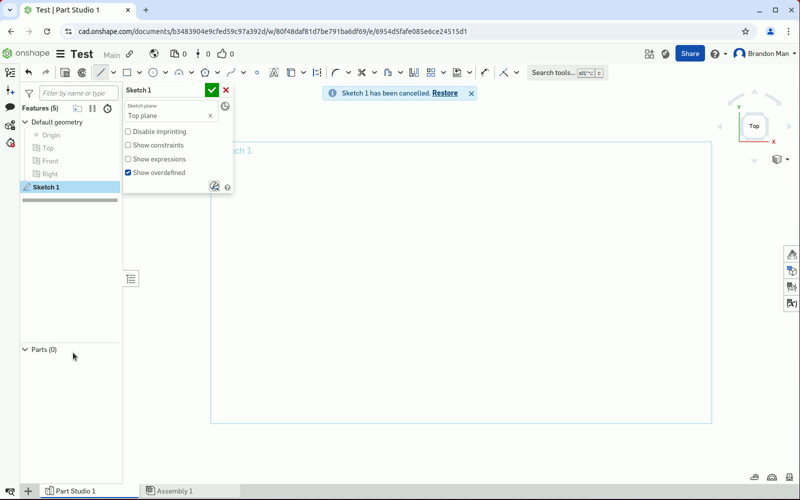
key_down(shift)
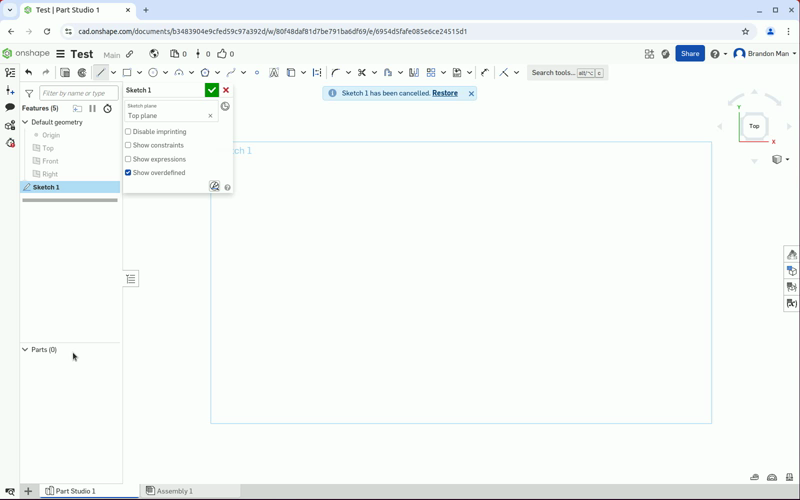
mouse_move(399, 334)
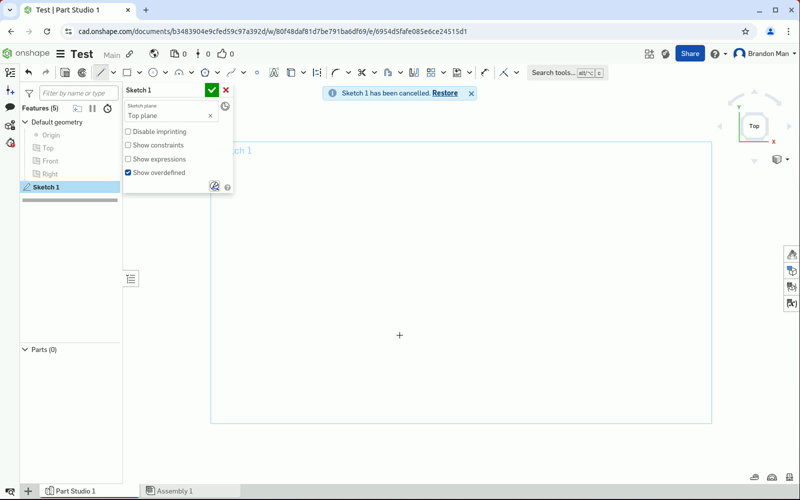
click(399, 334)
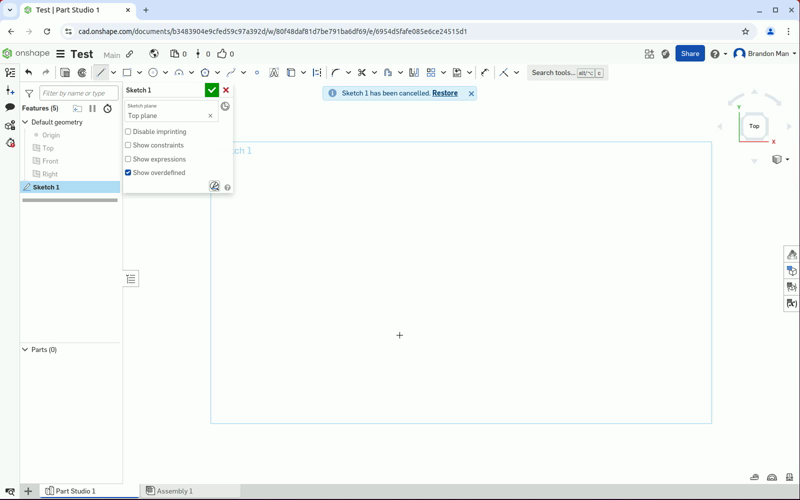
key_up(shift)
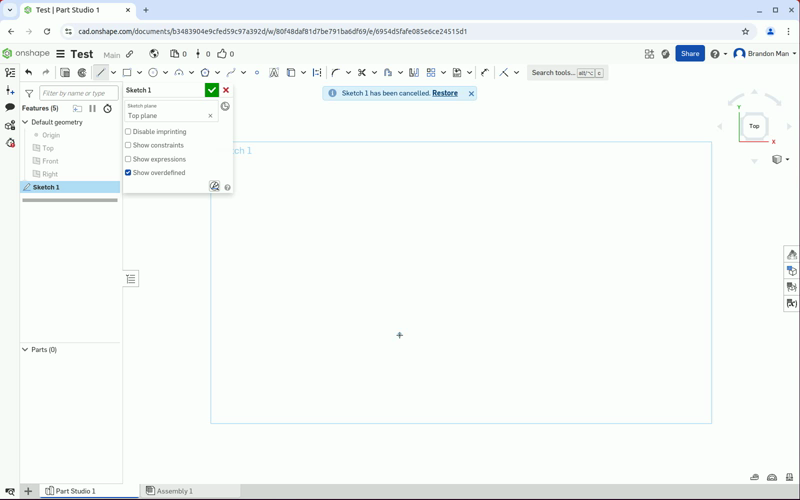
key_down(shift)
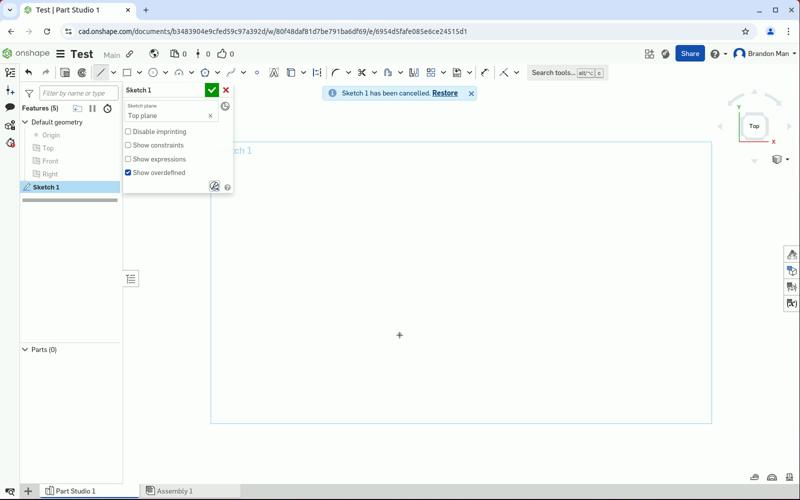
mouse_move(522, 334)
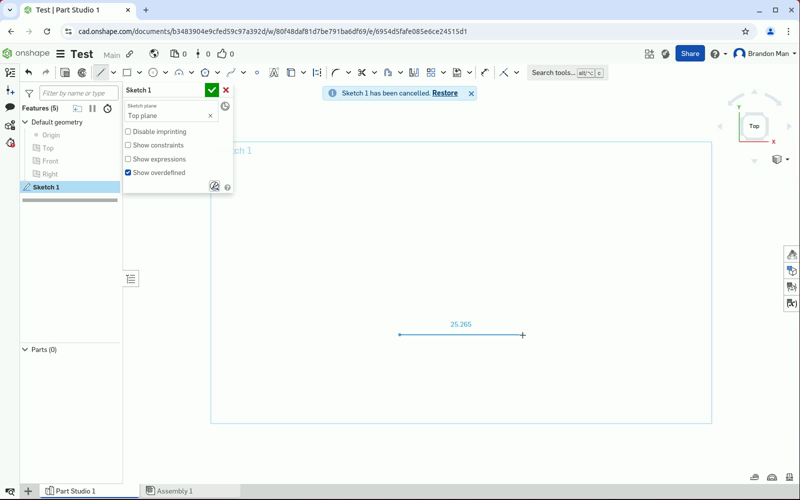
click(522, 334)
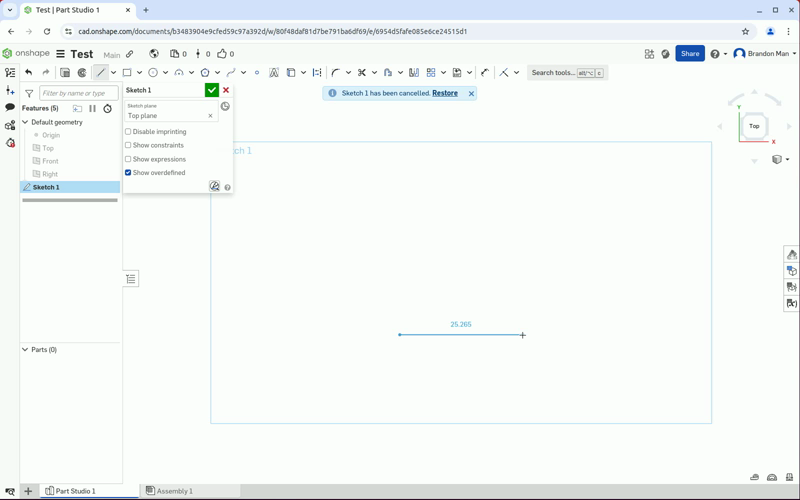
key_up(shift)
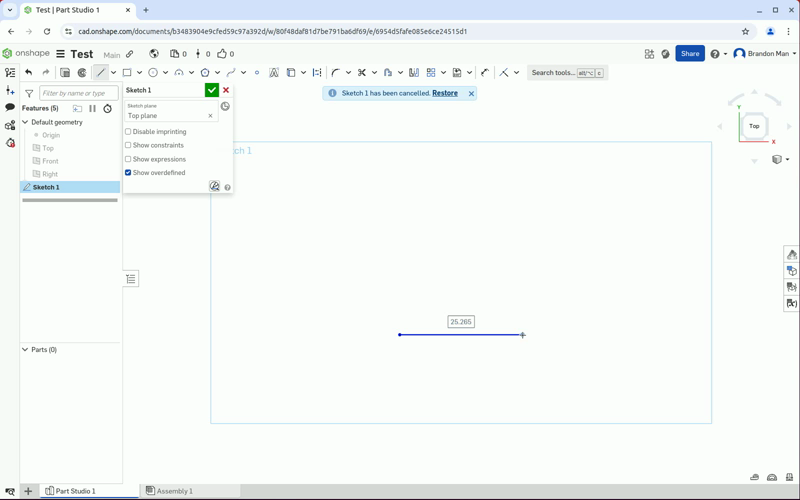
key_down(shift)
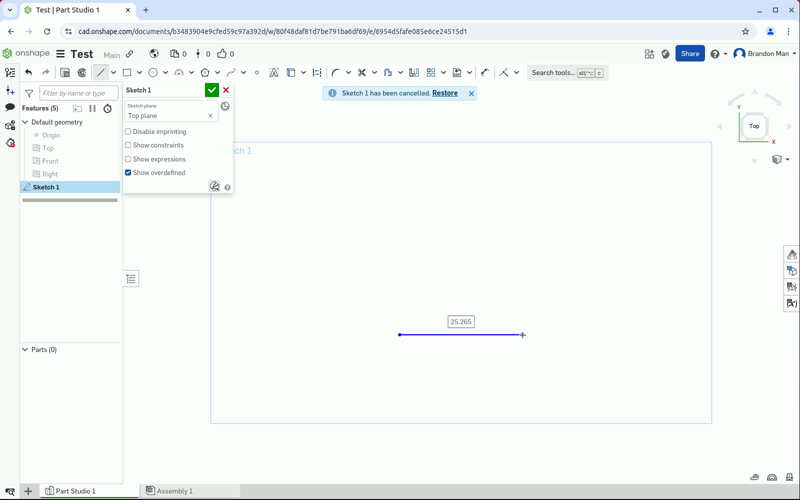
mouse_move(522, 232)
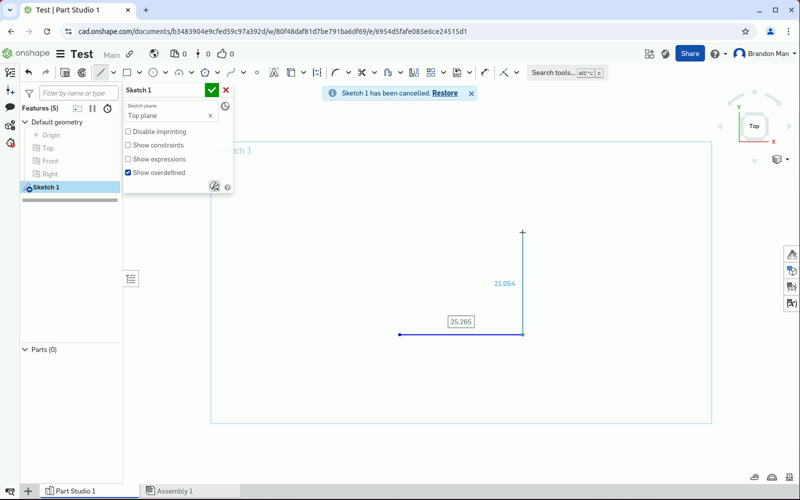
click(522, 232)
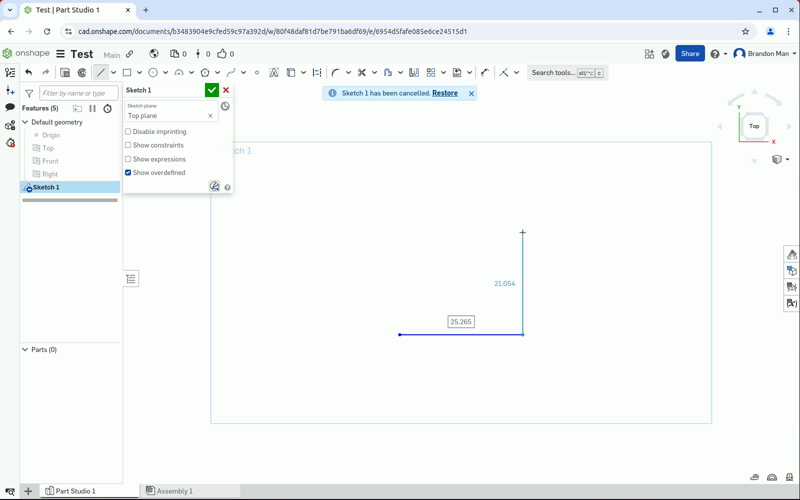
key_up(shift)
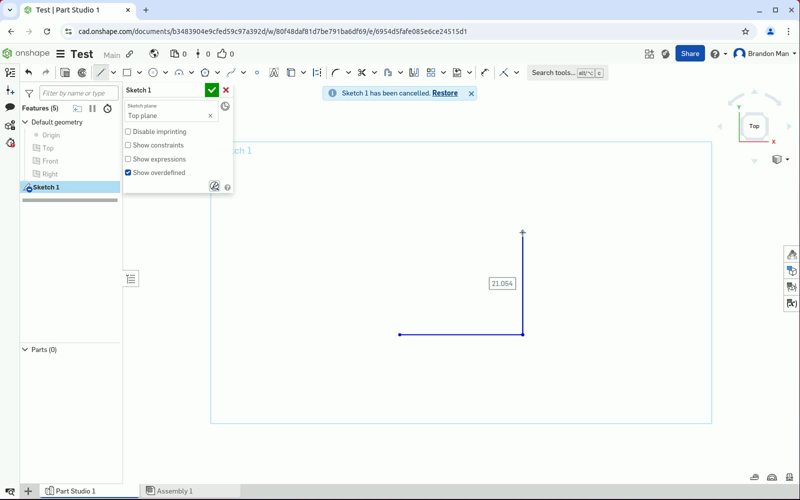
key_down(shift)
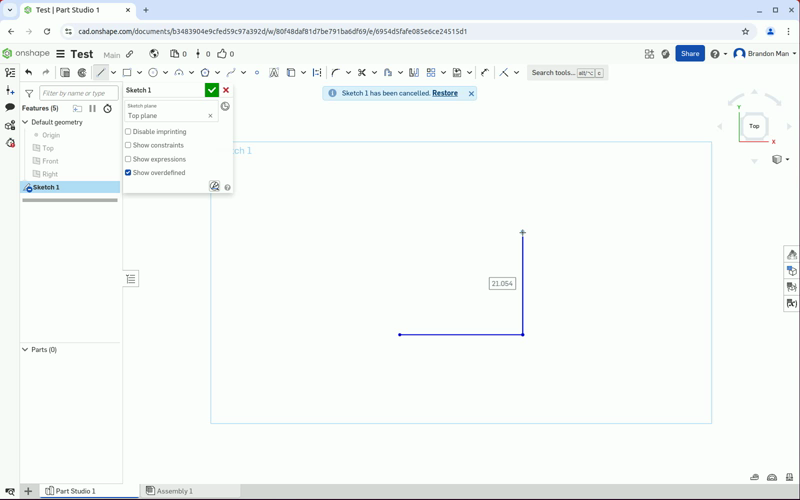
mouse_move(399, 232)
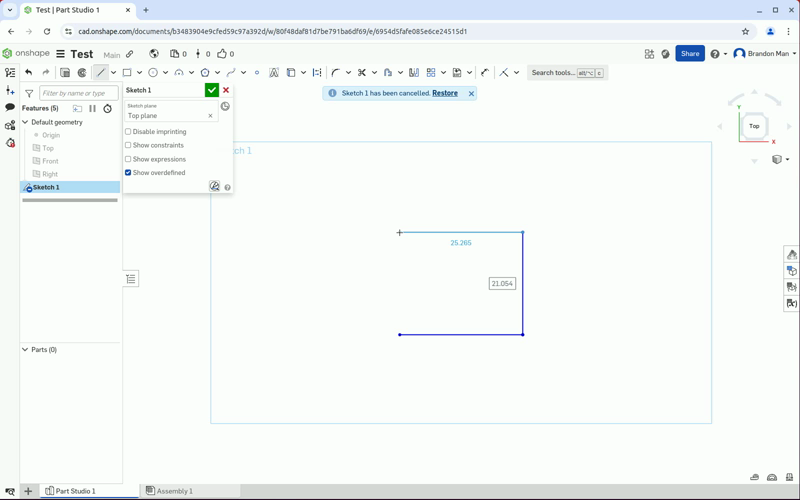
click(399, 232)
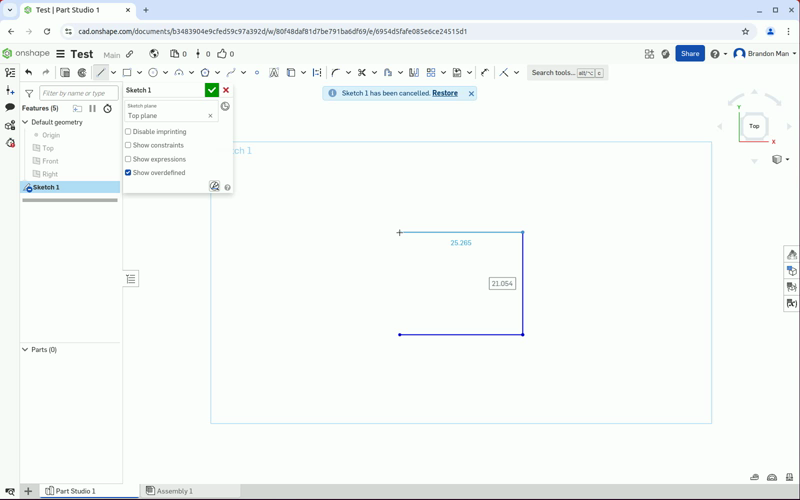
key_up(shift)
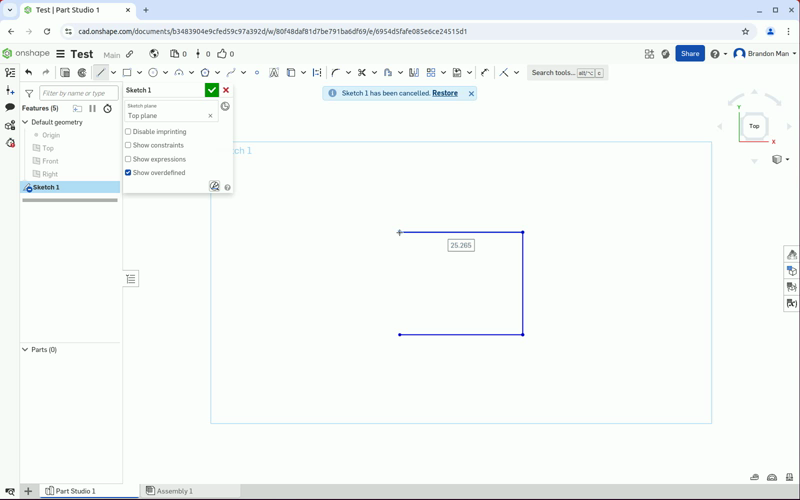
key(esc)
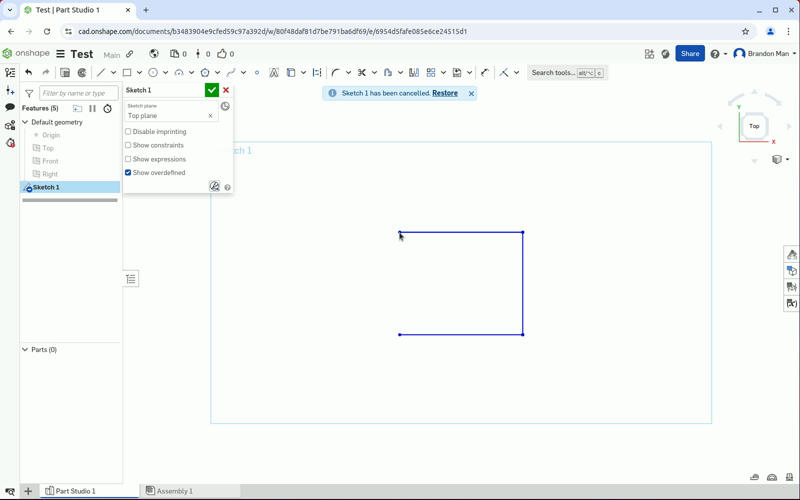
key(a)
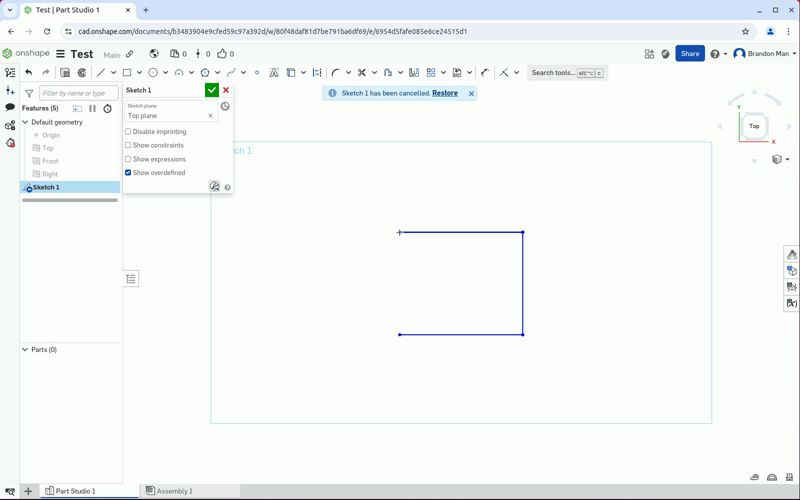
mouse_move(399, 232)
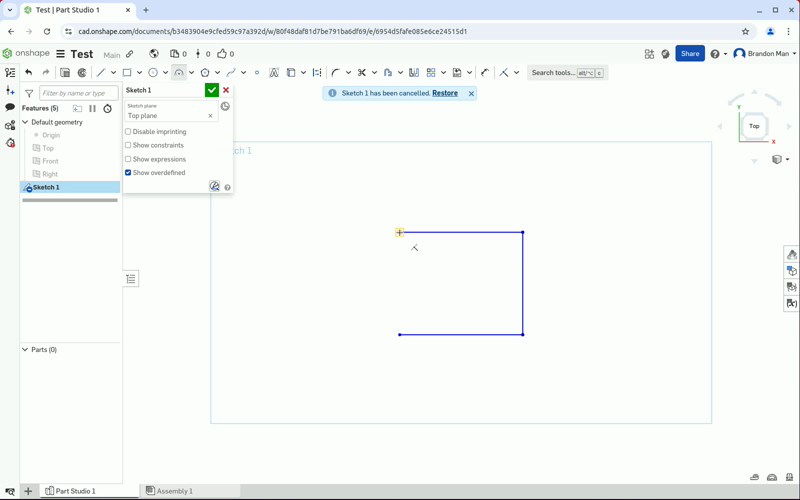
click(399, 232)
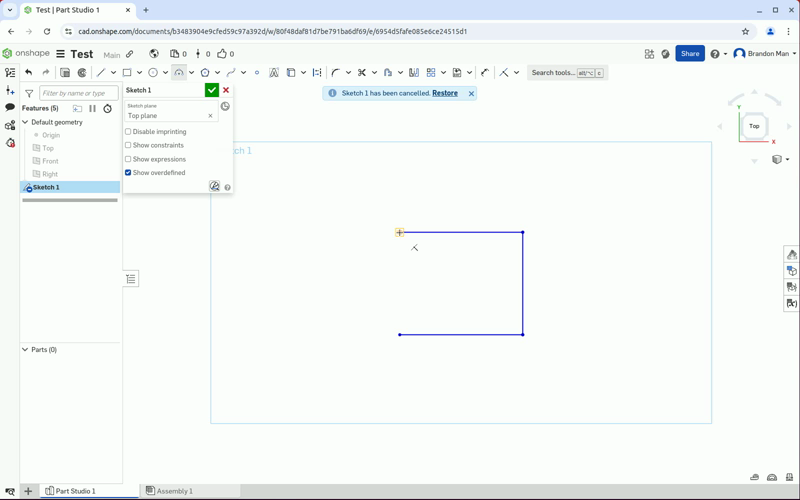
mouse_move(399, 334)
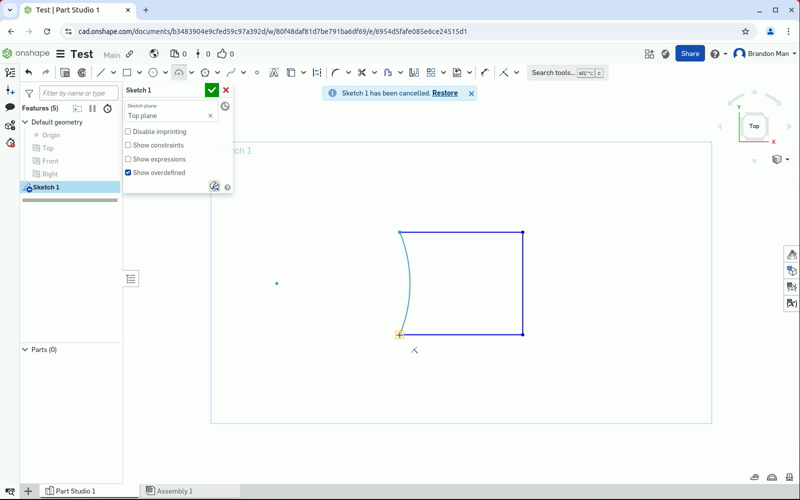
click(399, 334)
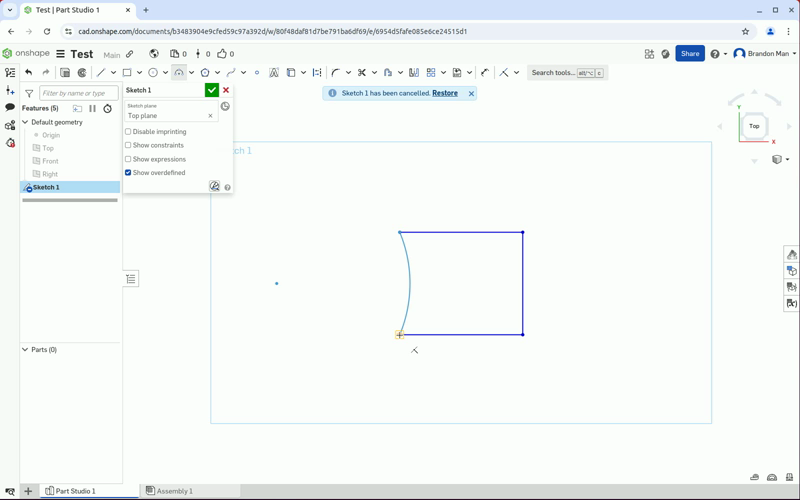
key_down(shift)
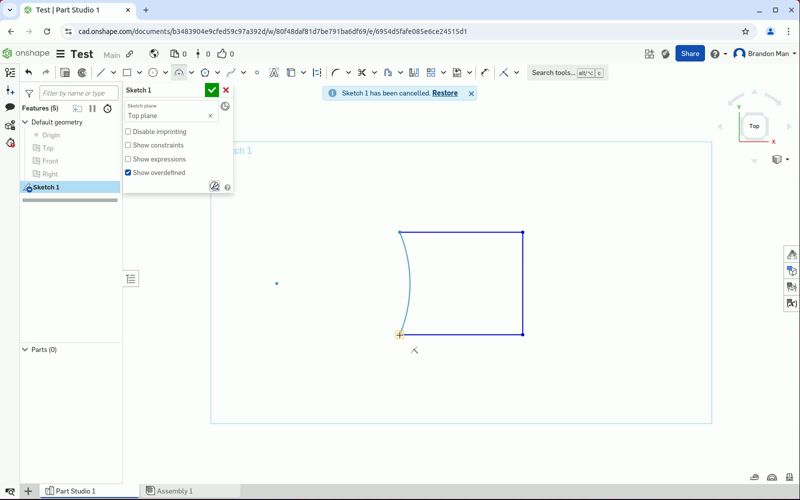
mouse_move(450, 283)
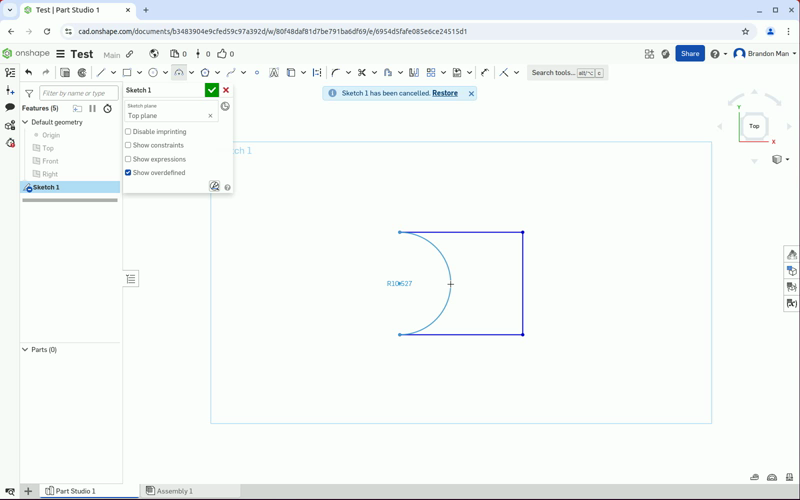
click(450, 283)
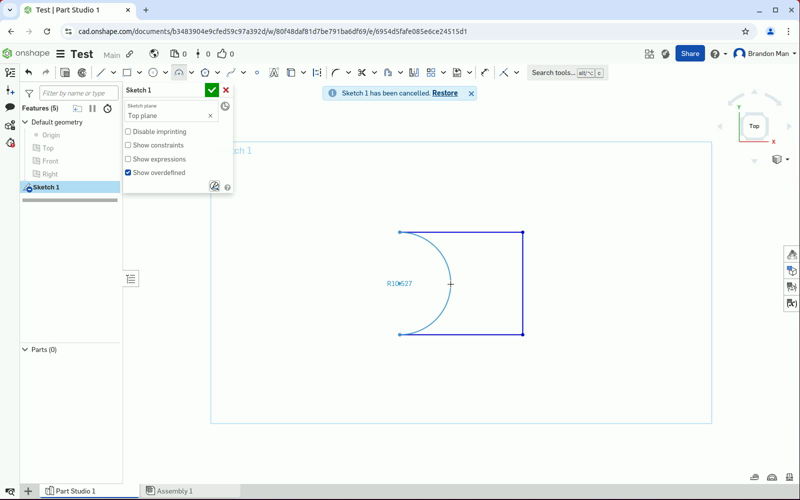
key_up(shift)
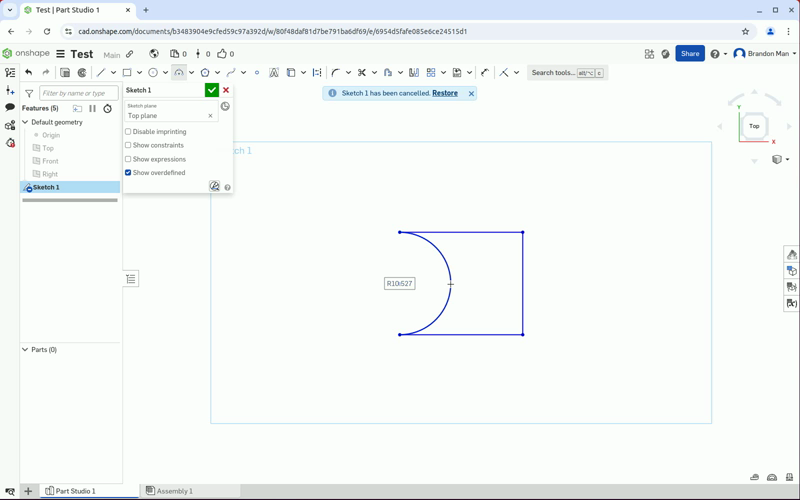
key(esc)
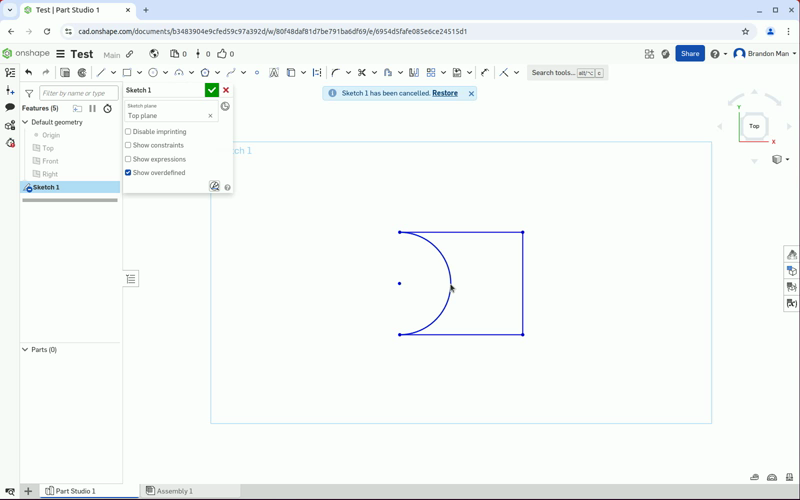
mouse_move(426, 299)
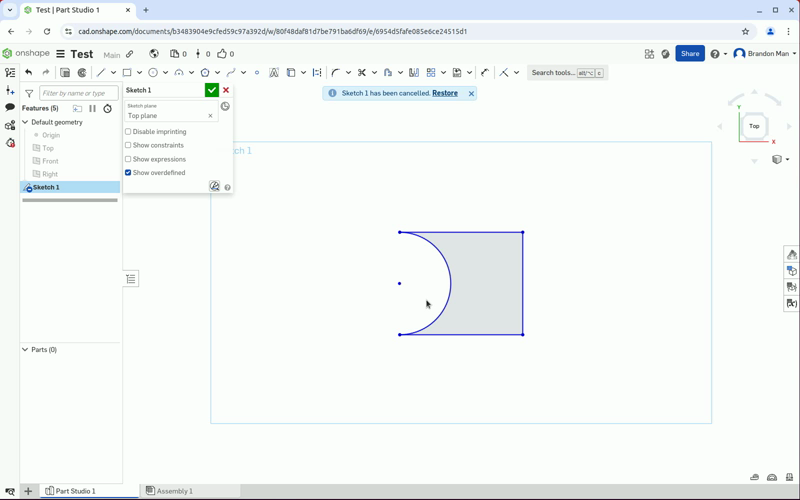
scroll(6)
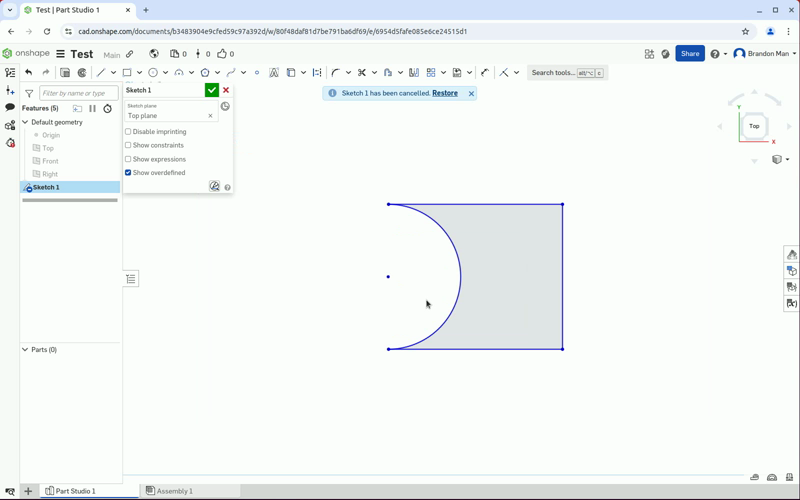
scroll(6)
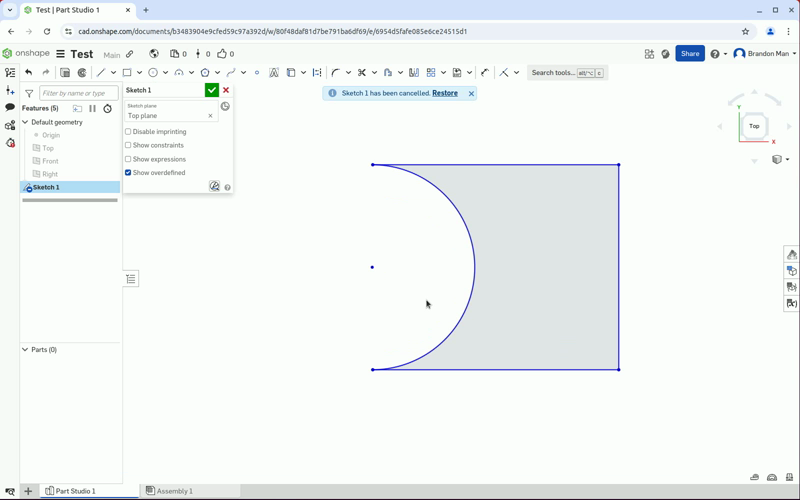
scroll(6)
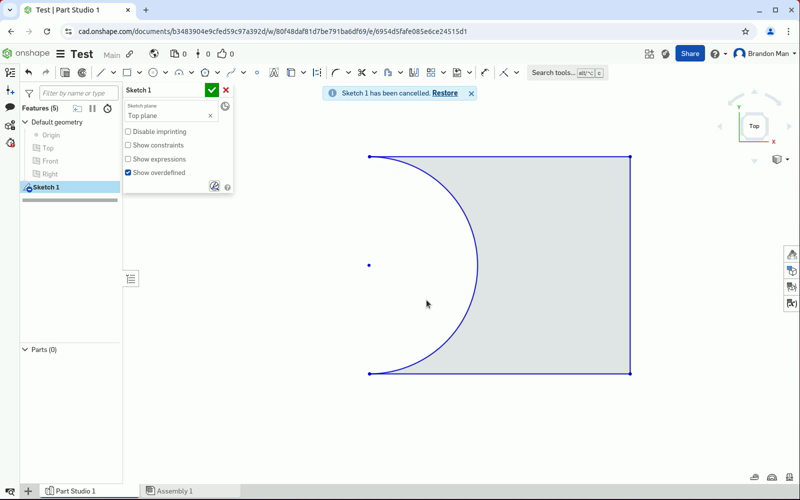
scroll(6)
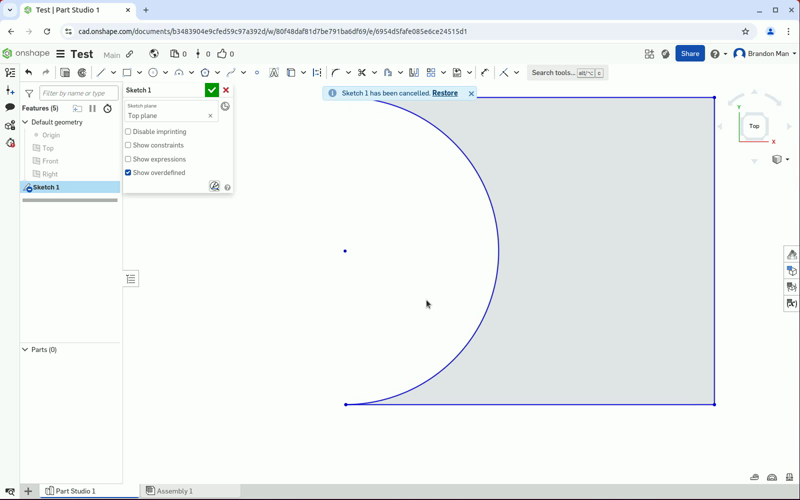
scroll(6)
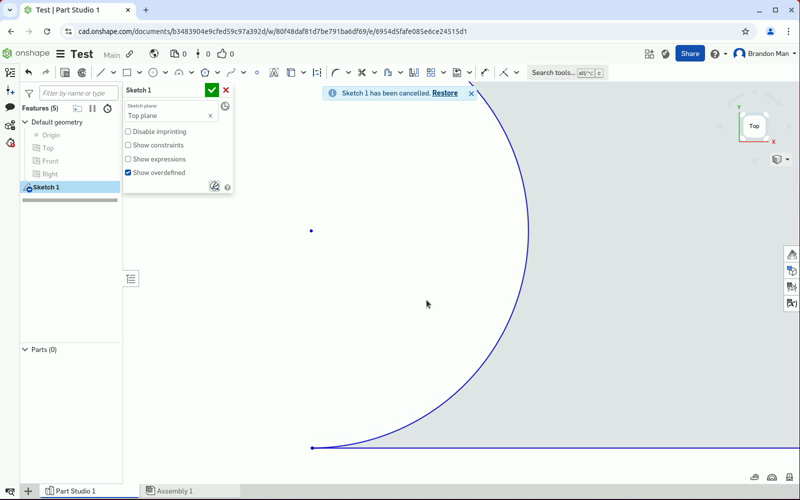
scroll(6)
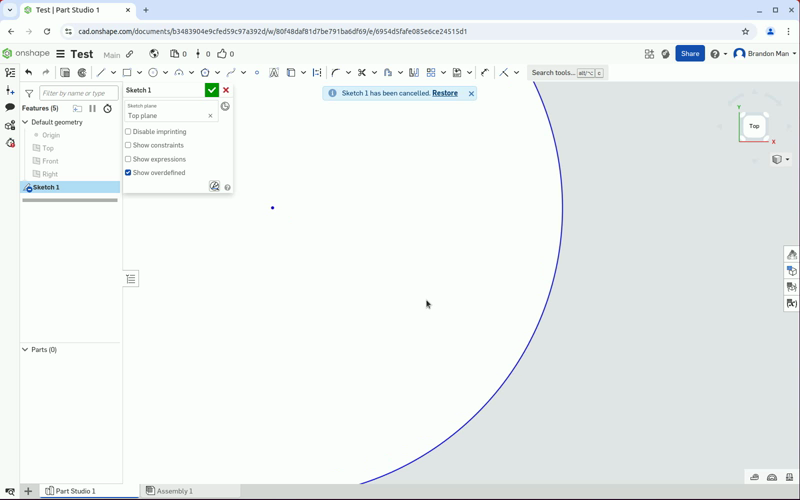
scroll(6)
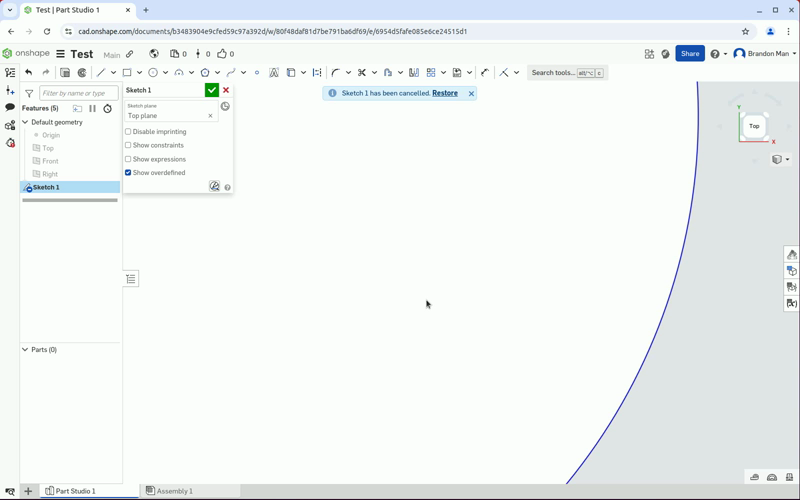
click(426, 299)
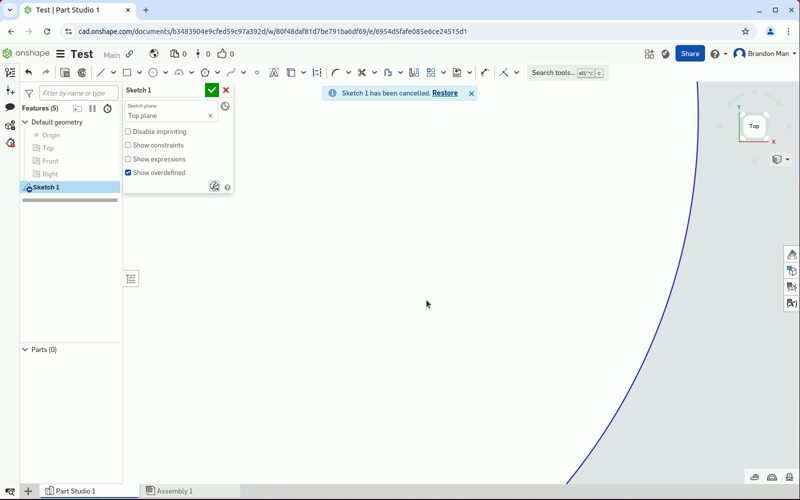
scroll(-6)
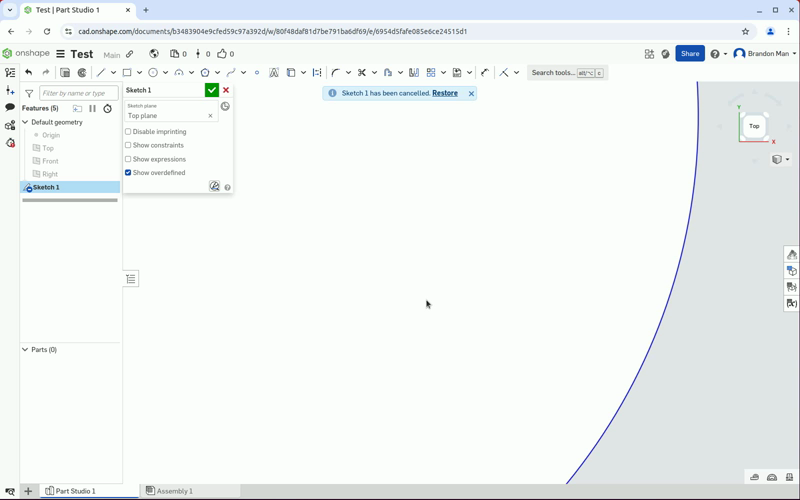
scroll(-6)
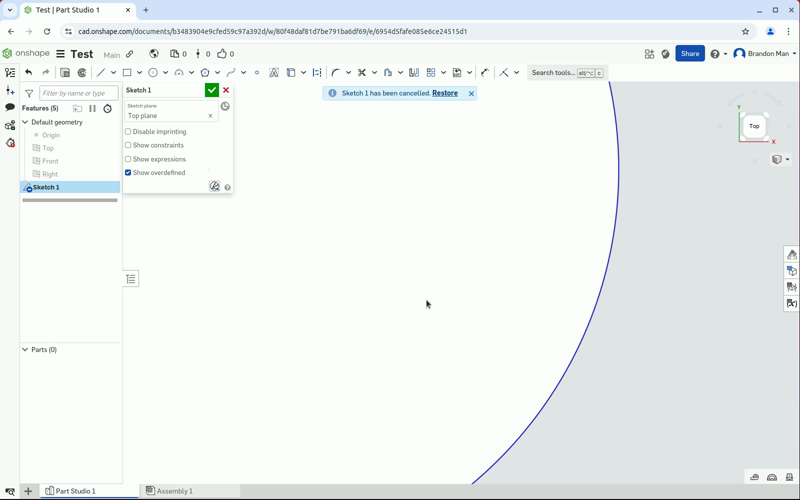
scroll(-6)
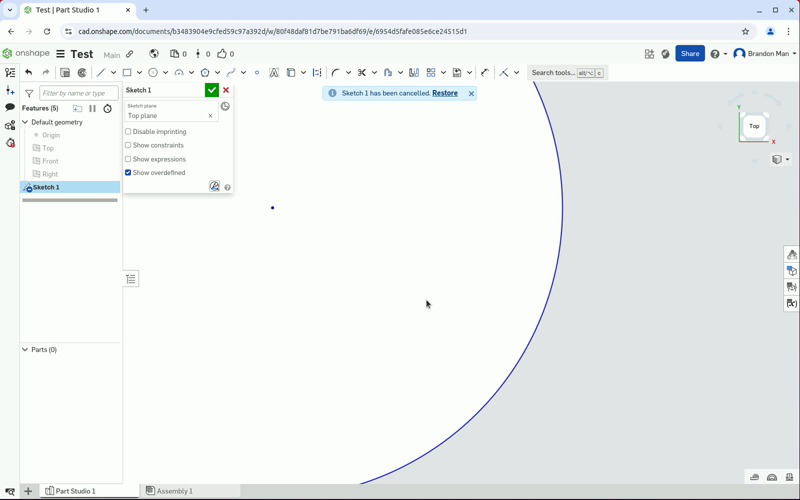
scroll(-6)
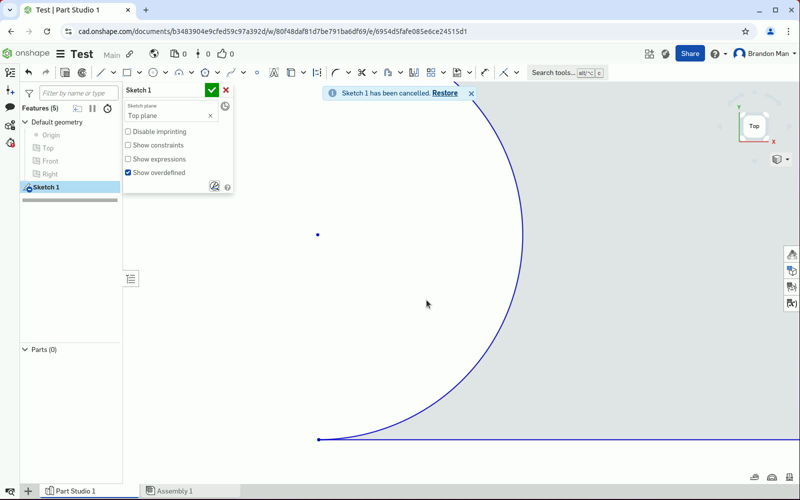
scroll(-6)
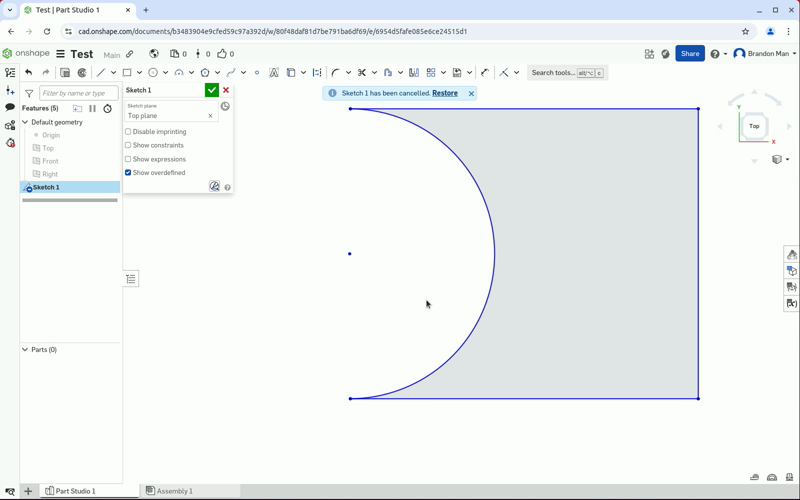
scroll(-6)
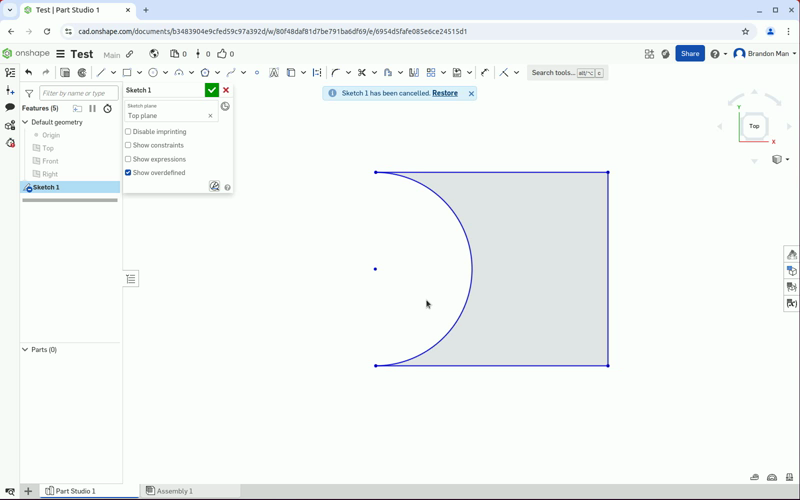
scroll(-6)
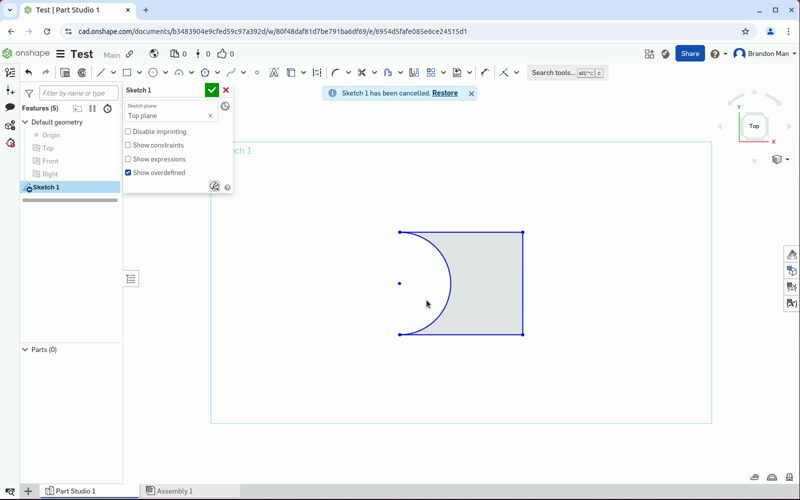
mouse_move(73, 352)
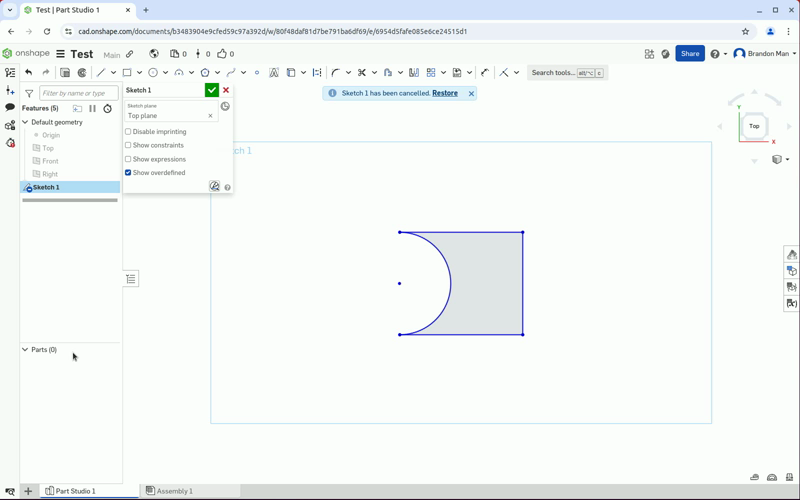
key(shift+y)
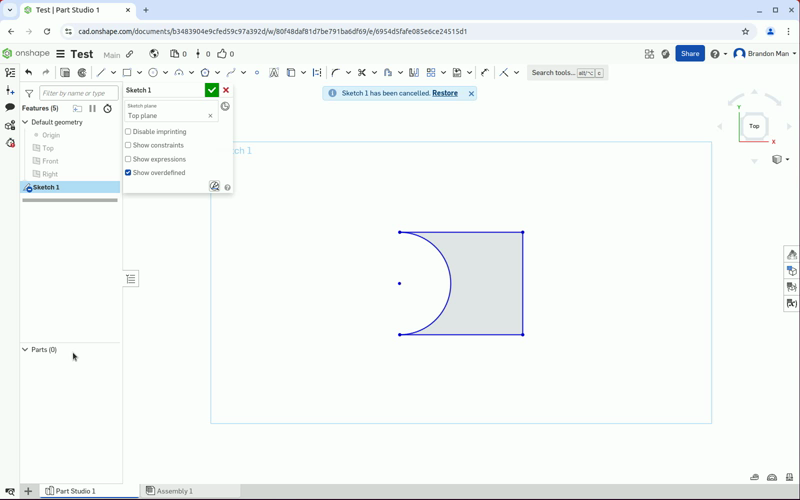
key(shift+e)
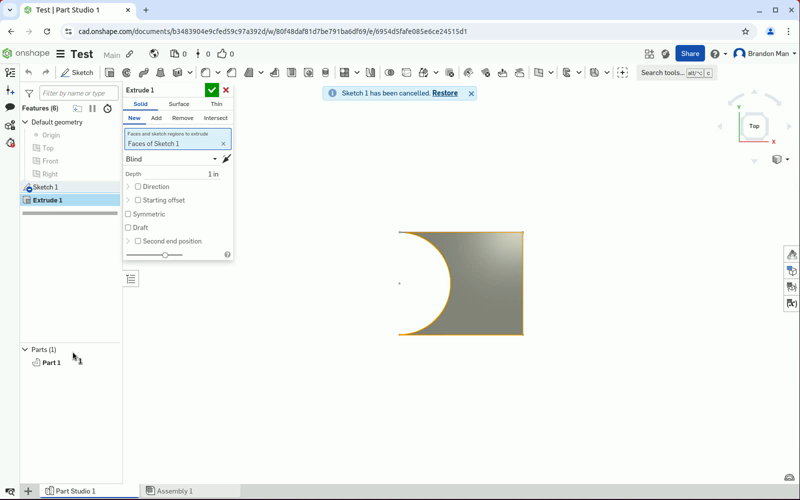
mouse_move(143, 106)
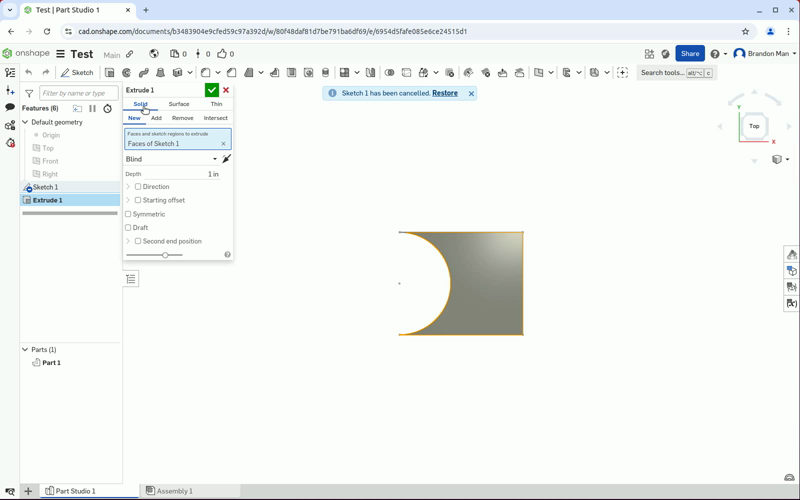
click(143, 106)
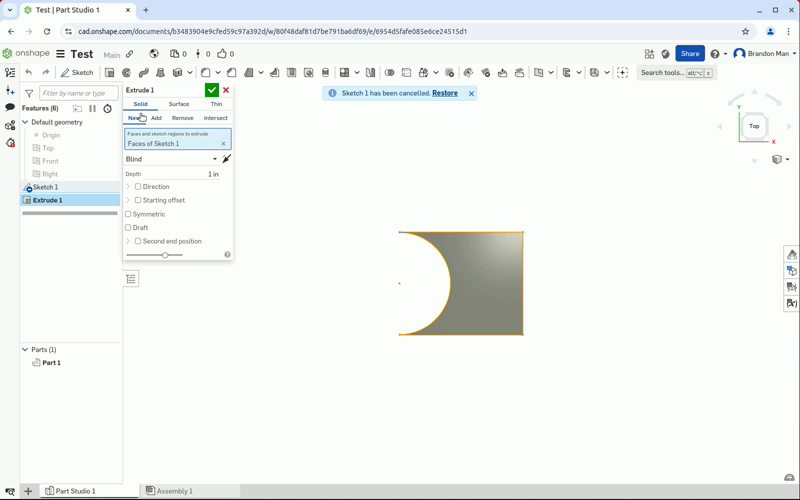
mouse_move(137, 120)
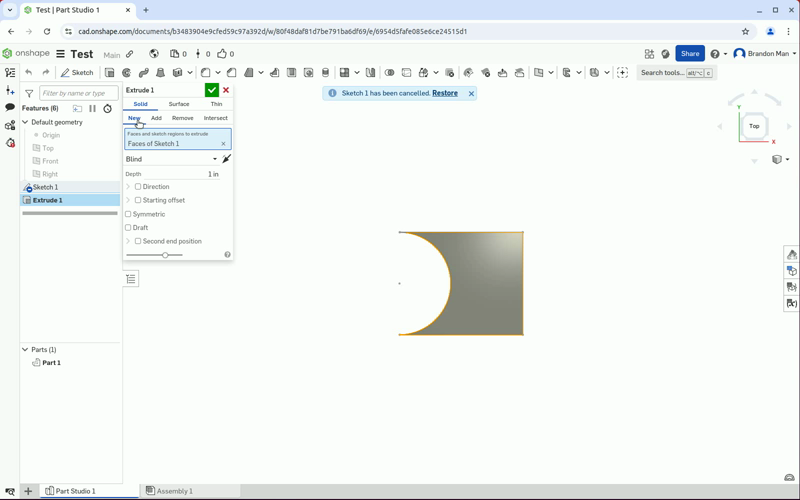
click(137, 120)
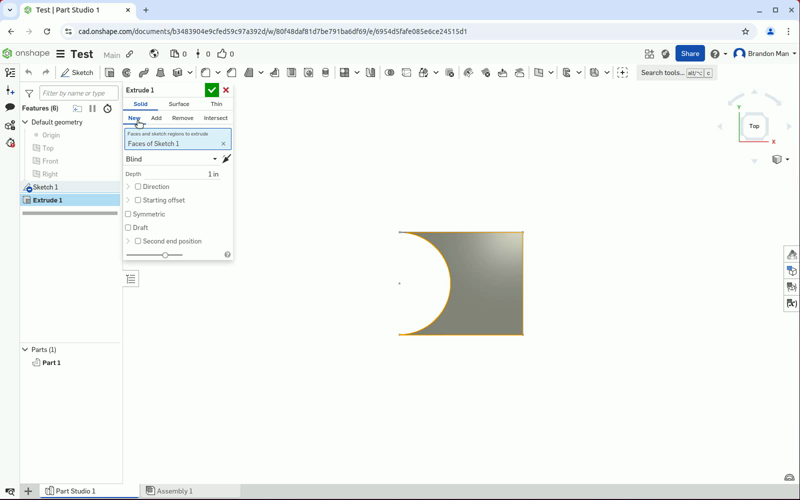
key(tab, 4)
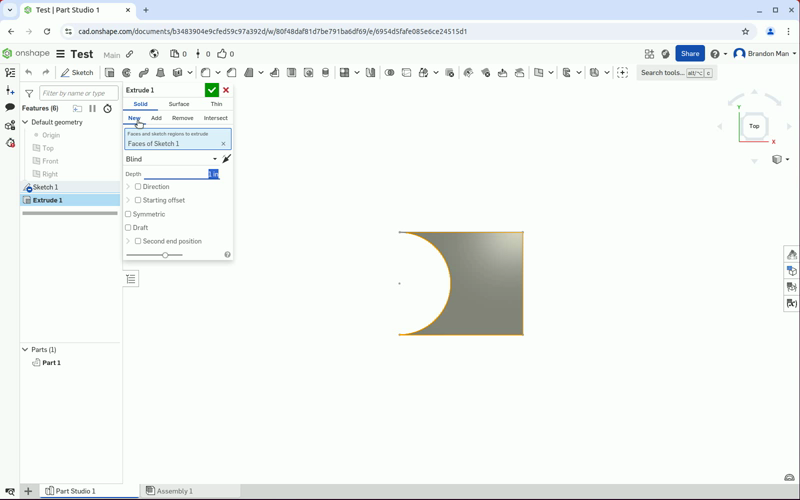
text(4.092)
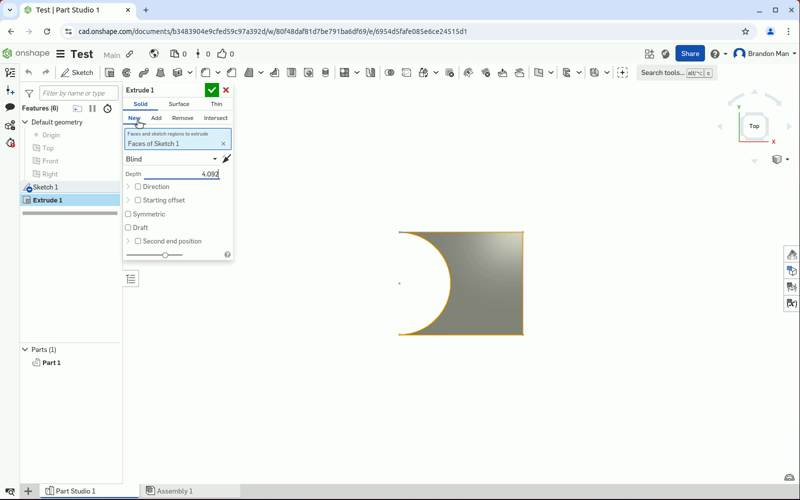
key(enter)
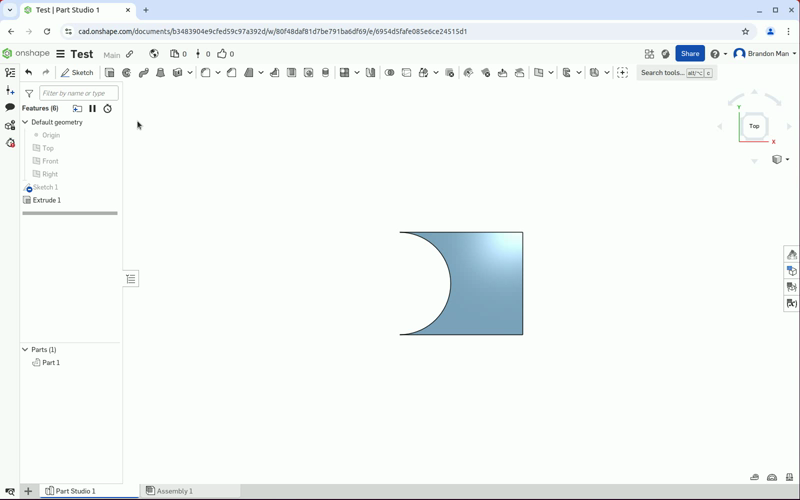
key(shift+h)
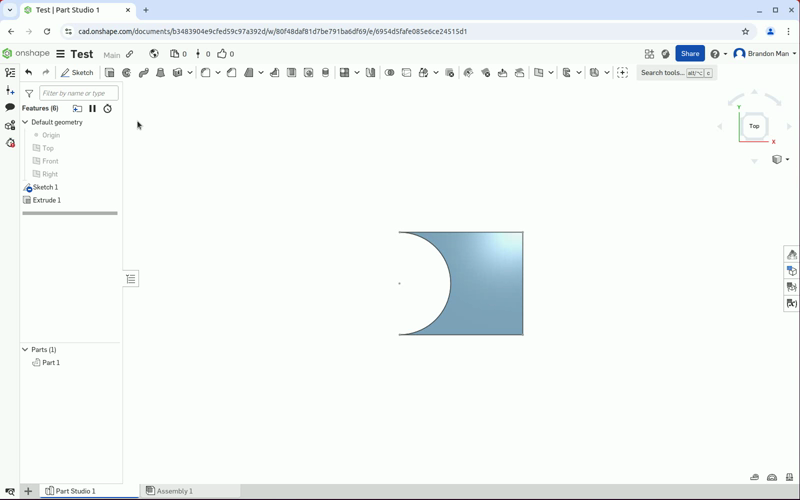
key(shift+h)
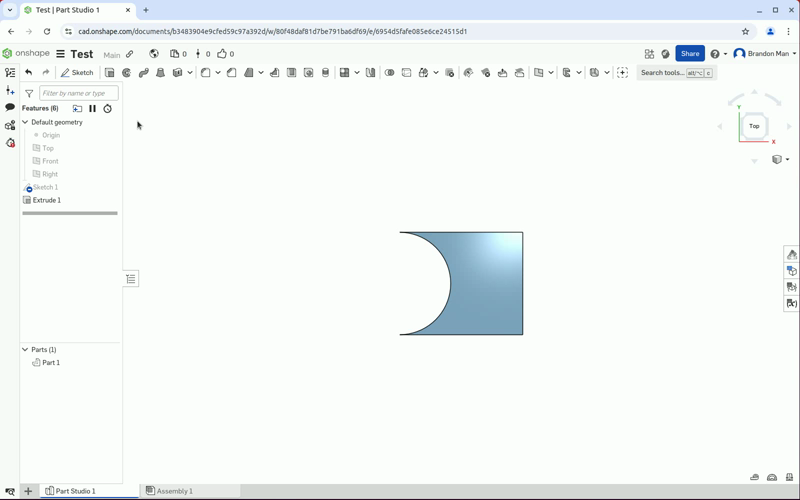
mouse_move(73, 189)
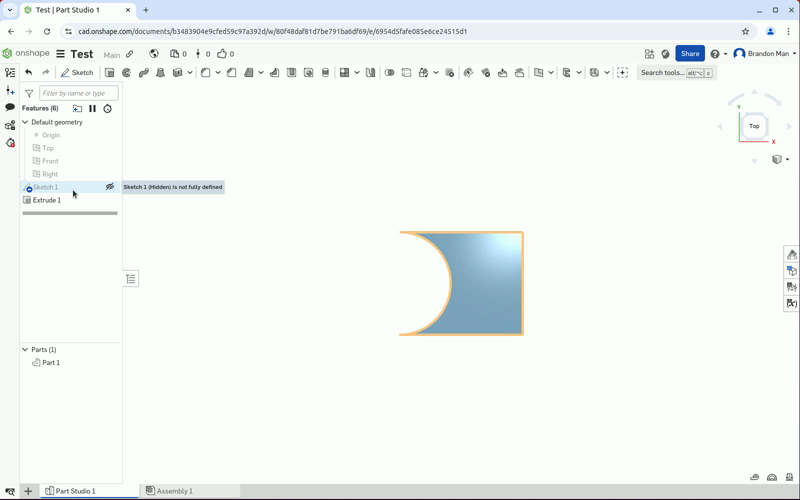
click(73, 189)
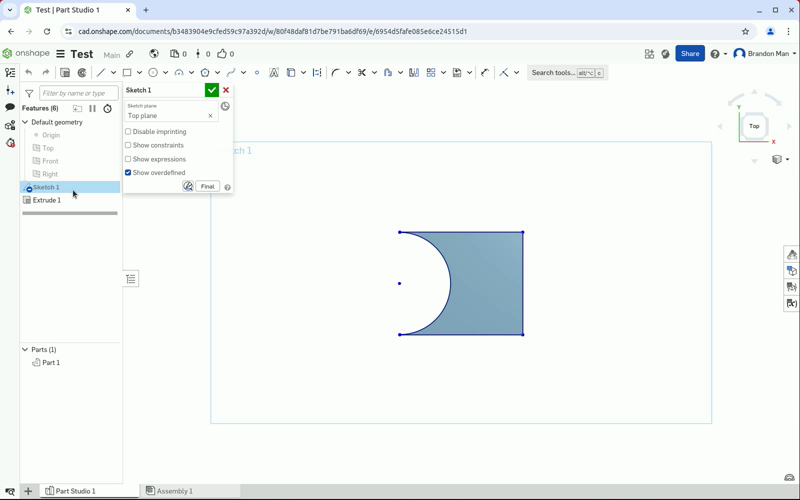
mouse_move(229, 92)
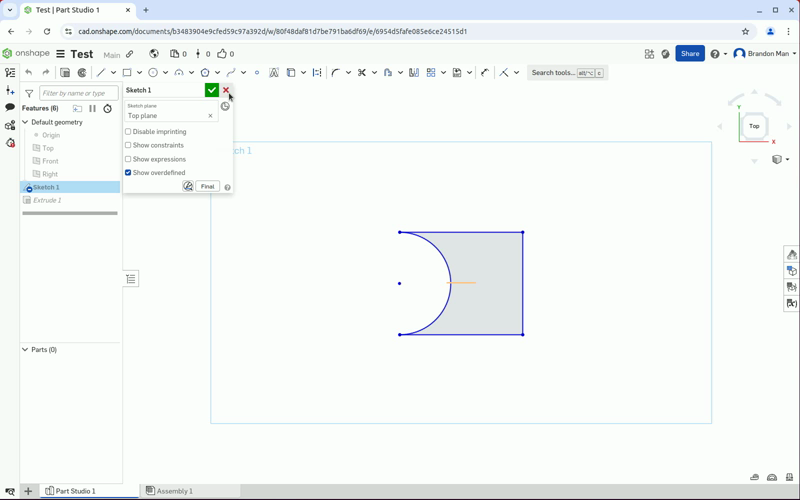
click(229, 92)
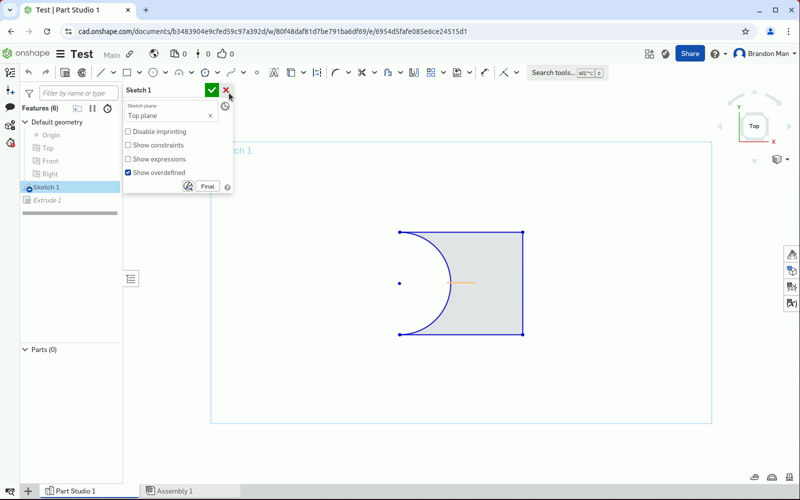
key(shift+s)
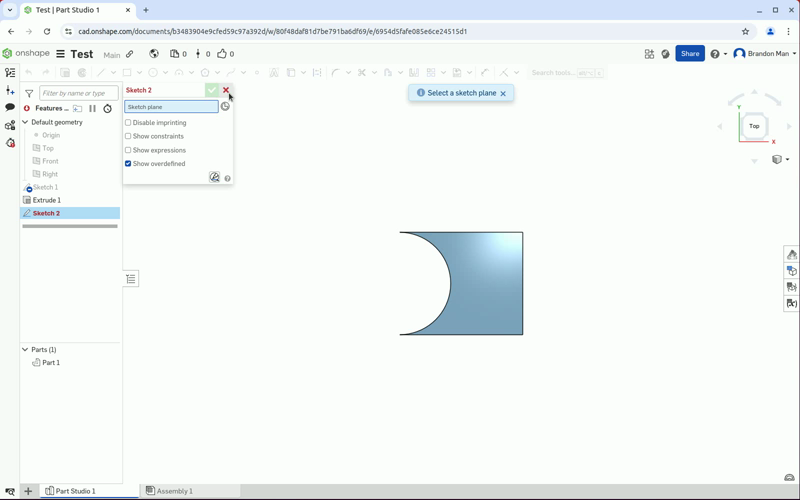
mouse_move(73, 150)
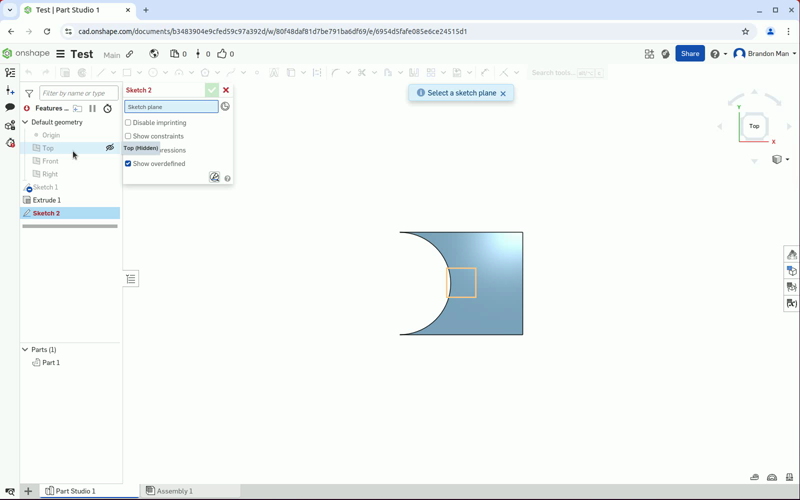
click(73, 150)
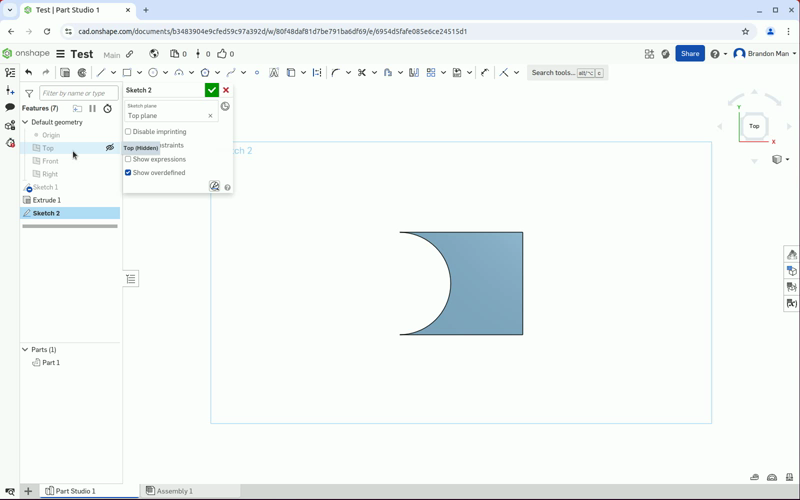
mouse_move(73, 352)
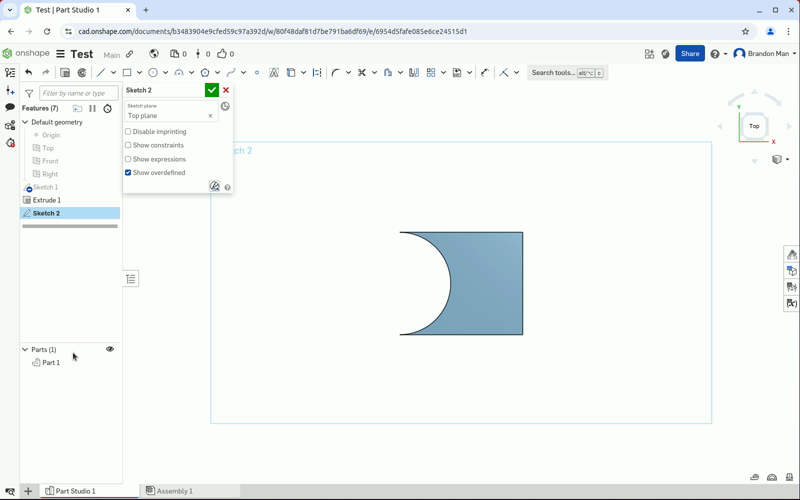
key(y)
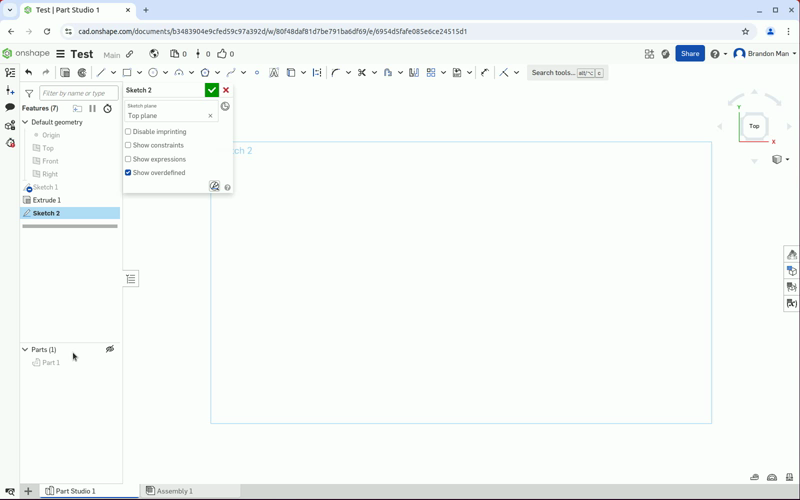
key(l)
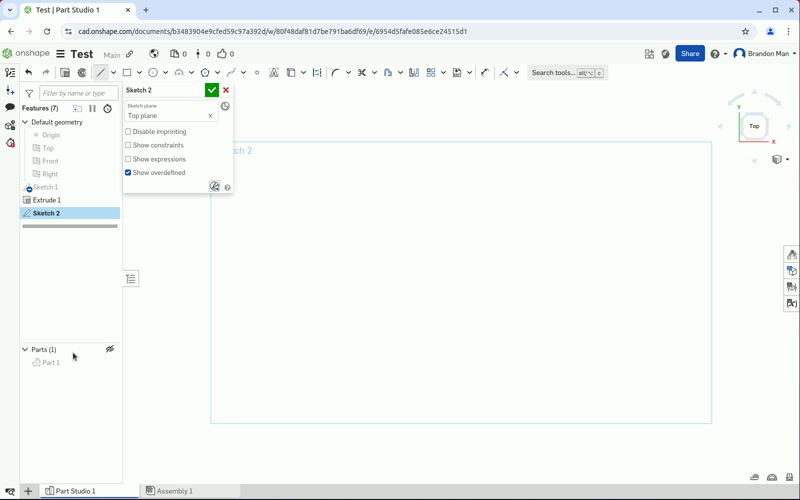
key_down(shift)
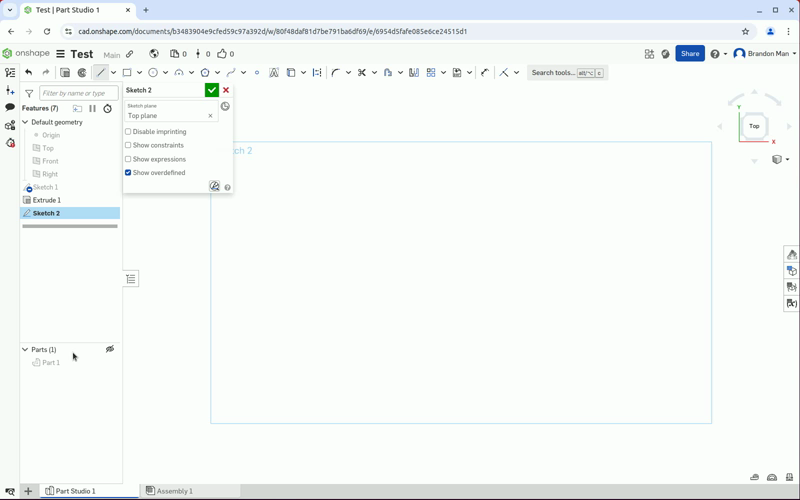
mouse_move(399, 334)
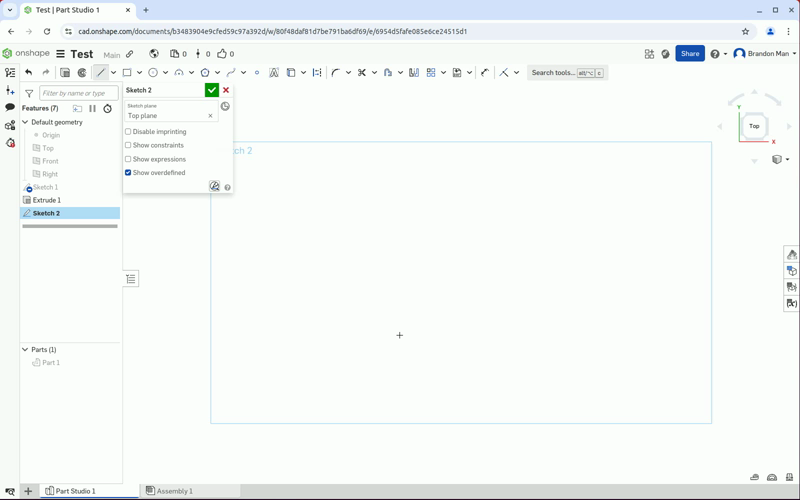
click(399, 334)
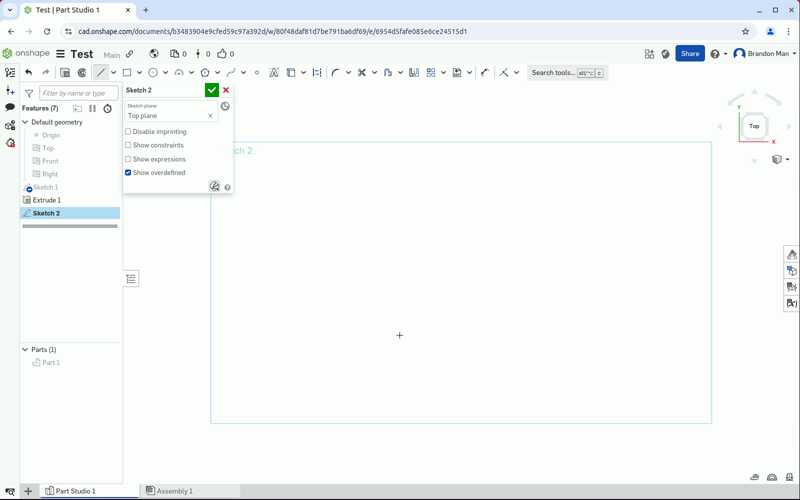
key_up(shift)
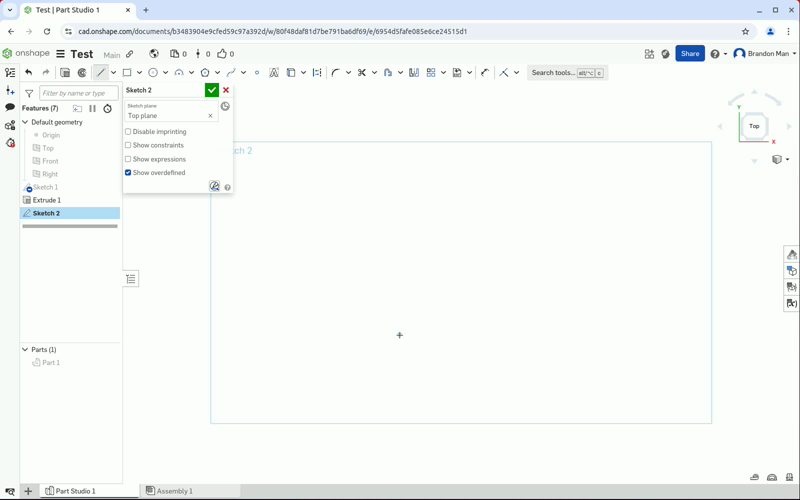
key_down(shift)
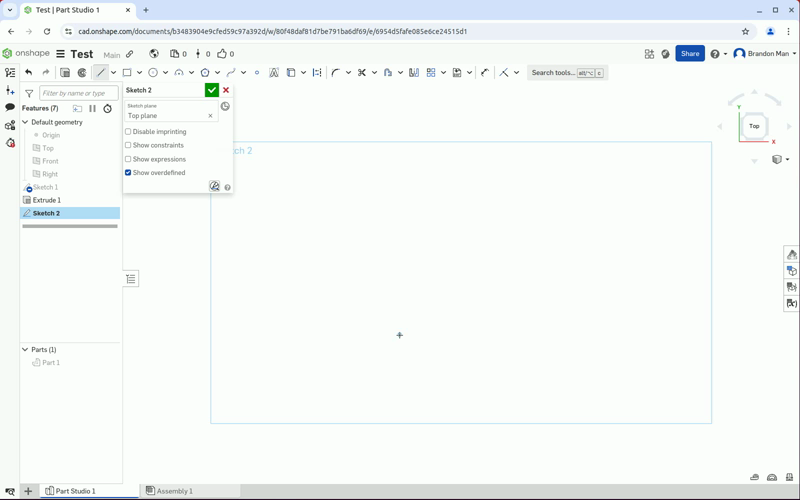
mouse_move(429, 334)
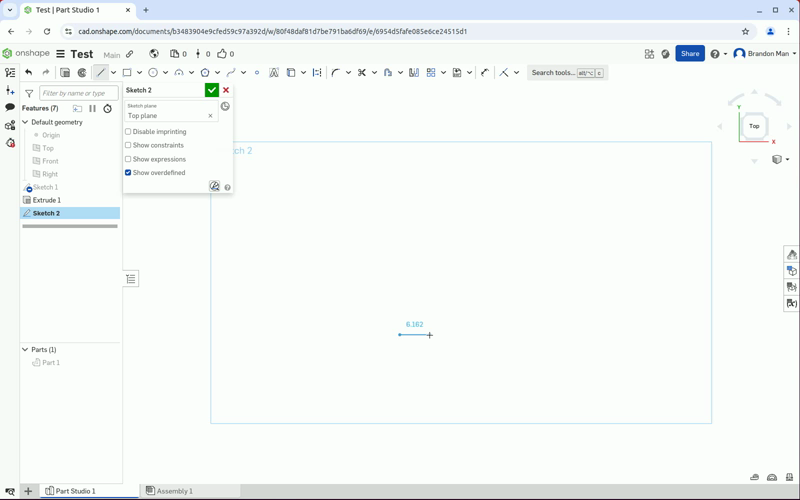
mouse_move(399, 304)
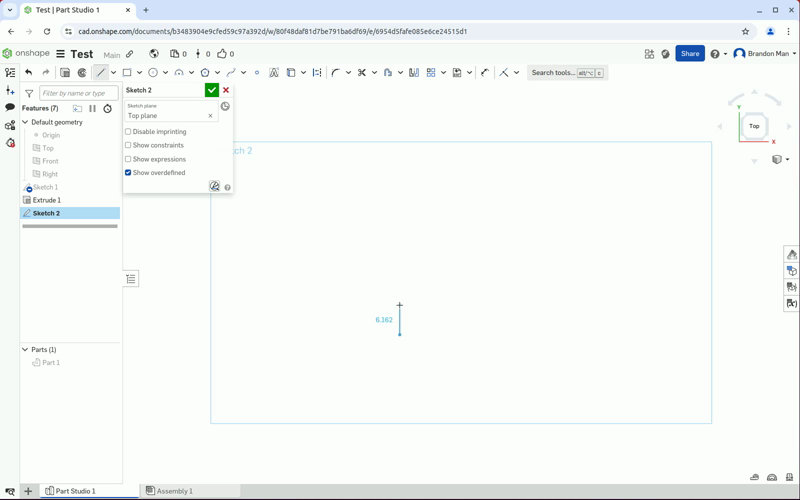
click(399, 304)
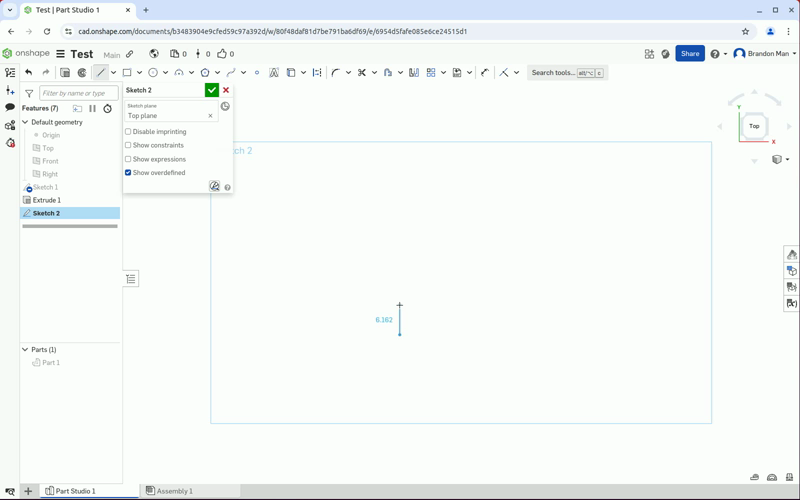
key_up(shift)
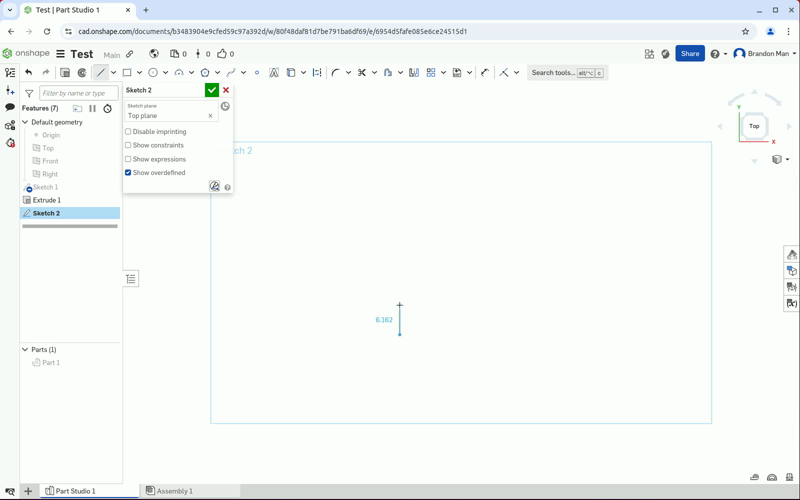
key(esc)
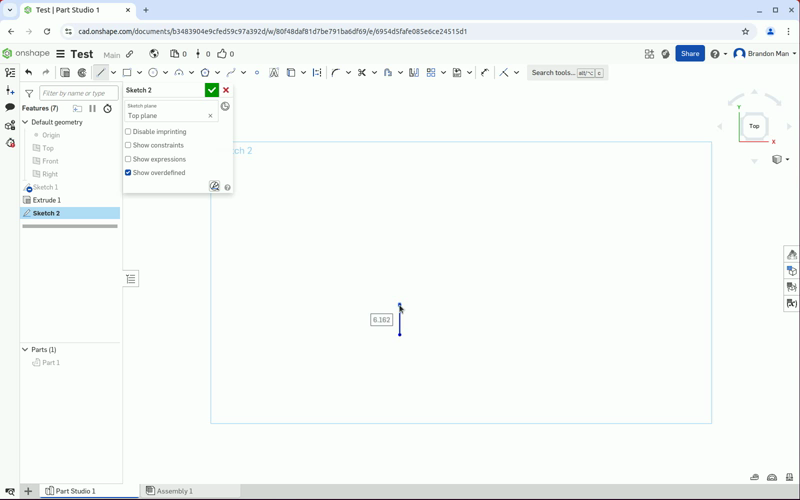
key(a)
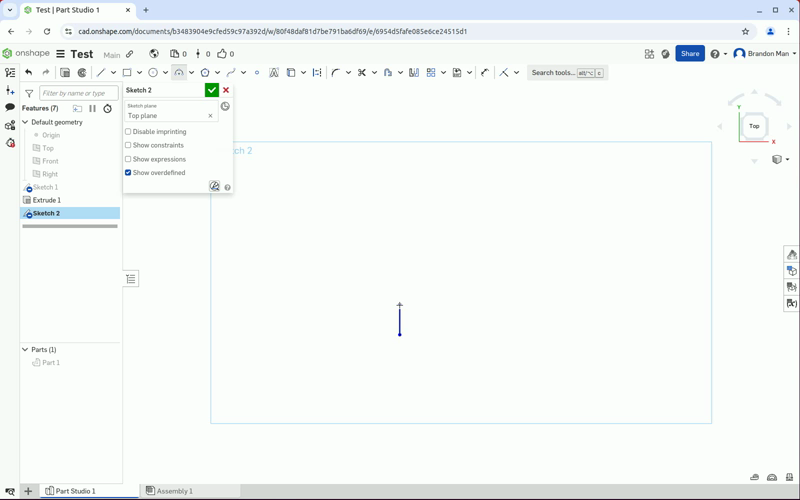
mouse_move(399, 304)
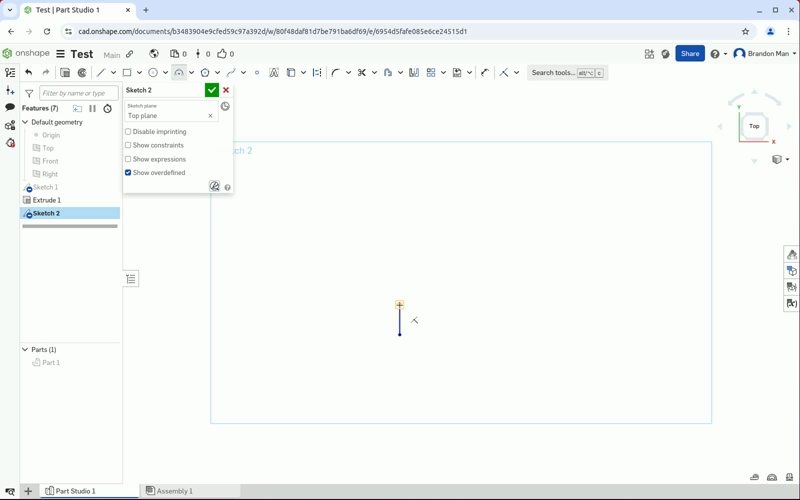
click(399, 304)
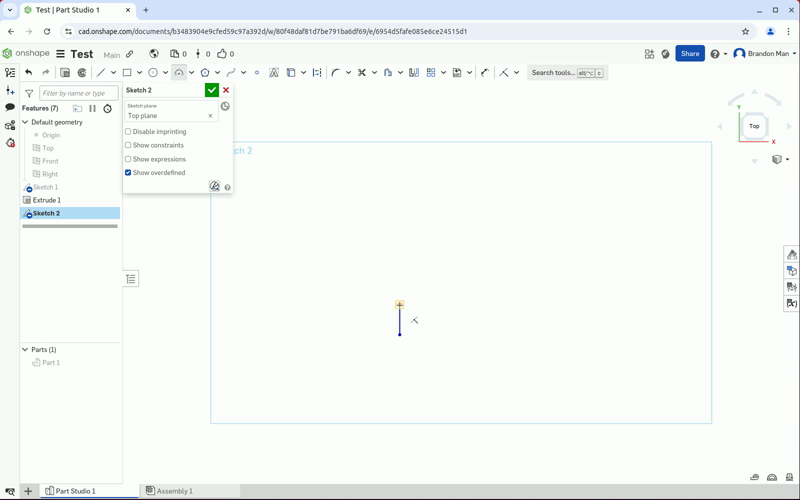
key_down(shift)
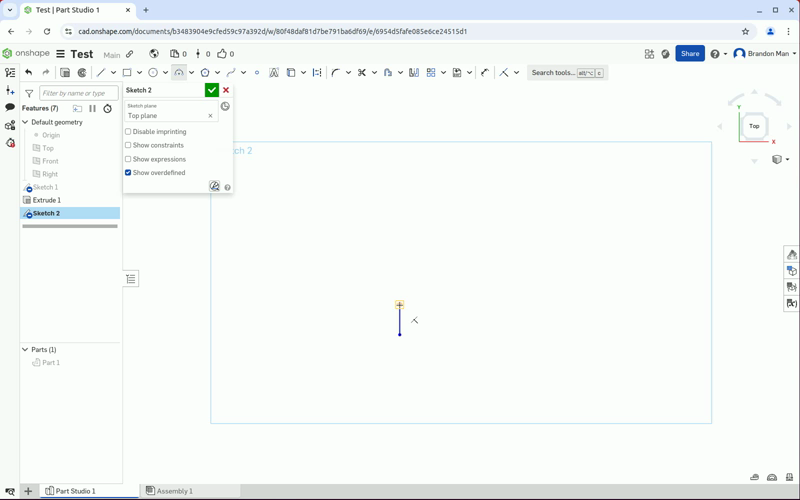
mouse_move(399, 263)
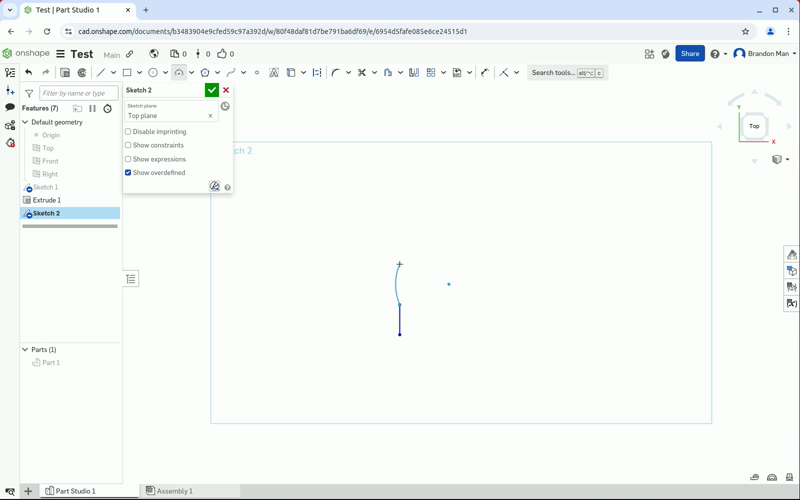
click(399, 263)
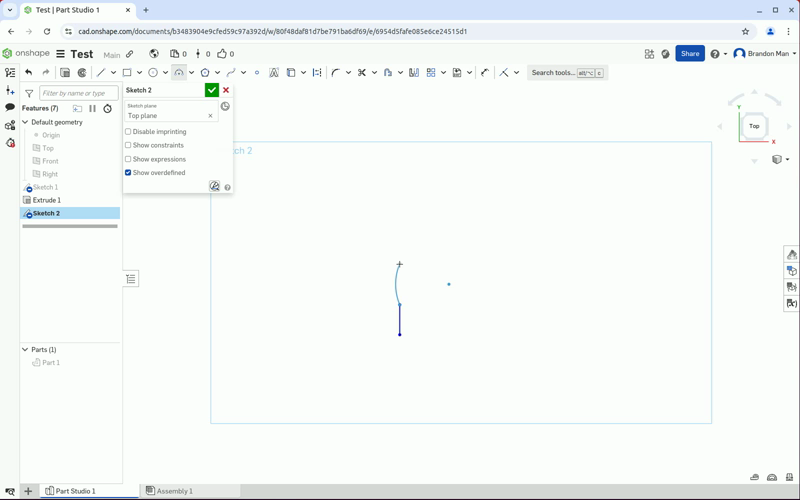
mouse_move(379, 284)
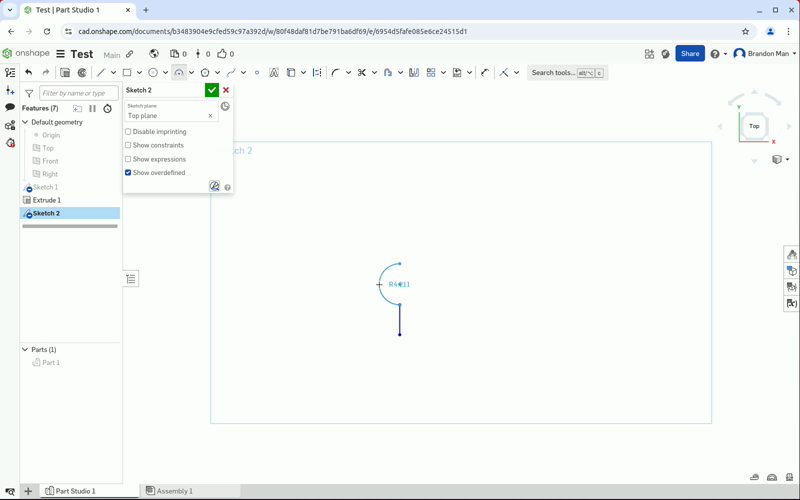
click(379, 284)
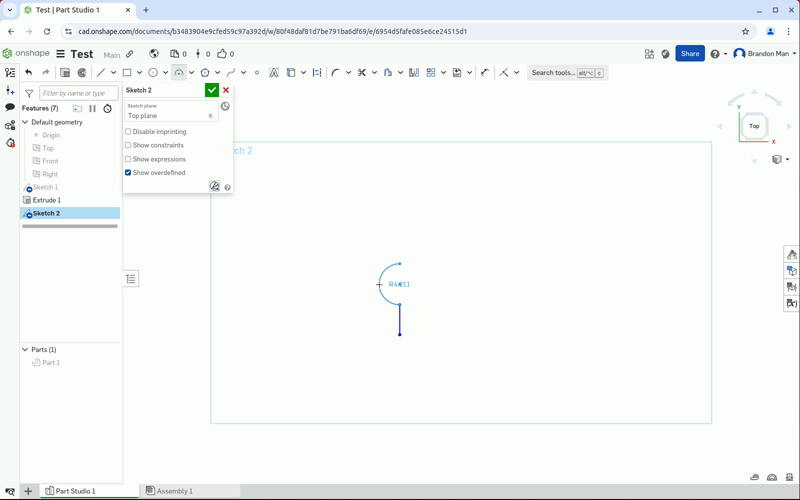
key_up(shift)
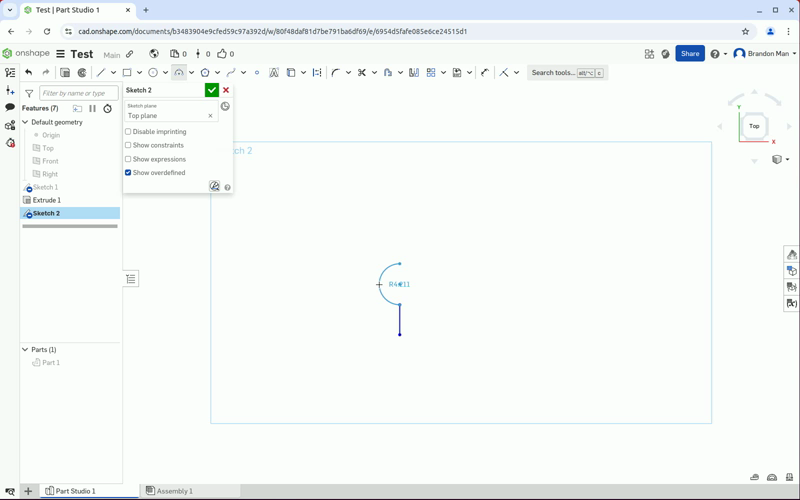
key(esc)
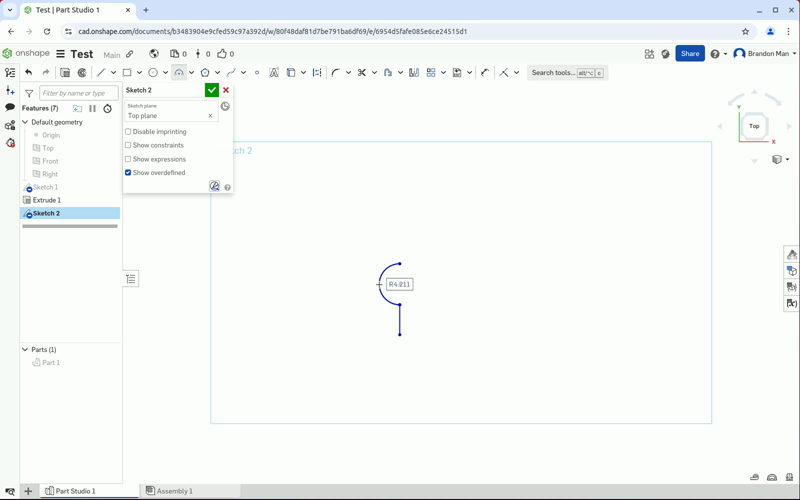
key(l)
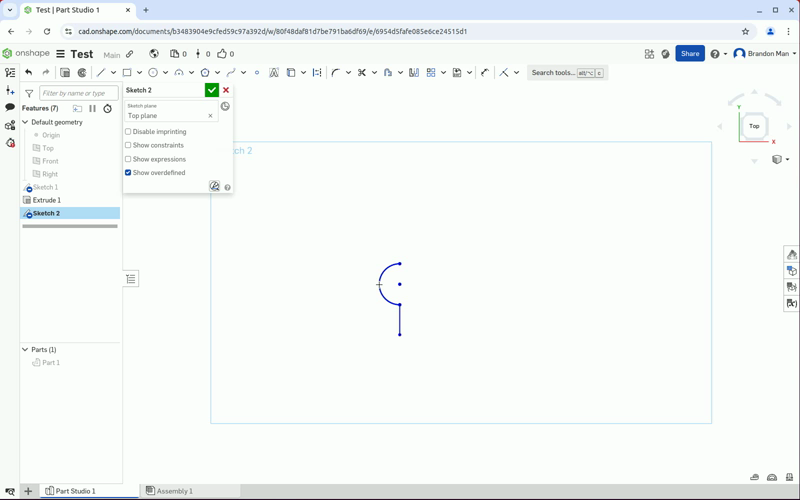
mouse_move(399, 263)
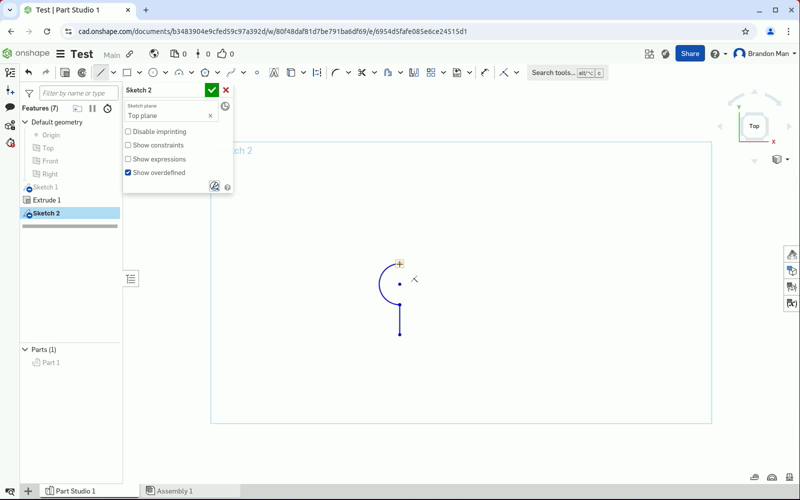
click(399, 263)
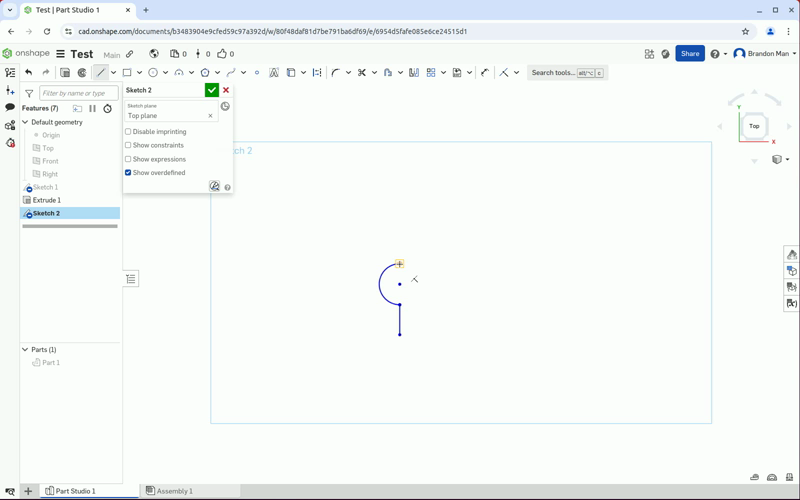
key_down(shift)
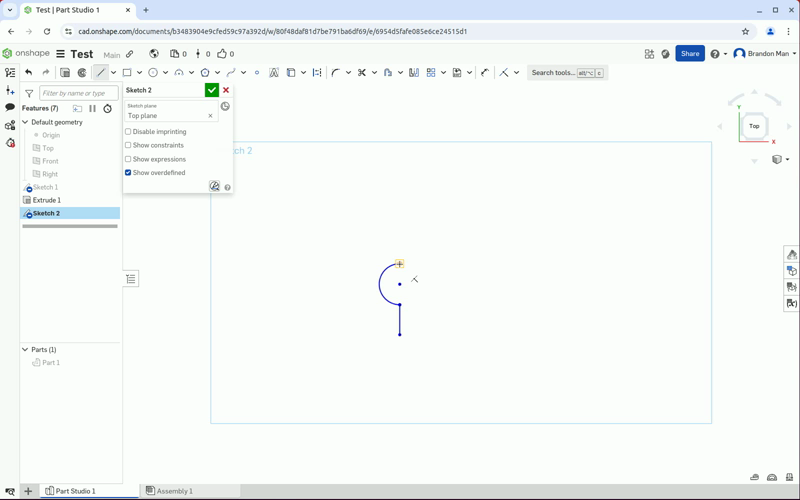
mouse_move(429, 263)
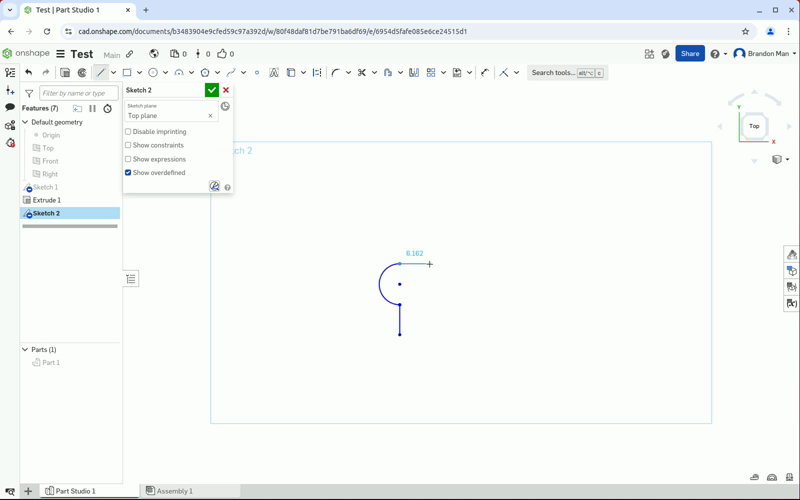
mouse_move(399, 232)
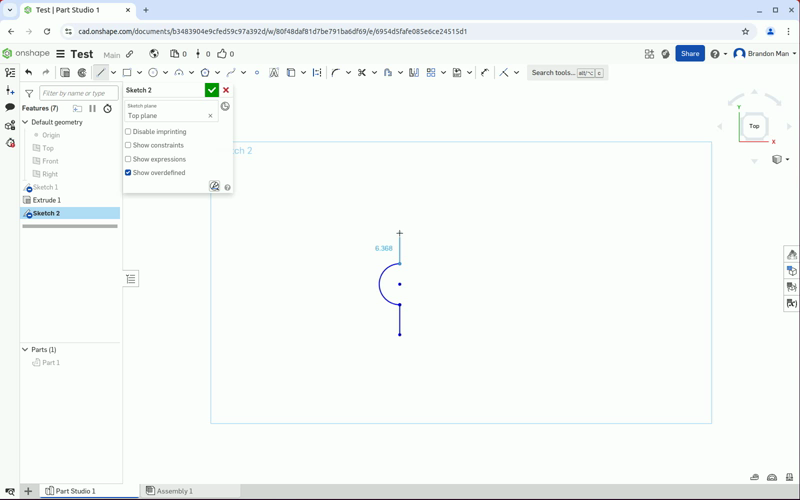
click(399, 232)
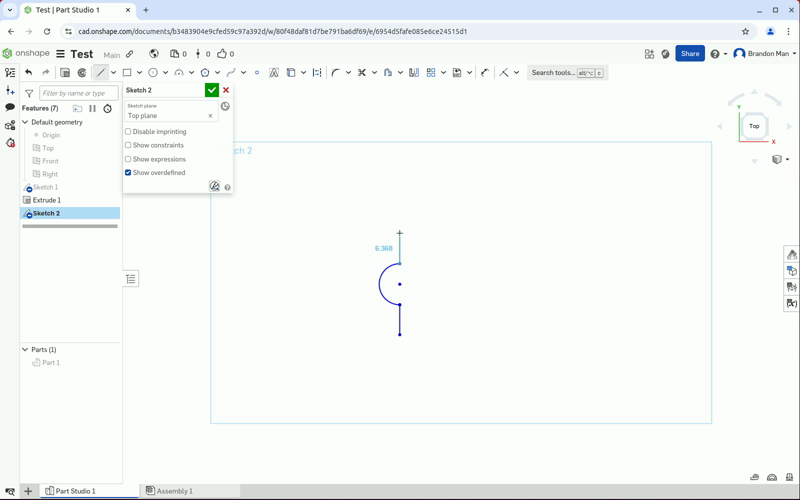
key_up(shift)
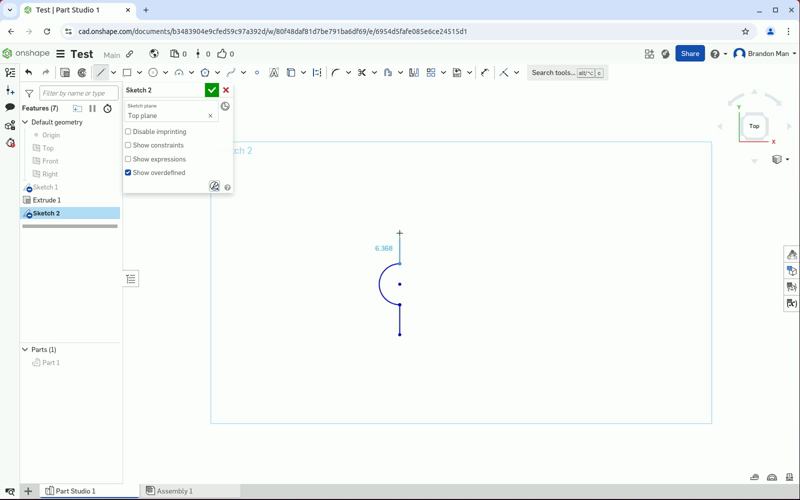
key(esc)
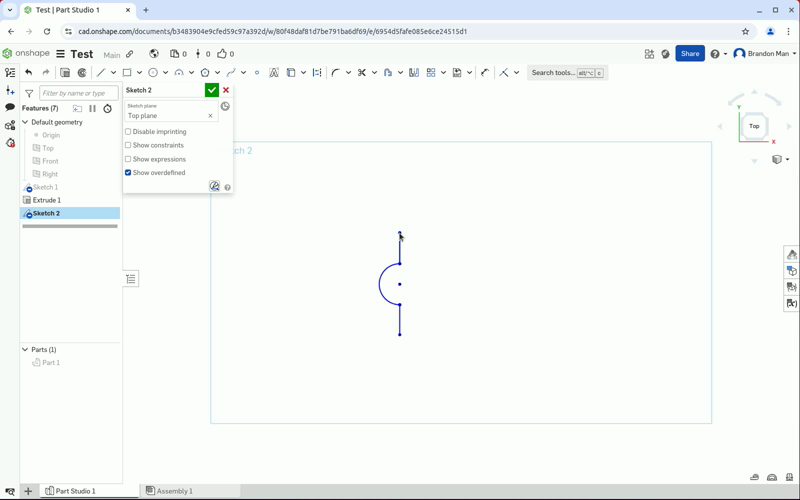
key(a)
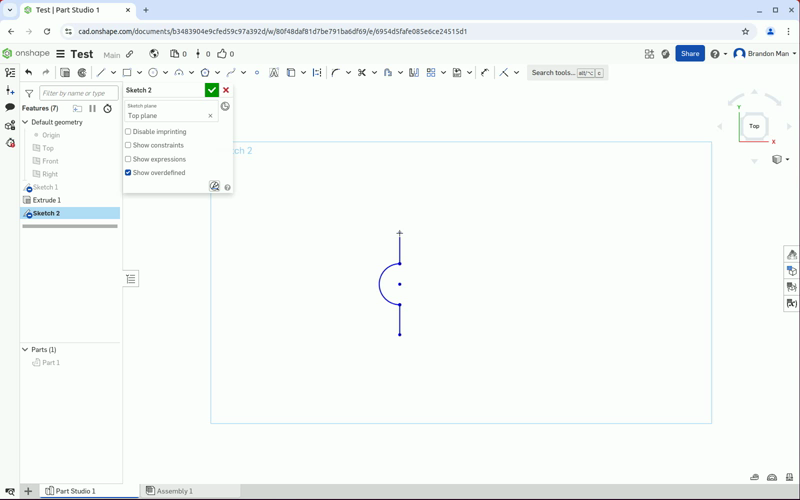
mouse_move(399, 232)
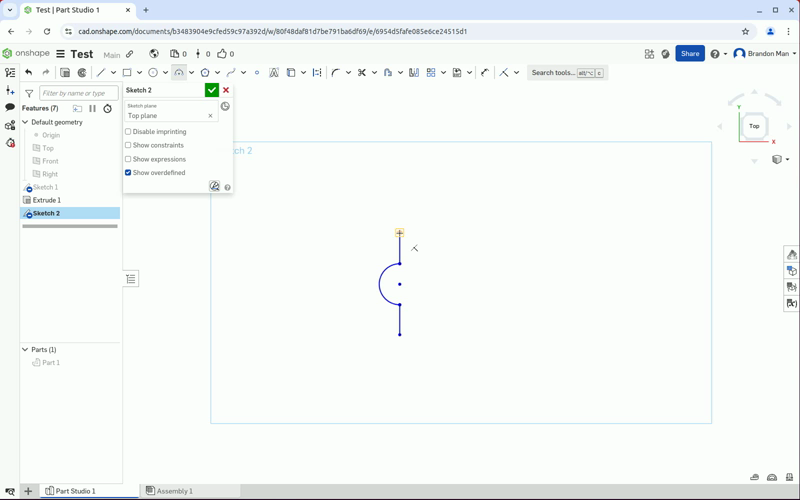
click(399, 232)
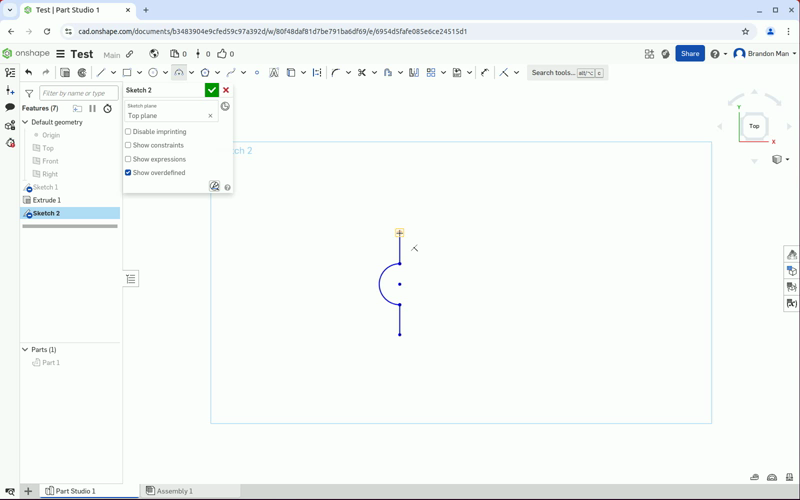
mouse_move(399, 334)
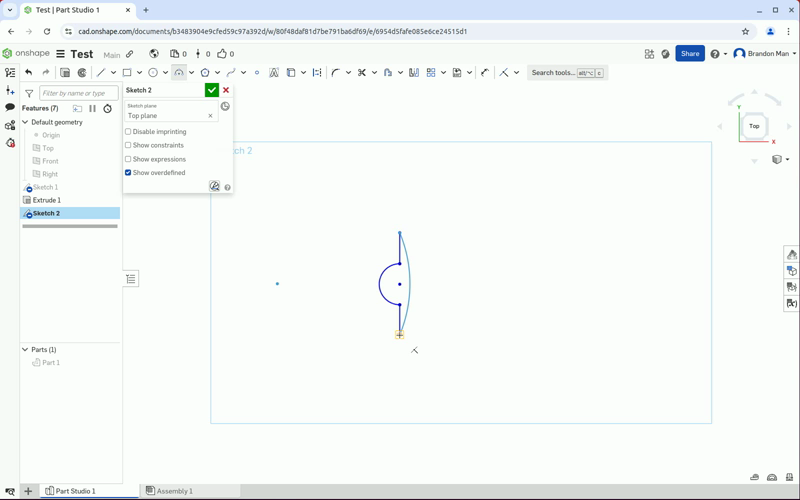
click(399, 334)
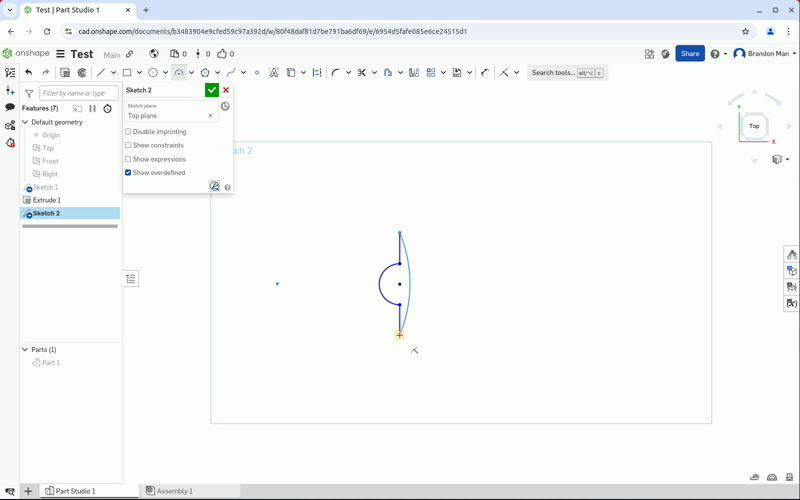
key_down(shift)
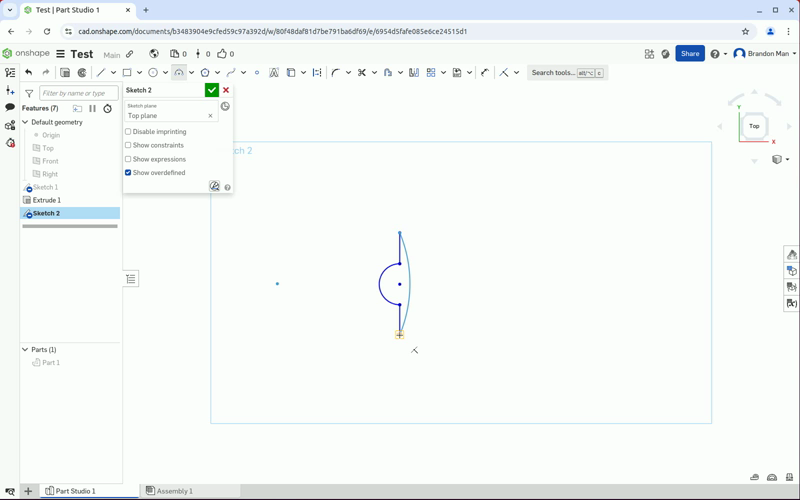
mouse_move(348, 283)
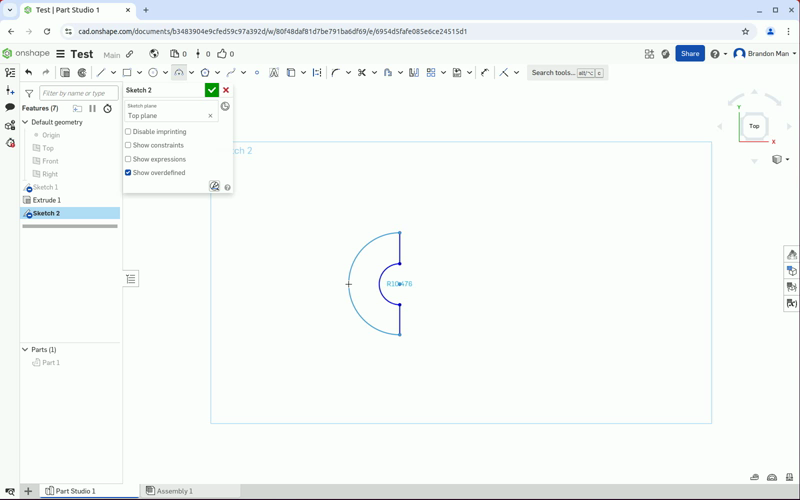
click(348, 283)
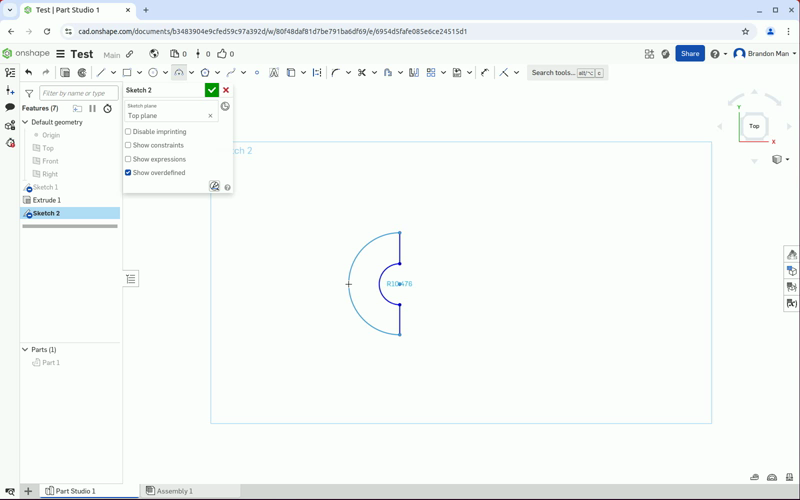
key_up(shift)
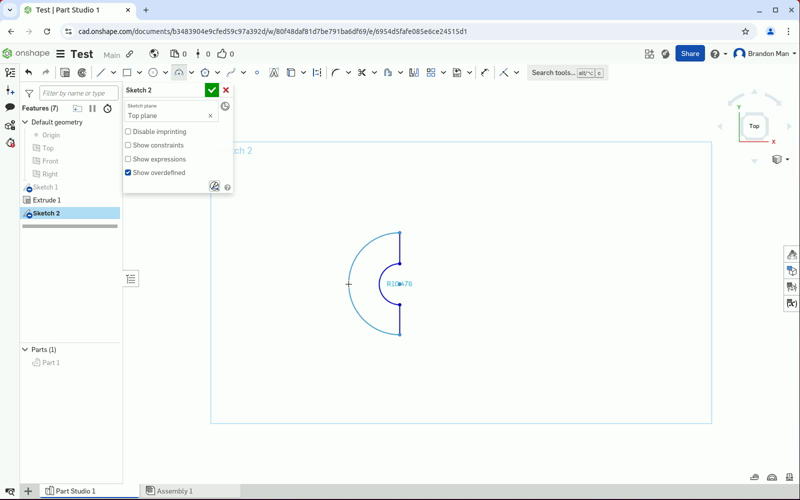
key(esc)
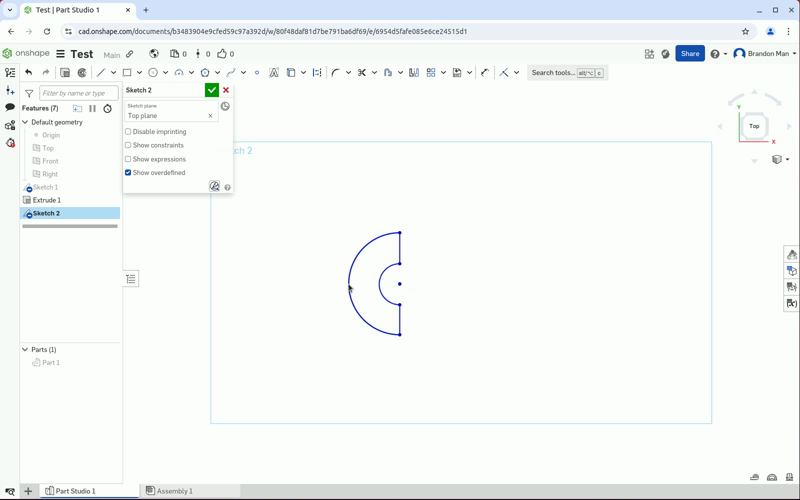
mouse_move(377, 256)
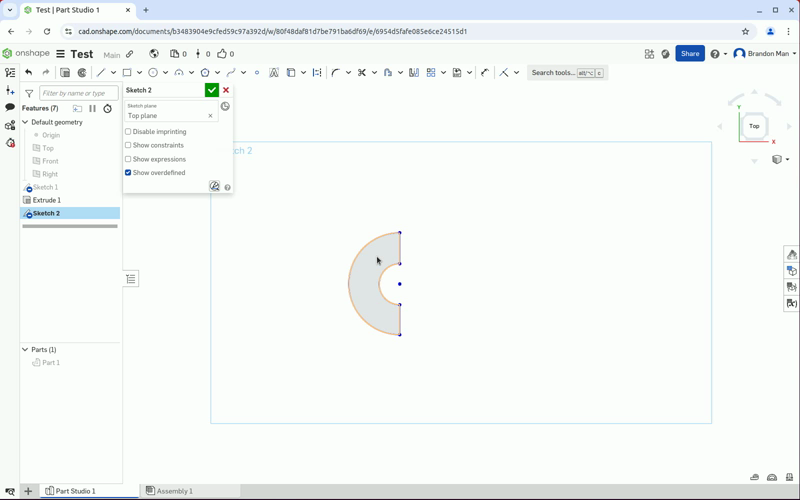
scroll(6)
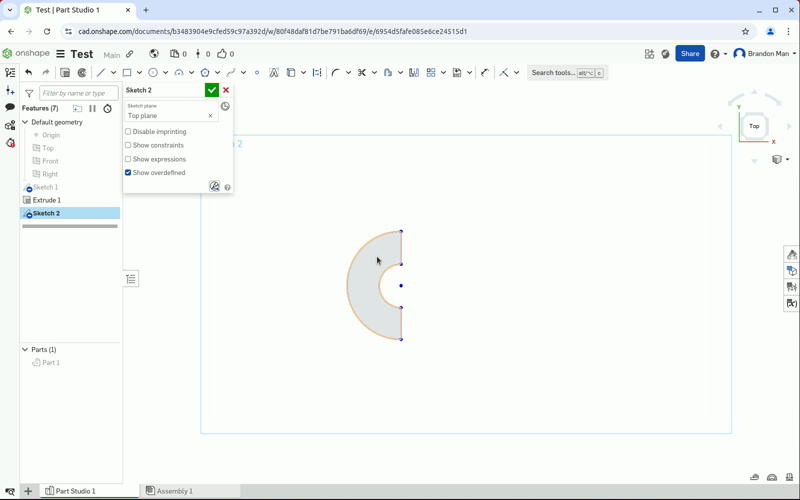
scroll(6)
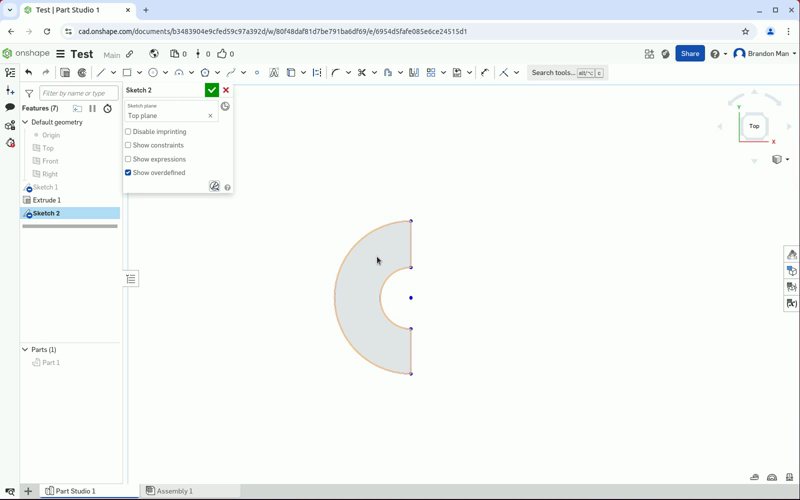
scroll(6)
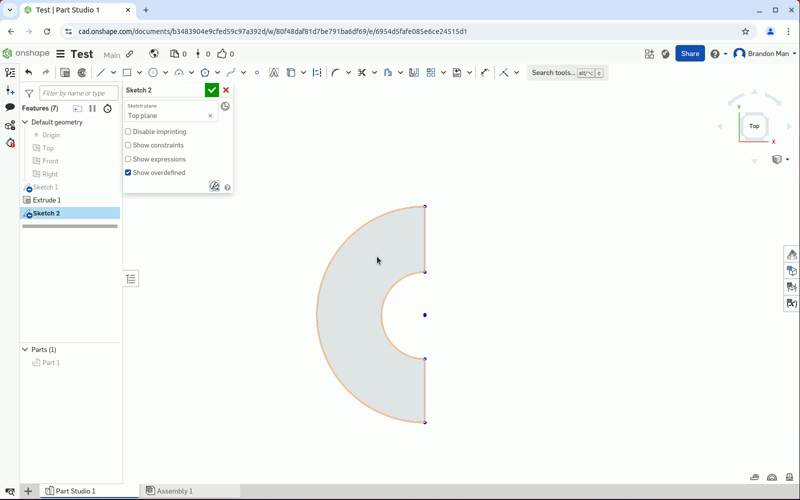
scroll(6)
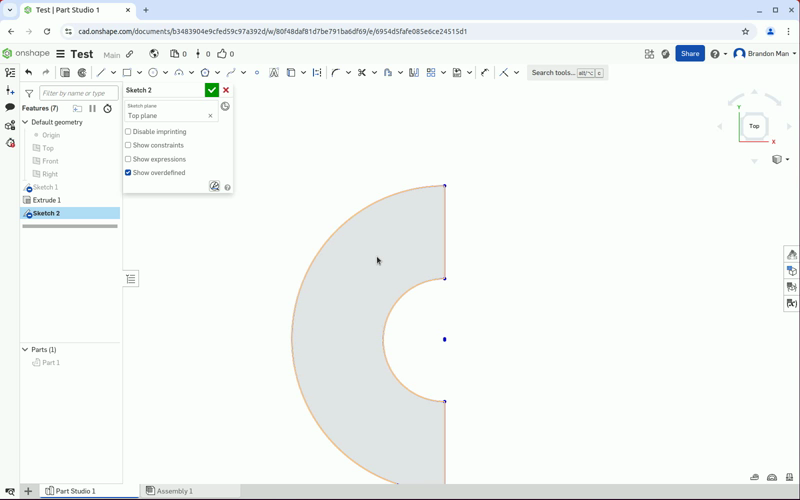
scroll(6)
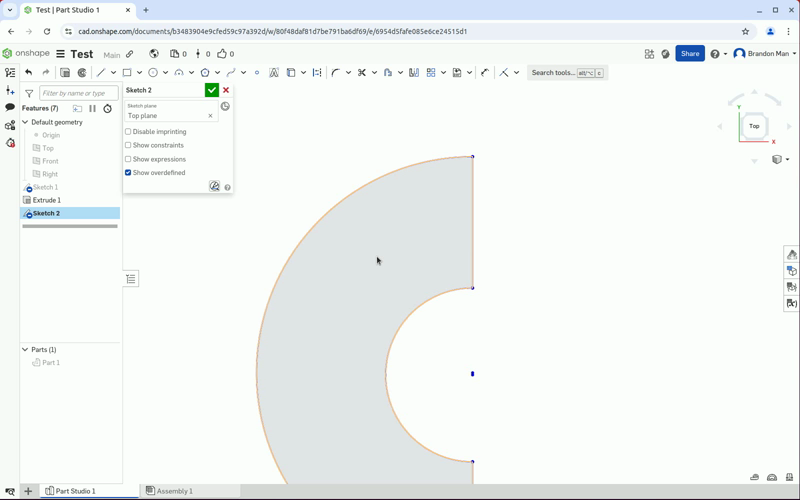
scroll(6)
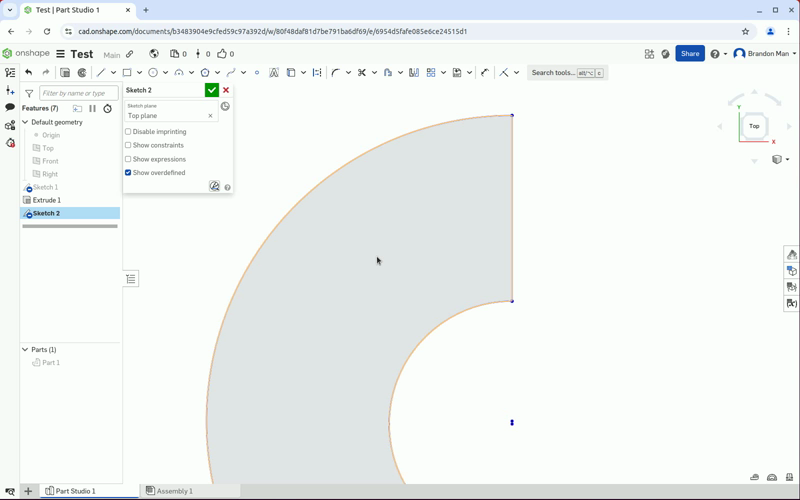
scroll(6)
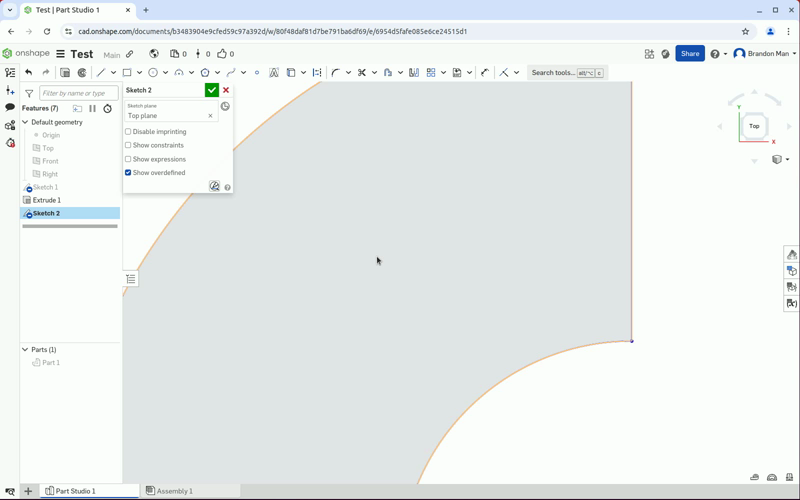
click(377, 256)
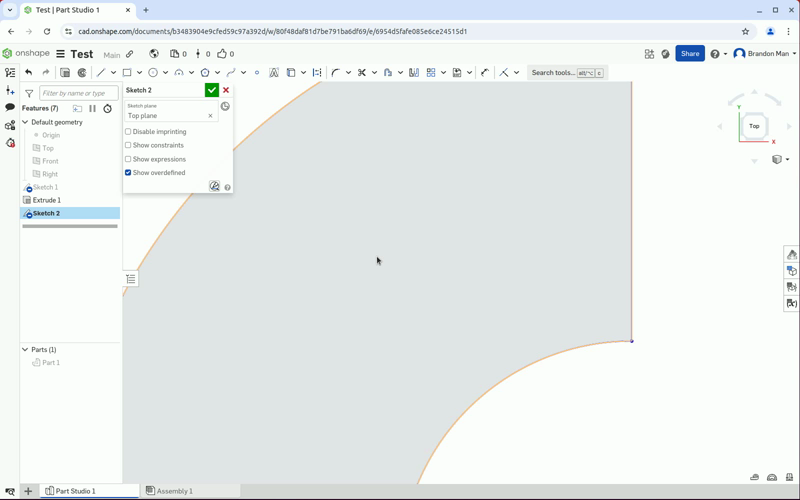
scroll(-6)
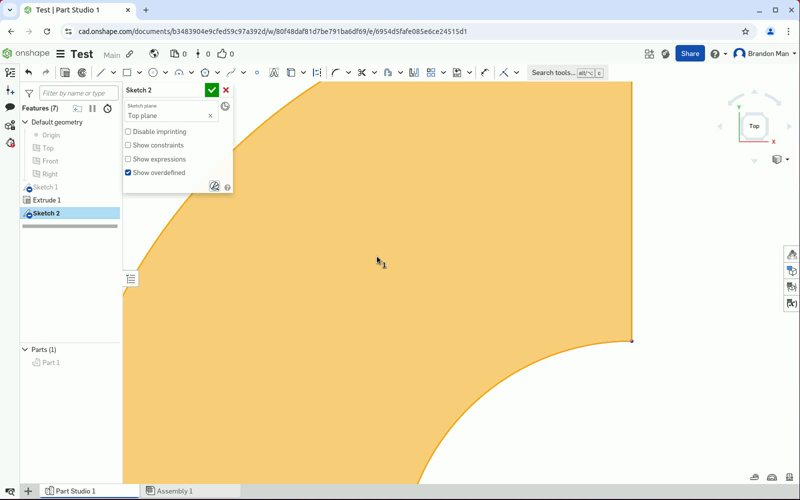
scroll(-6)
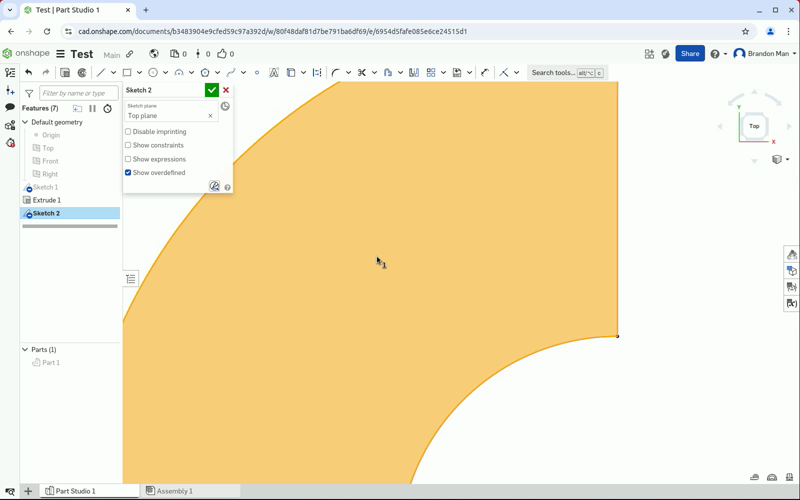
scroll(-6)
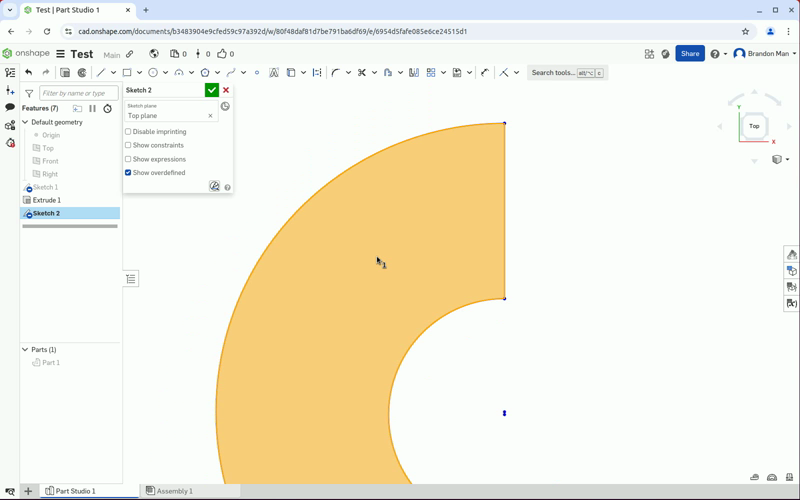
scroll(-6)
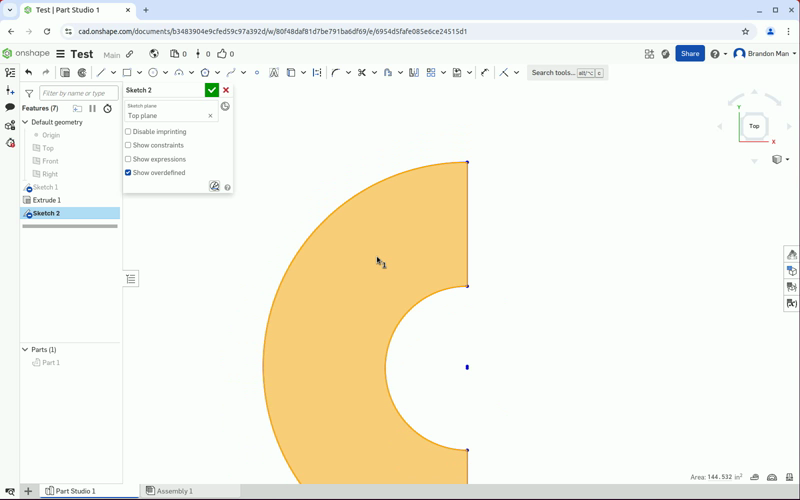
scroll(-6)
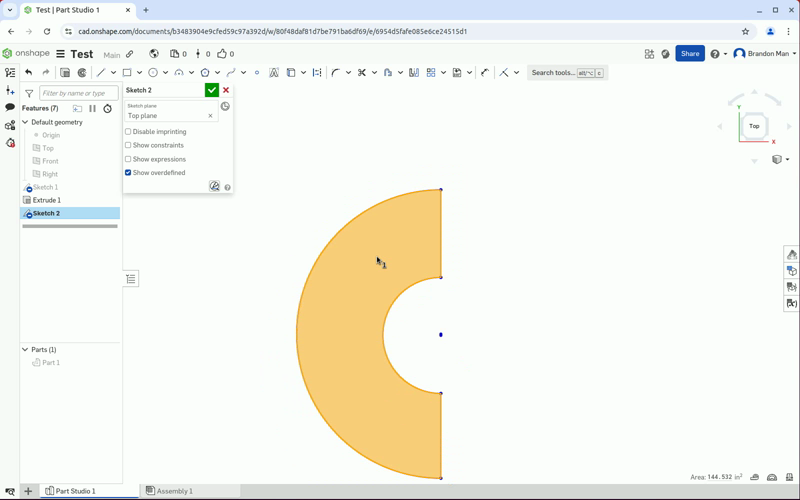
scroll(-6)
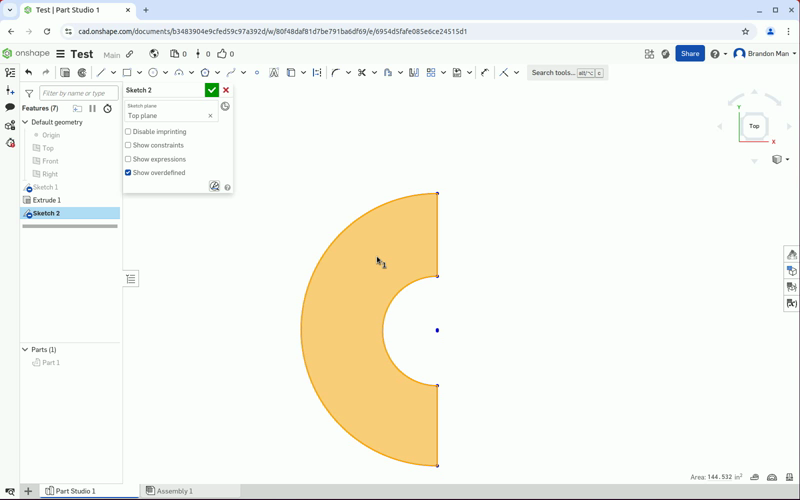
scroll(-6)
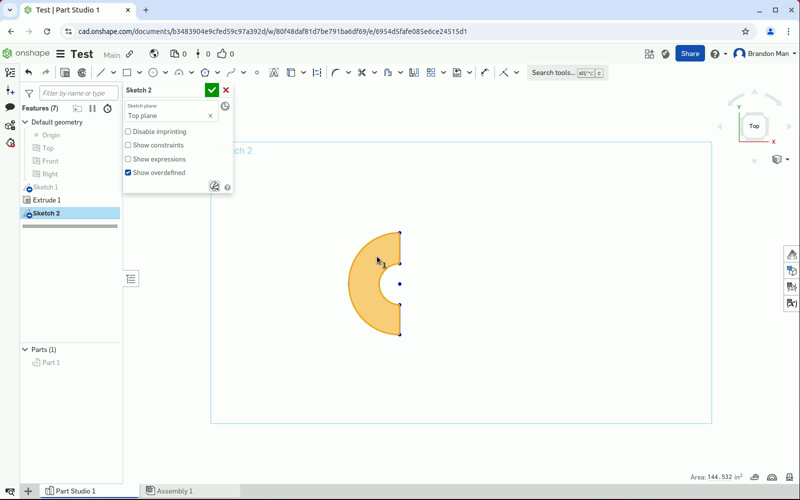
mouse_move(73, 352)
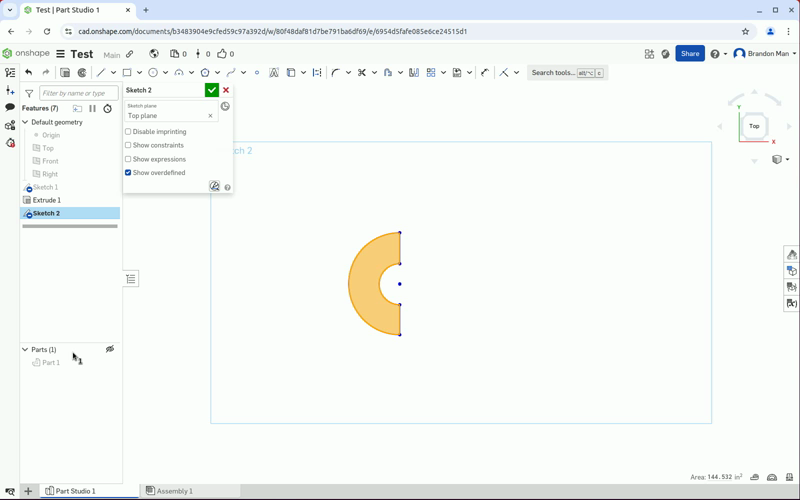
key(shift+y)
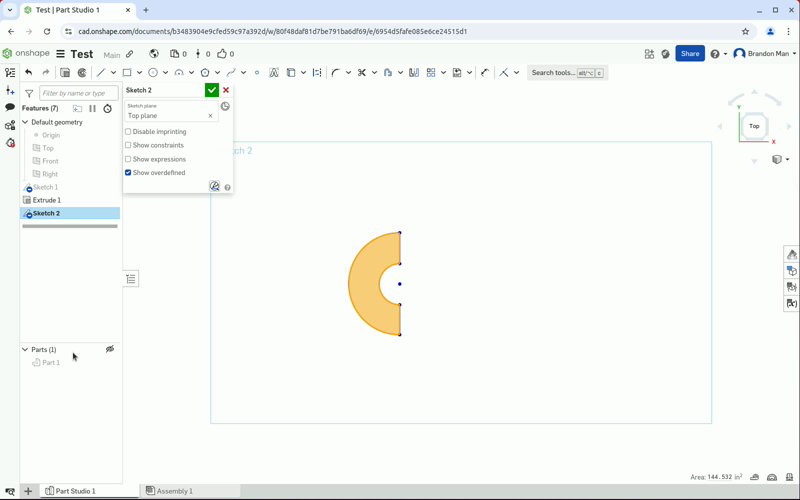
key(shift+e)
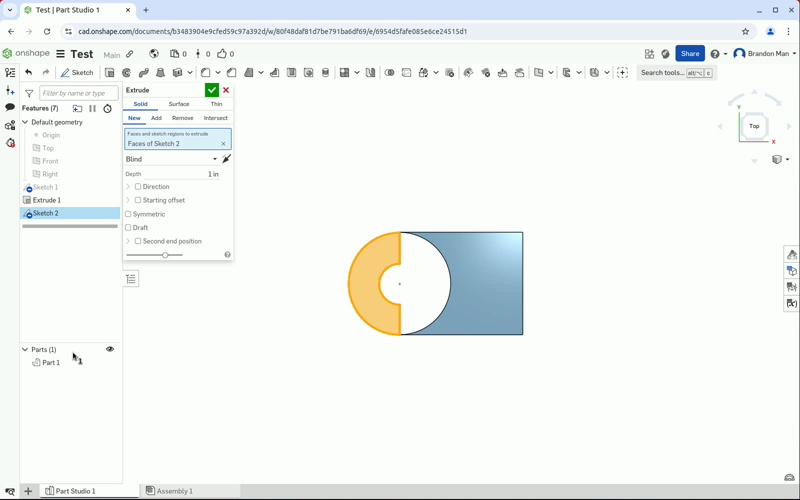
mouse_move(143, 106)
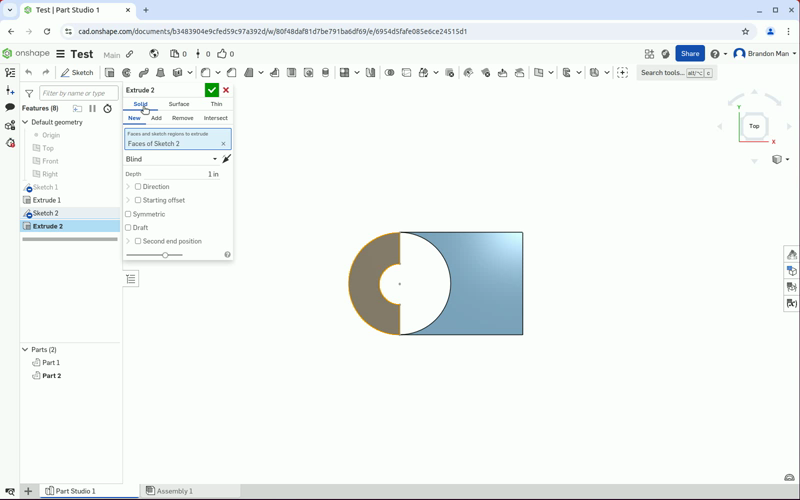
click(143, 106)
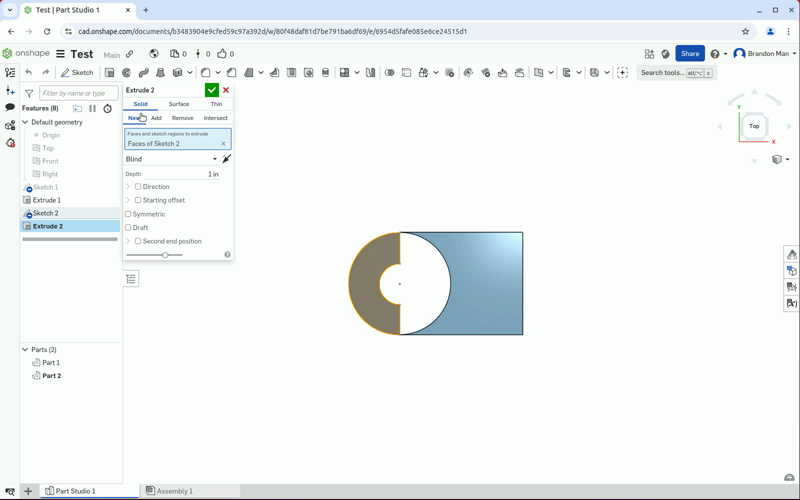
mouse_move(137, 120)
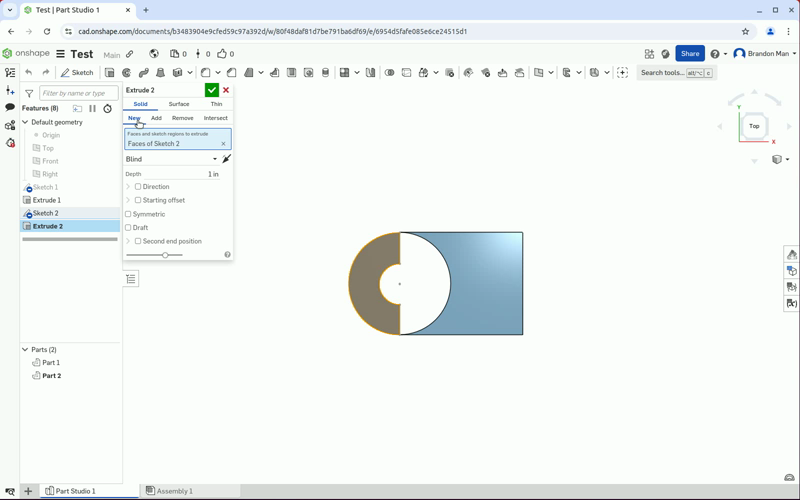
click(137, 120)
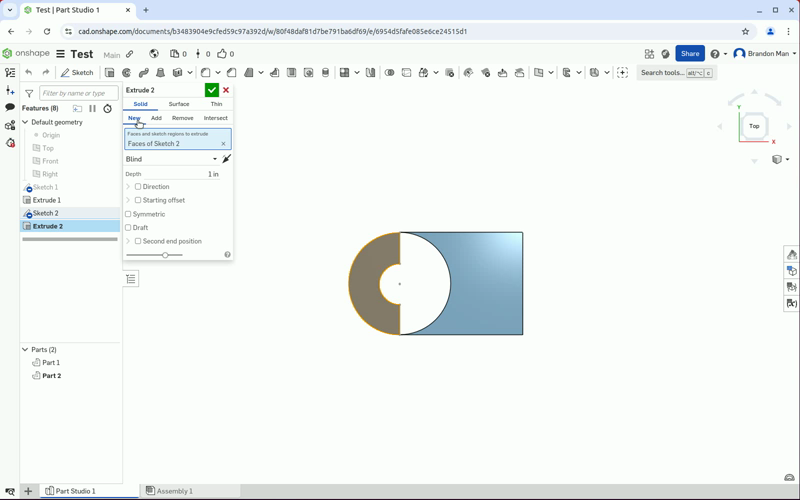
key(tab, 4)
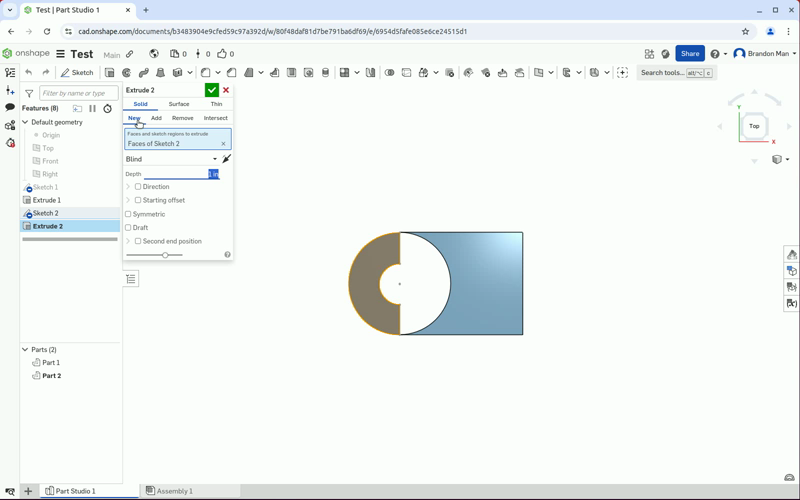
text(4.092)
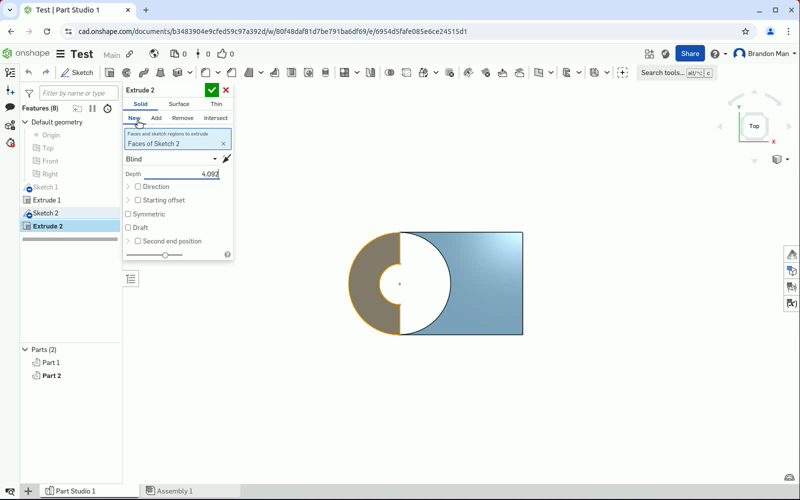
key(enter)
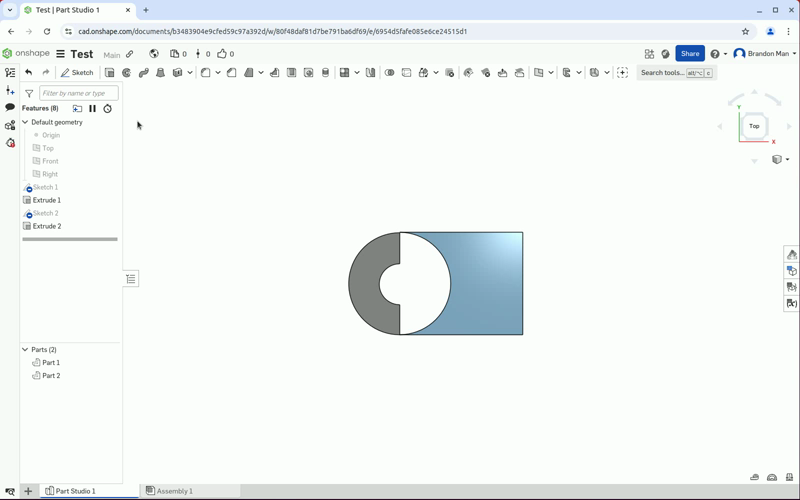
key(shift+h)
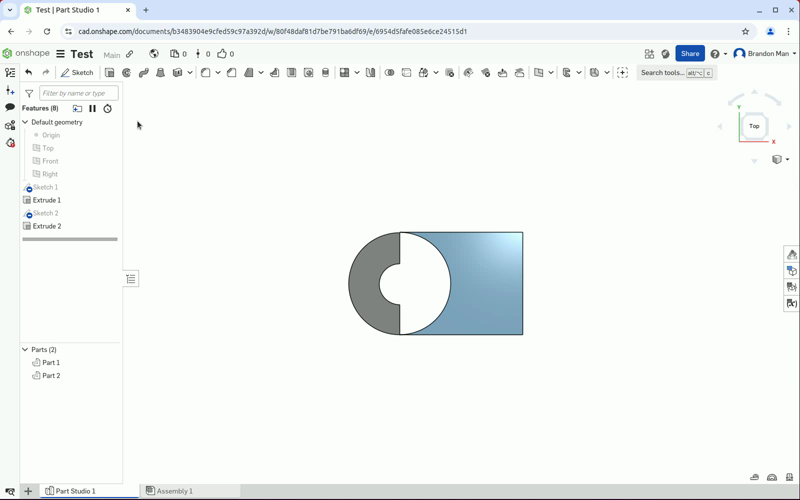
key(shift+h)
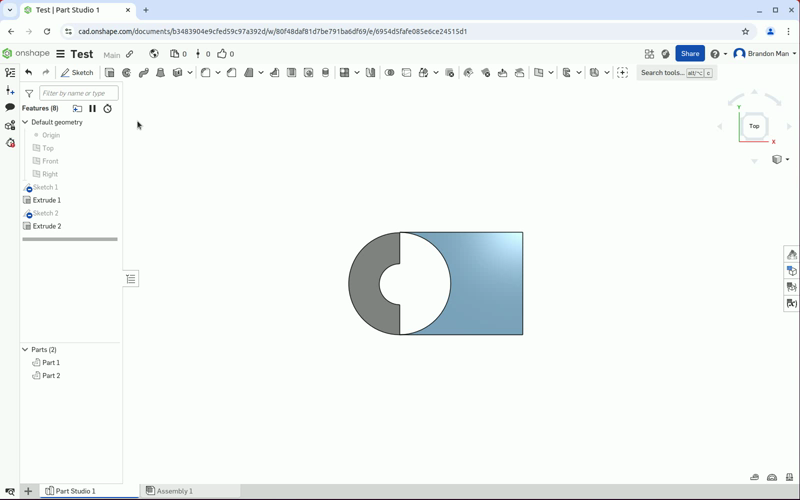
mouse_move(73, 189)
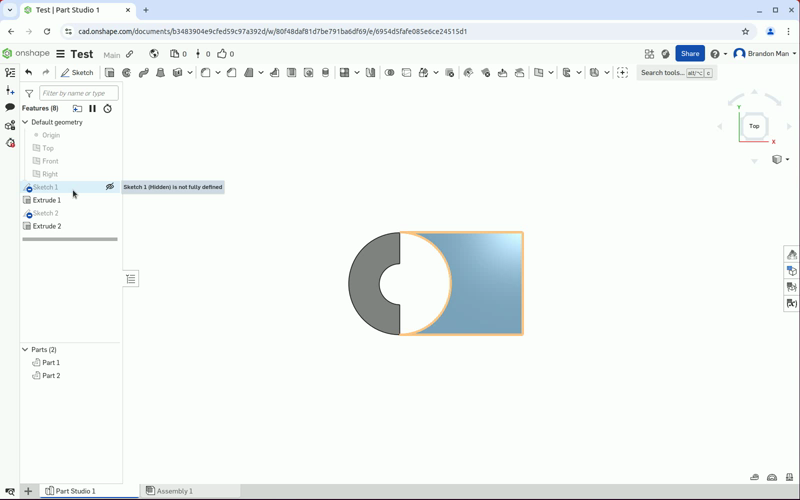
click(73, 189)
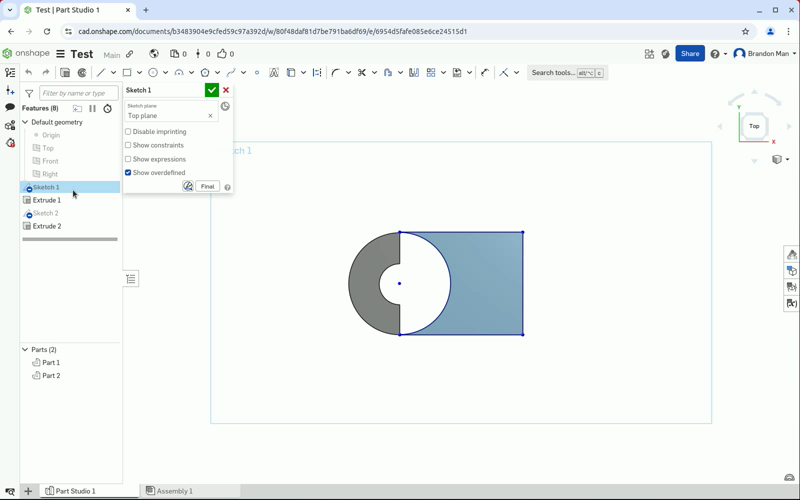
mouse_move(229, 92)
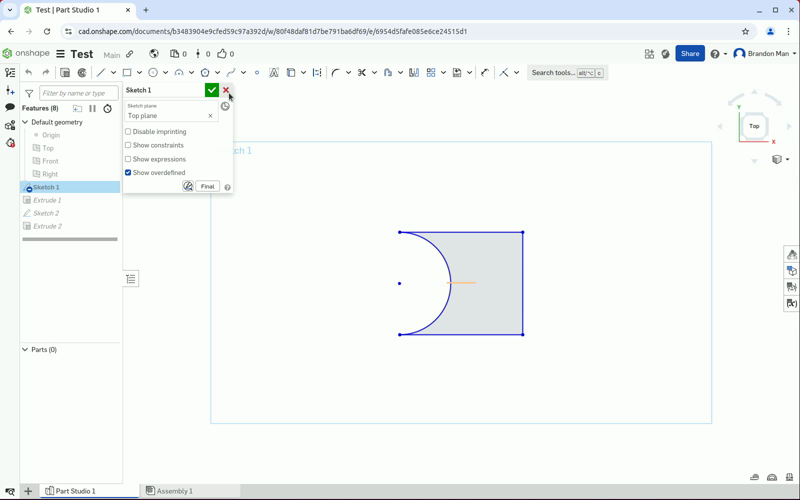
click(229, 92)
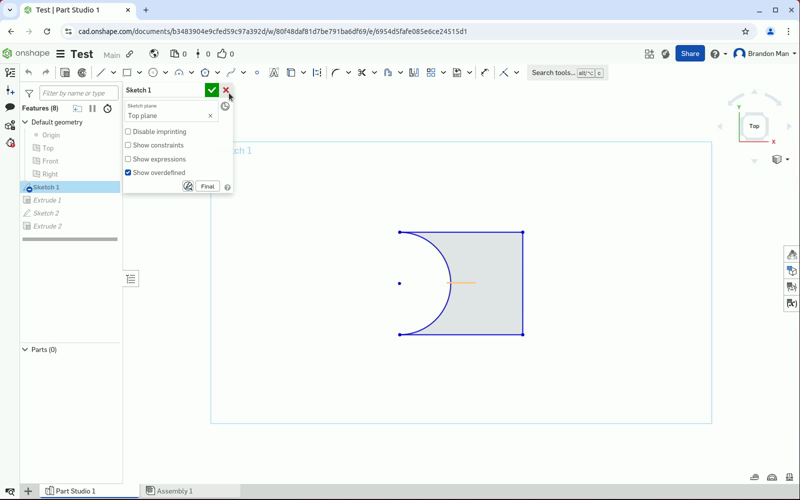
key(shift+s)
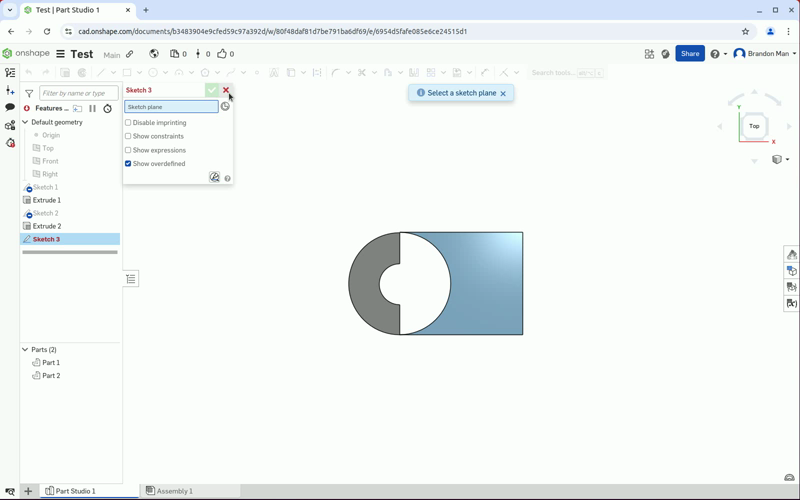
mouse_move(73, 150)
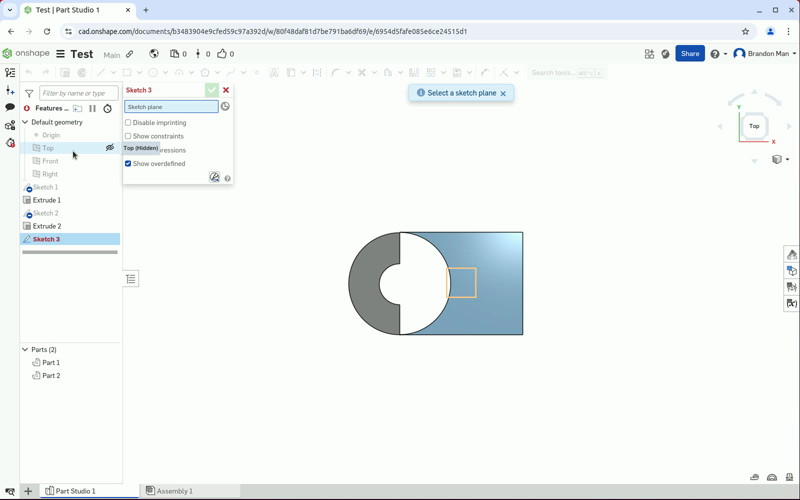
click(73, 150)
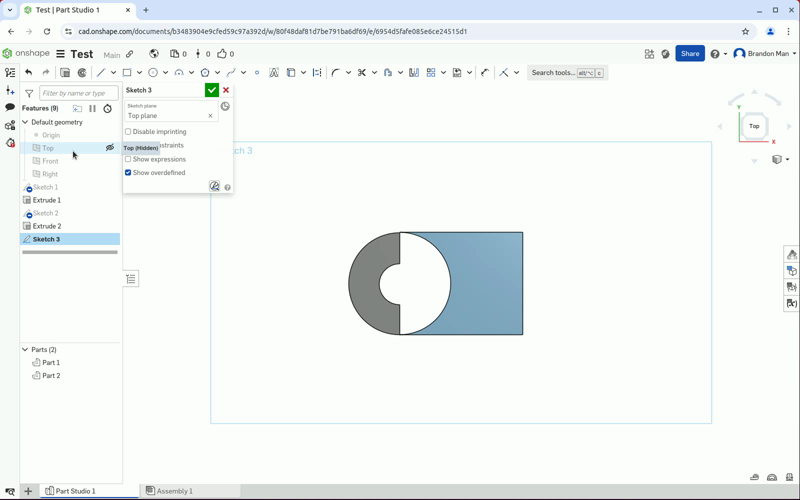
mouse_move(73, 352)
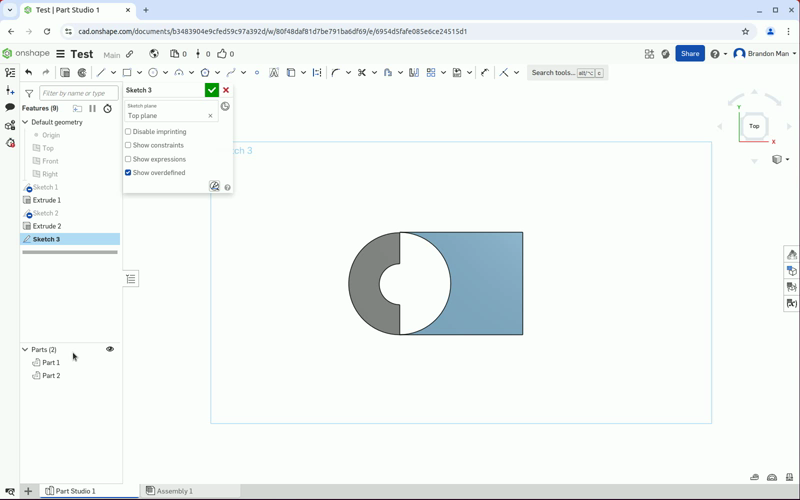
key(y)
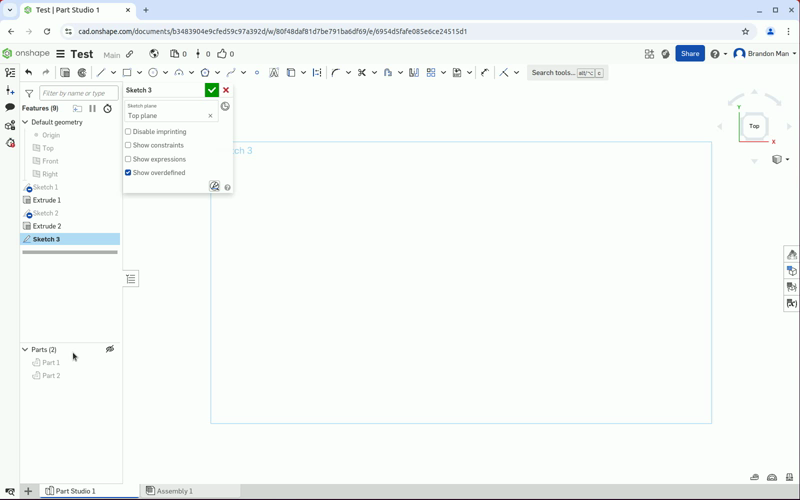
key(a)
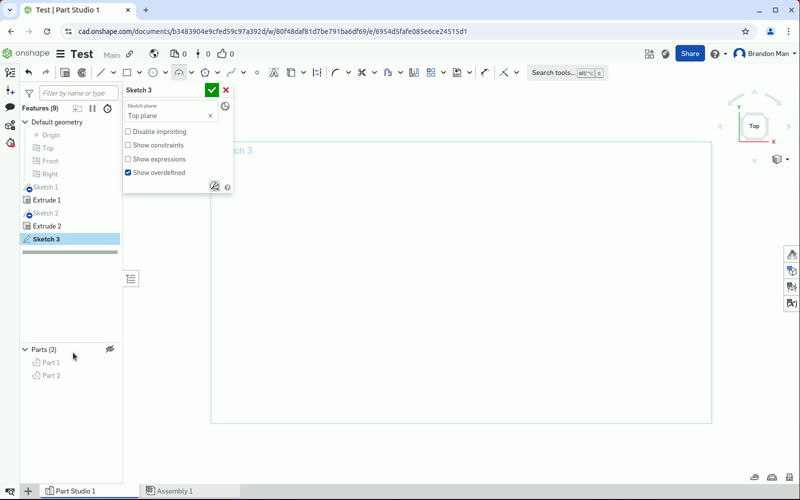
key_down(shift)
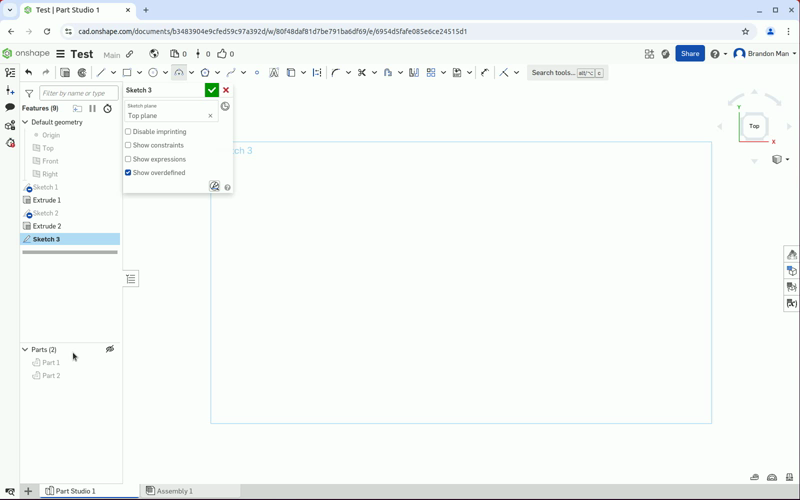
mouse_move(399, 334)
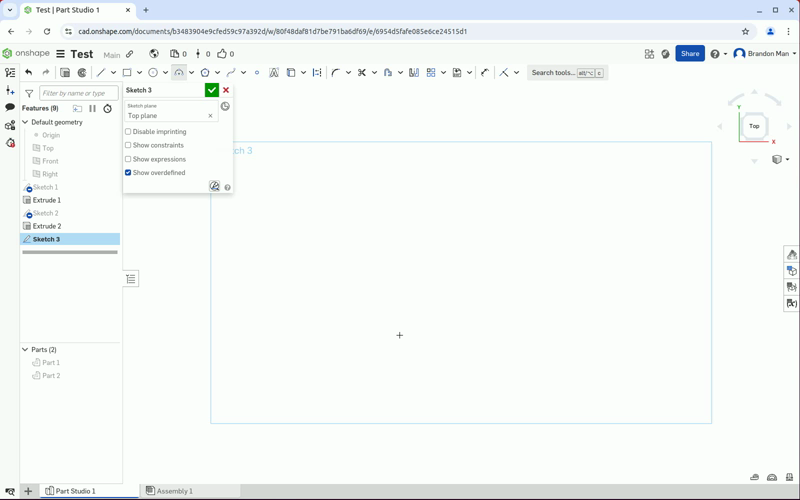
click(399, 334)
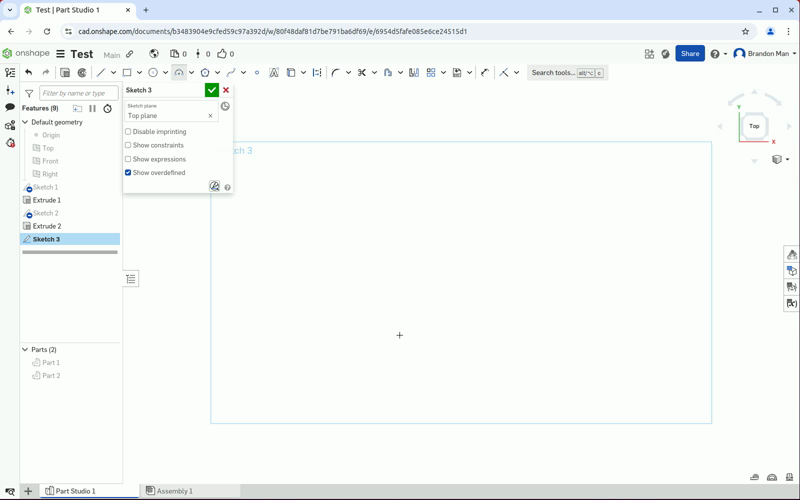
key_up(shift)
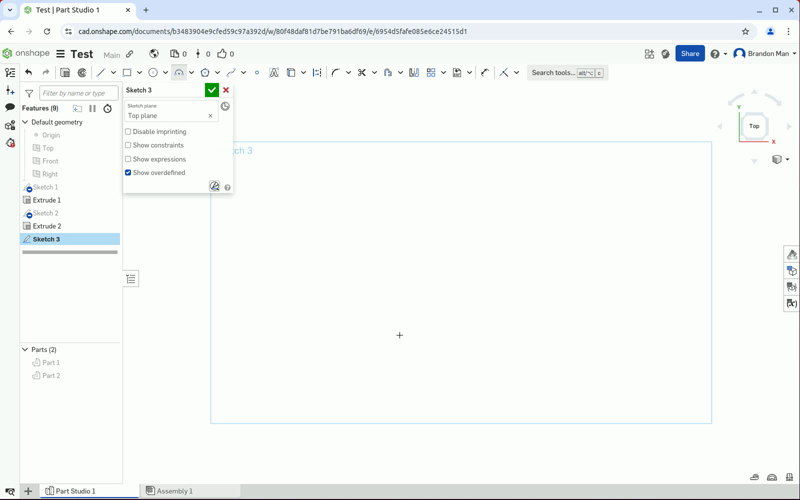
key_down(shift)
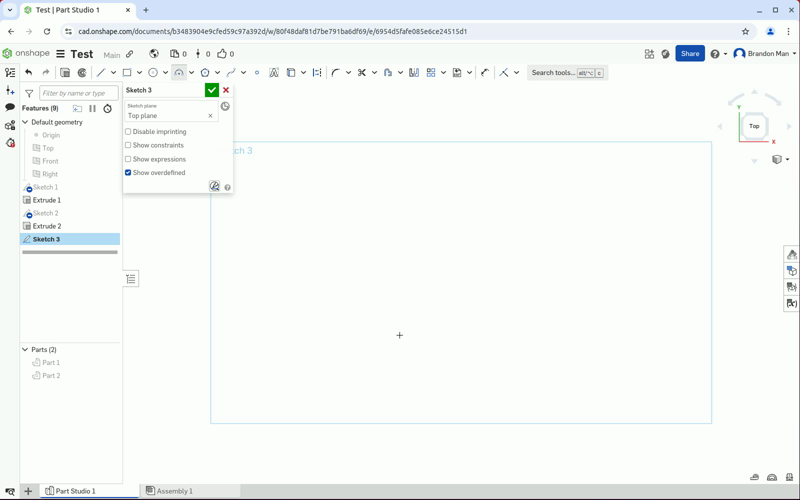
mouse_move(399, 232)
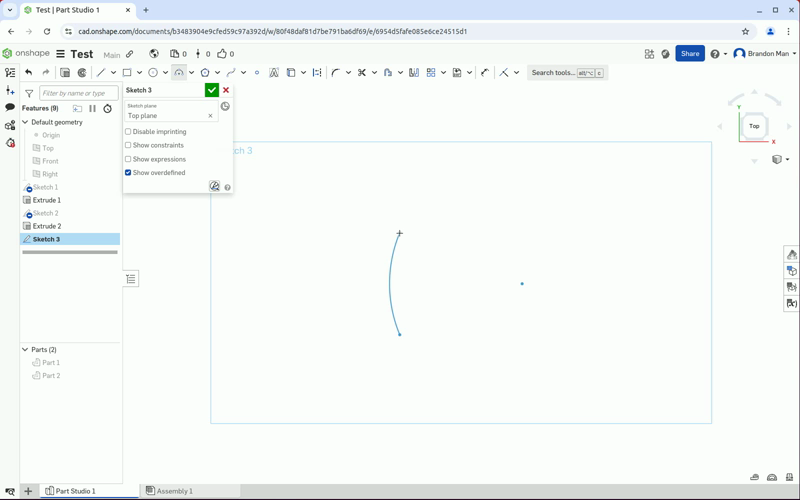
click(399, 232)
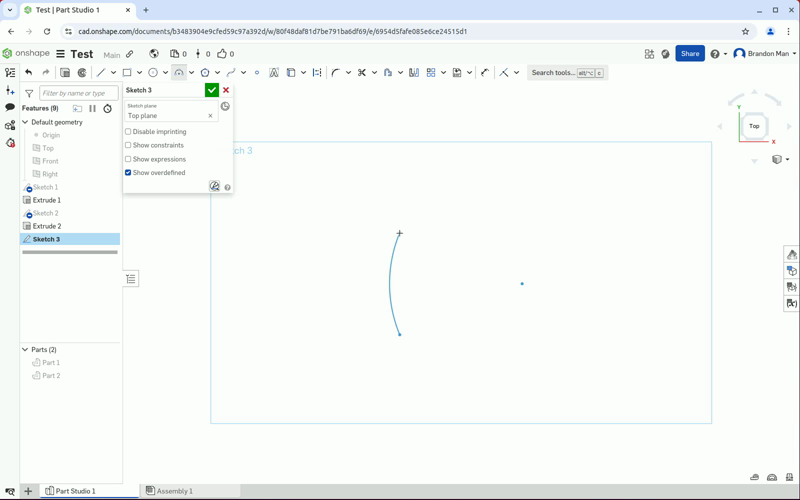
mouse_move(450, 283)
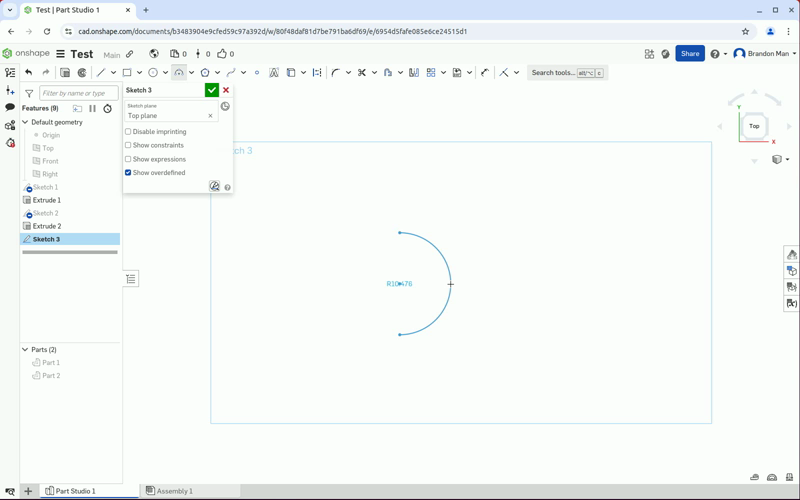
click(450, 283)
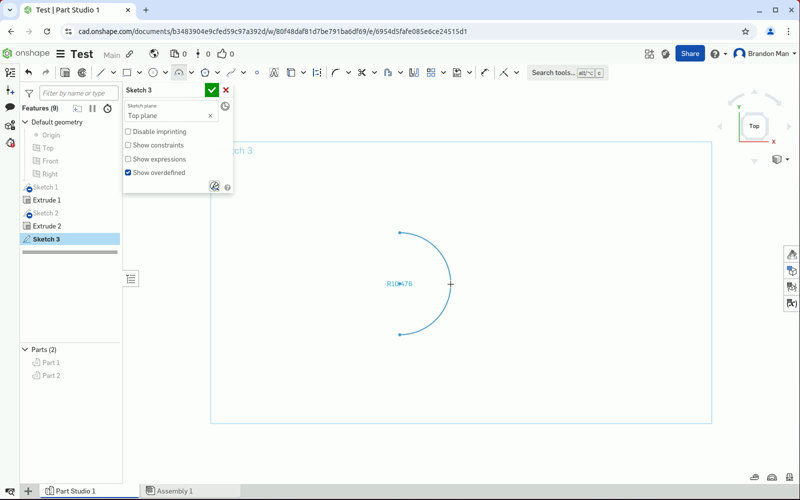
key_up(shift)
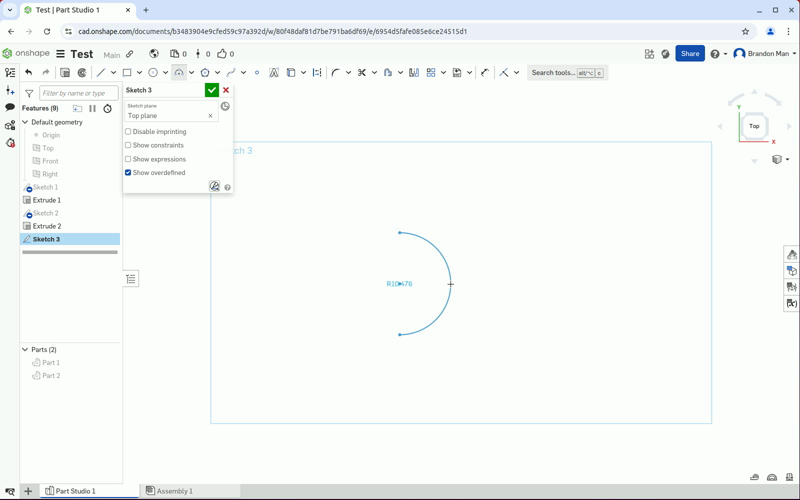
key(esc)
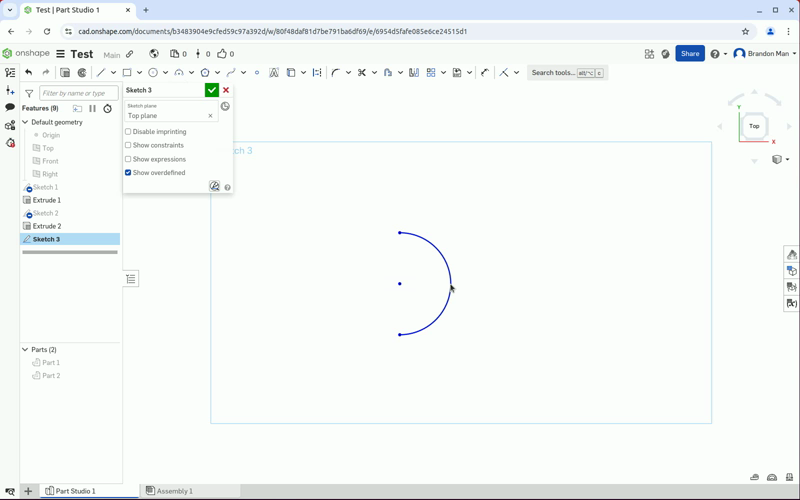
key(l)
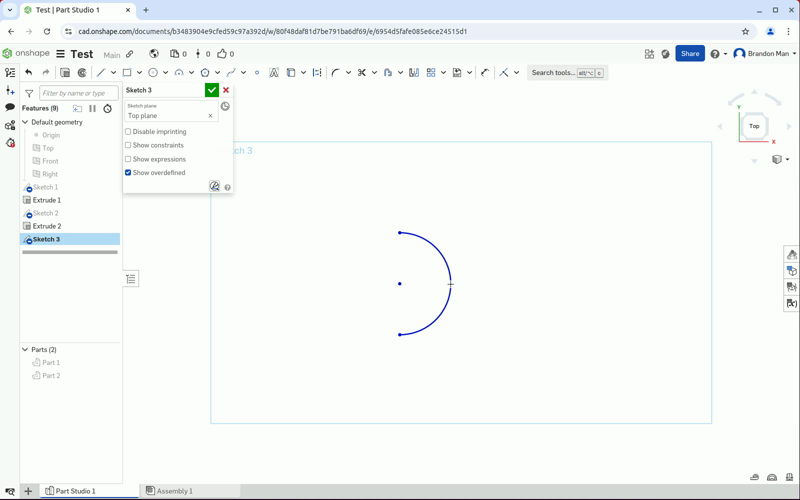
mouse_move(399, 232)
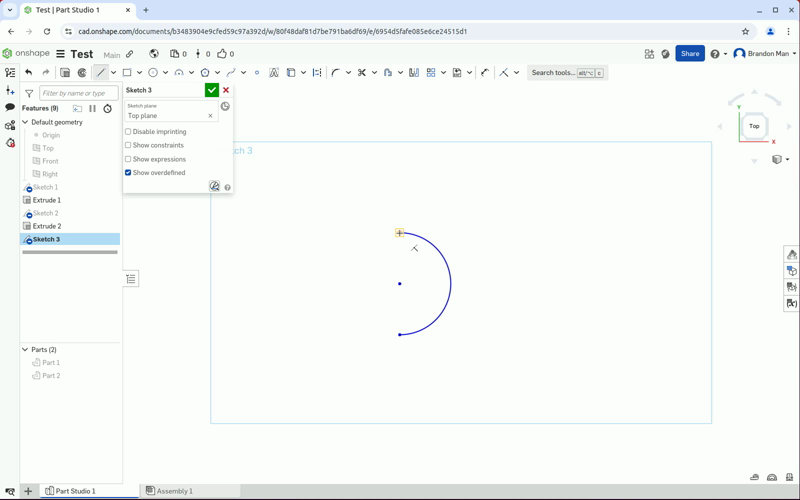
click(399, 232)
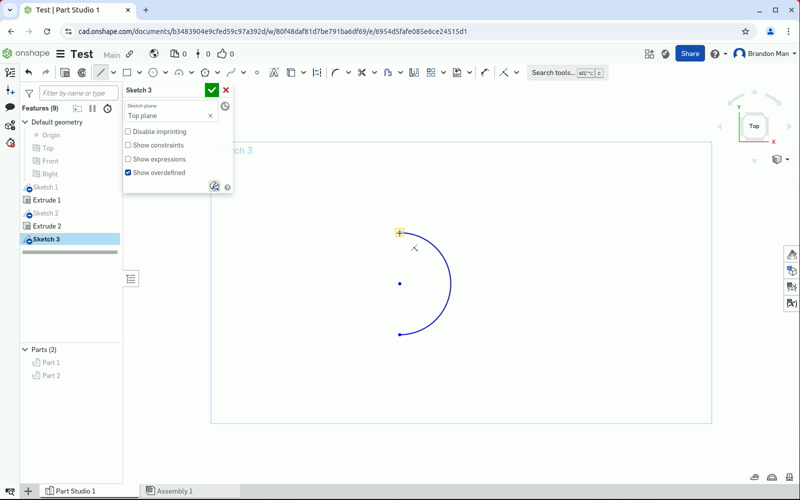
key_down(shift)
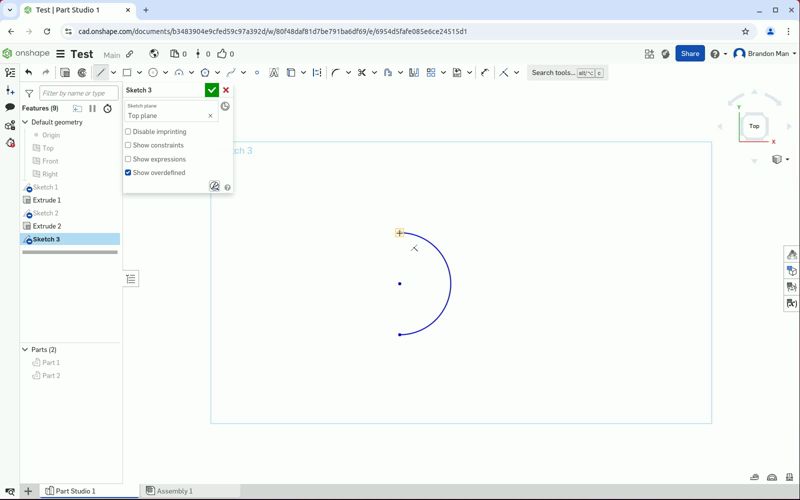
mouse_move(429, 232)
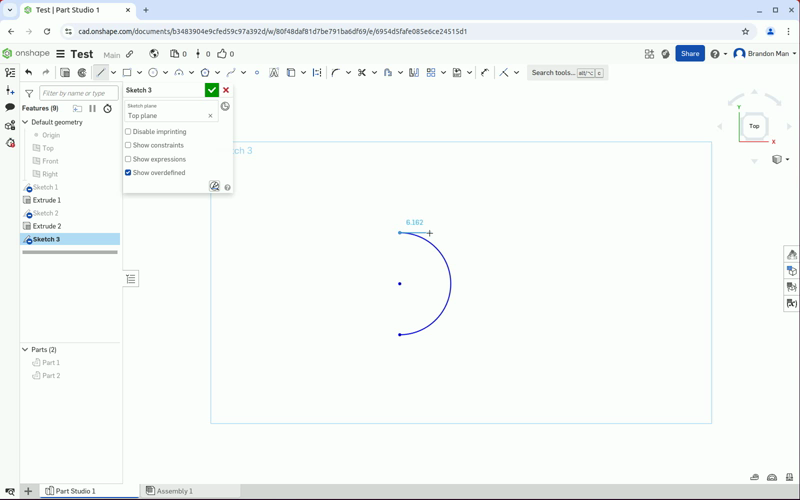
mouse_move(399, 263)
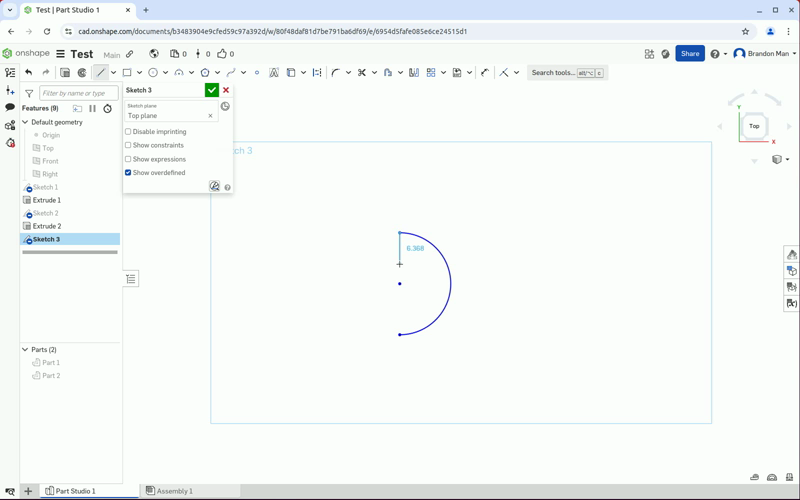
click(399, 263)
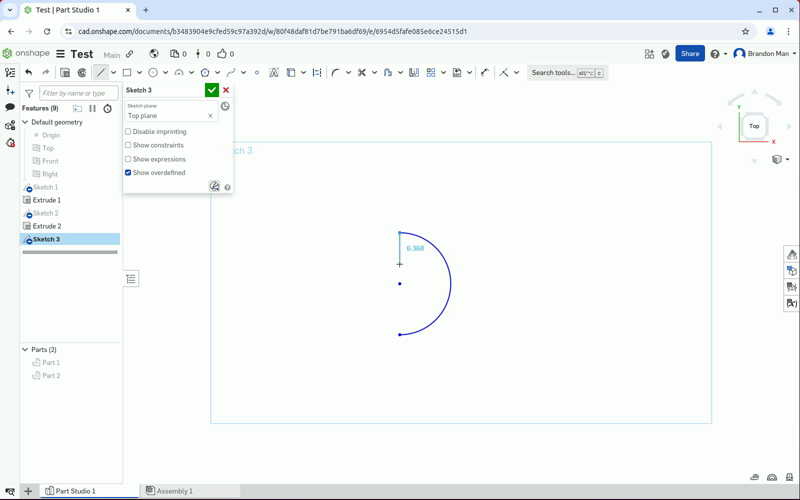
key_up(shift)
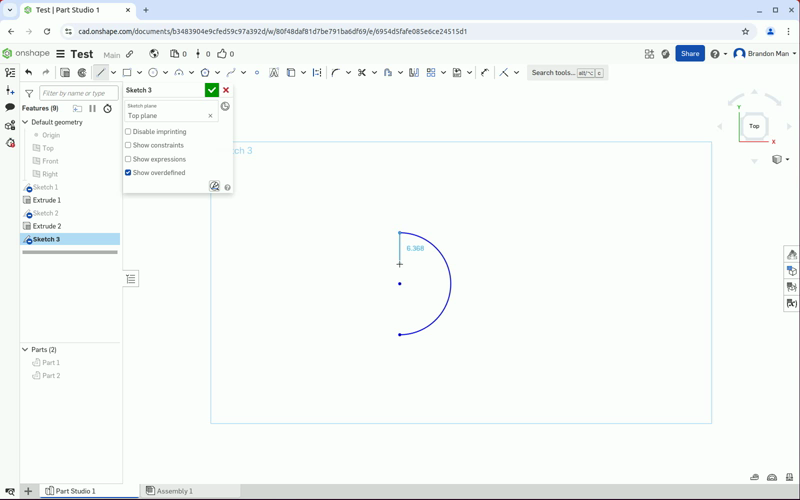
key(esc)
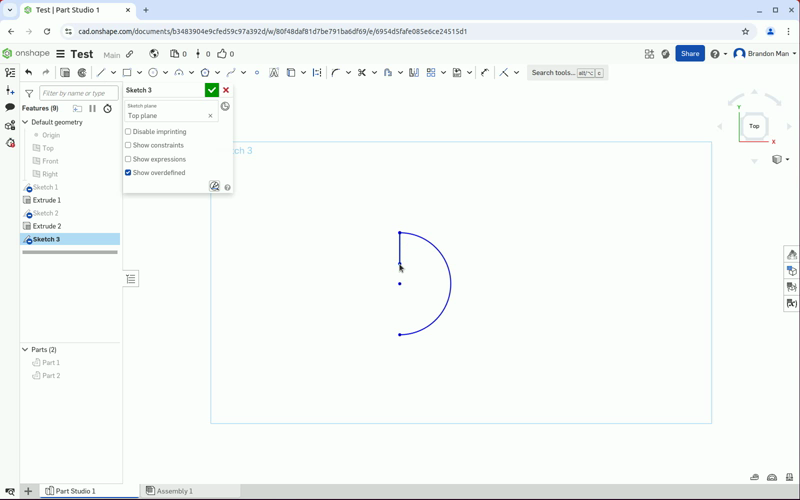
key(a)
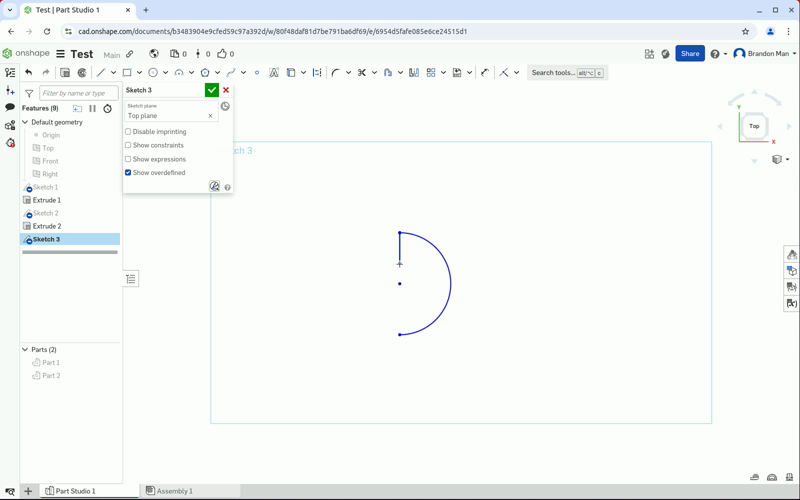
mouse_move(399, 263)
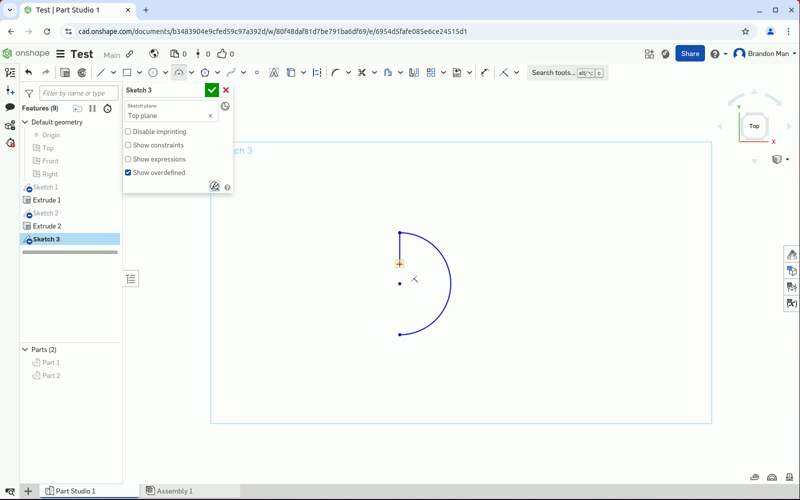
click(399, 263)
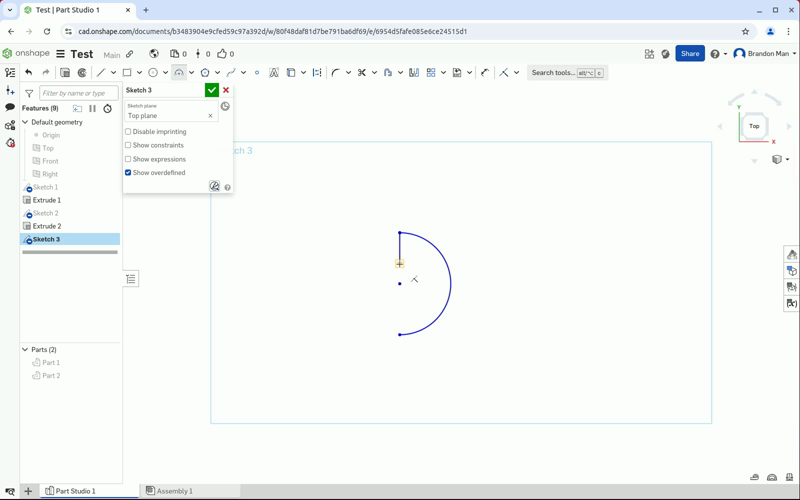
key_down(shift)
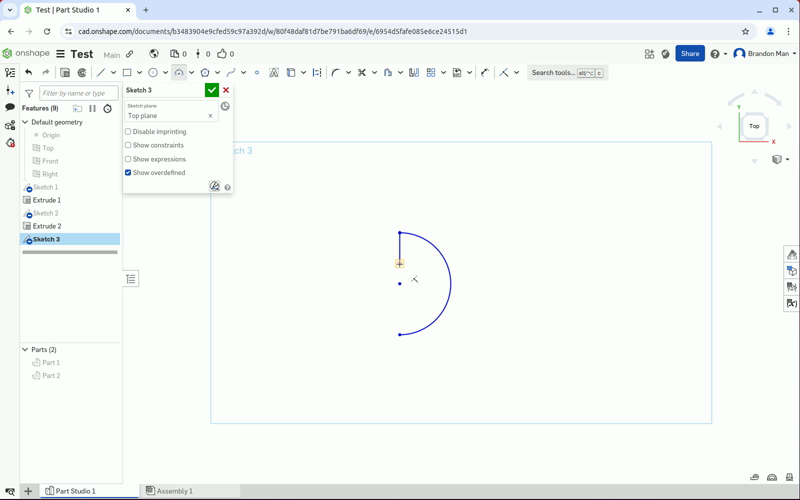
mouse_move(399, 304)
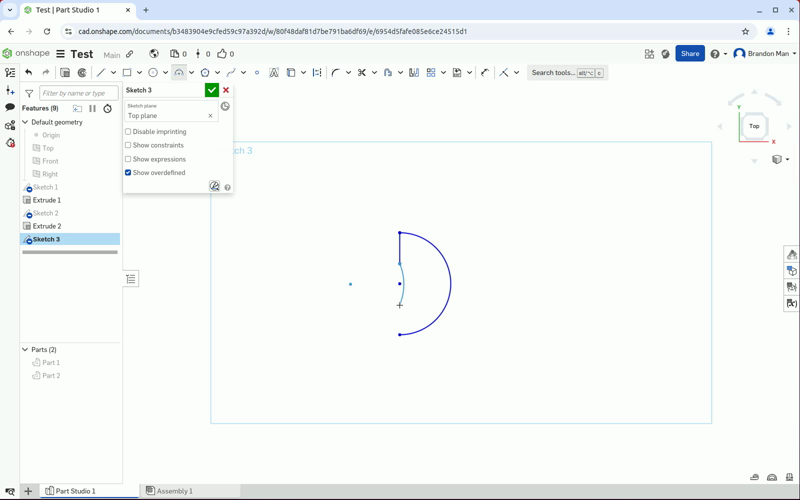
click(399, 304)
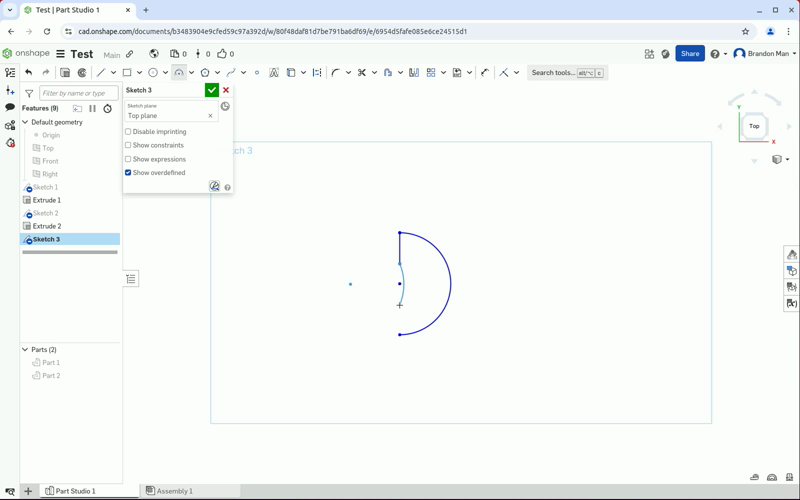
mouse_move(420, 284)
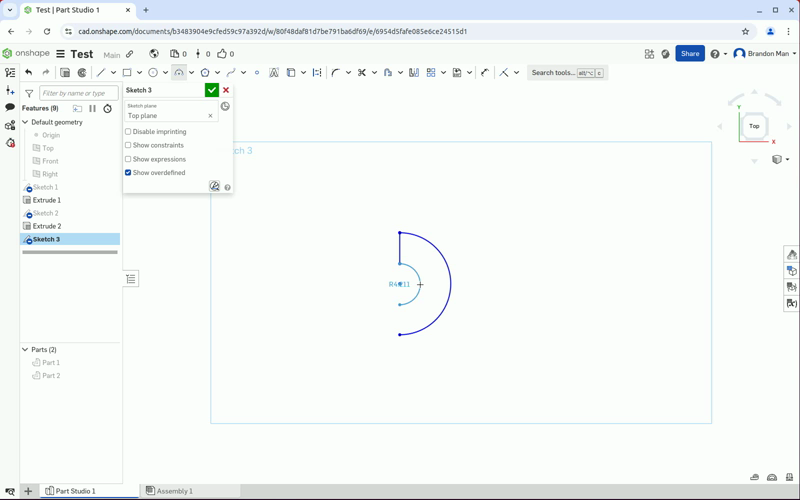
click(420, 284)
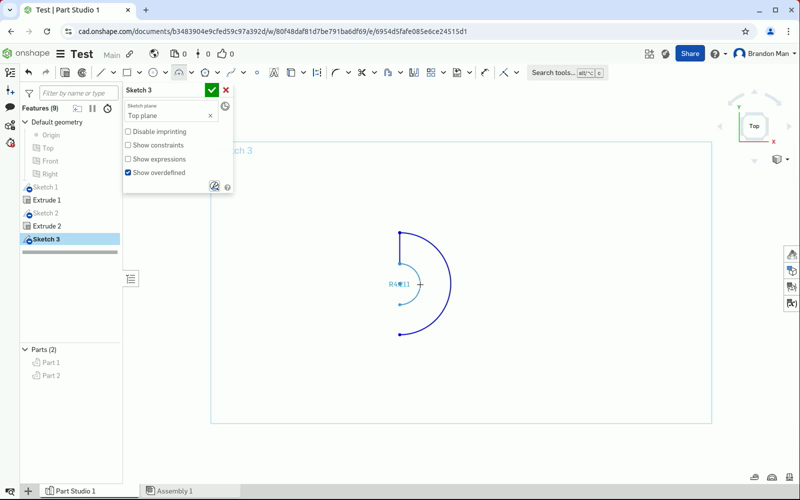
key_up(shift)
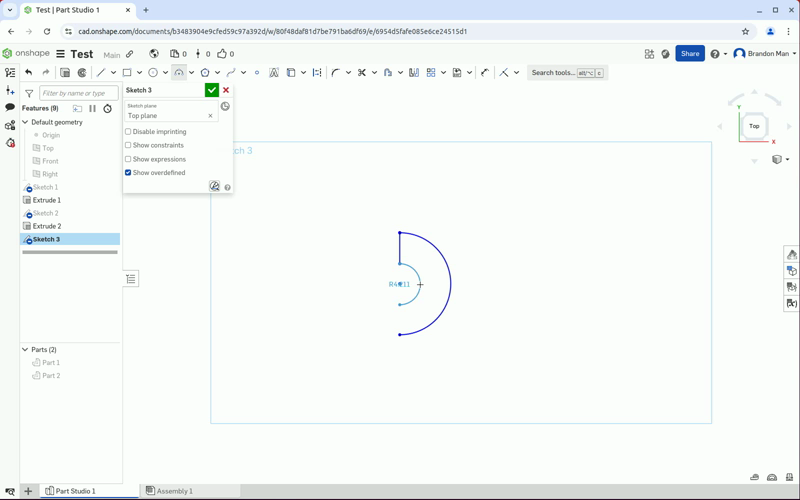
key(esc)
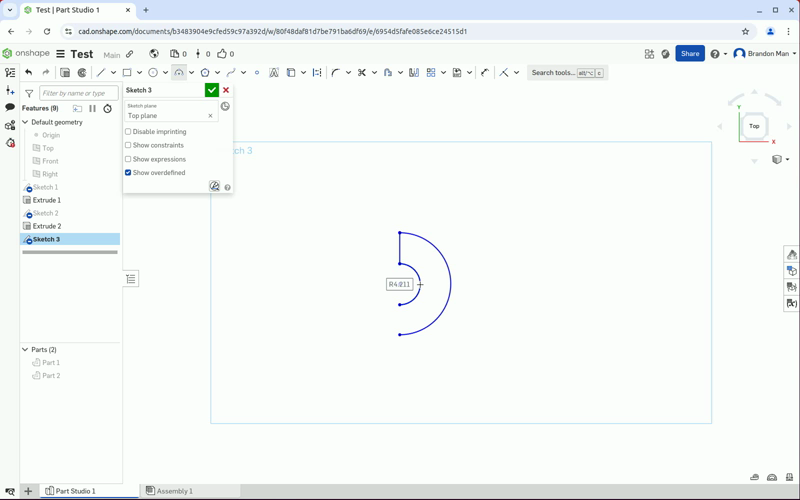
key(l)
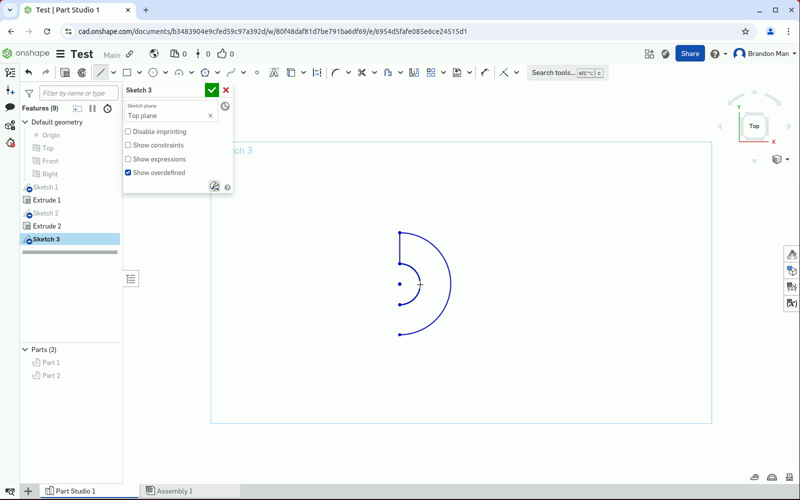
mouse_move(399, 304)
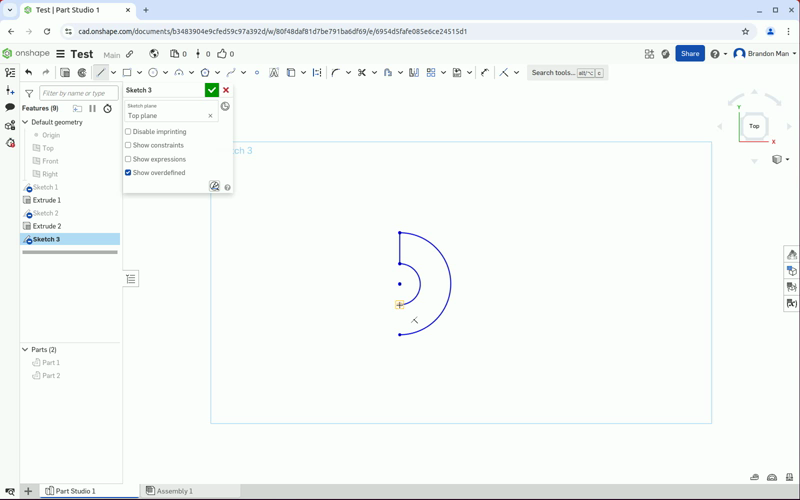
click(399, 304)
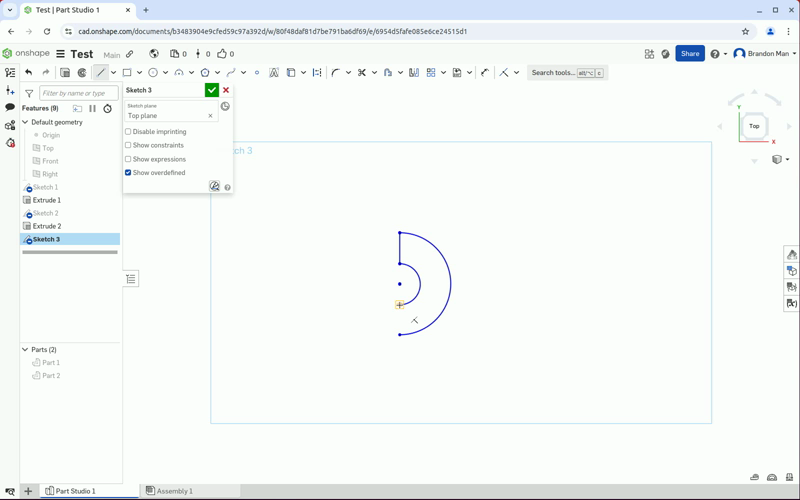
mouse_move(429, 304)
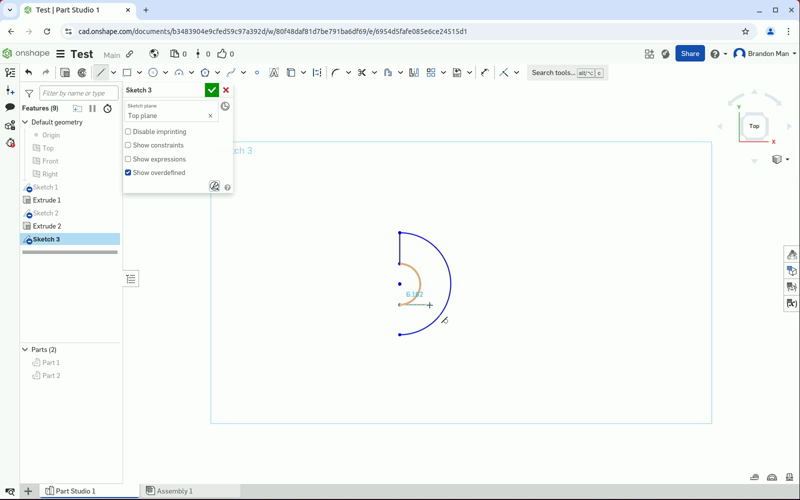
key_down(shift)
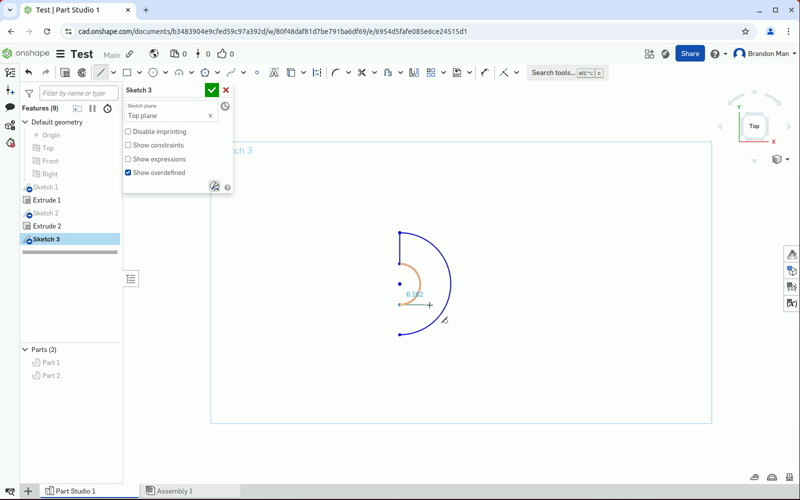
mouse_move(399, 334)
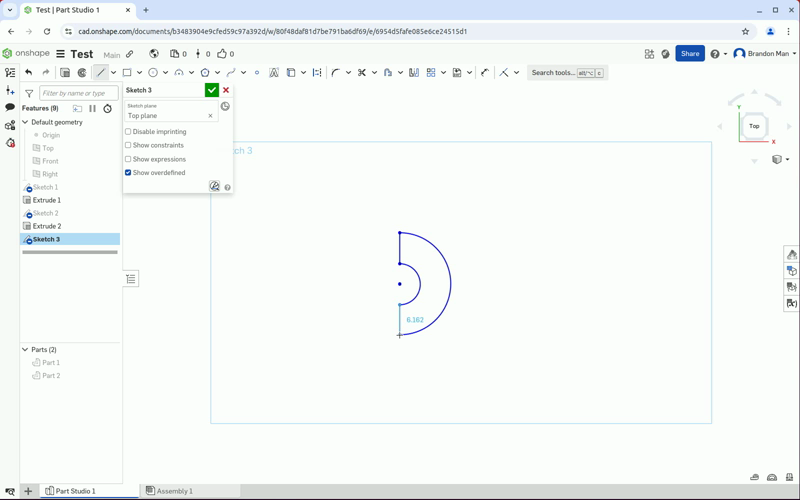
key_up(shift)
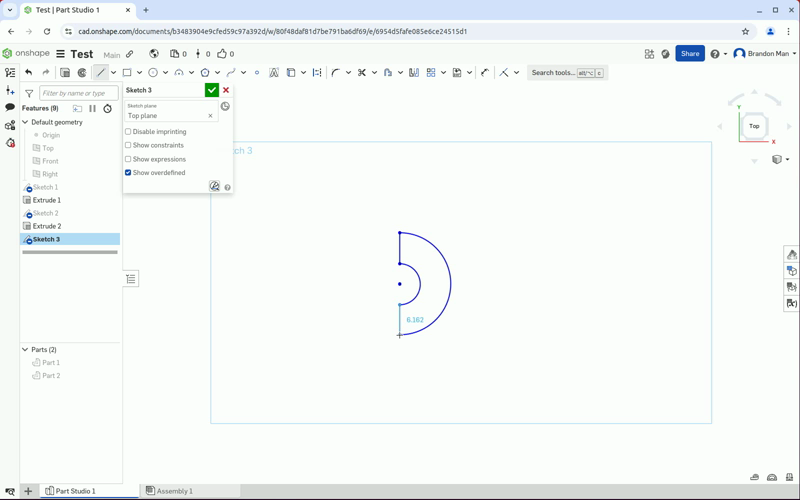
click(399, 334)
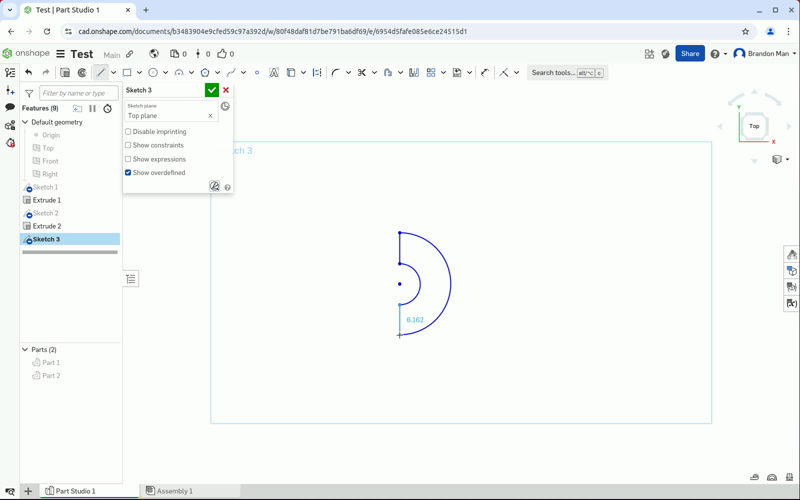
key(esc)
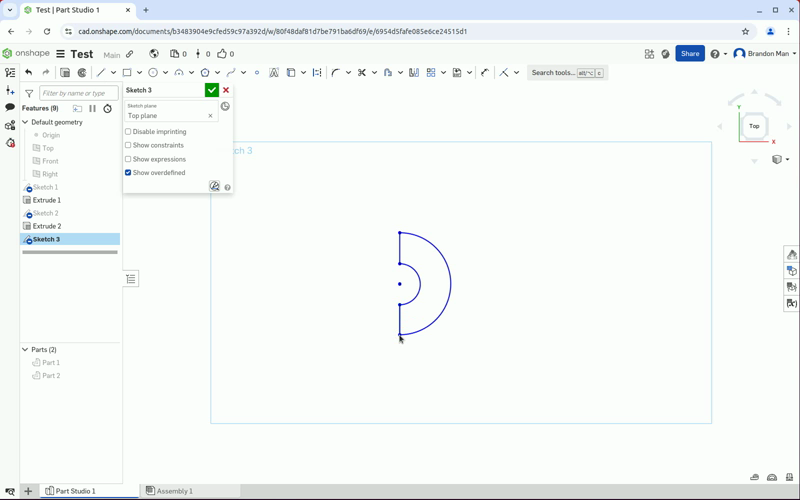
mouse_move(418, 321)
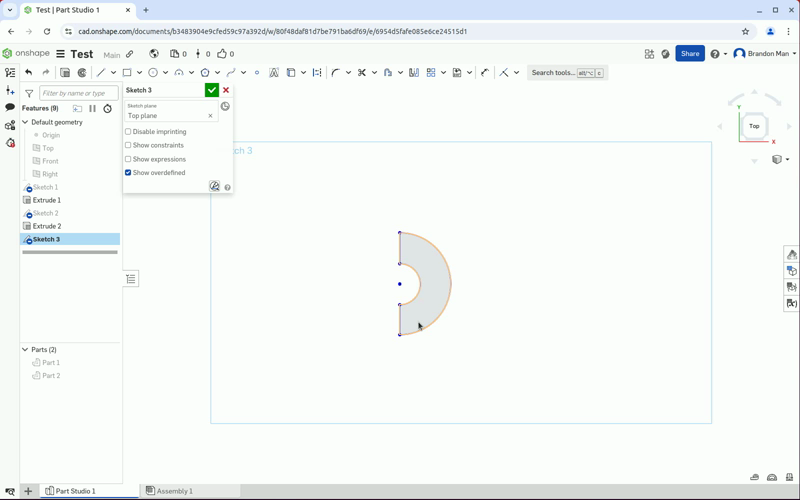
scroll(6)
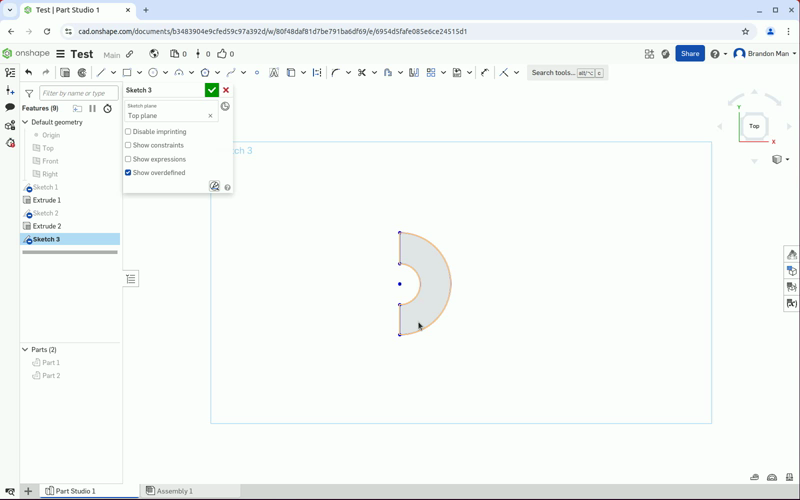
scroll(6)
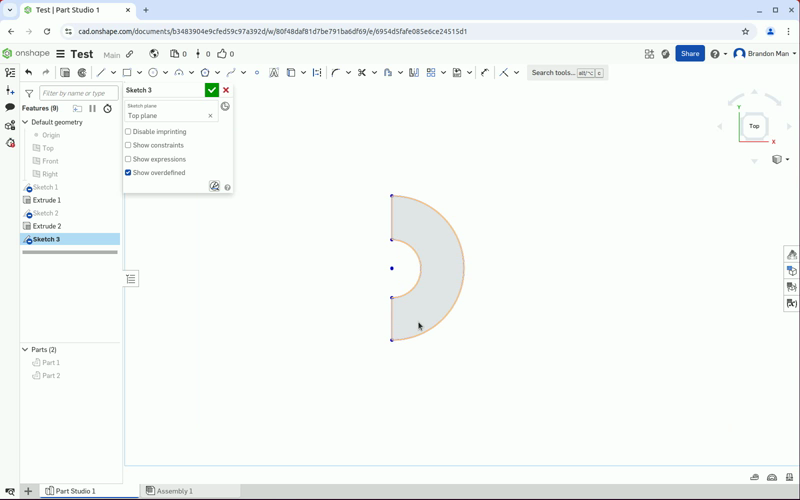
scroll(6)
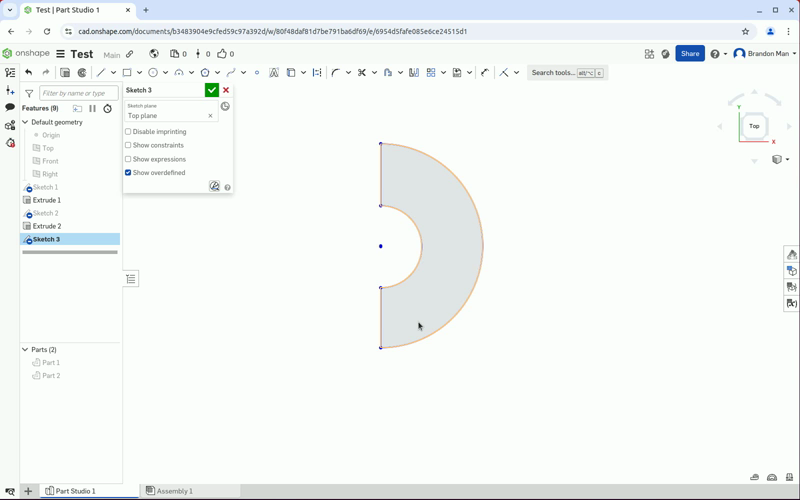
scroll(6)
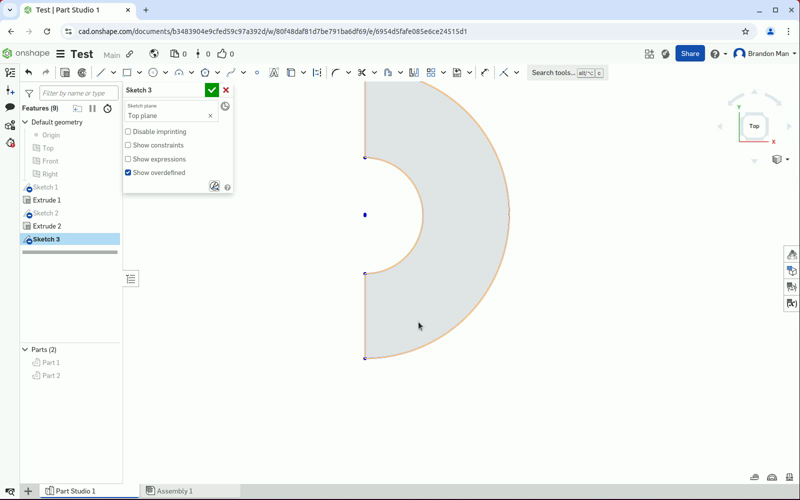
scroll(6)
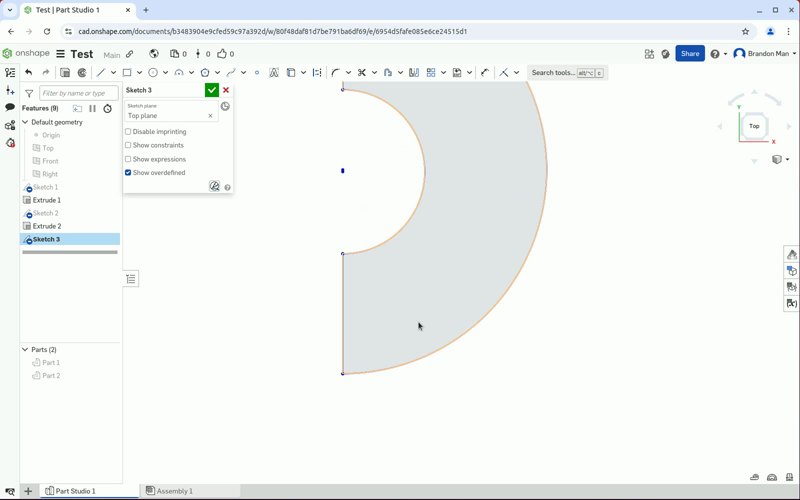
scroll(6)
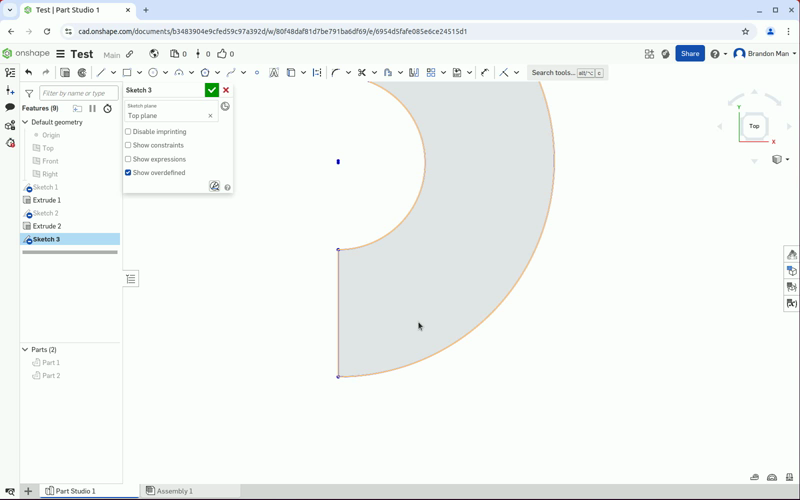
scroll(6)
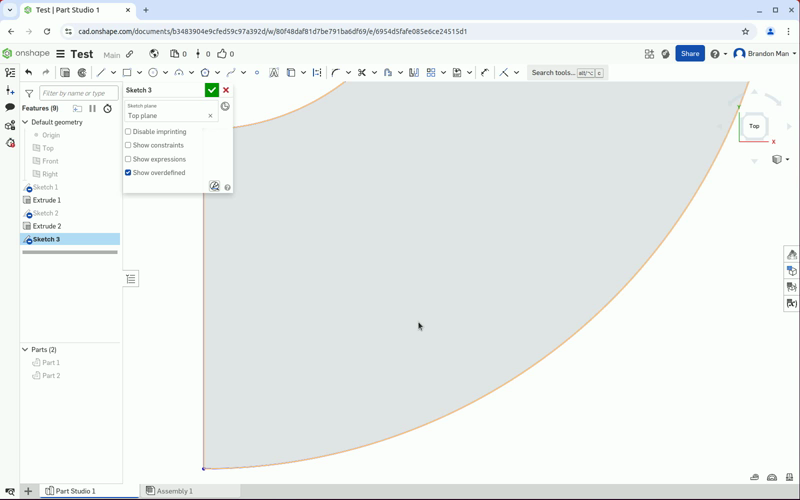
click(418, 321)
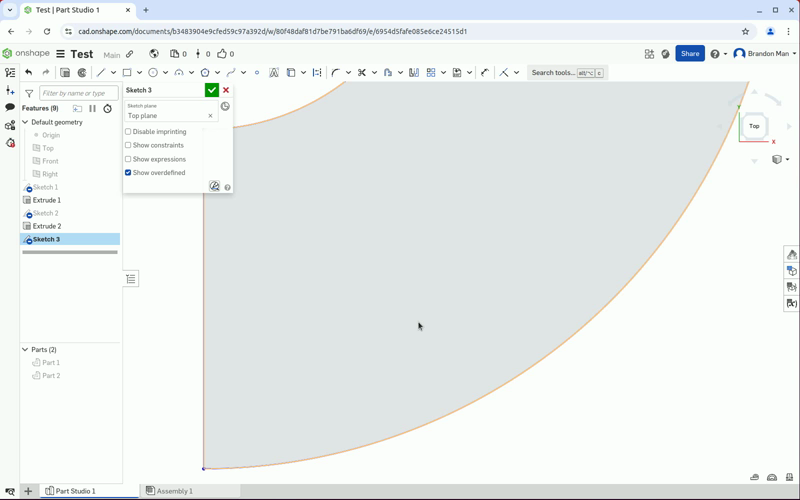
scroll(-6)
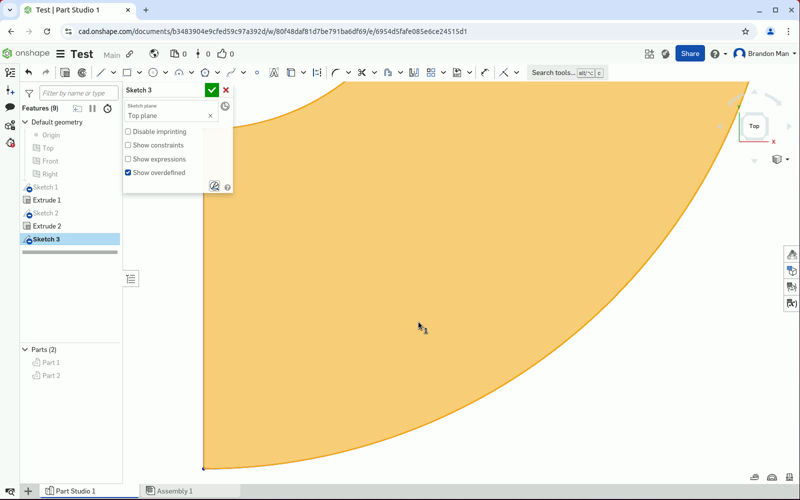
scroll(-6)
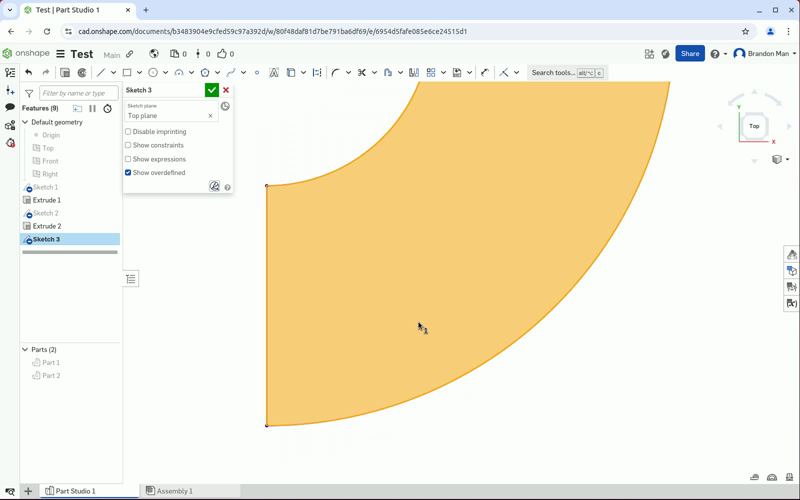
scroll(-6)
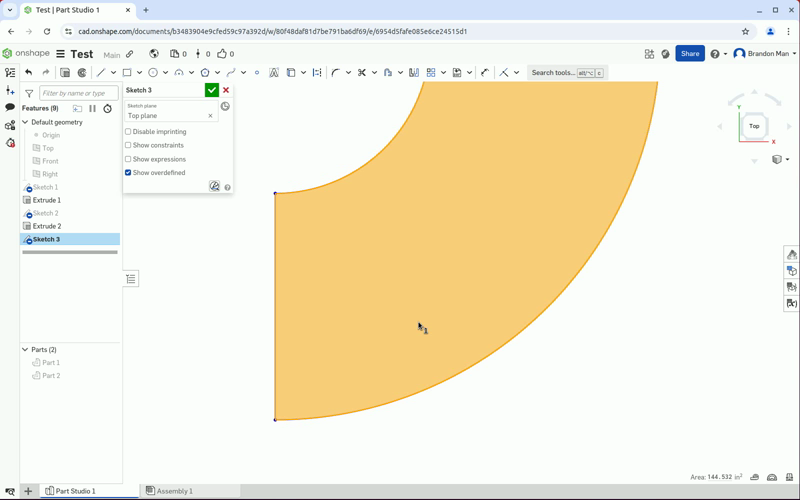
scroll(-6)
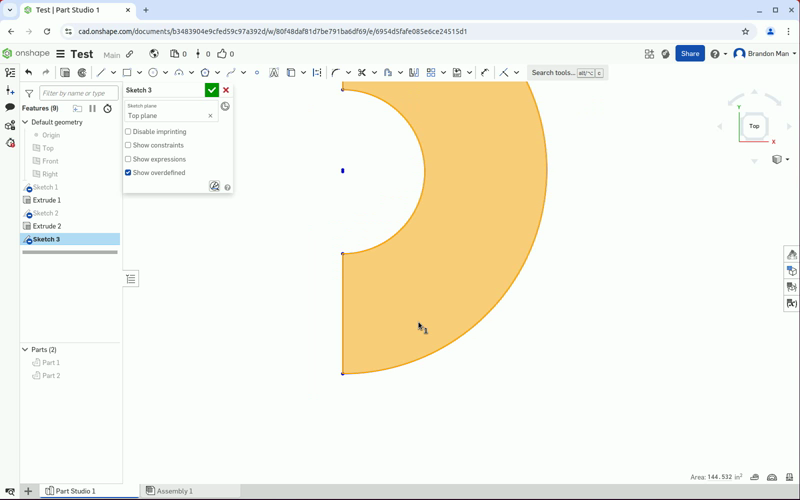
scroll(-6)
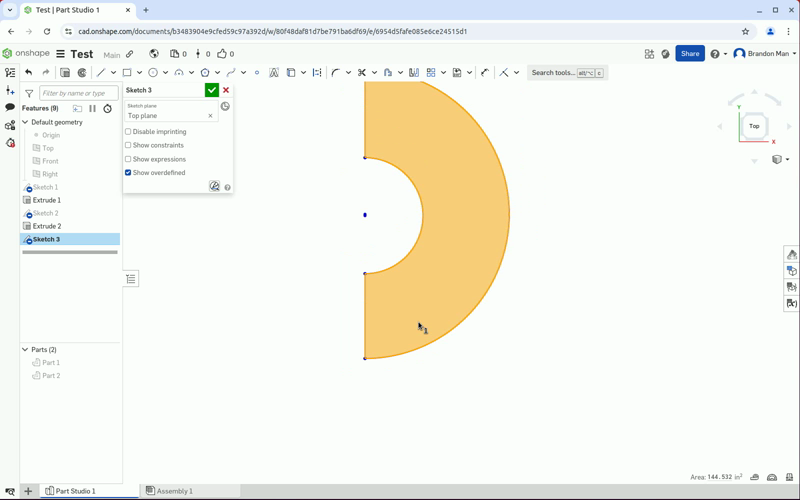
scroll(-6)
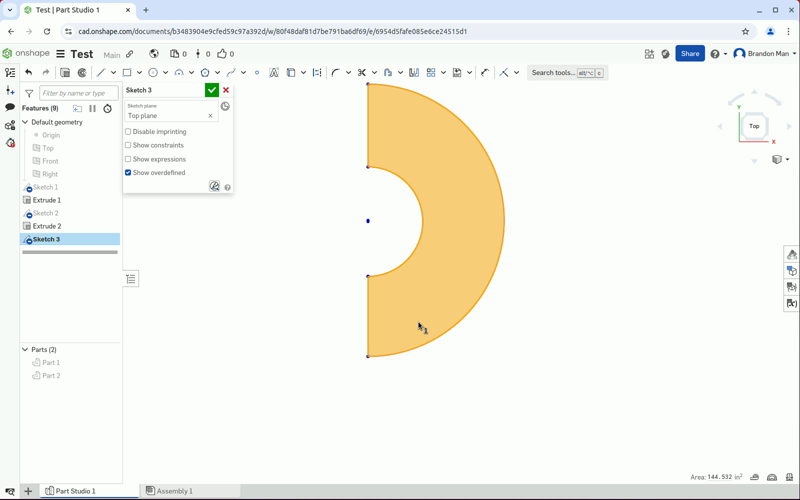
scroll(-6)
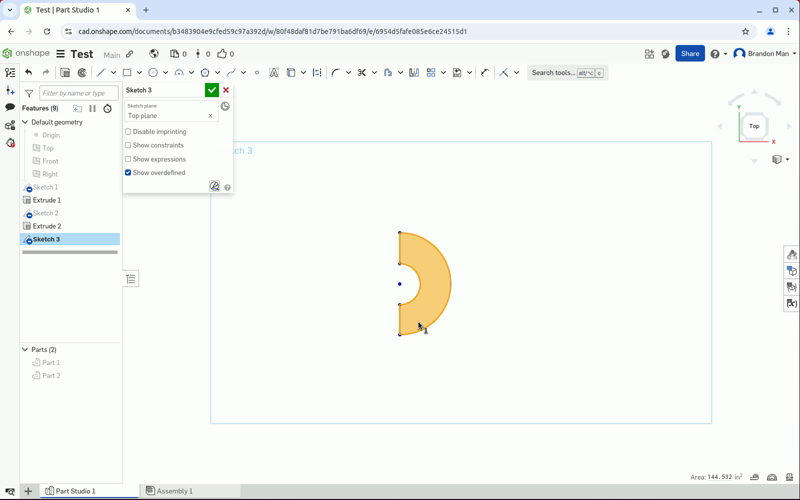
mouse_move(73, 352)
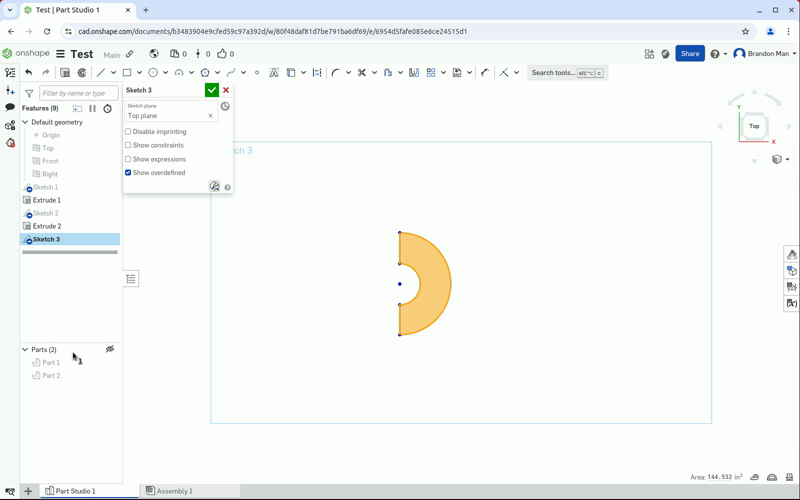
key(shift+y)
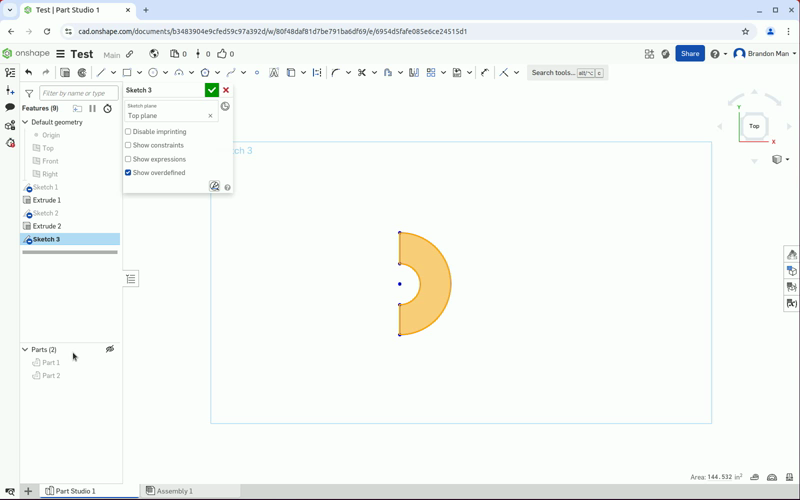
key(shift+e)
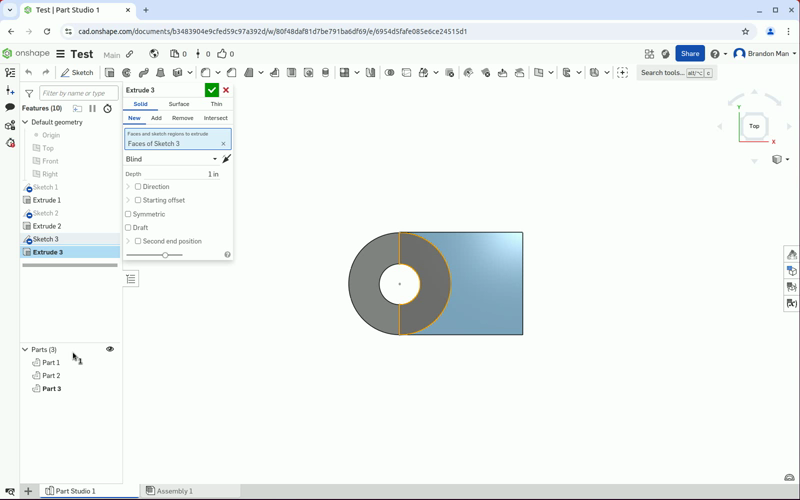
mouse_move(143, 106)
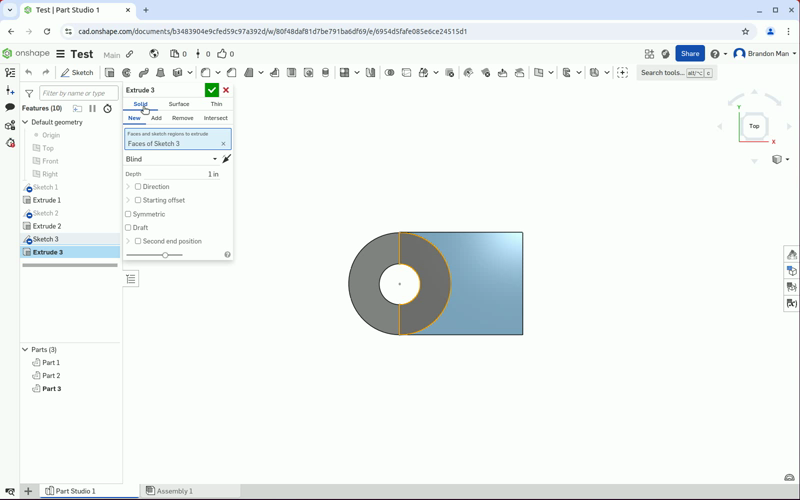
click(143, 106)
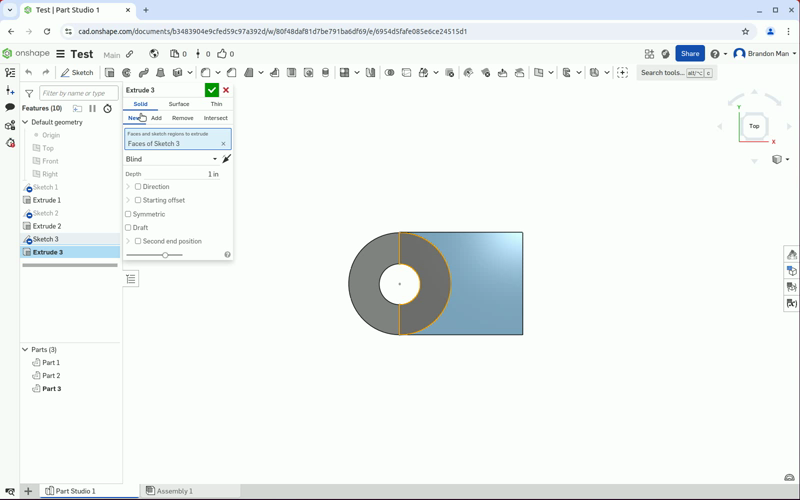
mouse_move(137, 120)
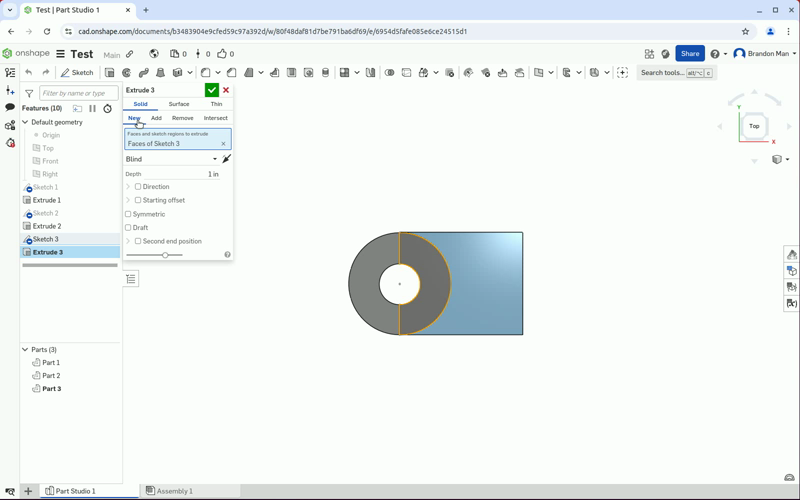
click(137, 120)
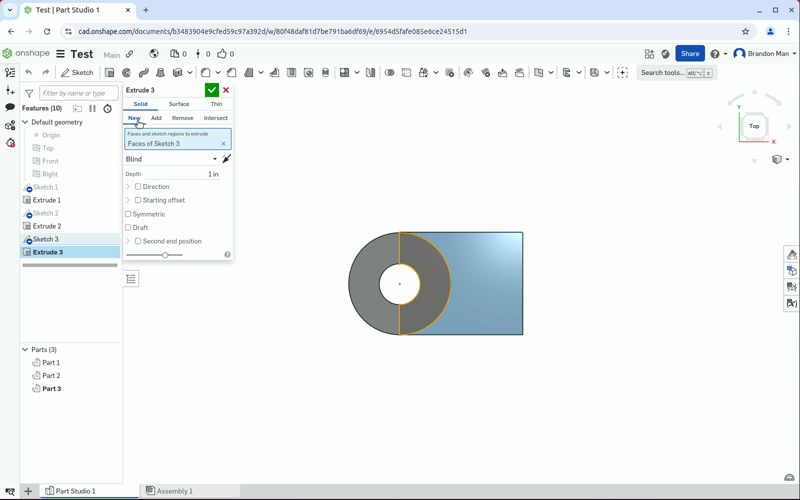
key(tab, 4)
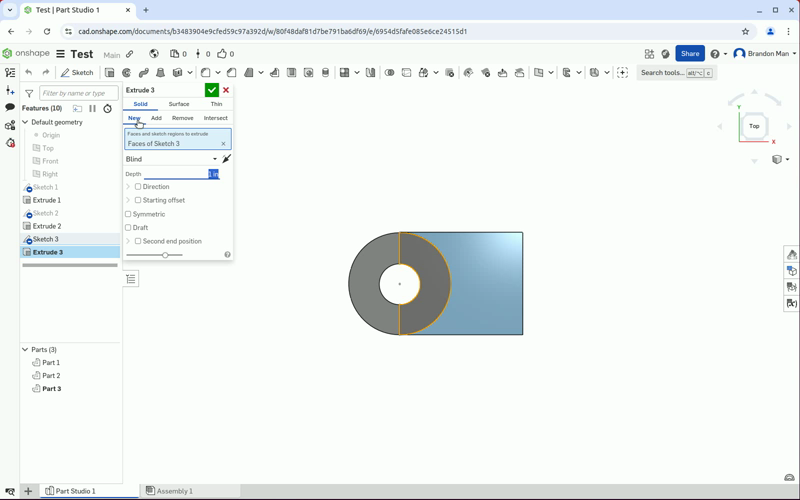
text(4.092)
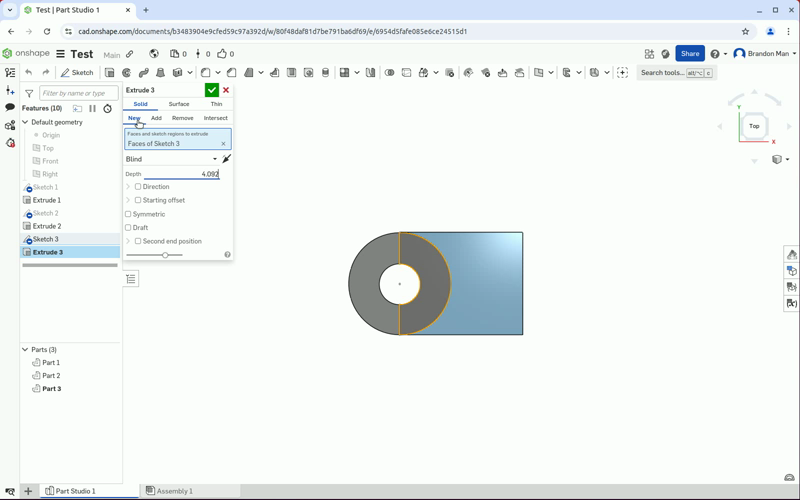
key(enter)
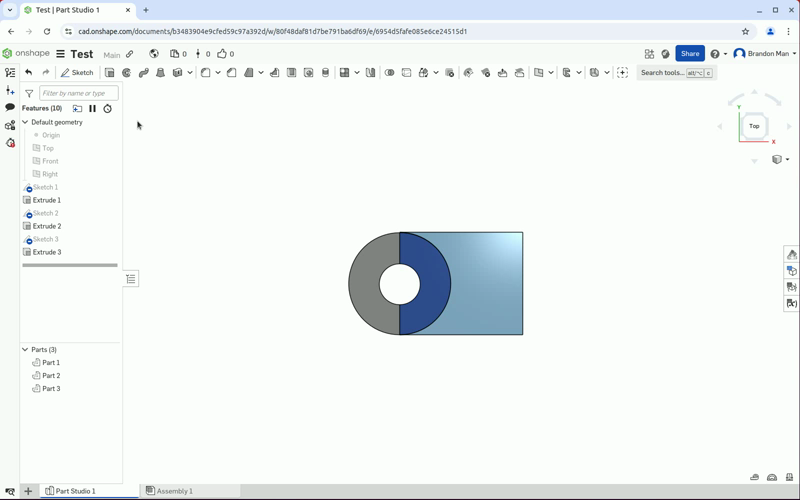
key(shift+h)
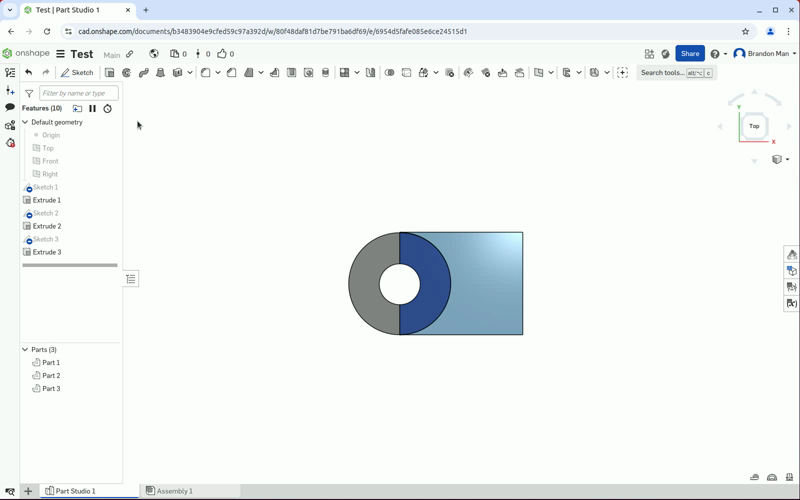
key(shift+h)
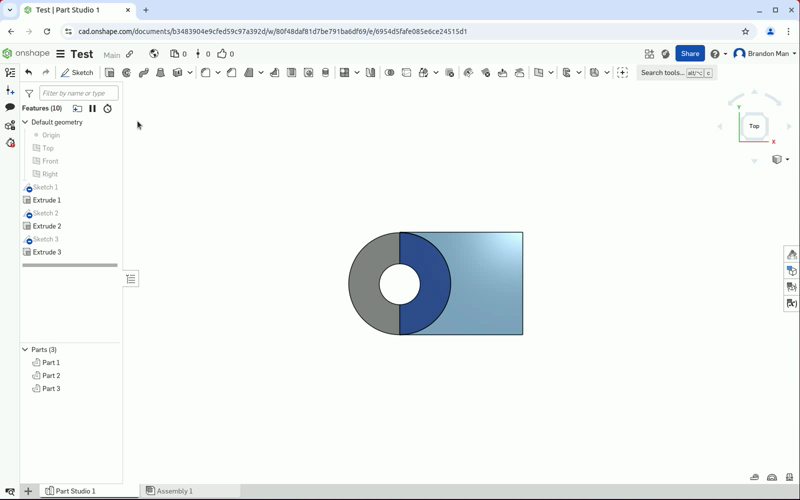
mouse_move(73, 189)
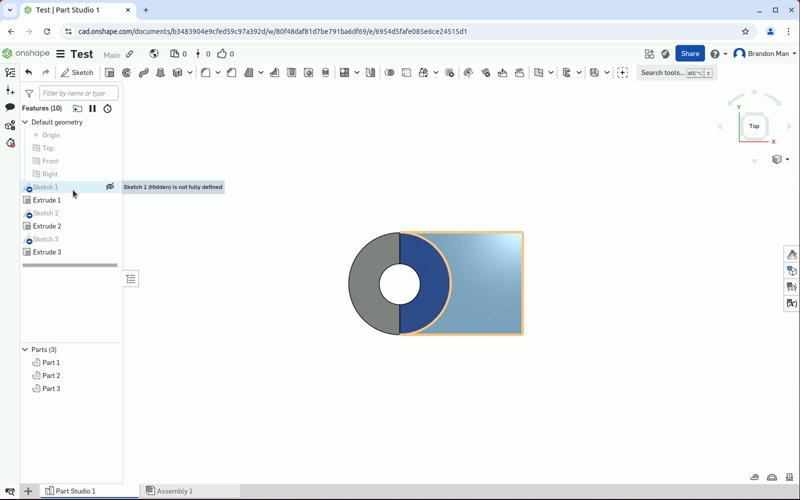
click(73, 189)
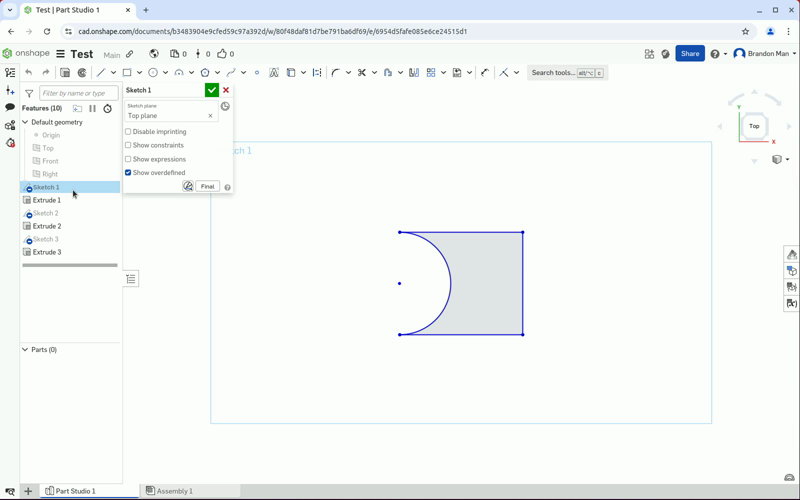
mouse_move(229, 92)
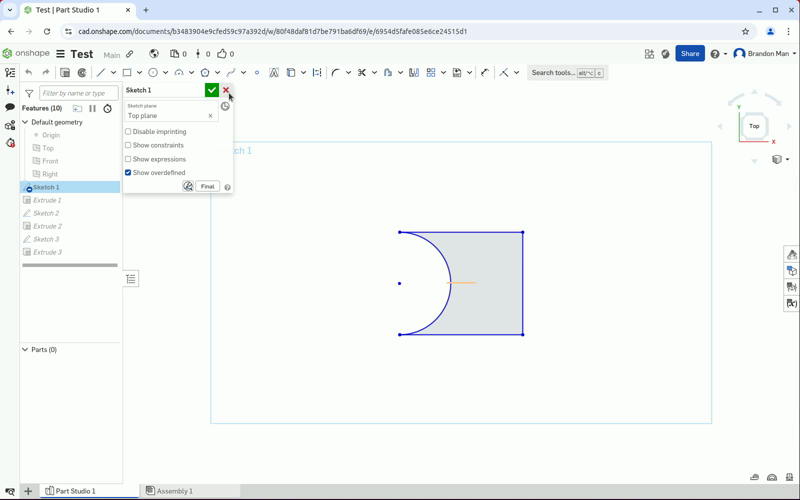
click(229, 92)
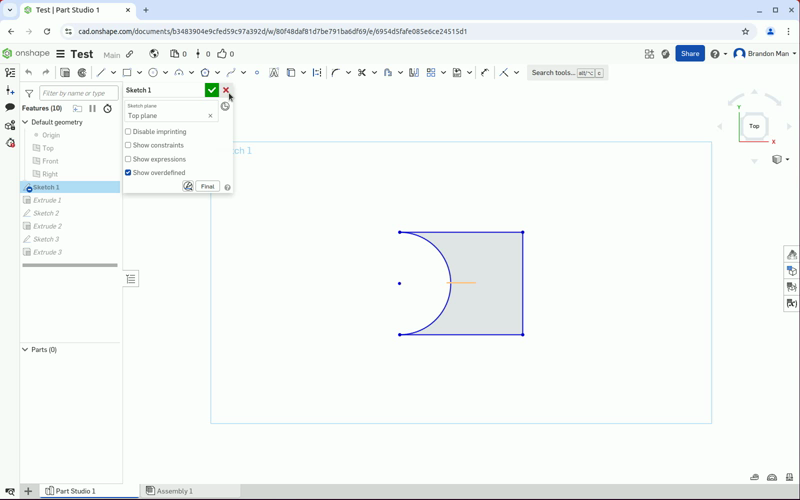
key(shift+s)
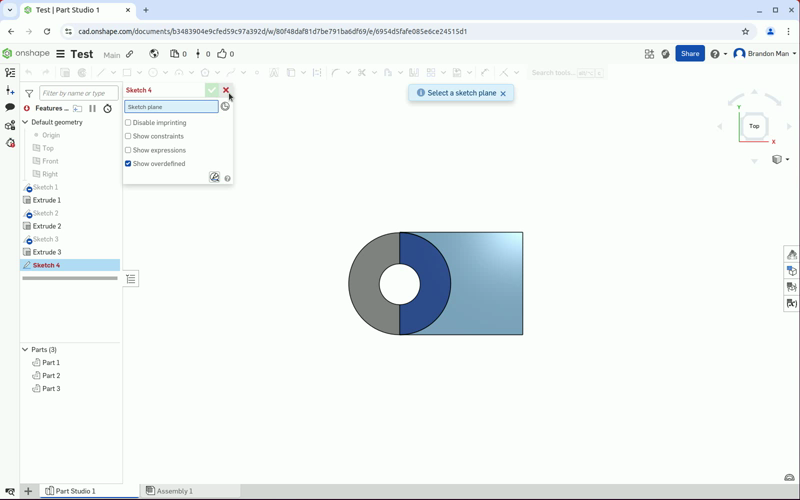
mouse_move(73, 150)
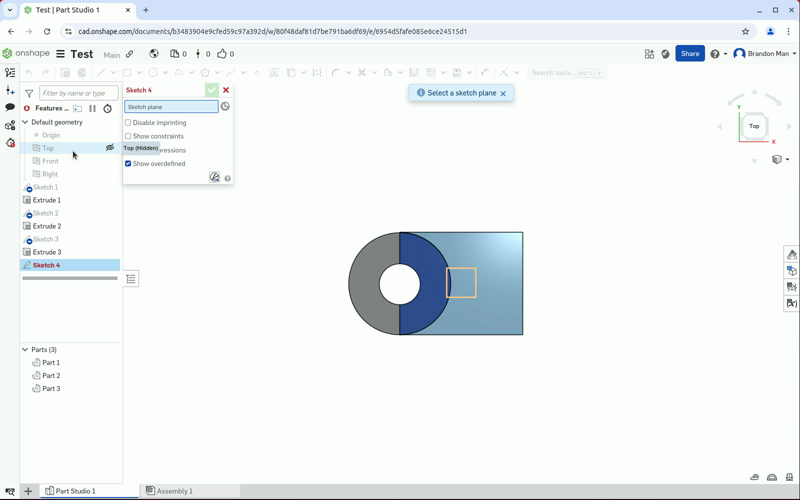
click(73, 150)
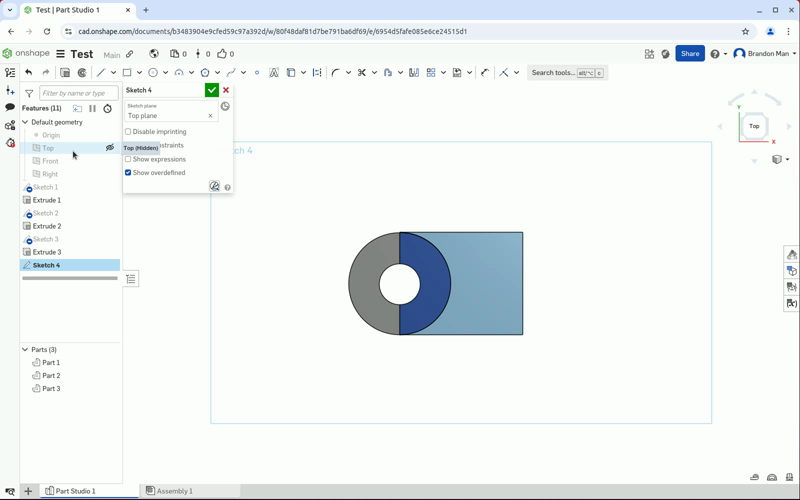
mouse_move(73, 352)
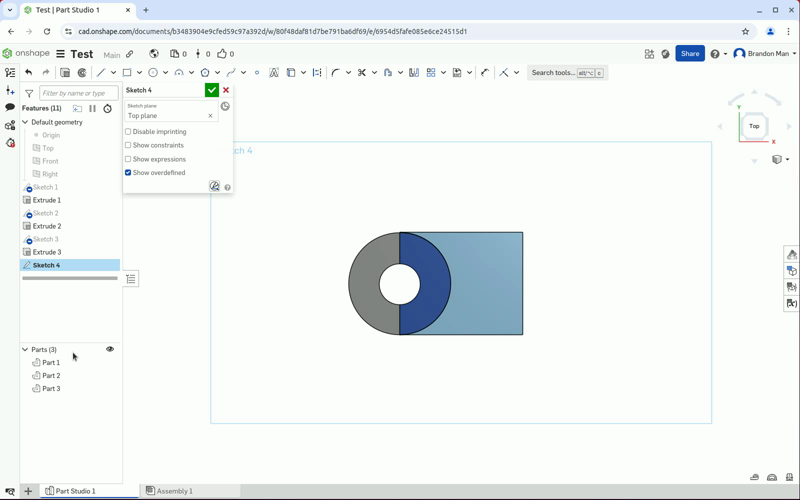
key(y)
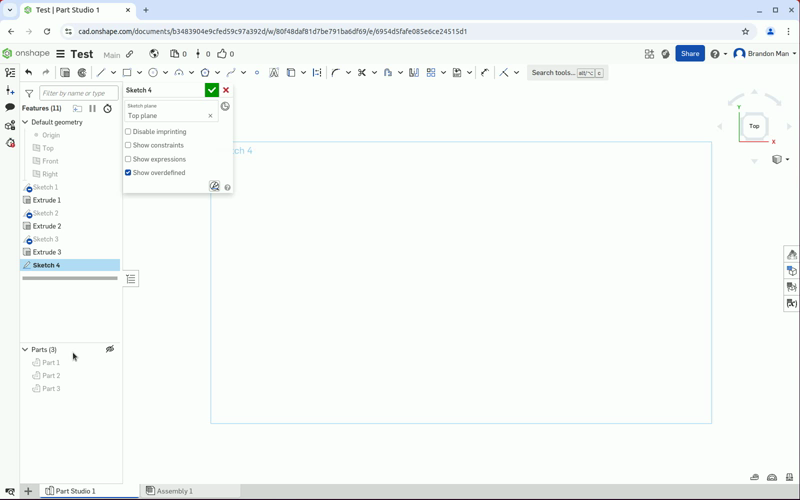
key(l)
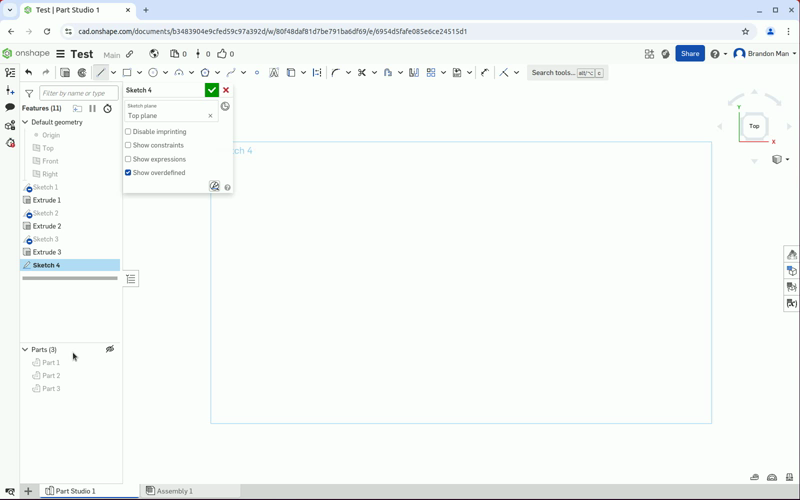
key_down(shift)
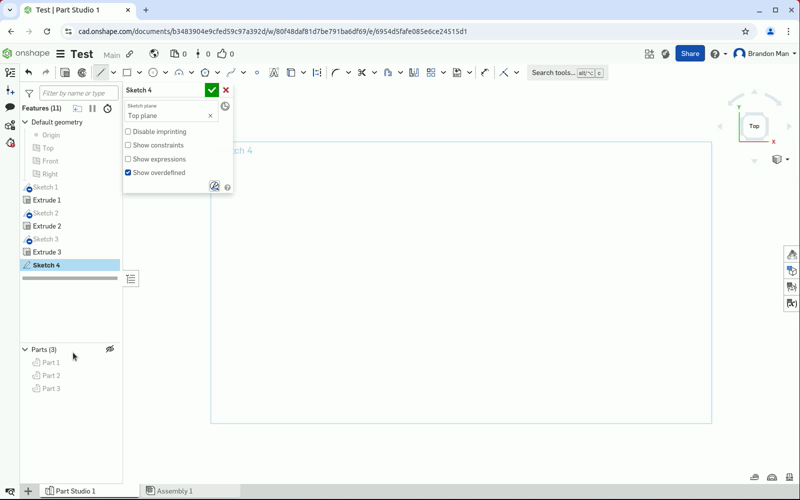
mouse_move(399, 334)
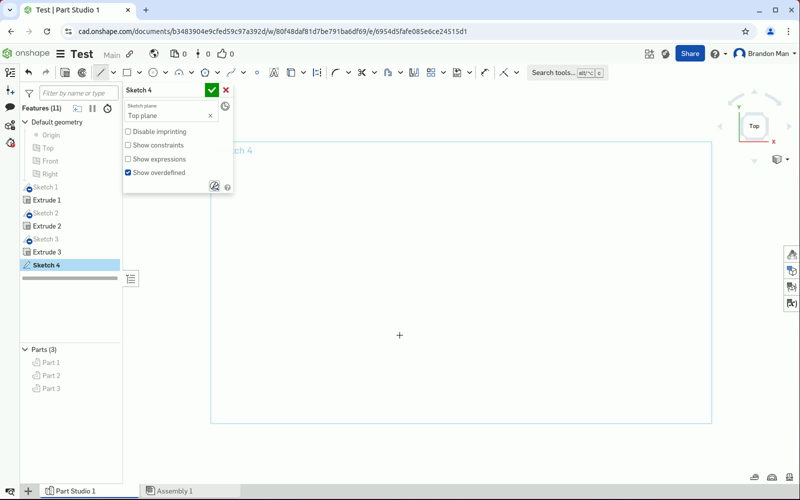
click(399, 334)
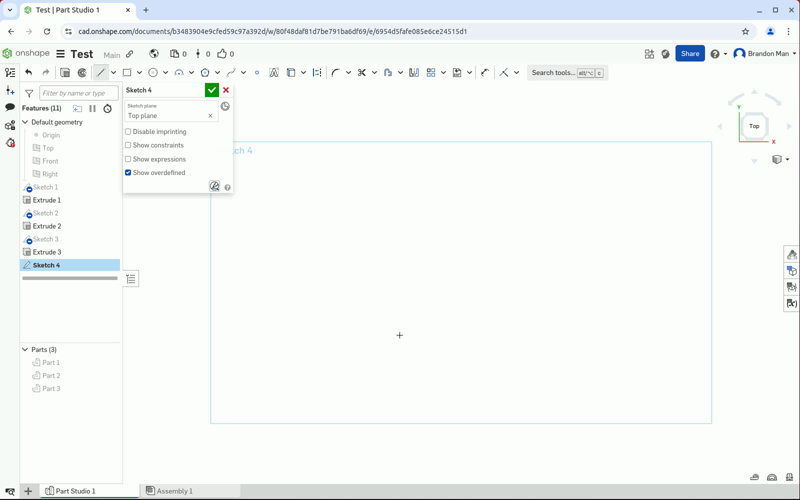
key_up(shift)
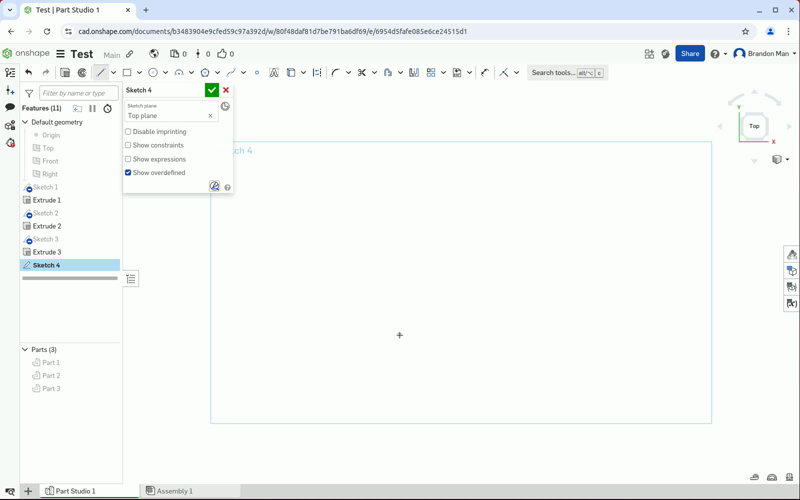
key_down(shift)
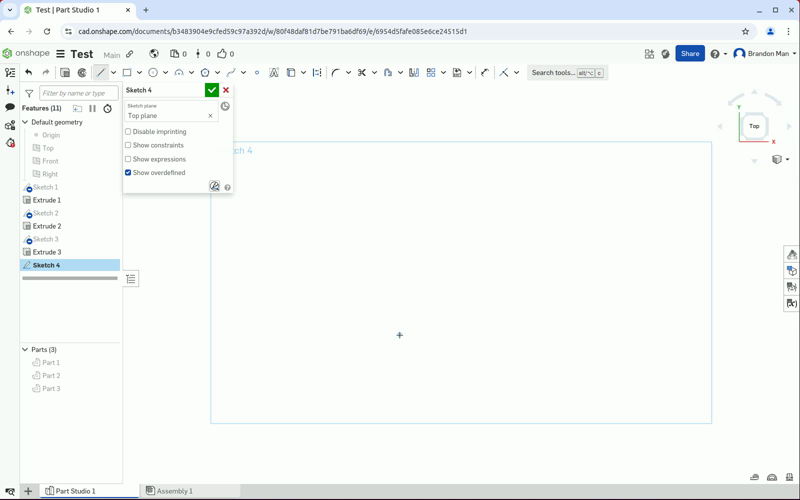
mouse_move(429, 334)
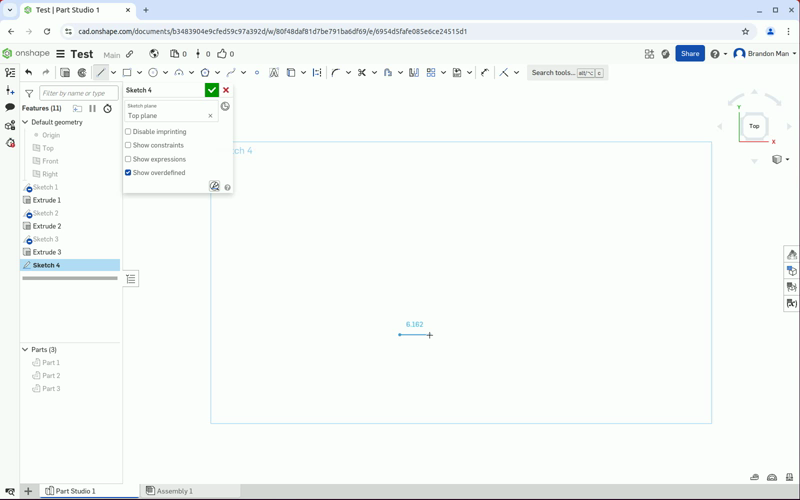
mouse_move(399, 304)
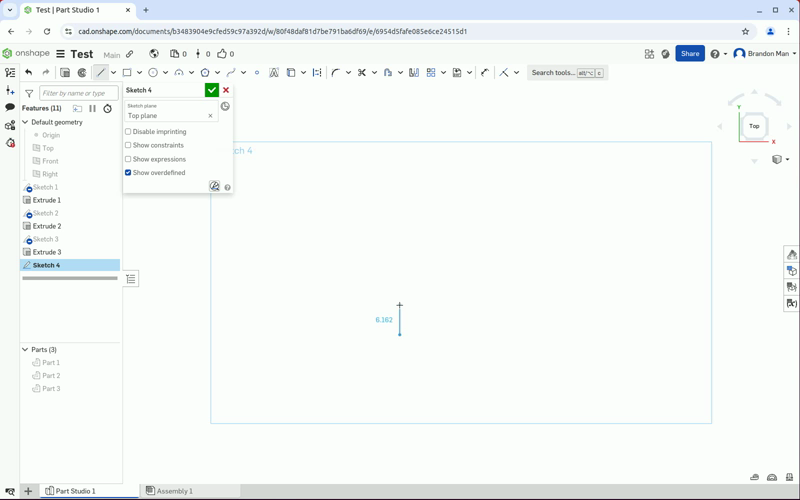
click(399, 304)
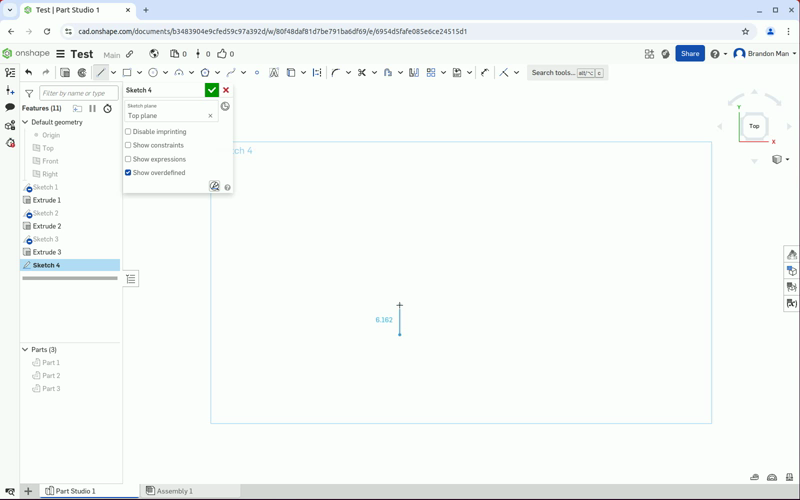
key_up(shift)
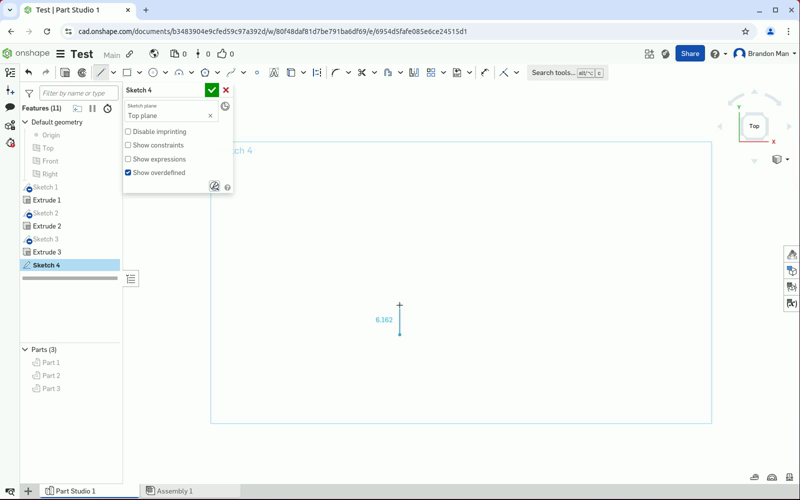
key(esc)
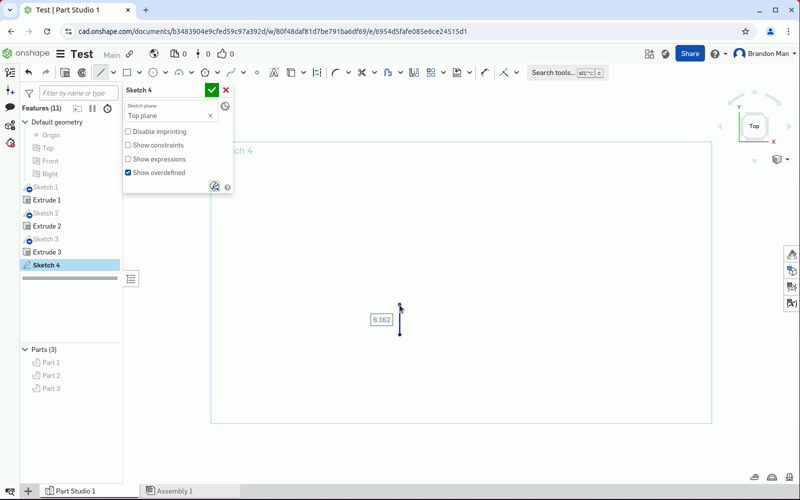
key(a)
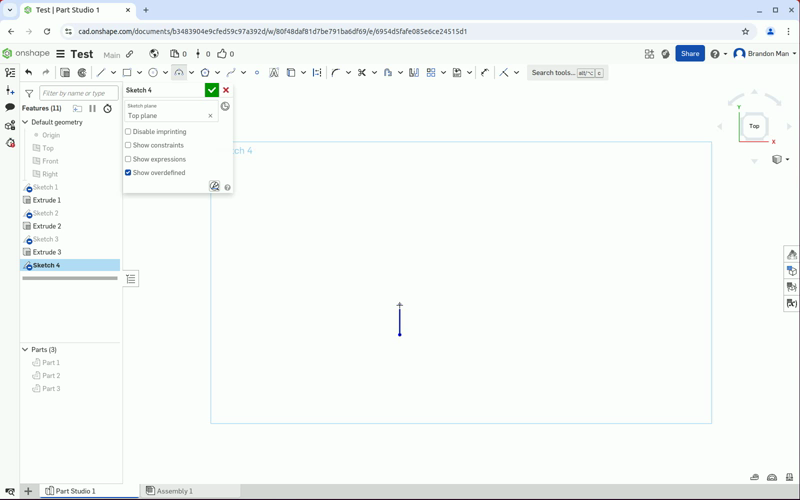
mouse_move(399, 304)
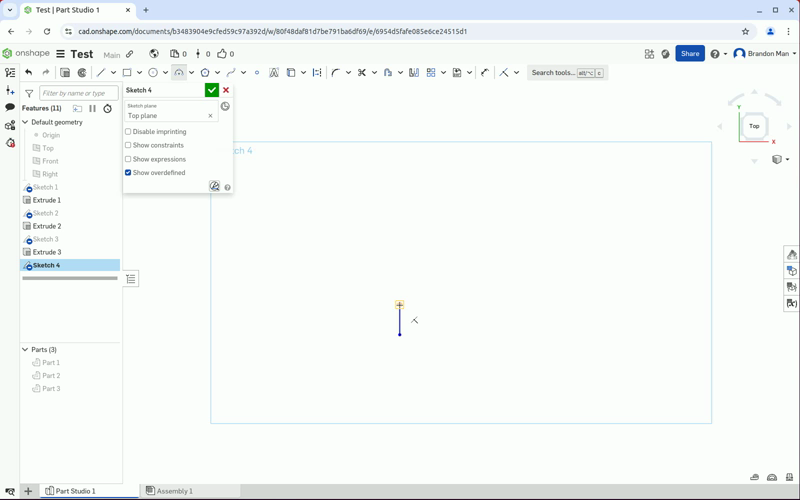
click(399, 304)
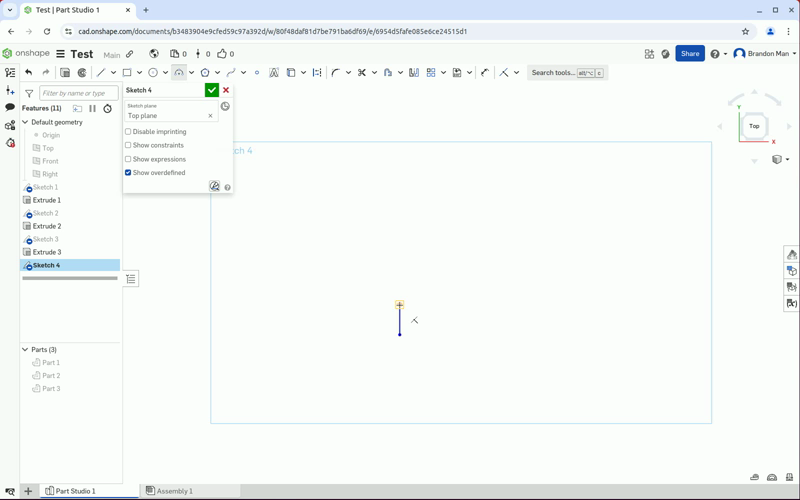
key_down(shift)
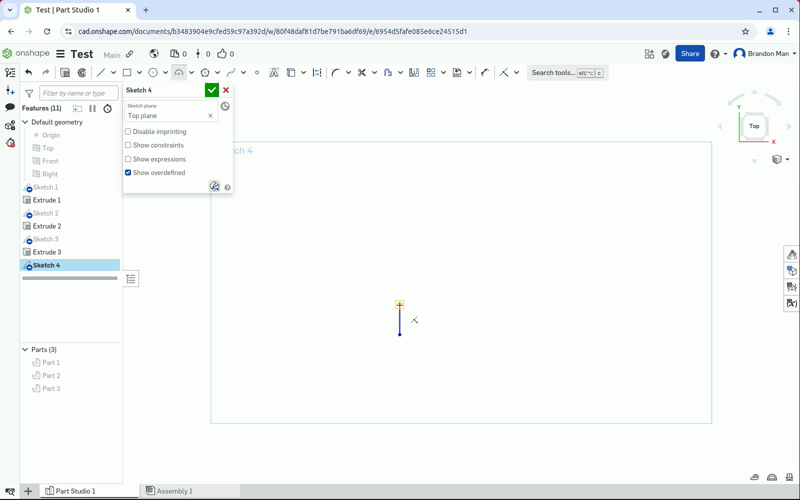
mouse_move(399, 263)
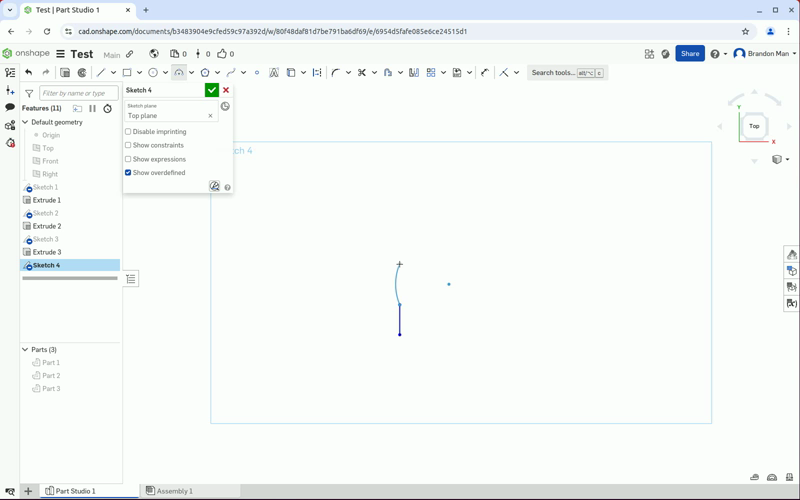
click(399, 263)
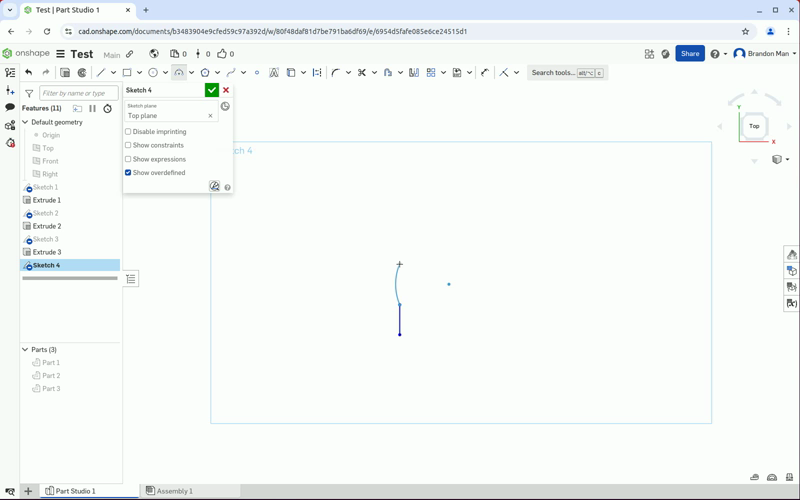
mouse_move(379, 284)
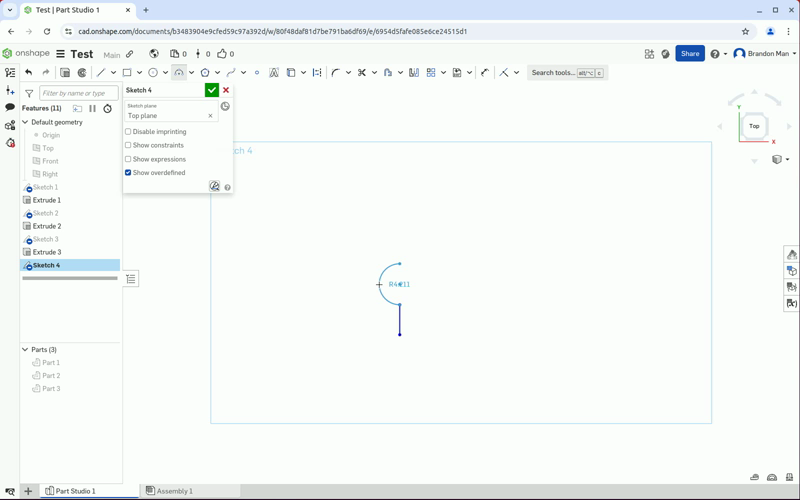
click(379, 284)
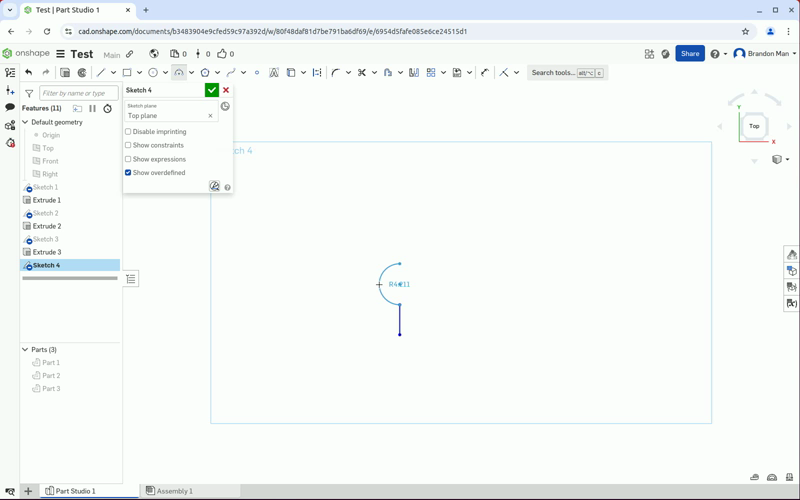
key_up(shift)
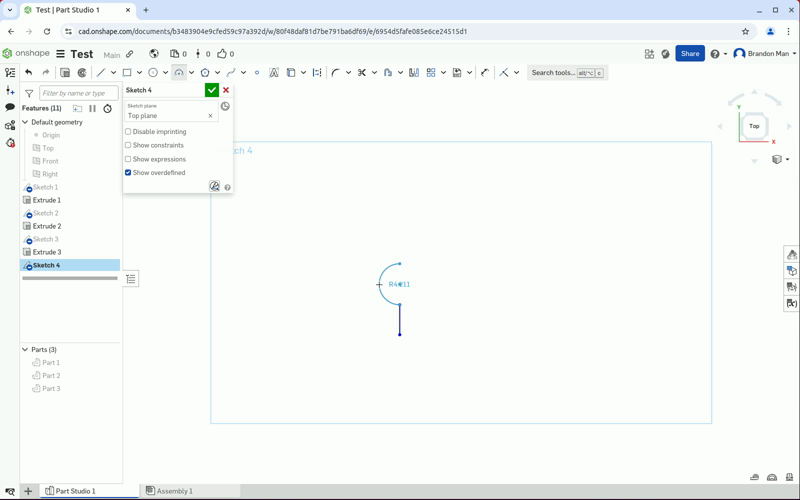
key(esc)
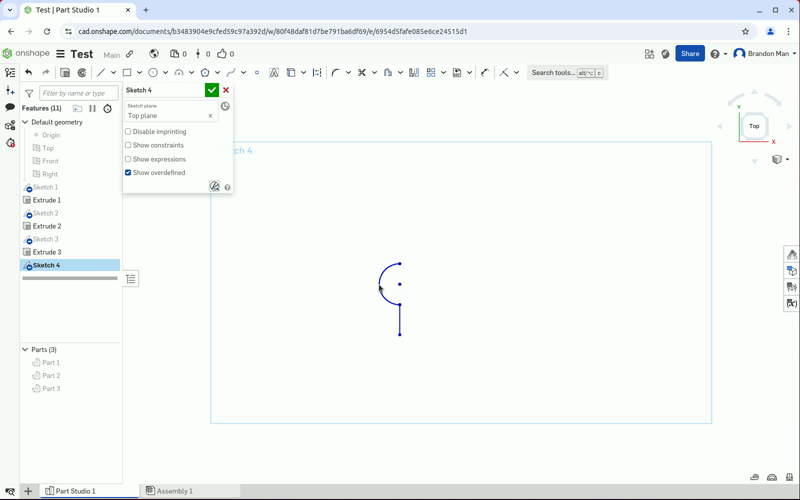
key(l)
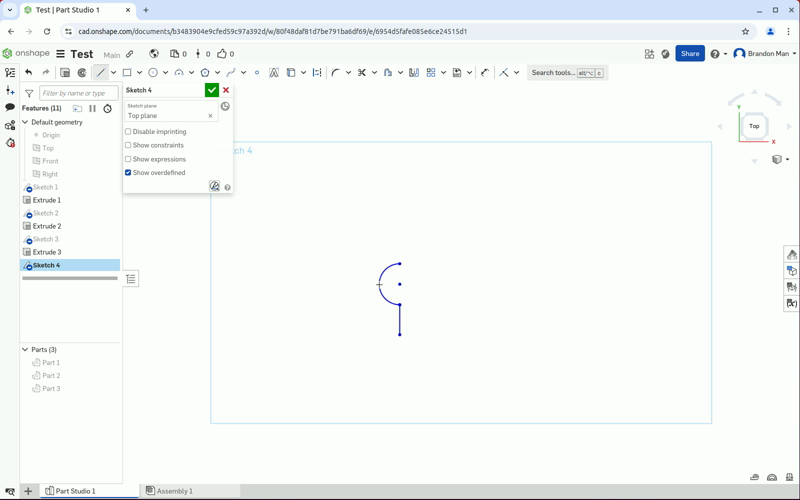
mouse_move(399, 263)
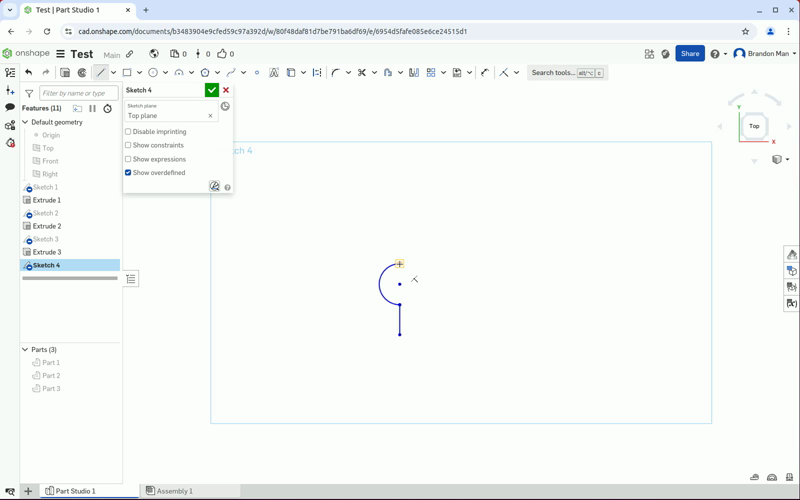
click(399, 263)
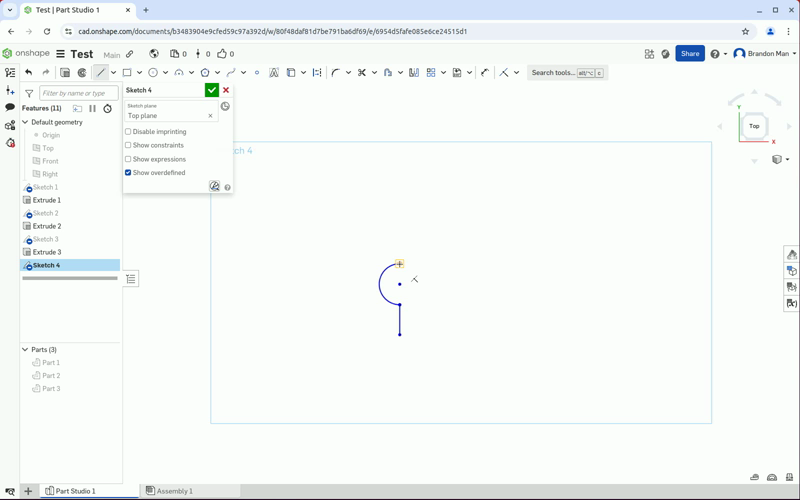
key_down(shift)
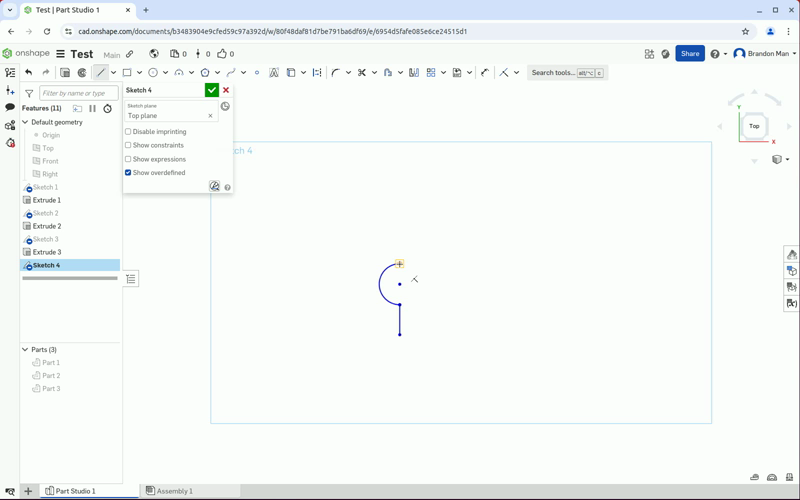
mouse_move(429, 263)
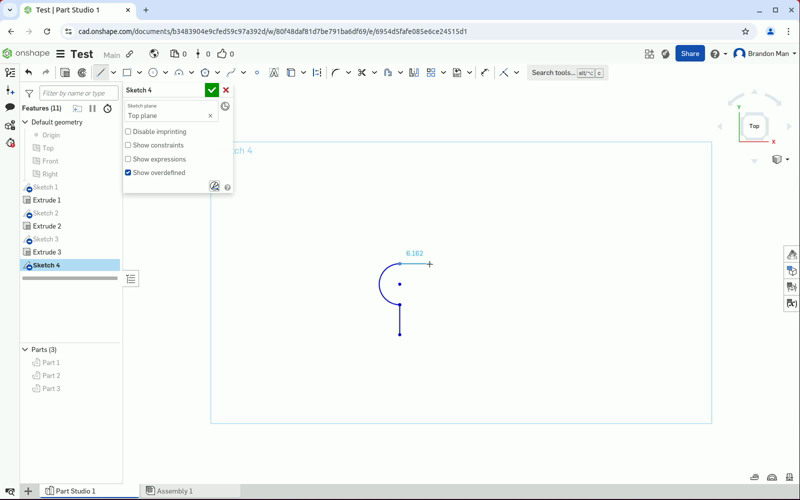
mouse_move(399, 232)
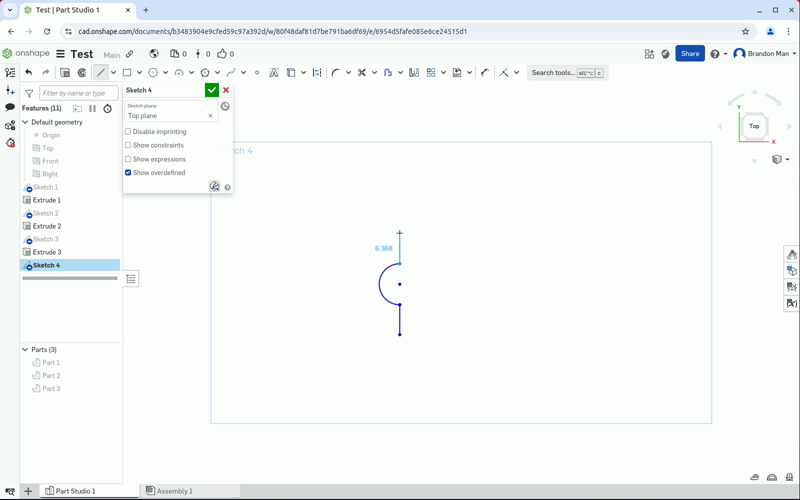
click(399, 232)
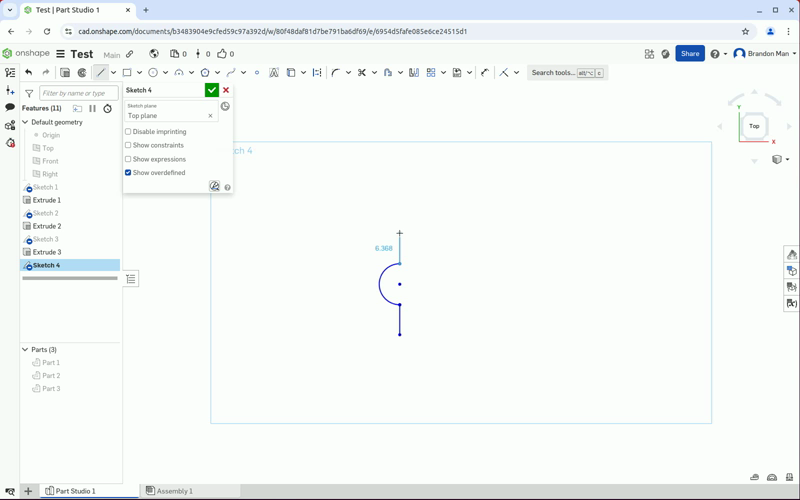
key_up(shift)
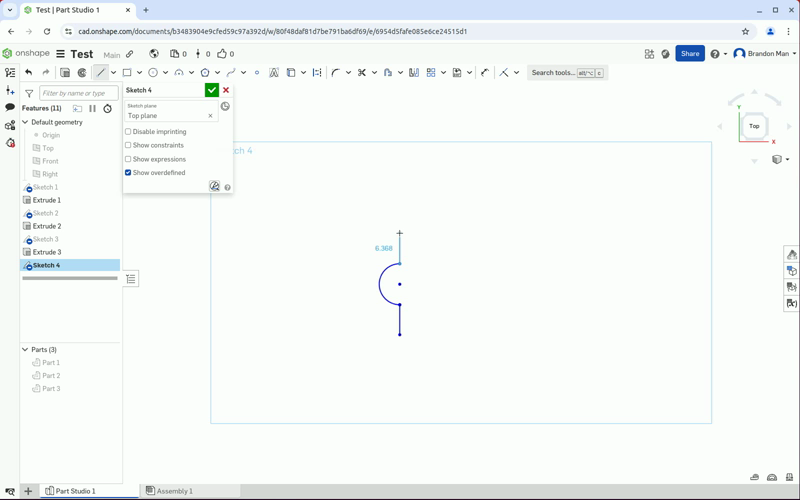
key(esc)
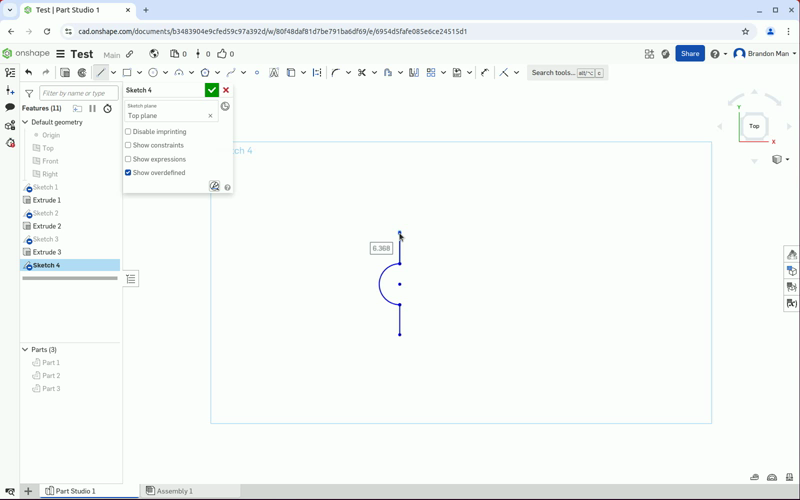
key(a)
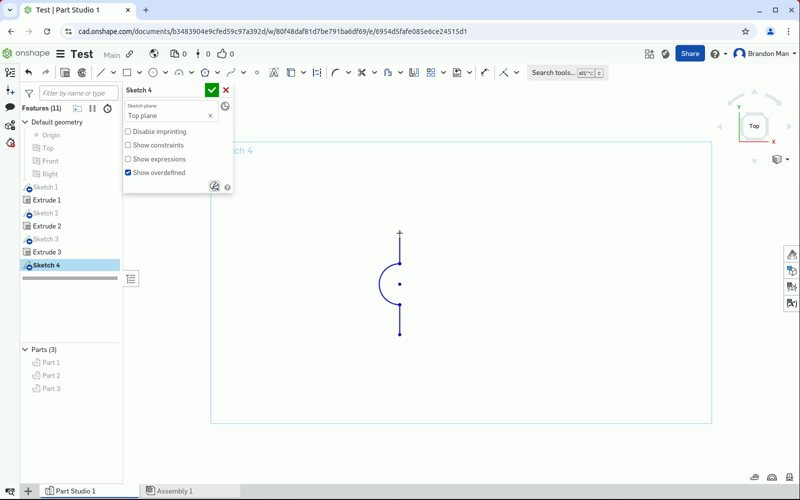
mouse_move(399, 232)
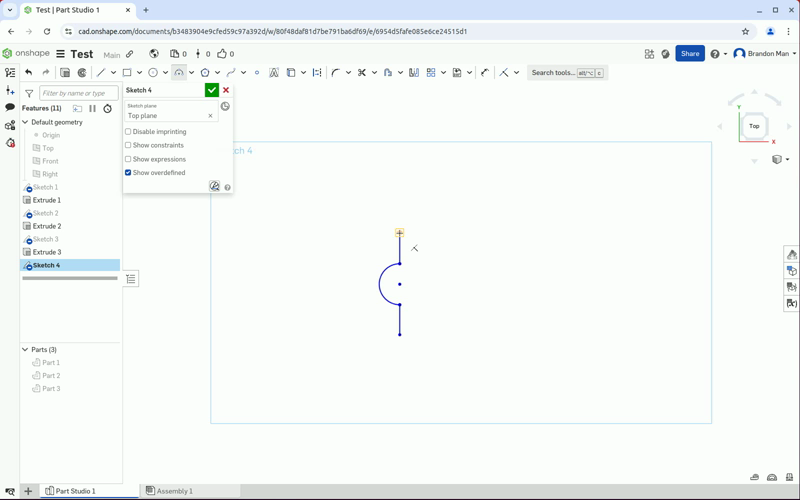
click(399, 232)
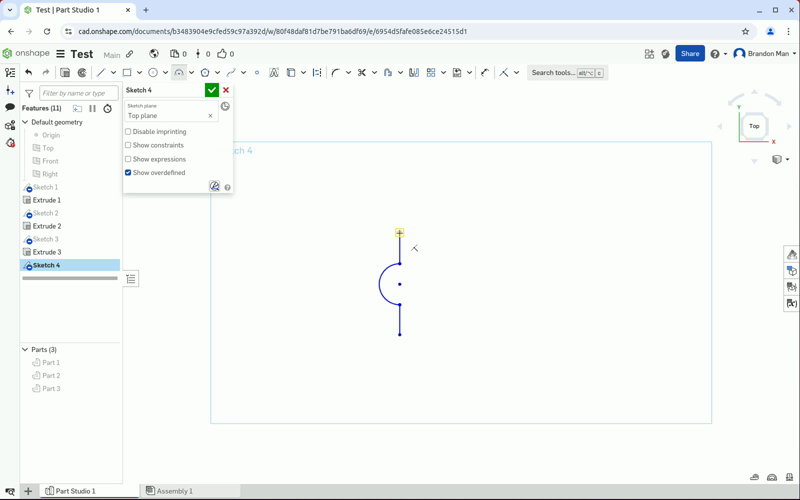
mouse_move(399, 334)
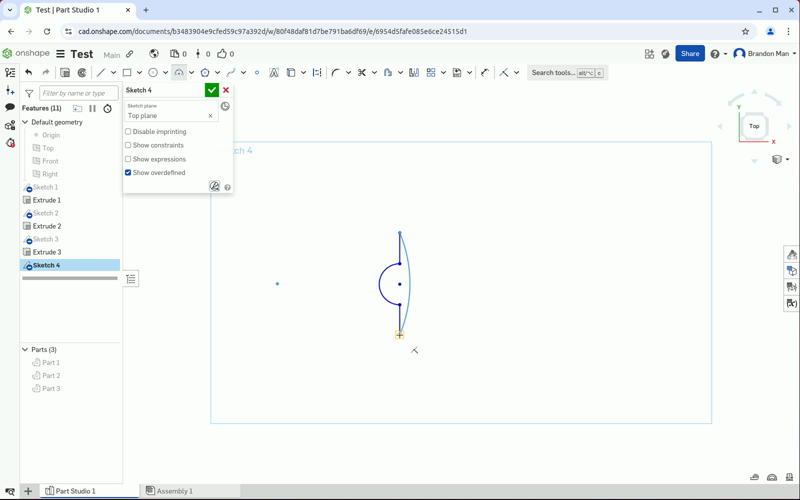
click(399, 334)
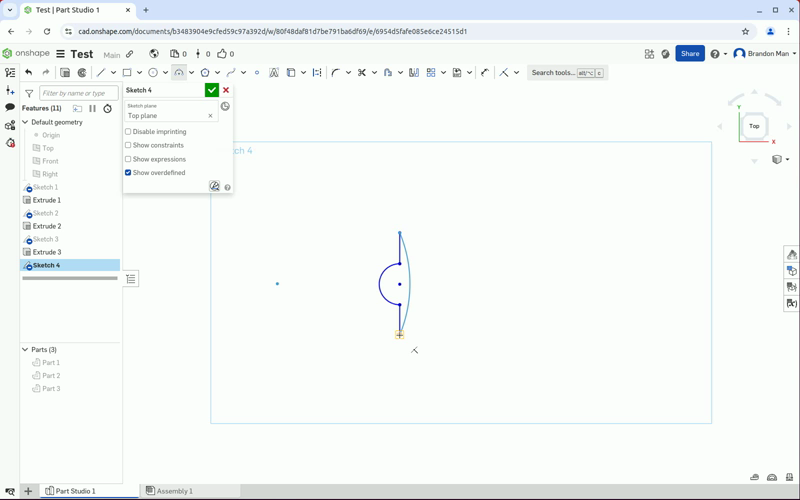
key_down(shift)
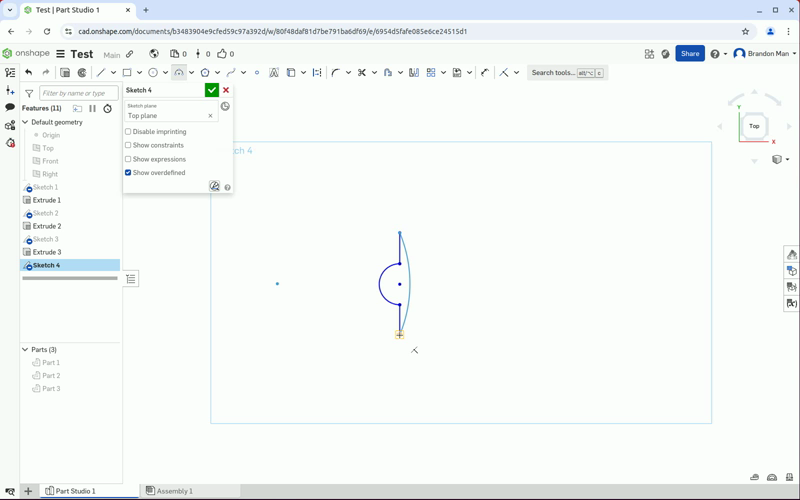
mouse_move(348, 283)
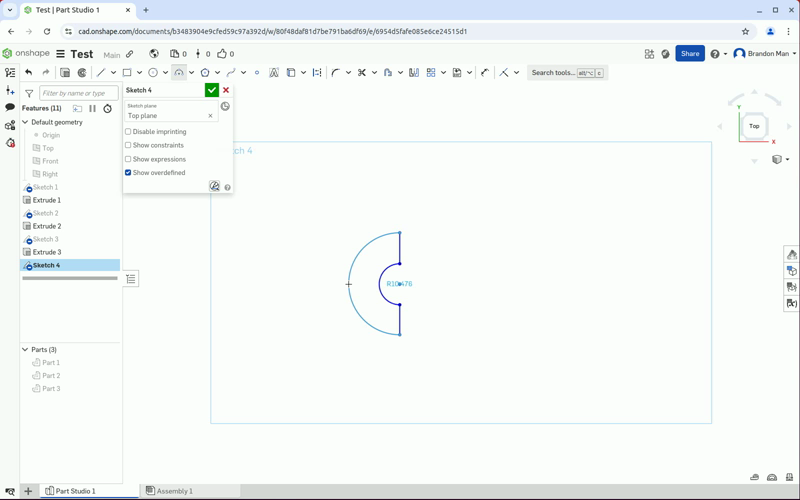
click(348, 283)
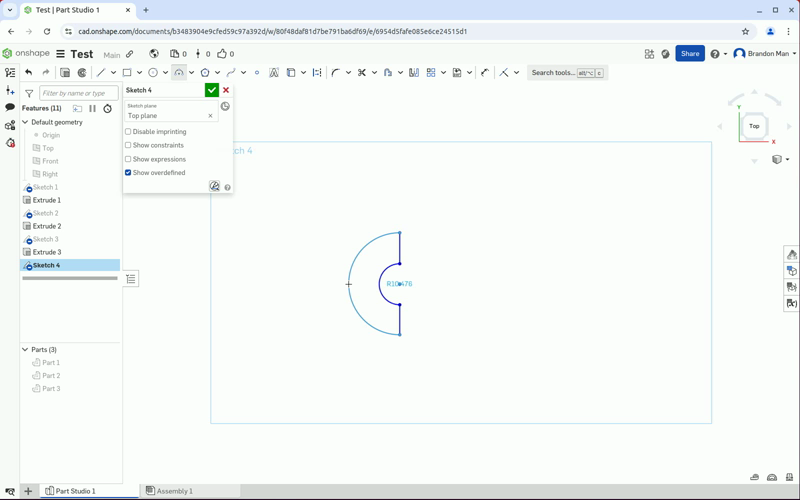
key_up(shift)
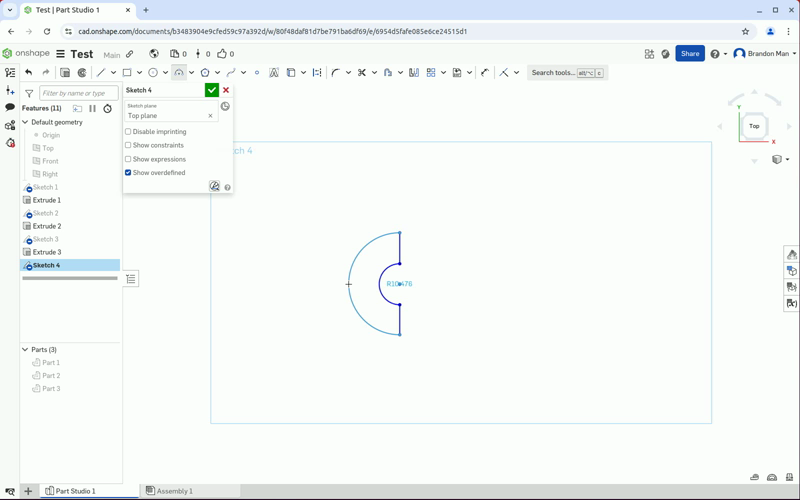
key(esc)
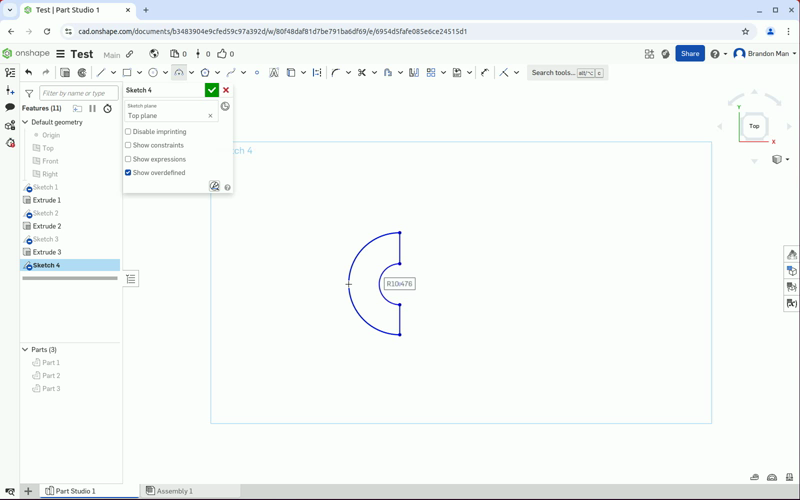
mouse_move(377, 313)
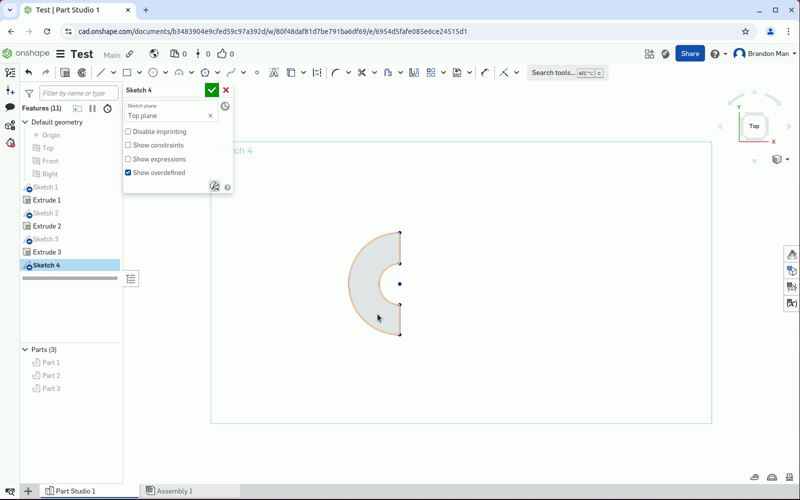
scroll(6)
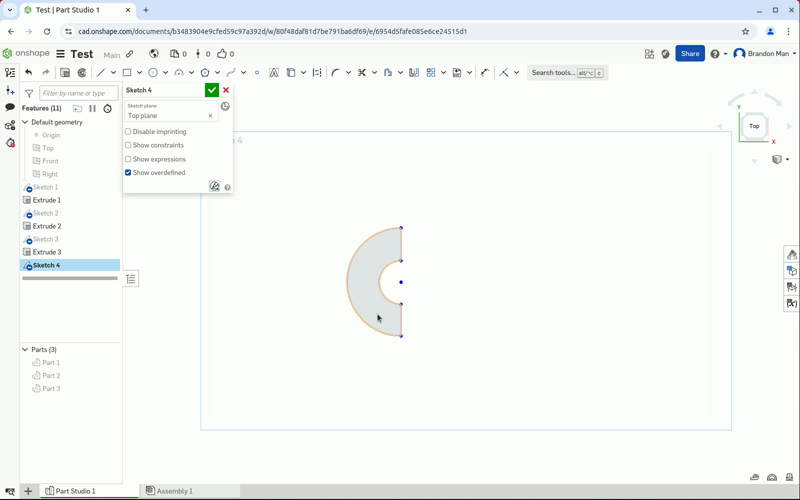
scroll(6)
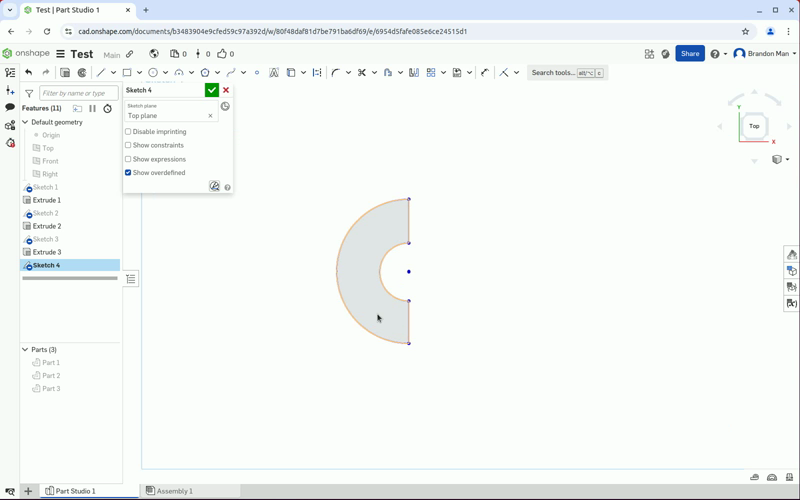
scroll(6)
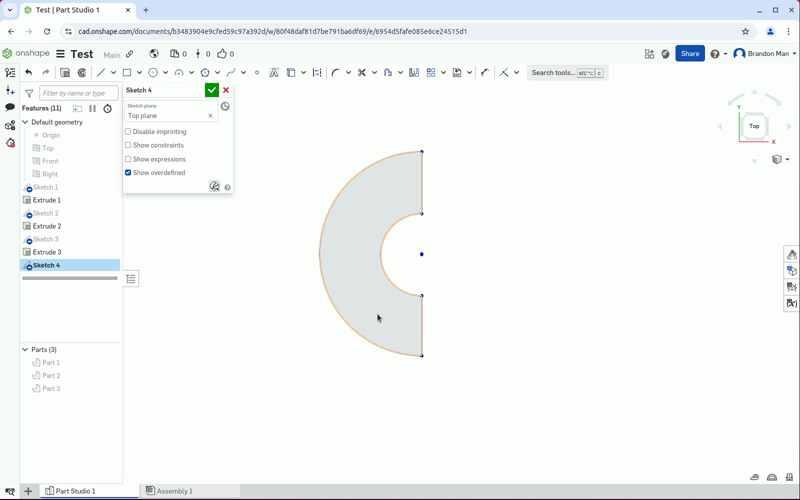
scroll(6)
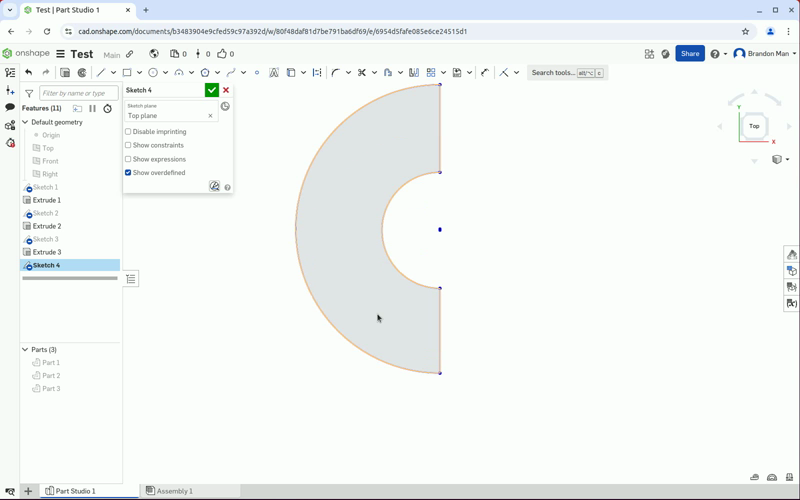
scroll(6)
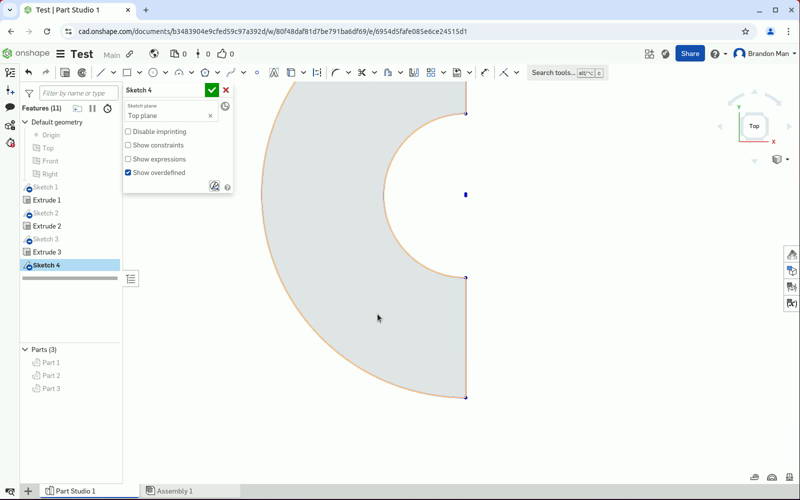
scroll(6)
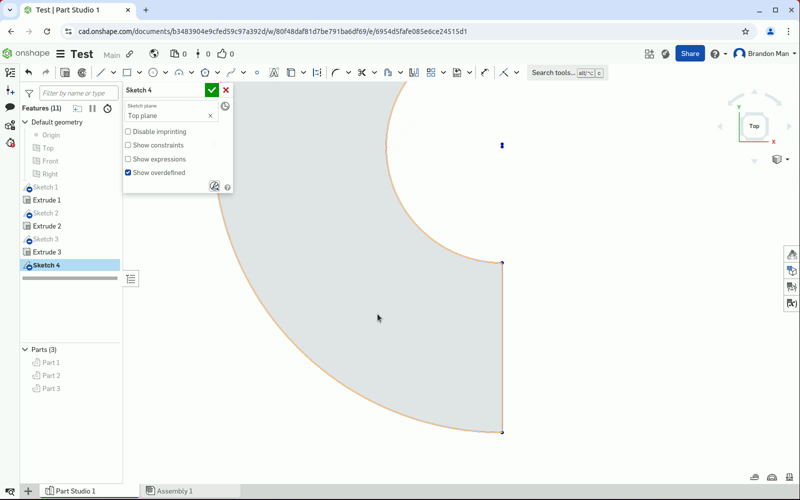
scroll(6)
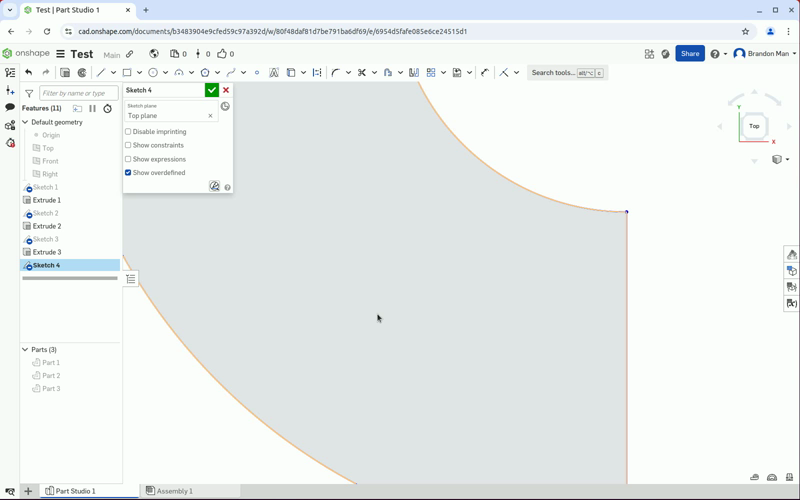
click(377, 313)
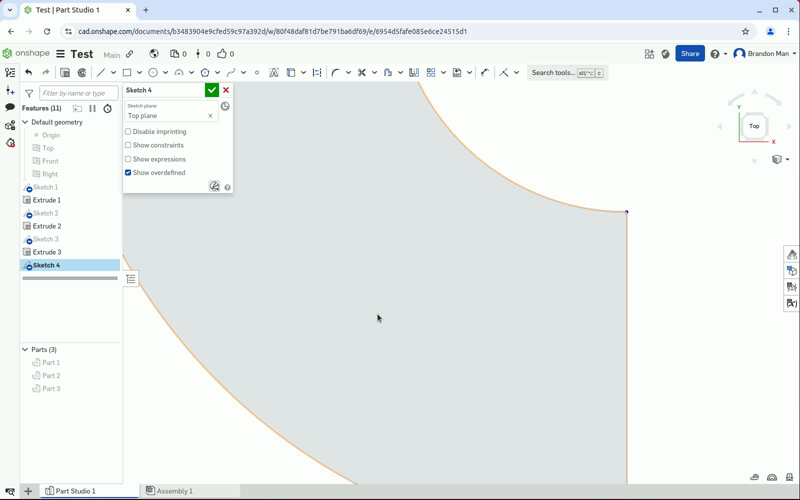
scroll(-6)
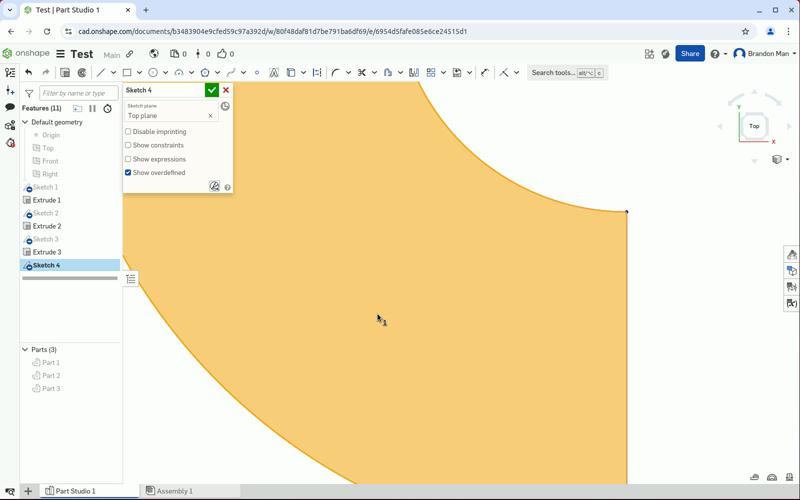
scroll(-6)
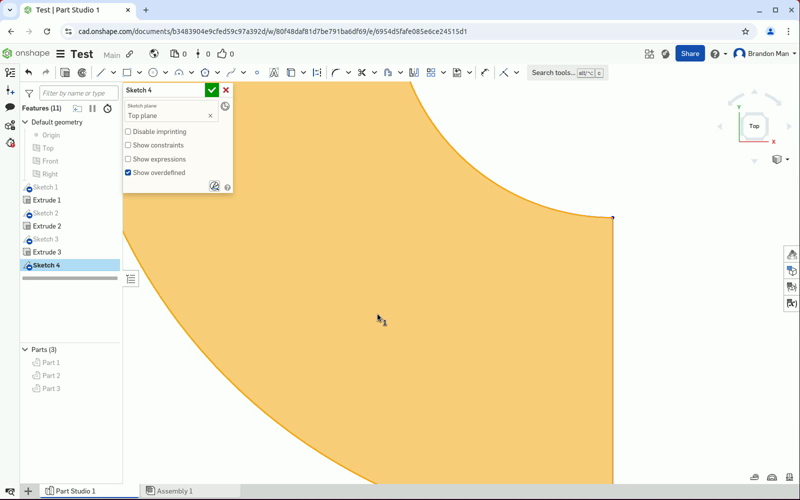
scroll(-6)
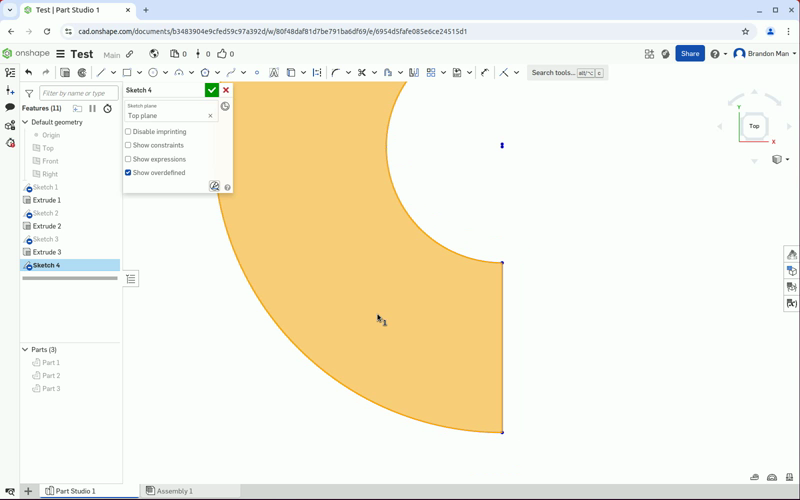
scroll(-6)
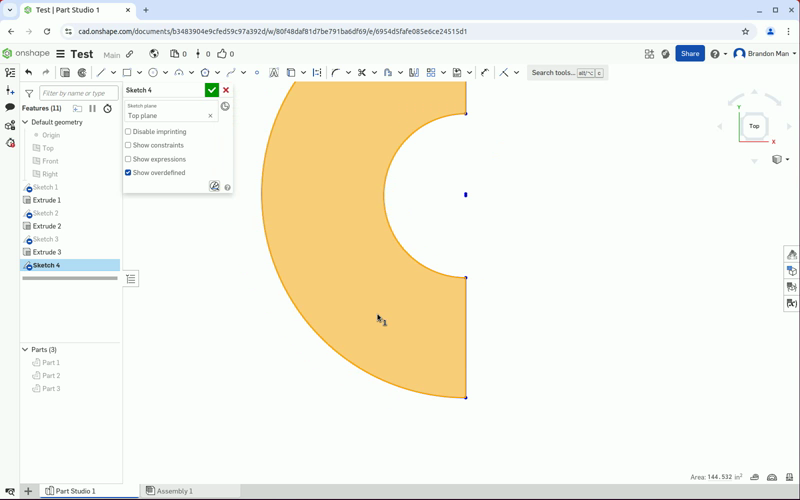
scroll(-6)
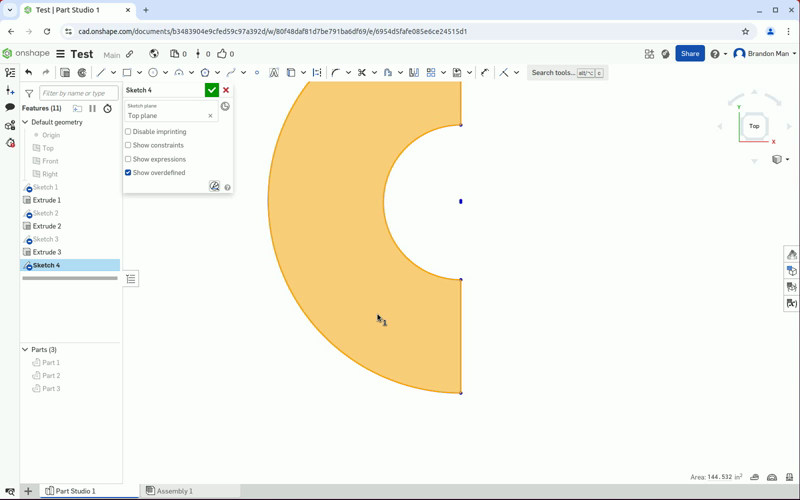
scroll(-6)
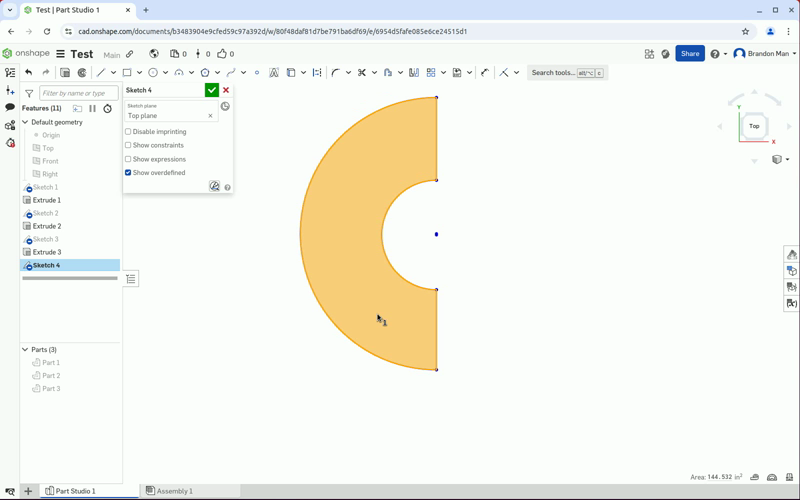
scroll(-6)
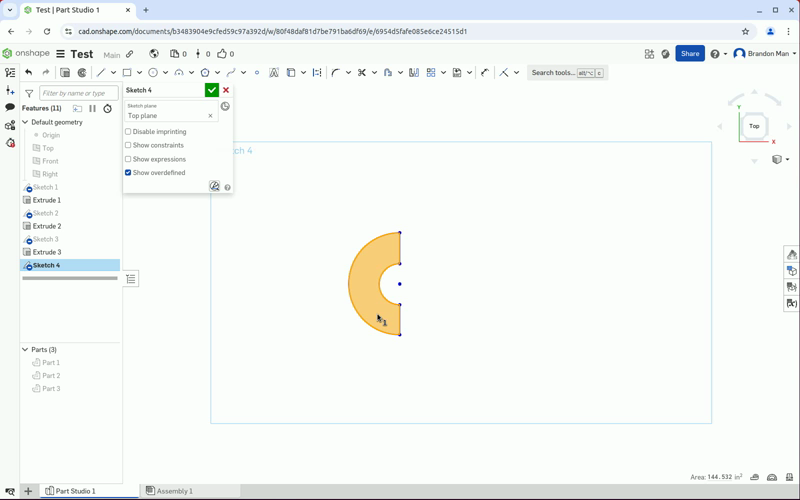
mouse_move(73, 352)
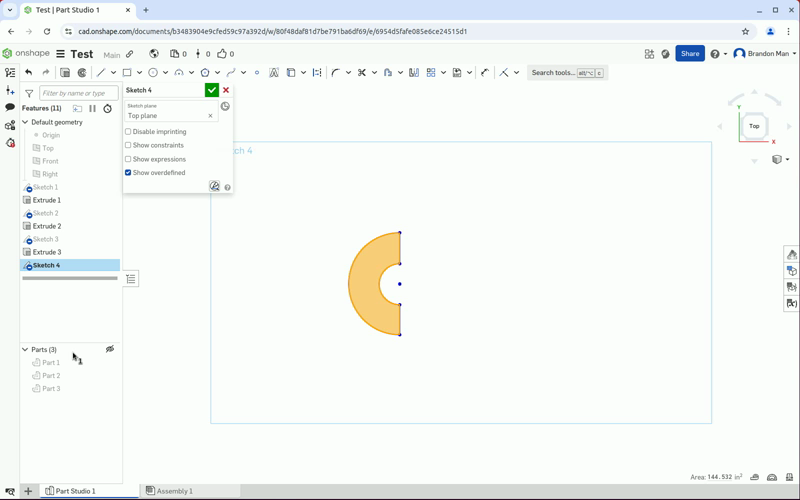
key(shift+y)
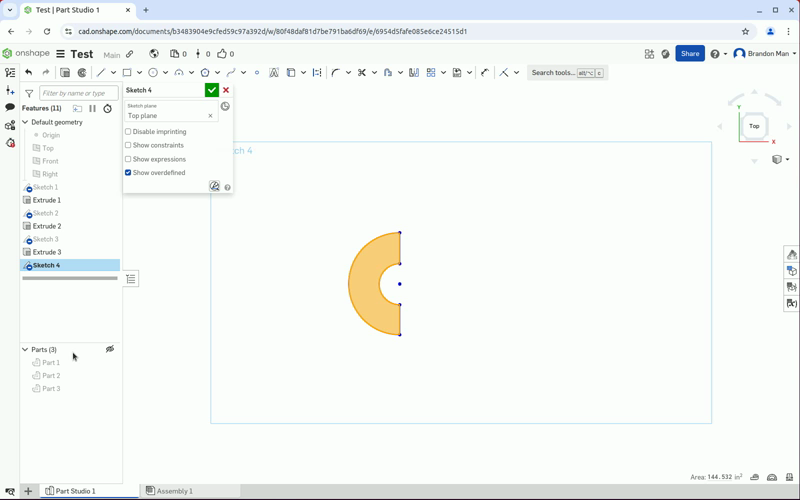
key(shift+e)
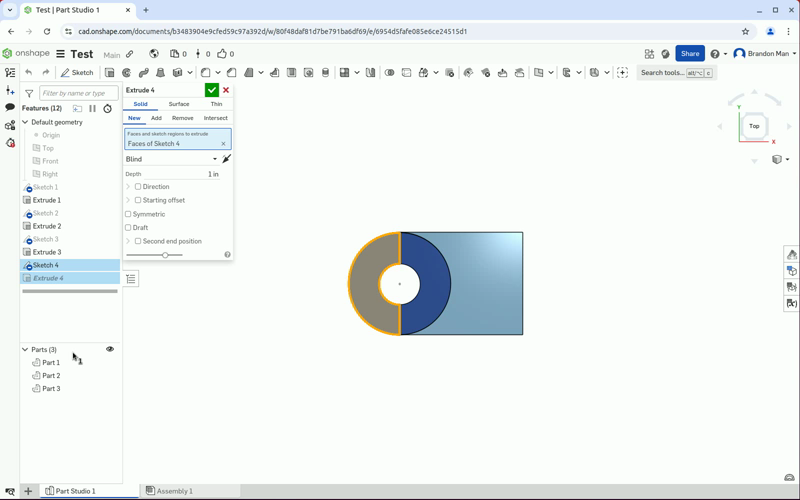
mouse_move(143, 106)
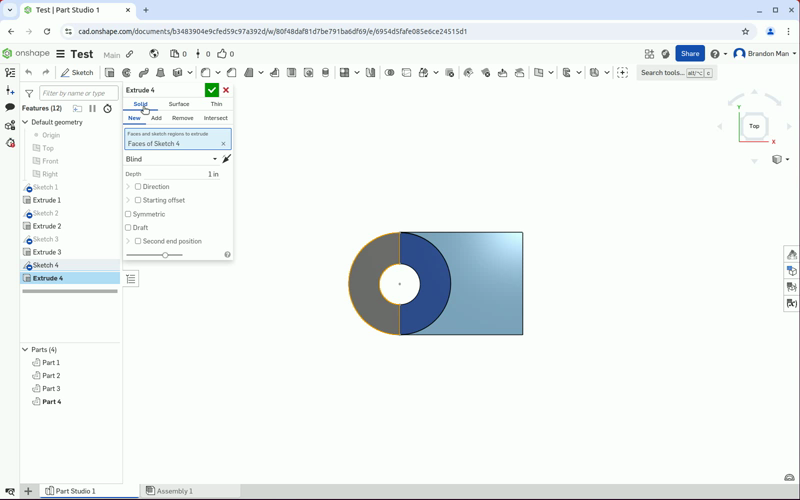
click(143, 106)
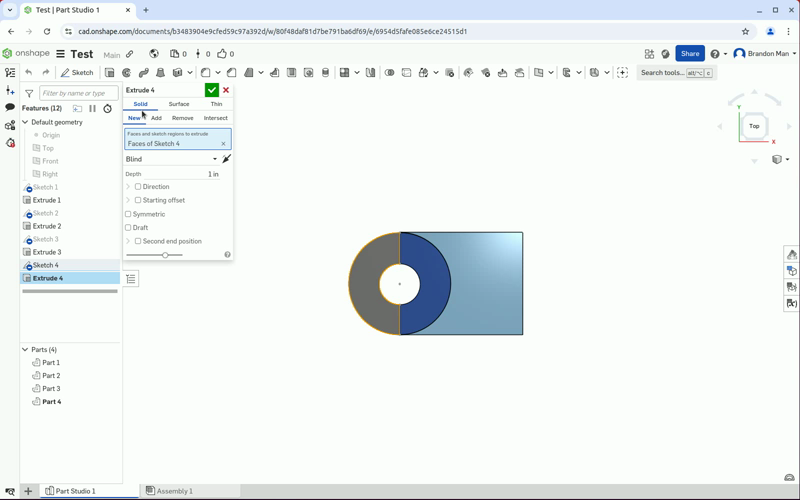
mouse_move(137, 120)
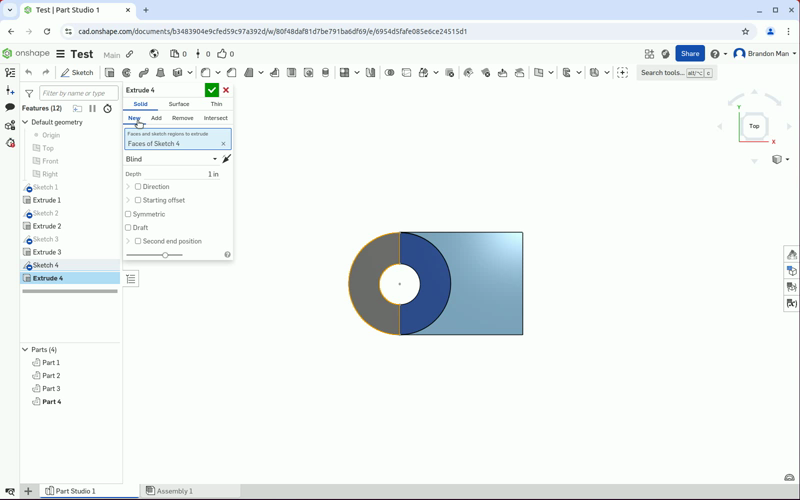
click(137, 120)
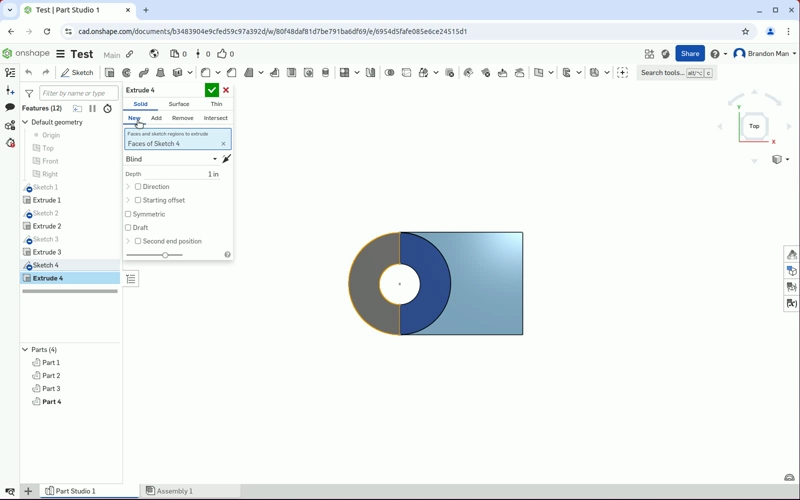
key(tab, 4)
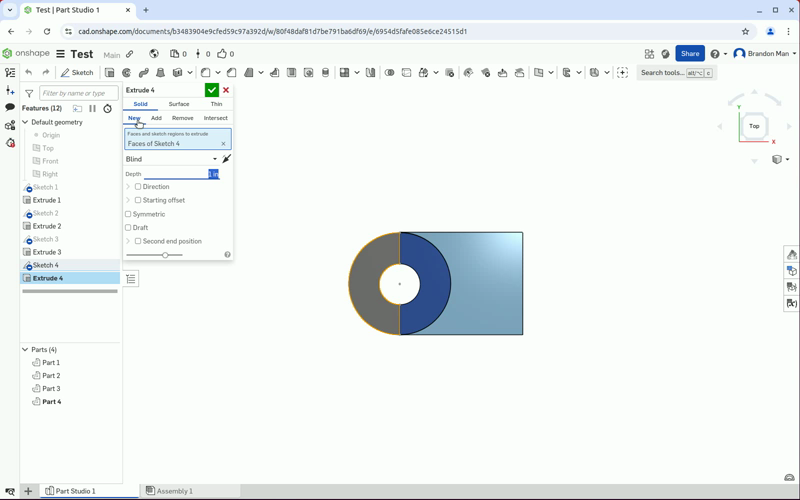
text(16.85)
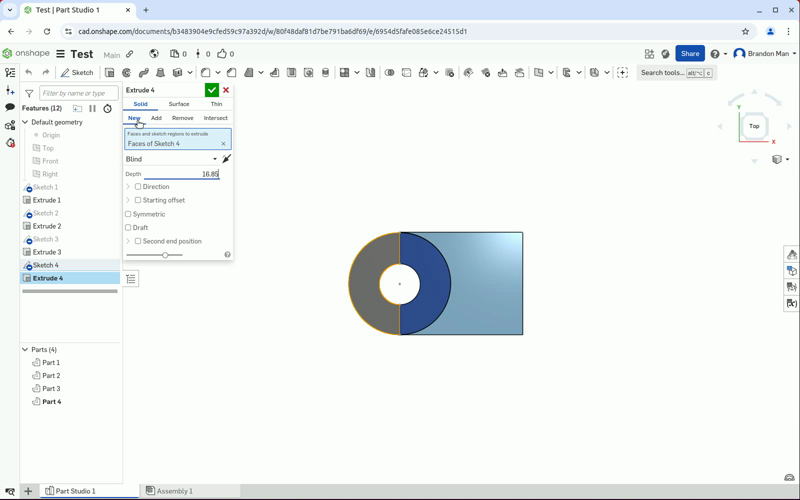
key(enter)
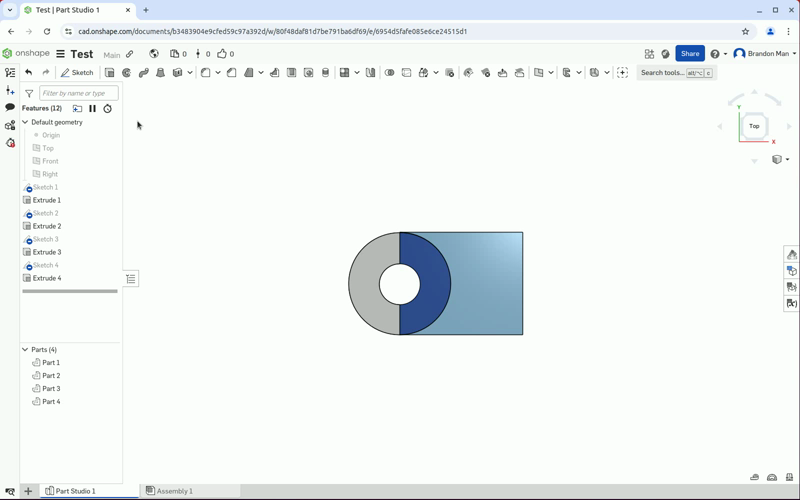
key(shift+h)
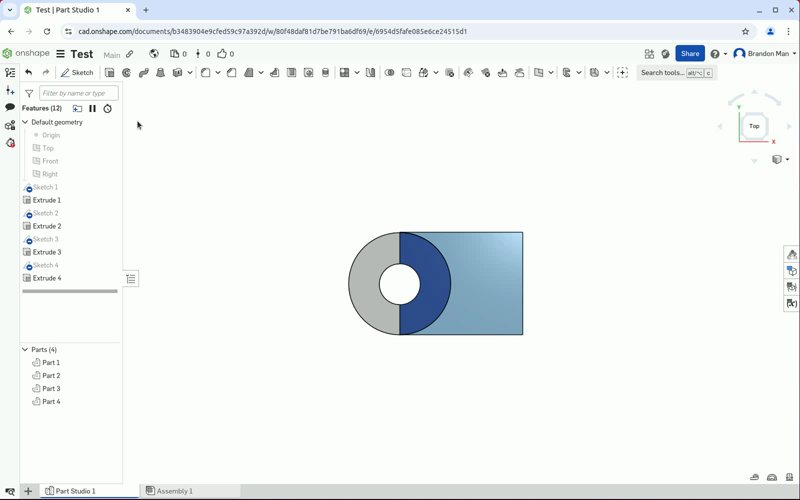
key(shift+h)
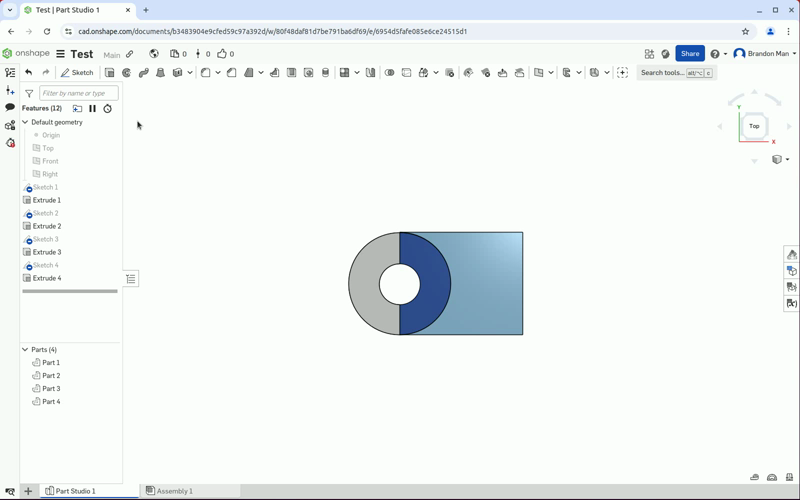
mouse_move(73, 189)
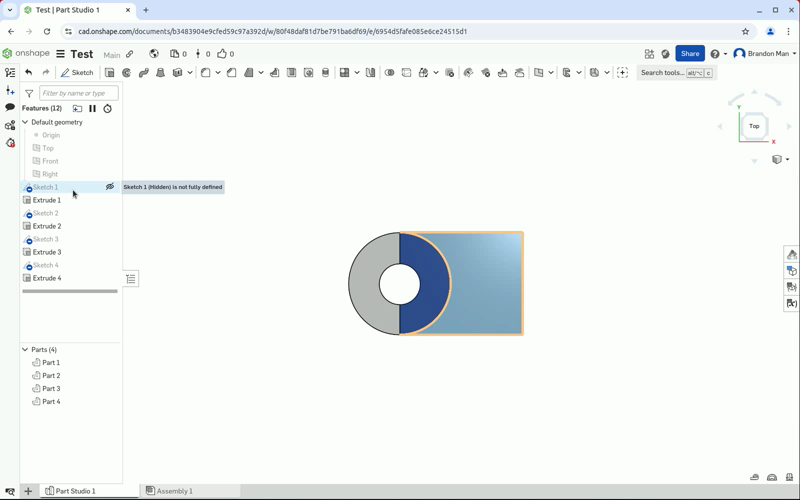
click(73, 189)
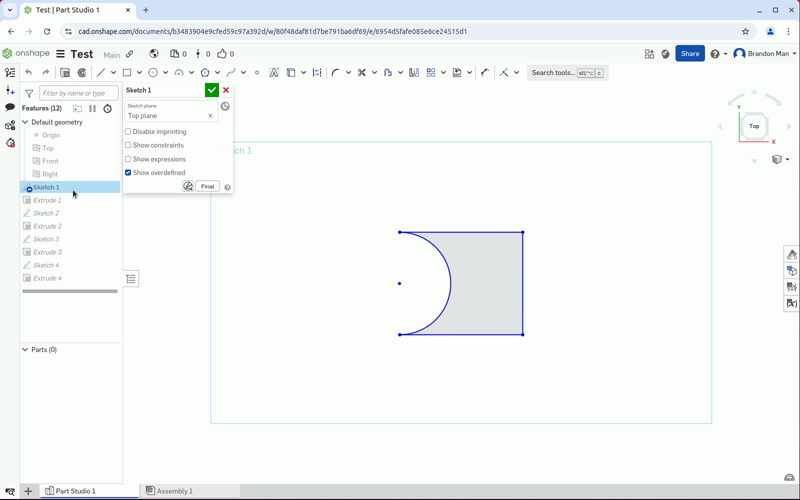
mouse_move(229, 92)
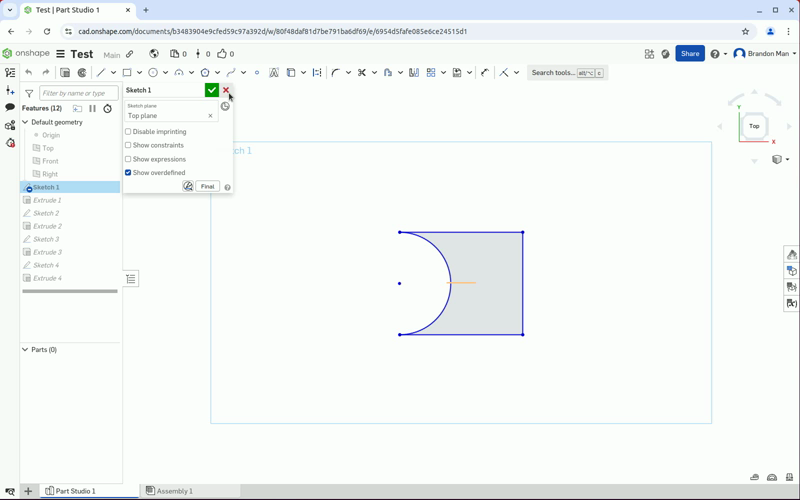
click(229, 92)
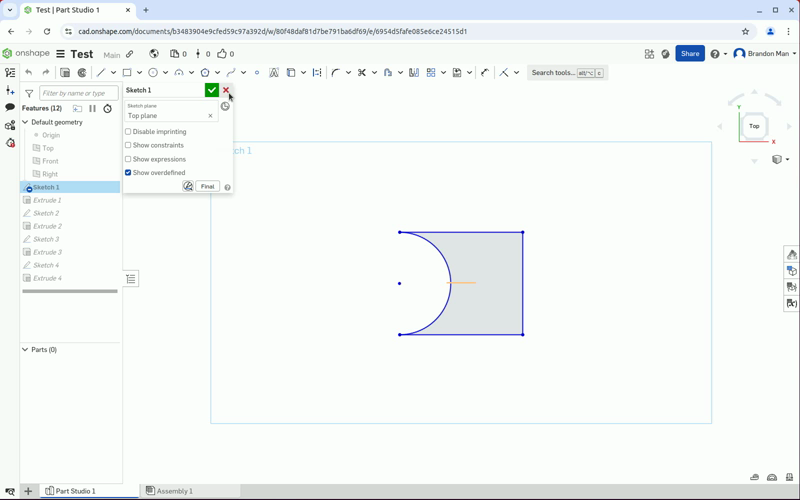
key(shift+s)
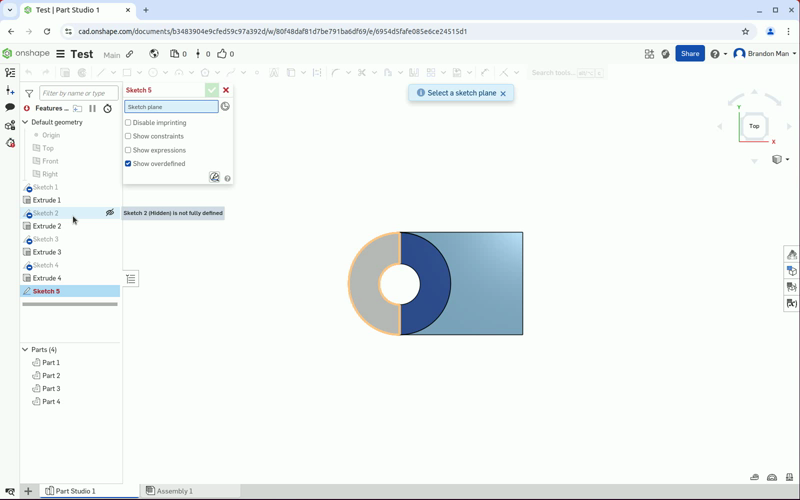
scroll(3)
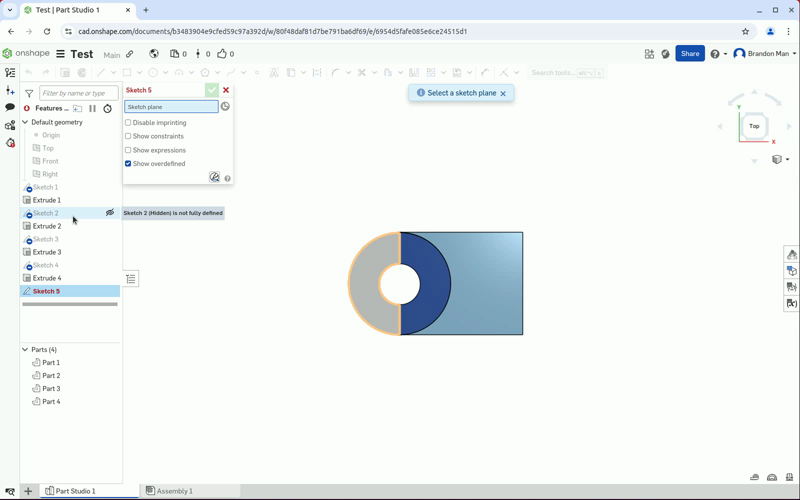
mouse_move(73, 150)
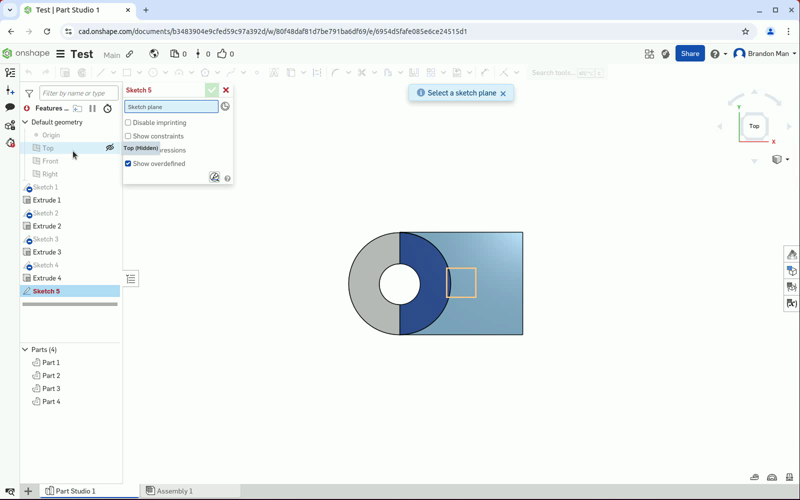
click(73, 150)
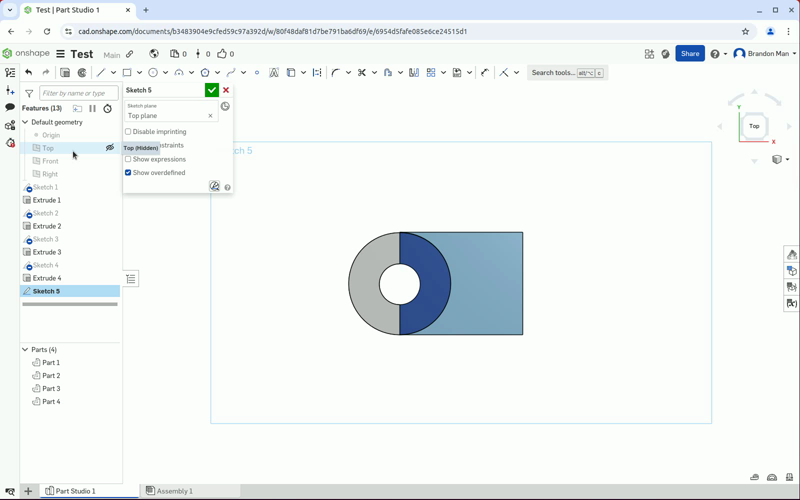
mouse_move(73, 352)
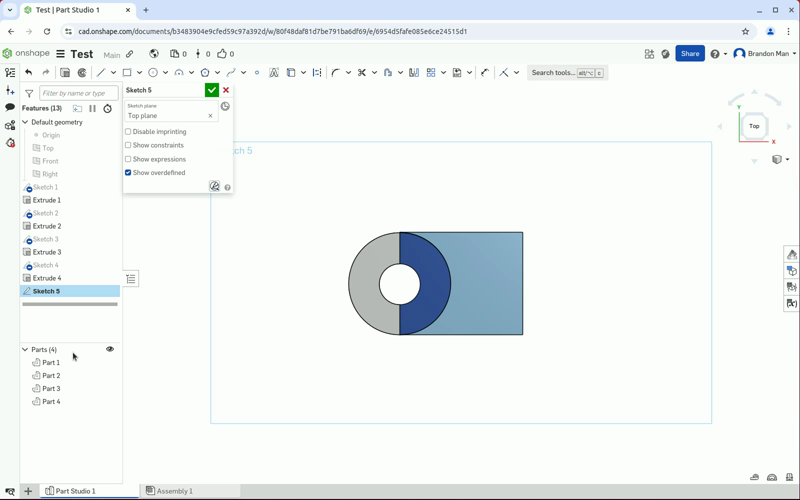
key(y)
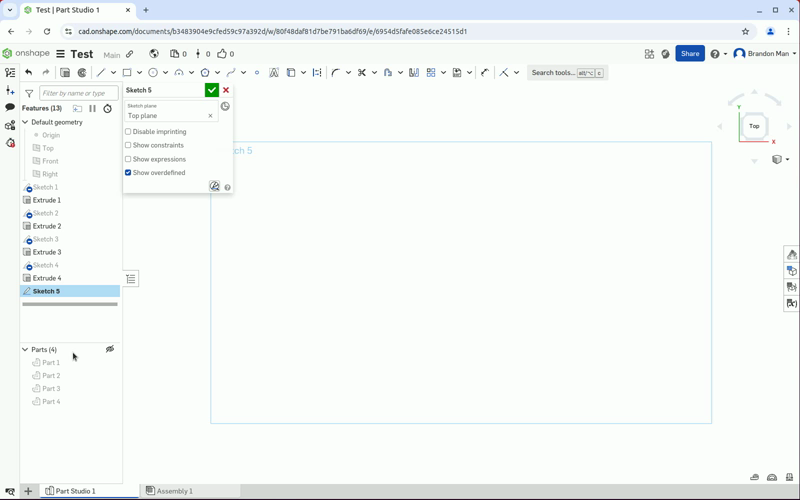
key(a)
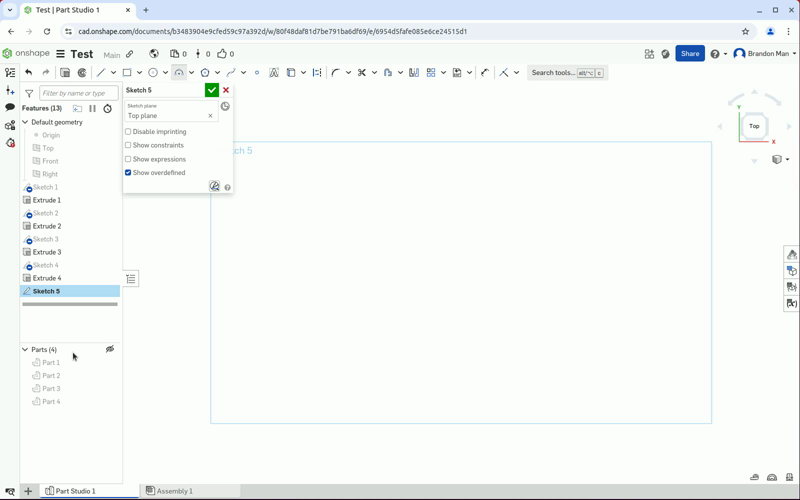
key_down(shift)
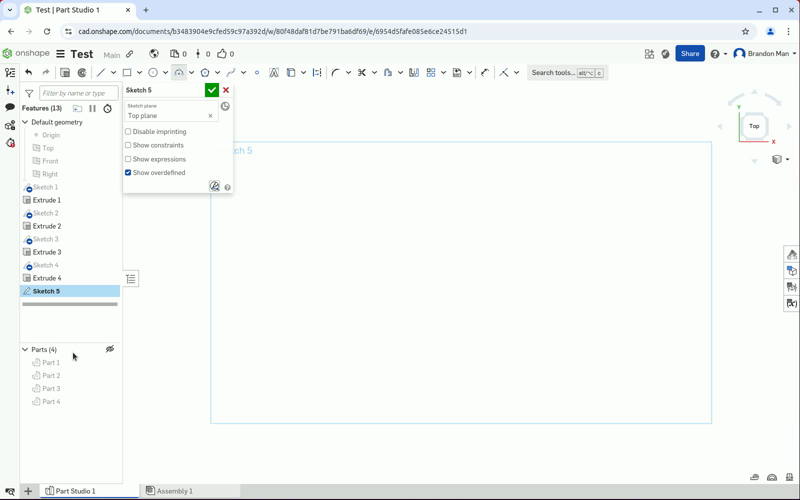
mouse_move(399, 334)
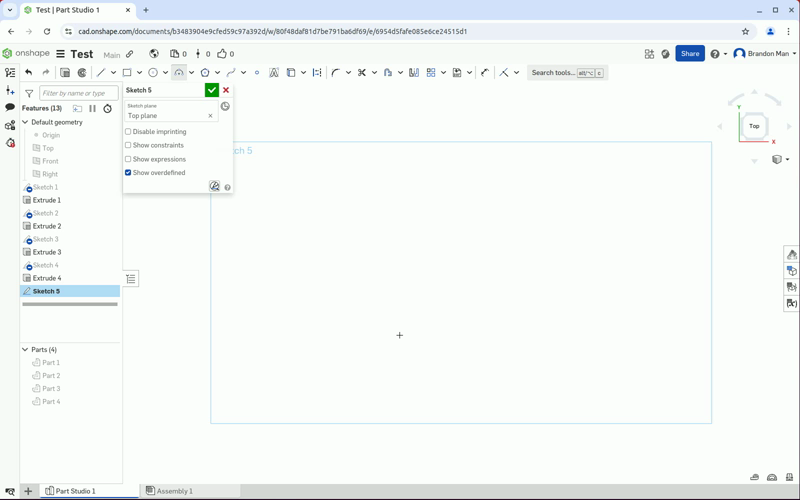
click(399, 334)
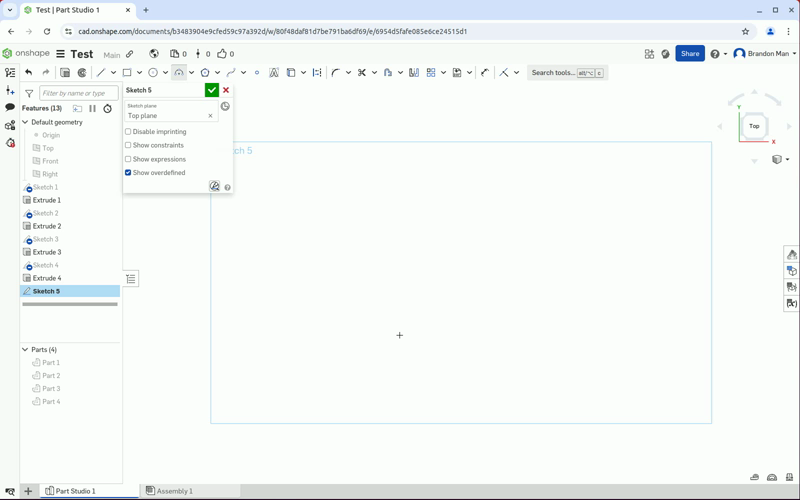
key_up(shift)
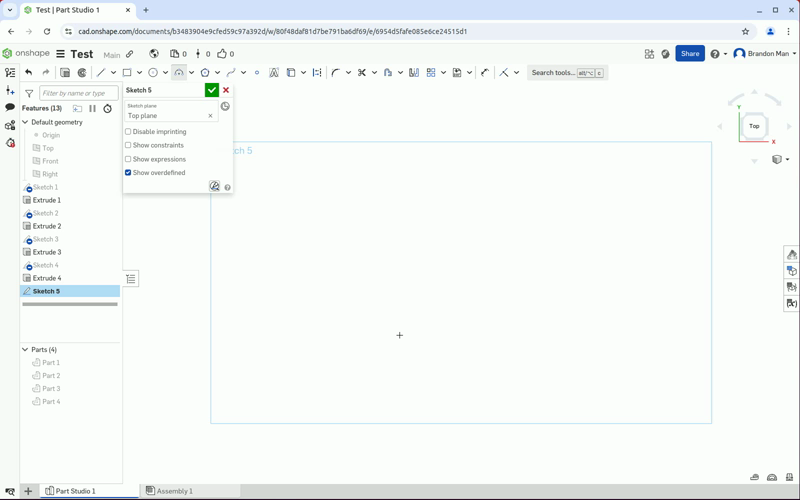
key_down(shift)
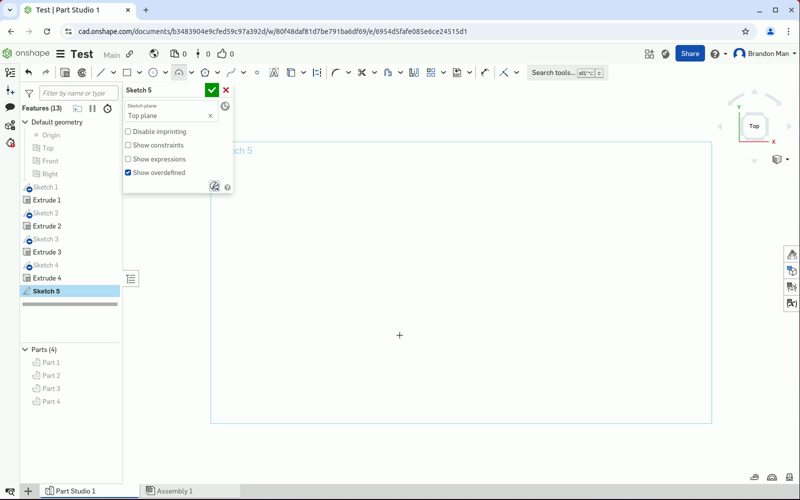
mouse_move(399, 232)
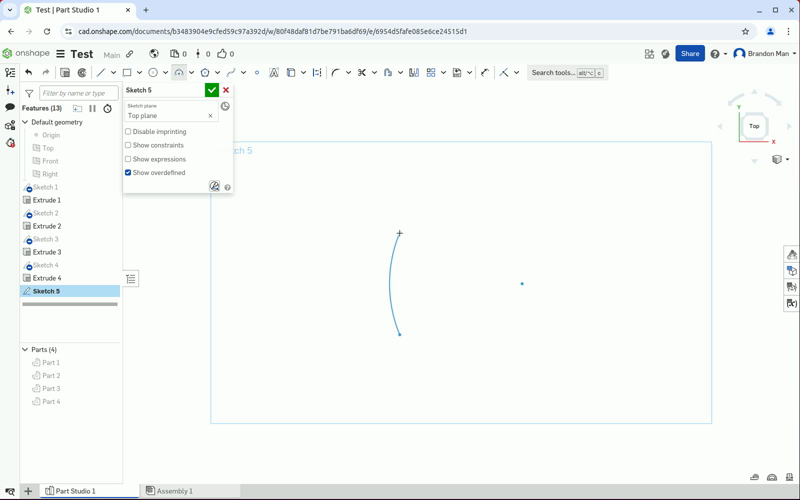
click(399, 232)
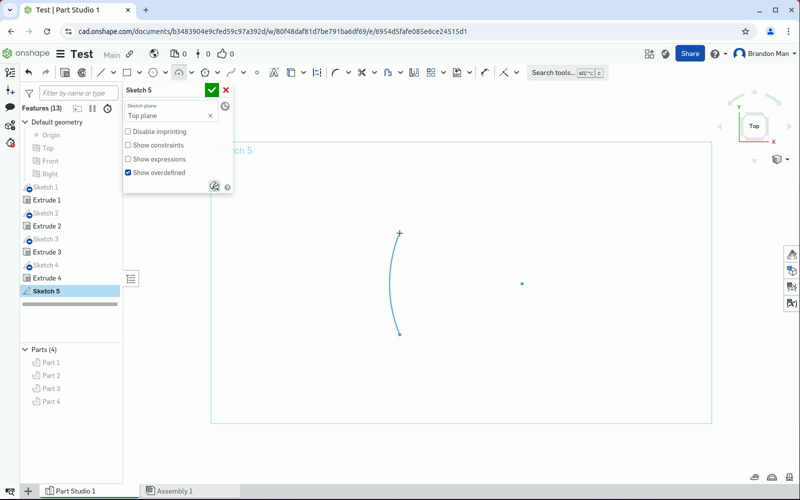
mouse_move(450, 283)
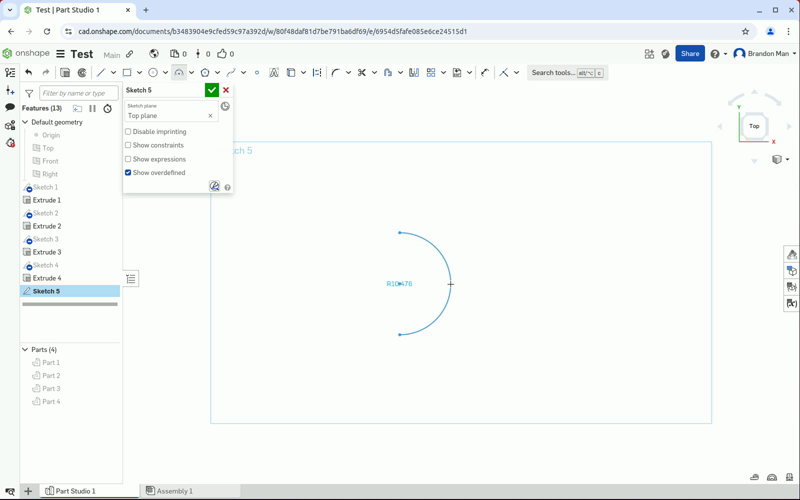
click(450, 283)
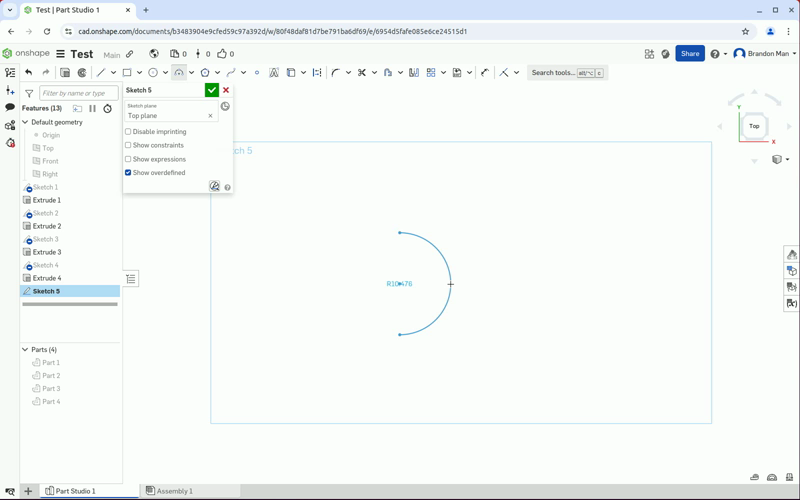
key_up(shift)
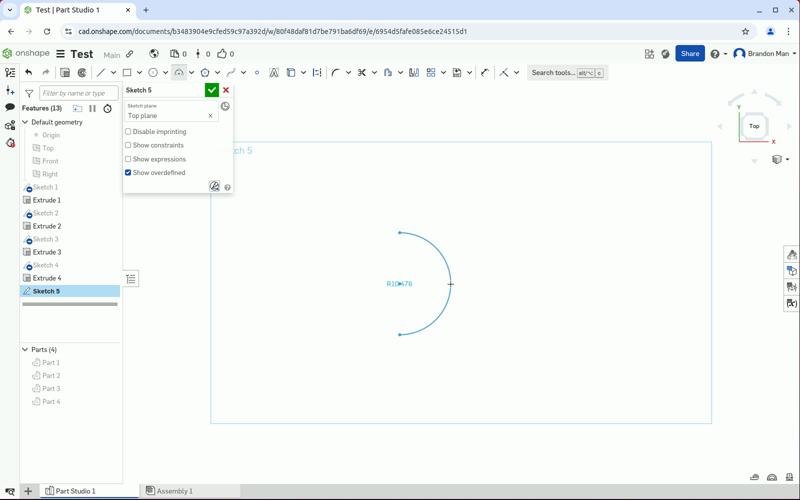
key(esc)
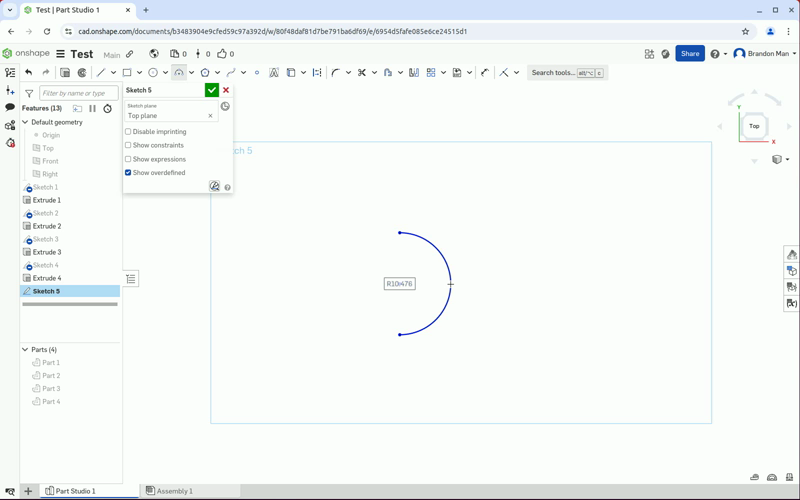
key(l)
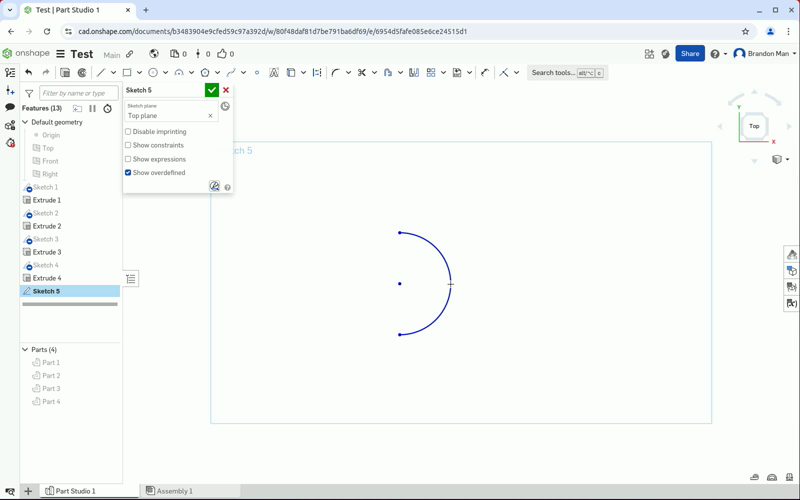
mouse_move(399, 232)
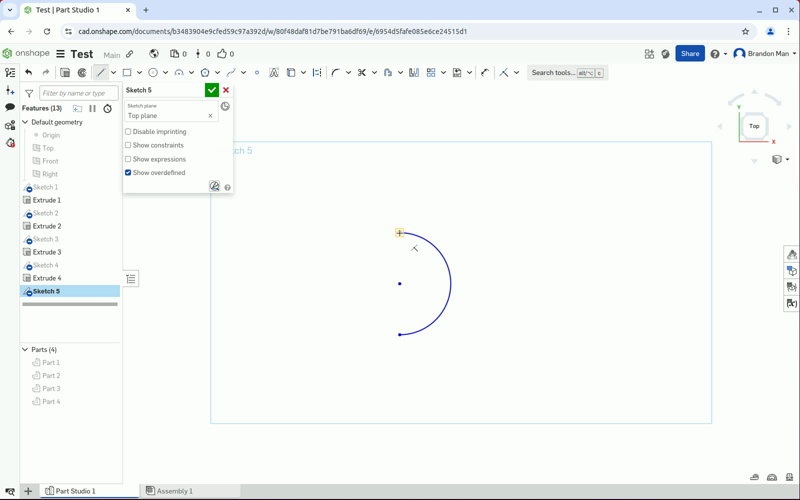
click(399, 232)
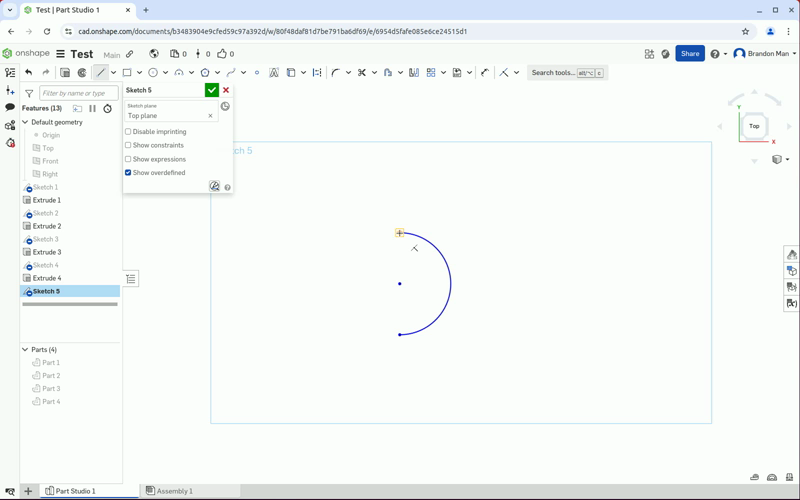
key_down(shift)
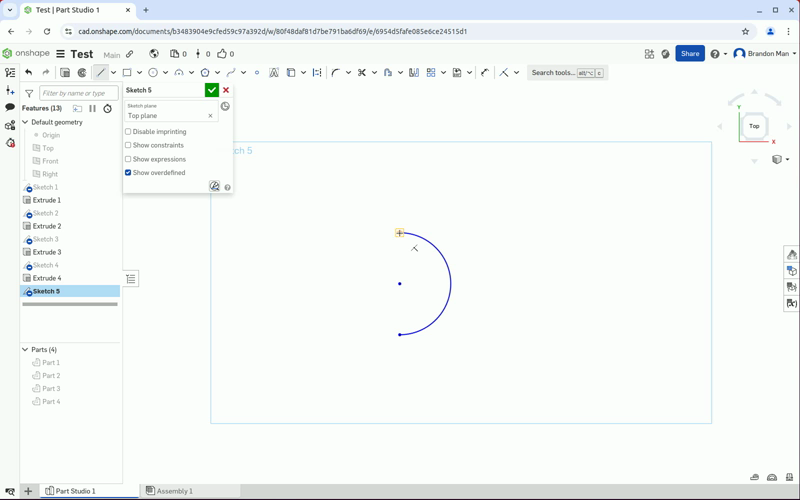
mouse_move(429, 232)
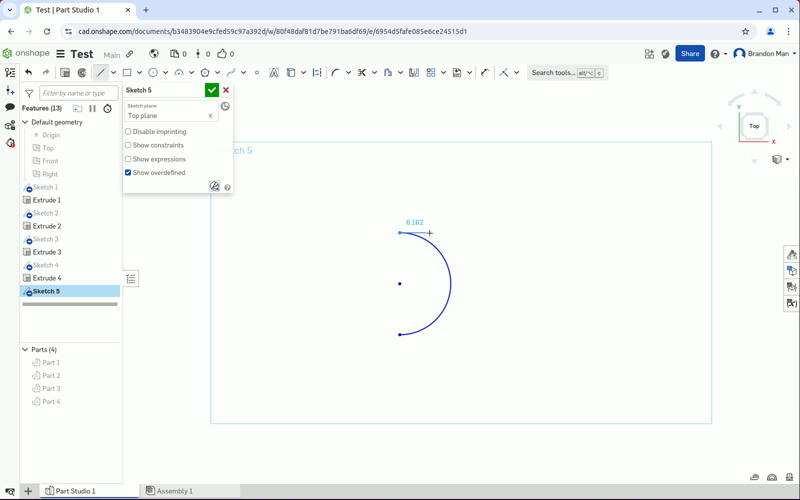
mouse_move(399, 263)
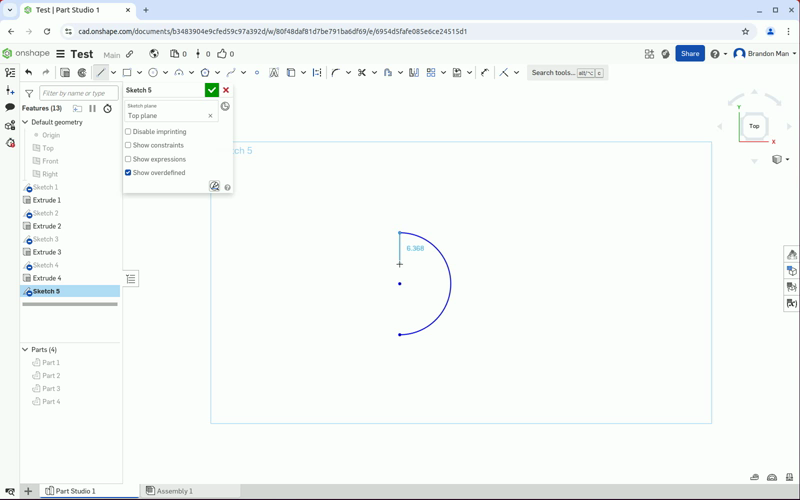
click(399, 263)
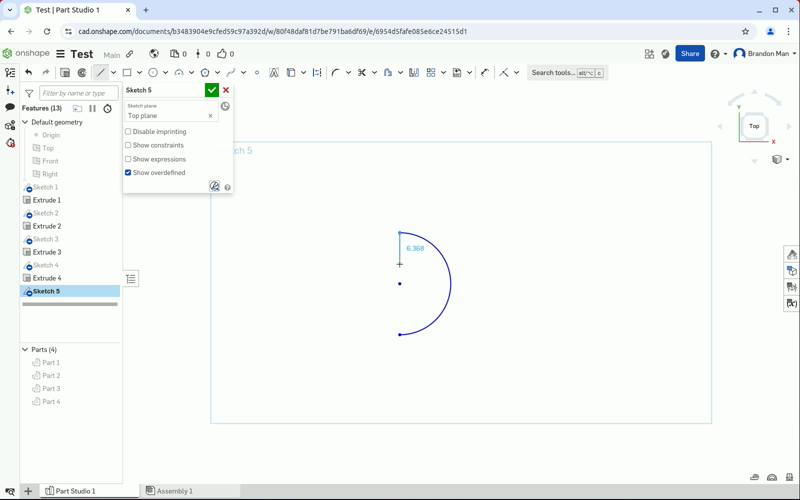
key_up(shift)
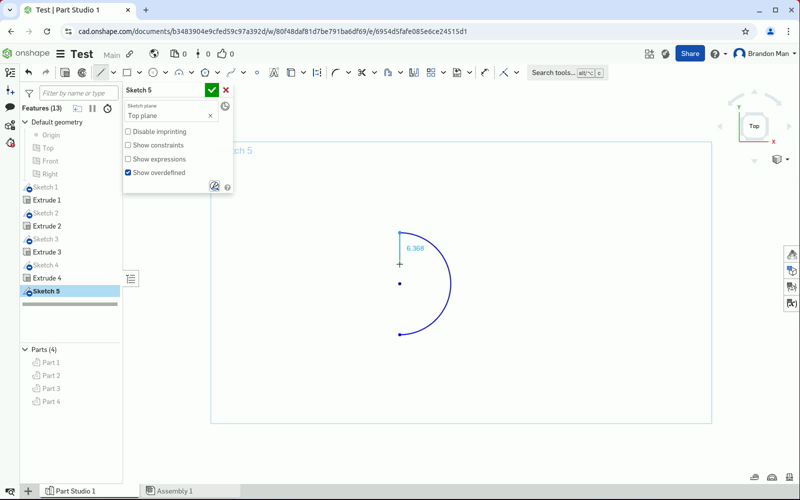
key(esc)
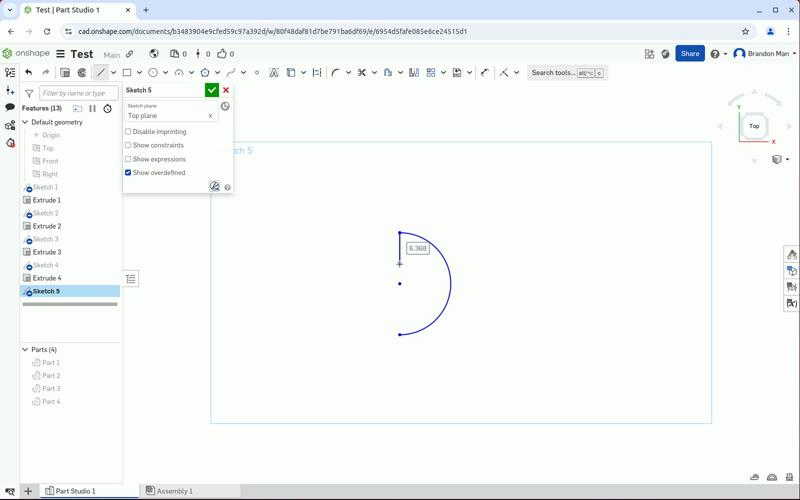
key(a)
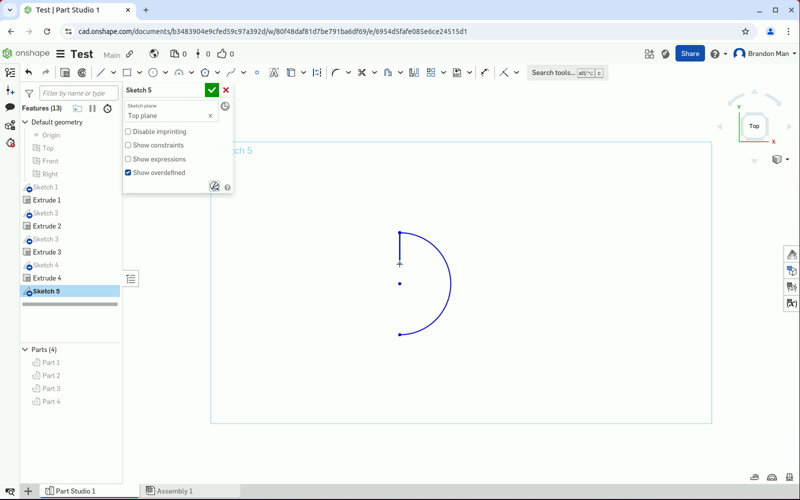
mouse_move(399, 263)
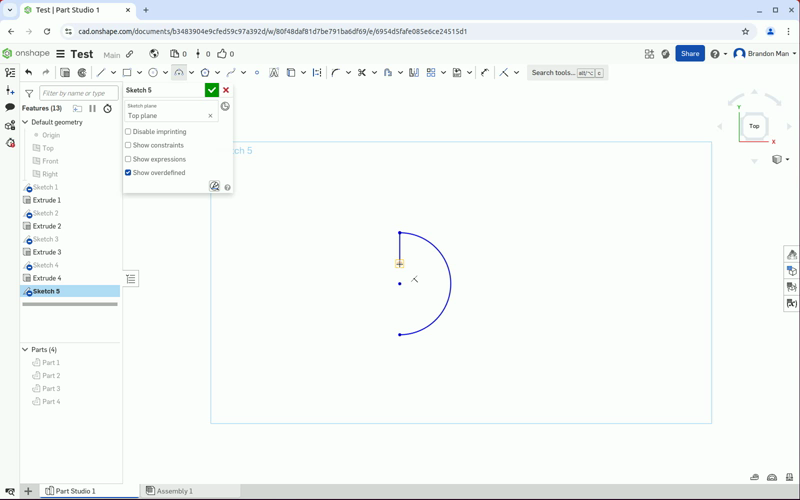
click(399, 263)
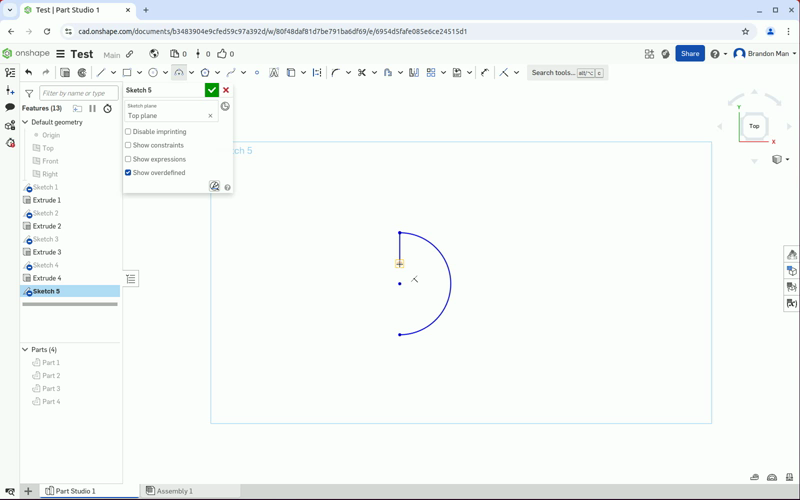
key_down(shift)
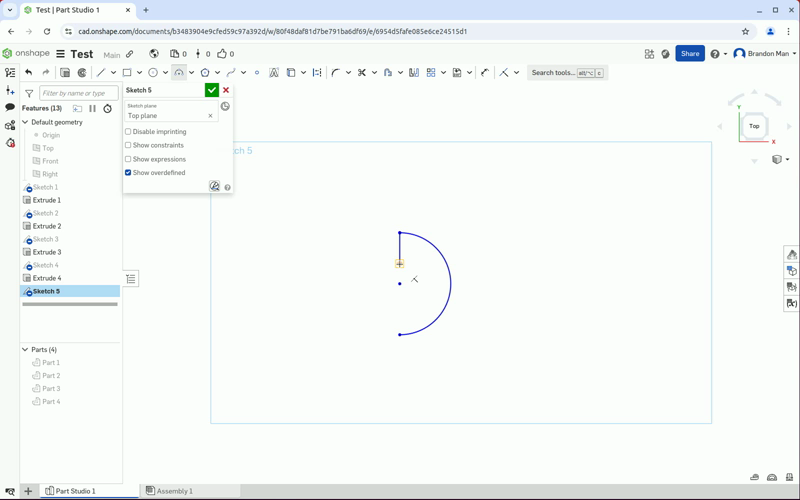
mouse_move(399, 304)
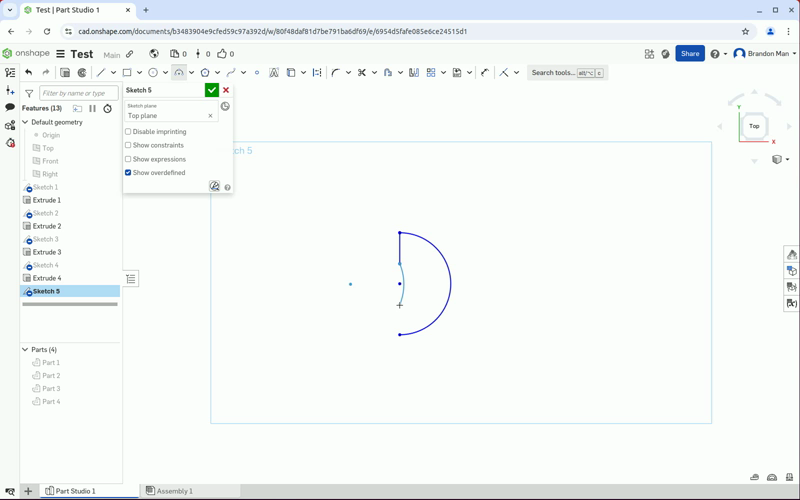
click(399, 304)
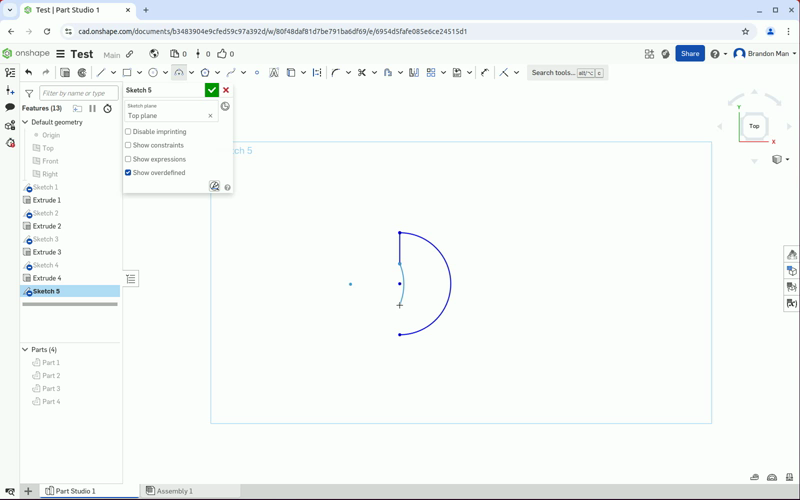
mouse_move(420, 284)
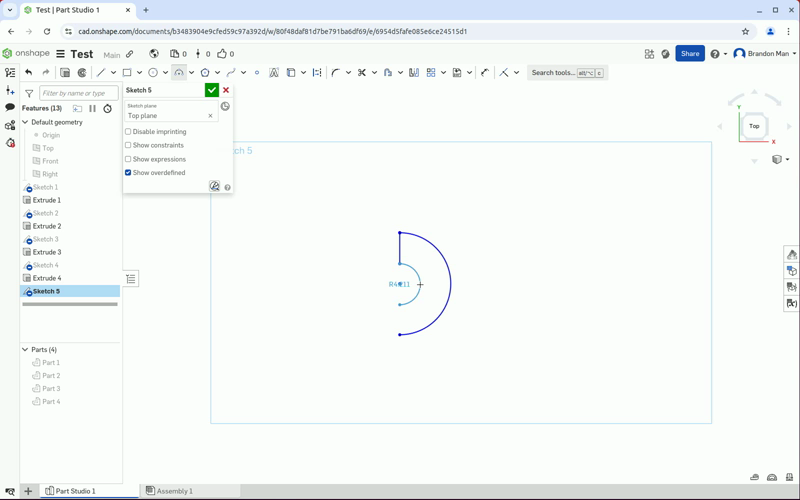
click(420, 284)
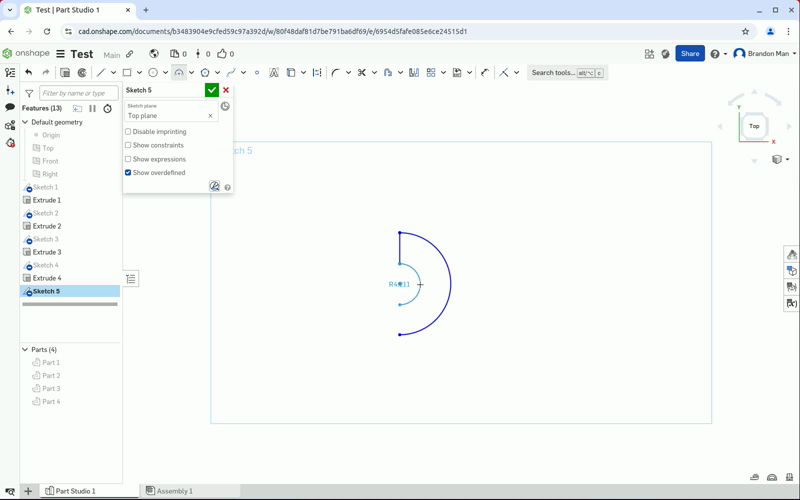
key_up(shift)
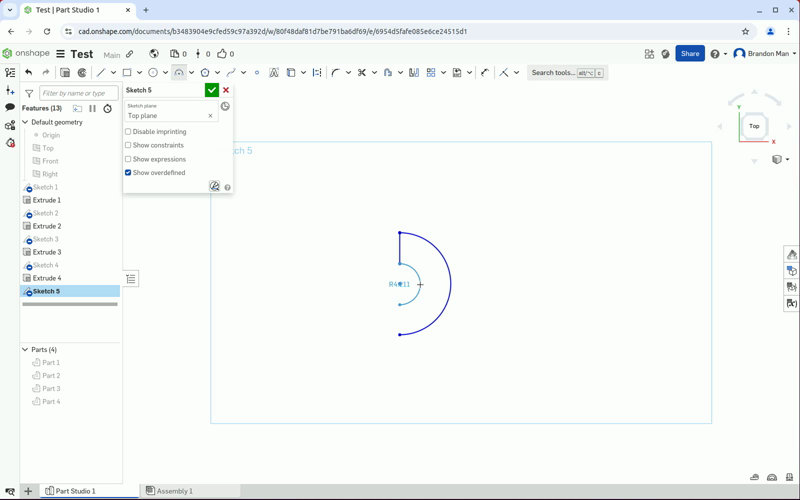
key(esc)
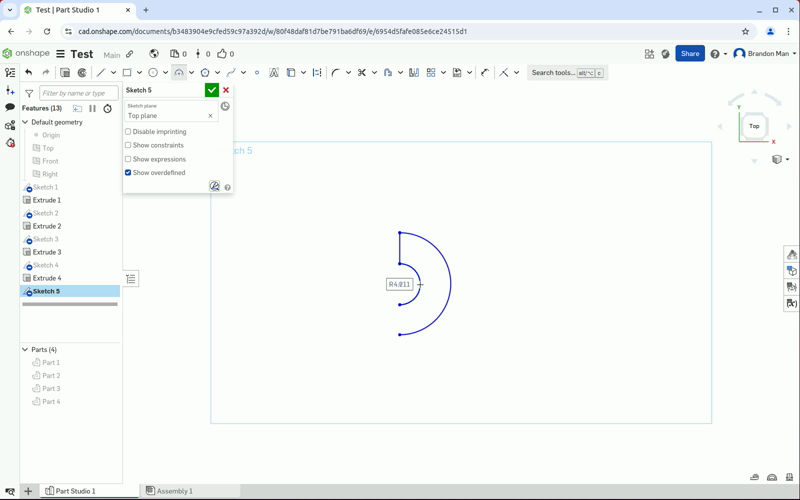
key(l)
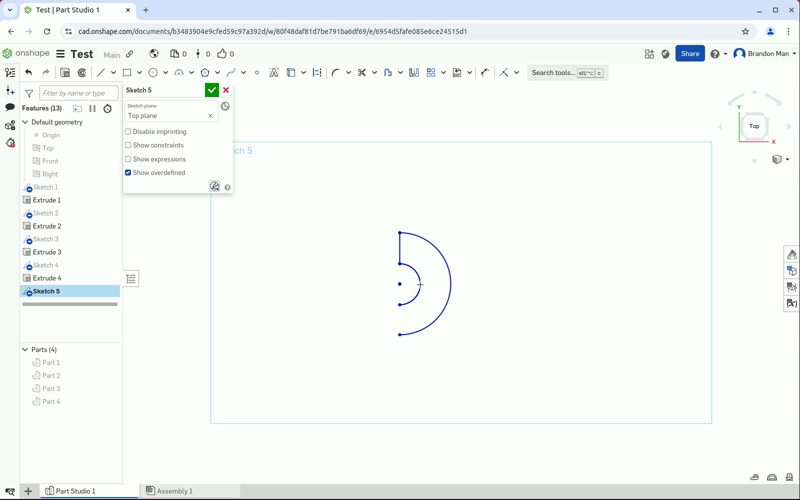
mouse_move(399, 304)
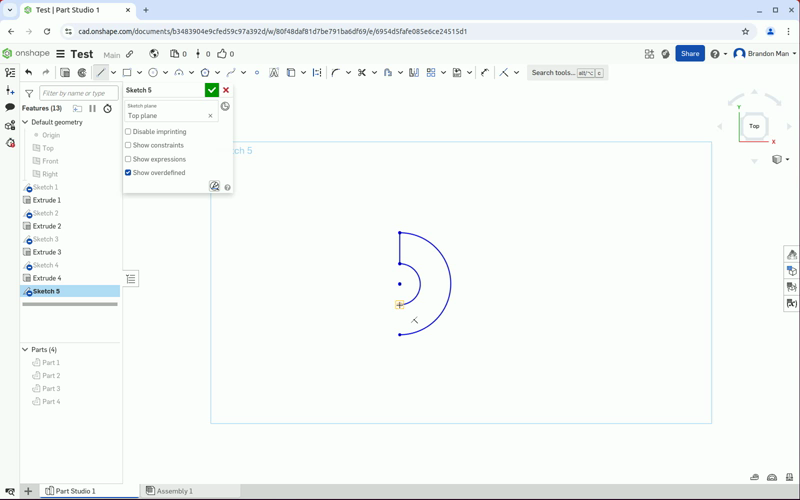
click(399, 304)
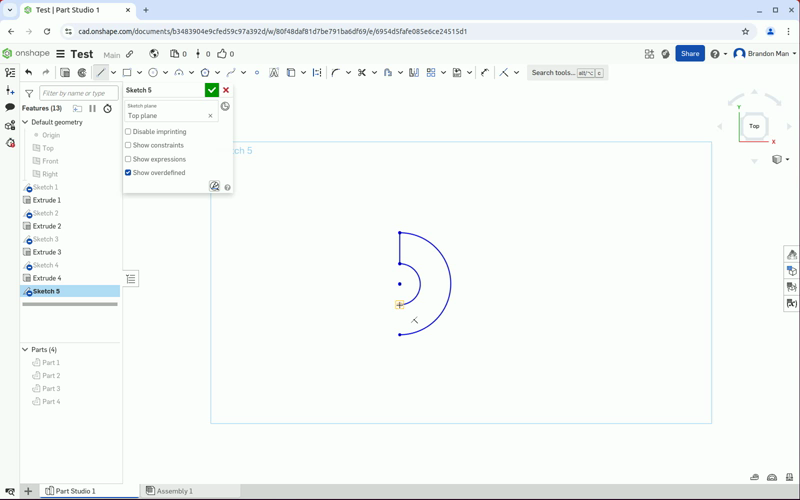
mouse_move(429, 304)
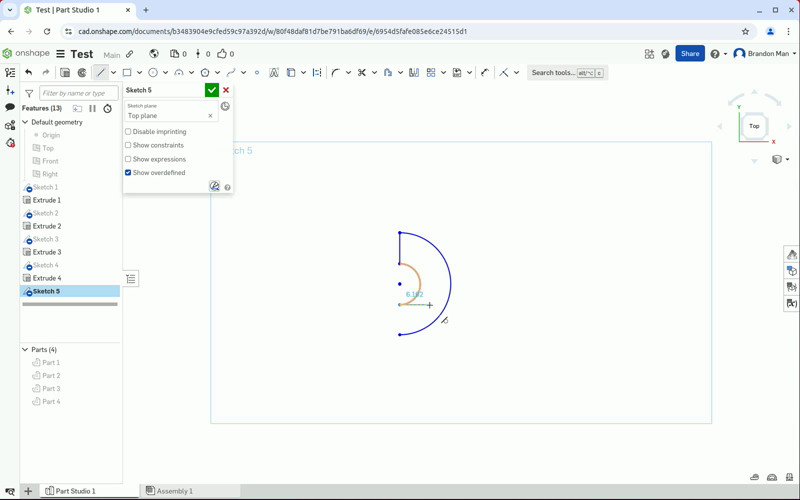
key_down(shift)
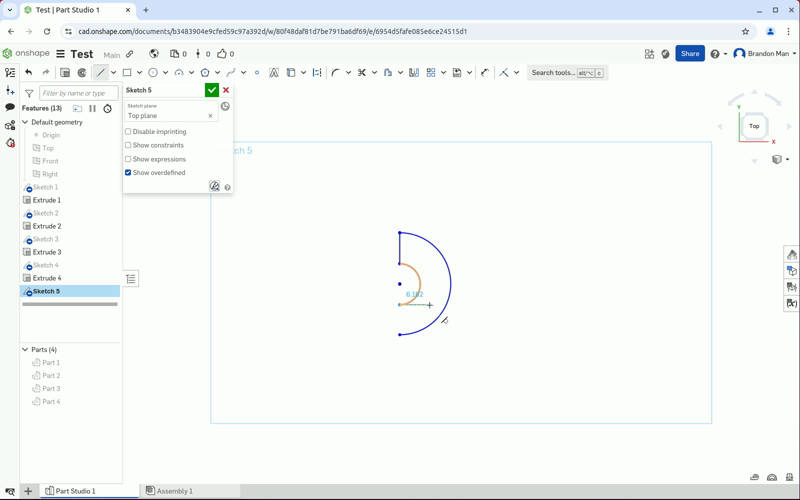
mouse_move(399, 334)
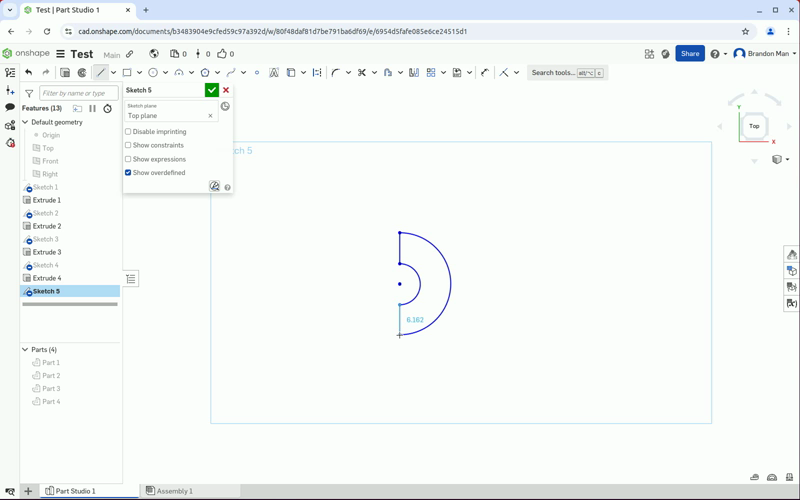
key_up(shift)
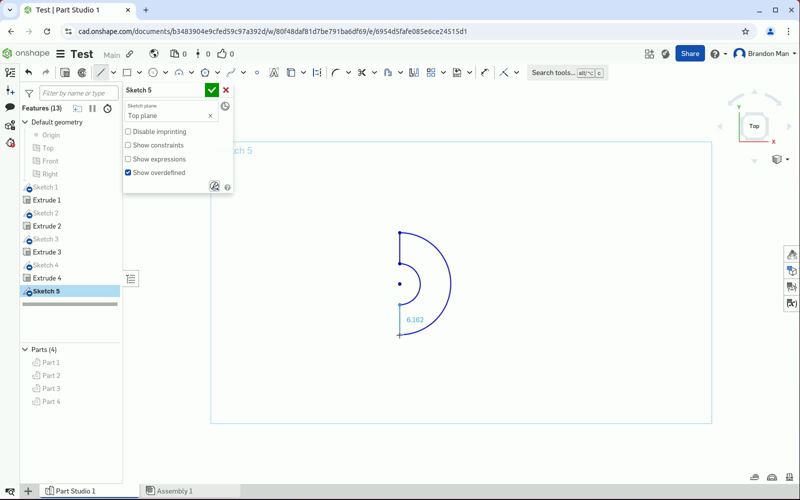
click(399, 334)
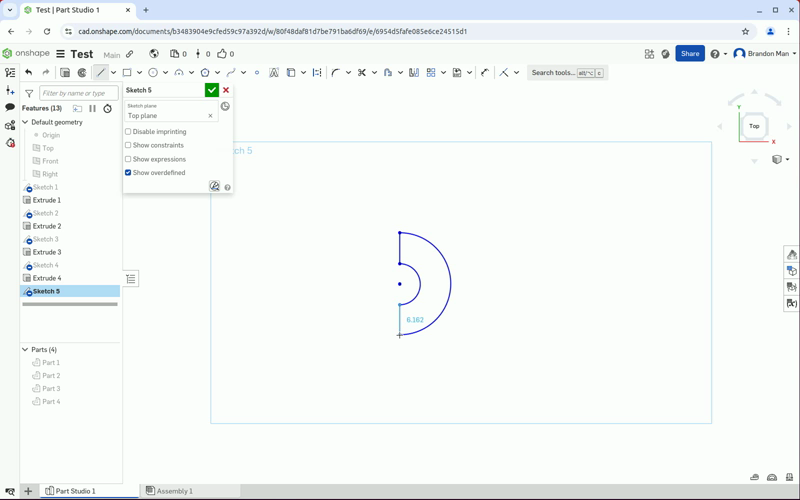
key(esc)
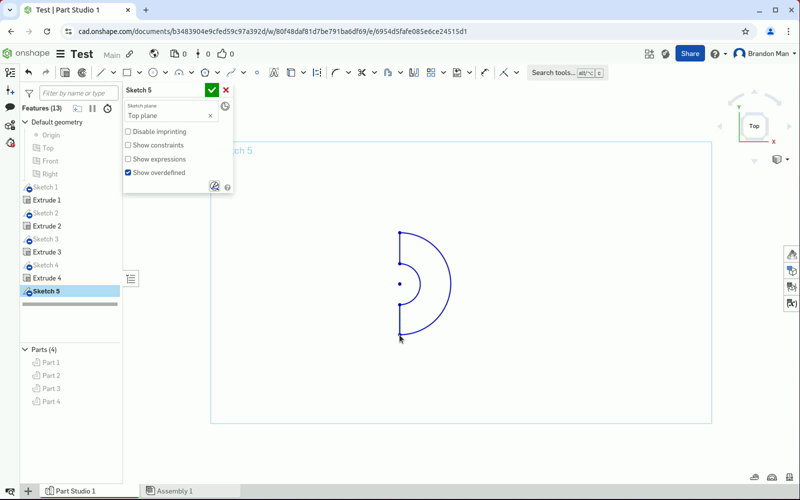
mouse_move(444, 270)
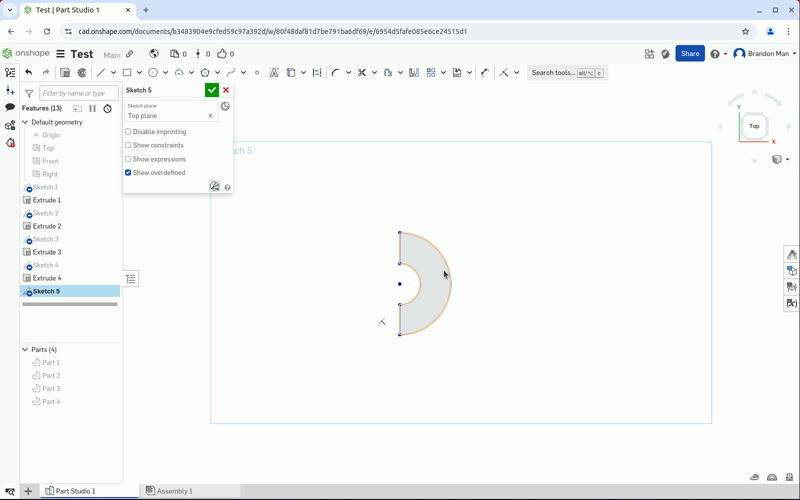
scroll(6)
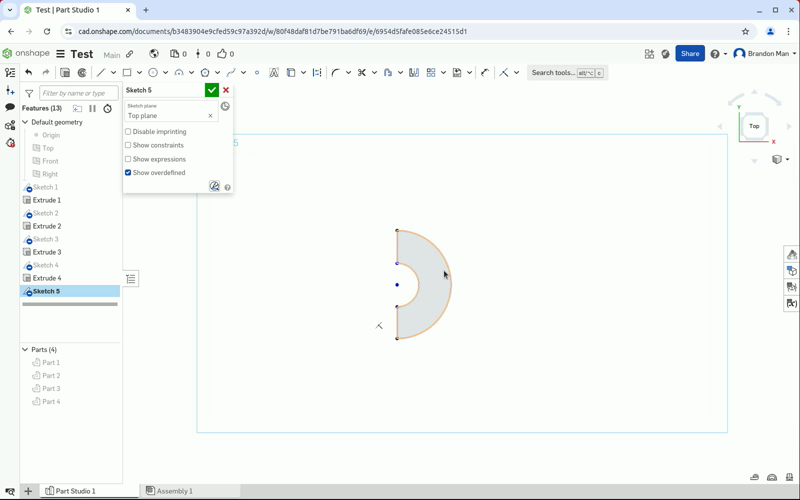
scroll(6)
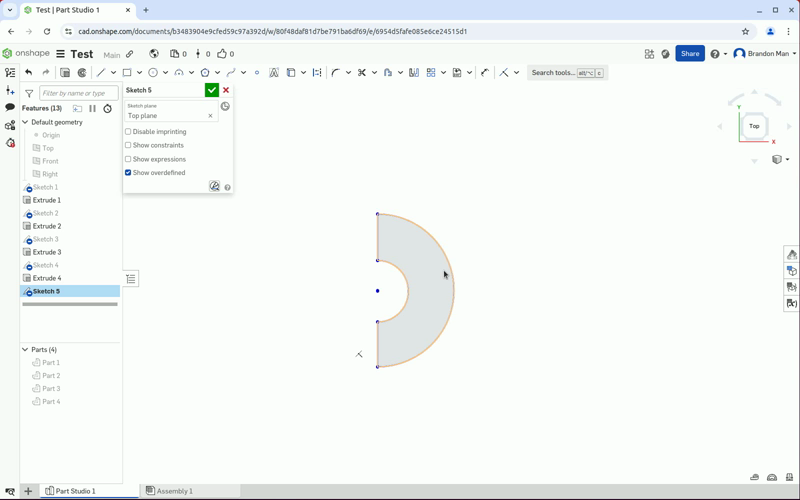
scroll(6)
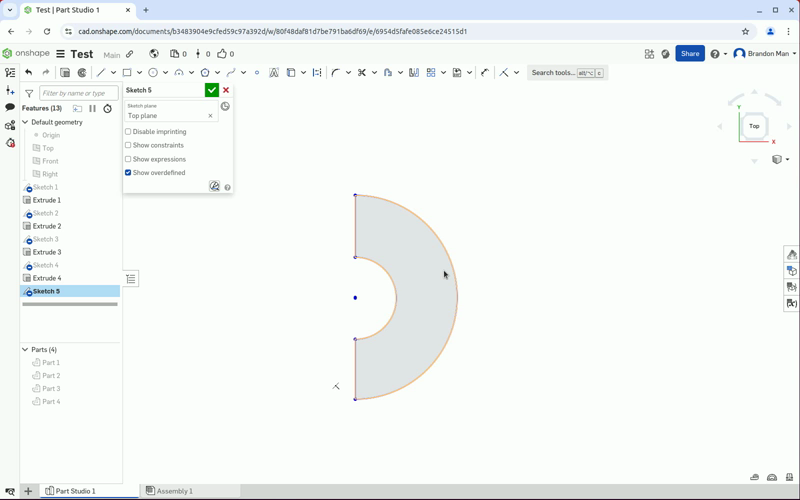
scroll(6)
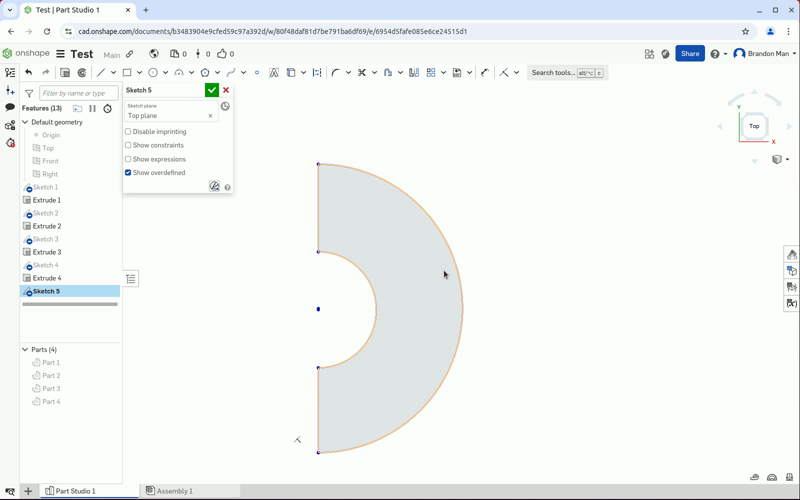
scroll(6)
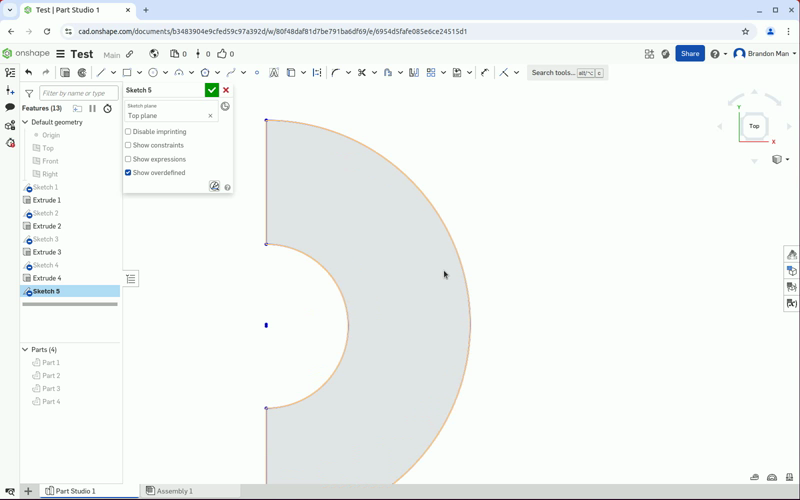
scroll(6)
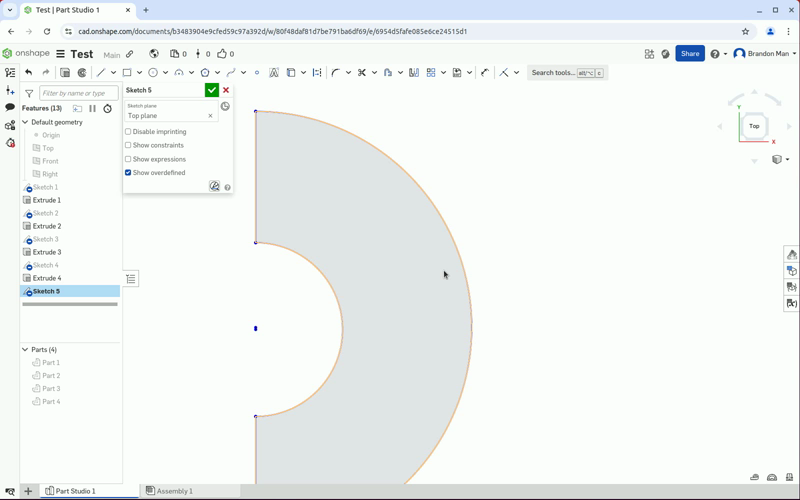
scroll(6)
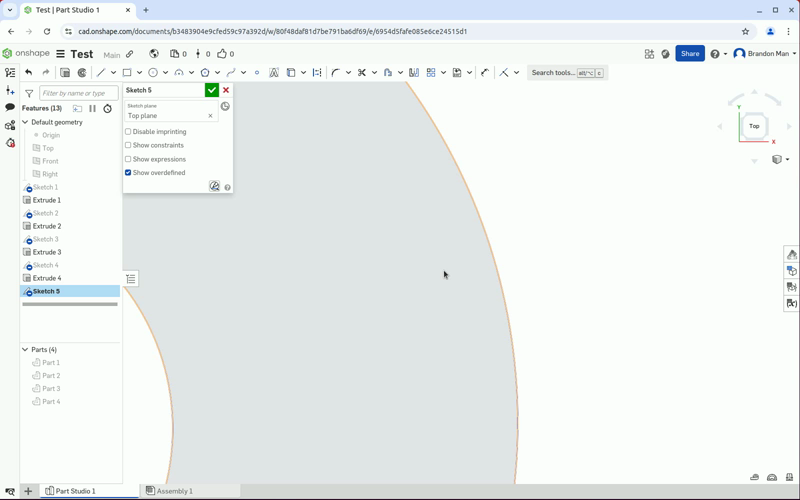
click(444, 270)
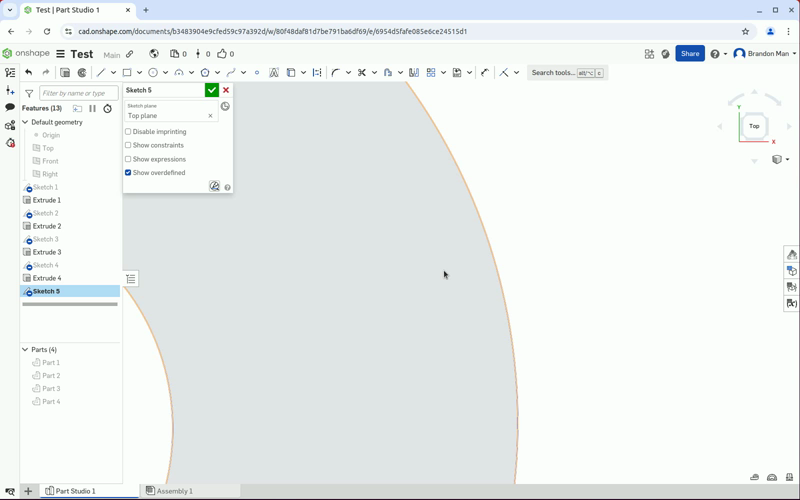
scroll(-6)
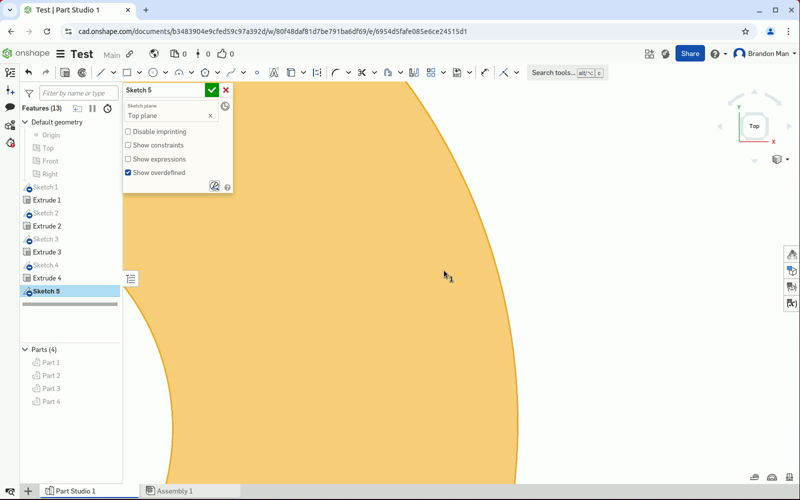
scroll(-6)
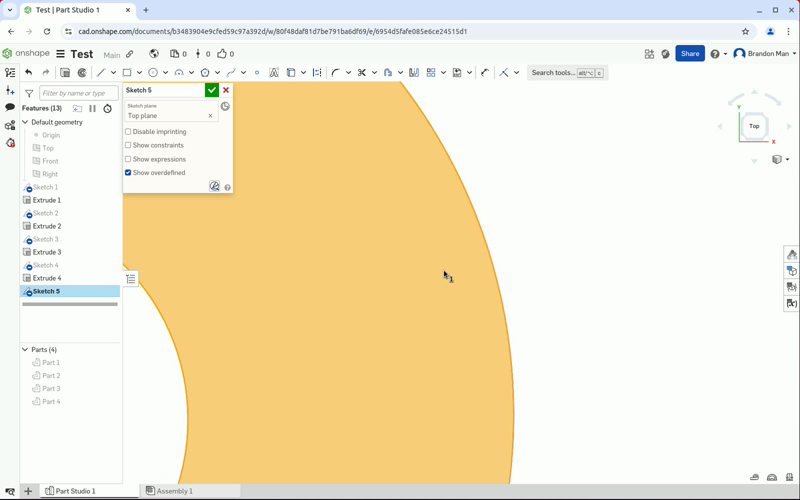
scroll(-6)
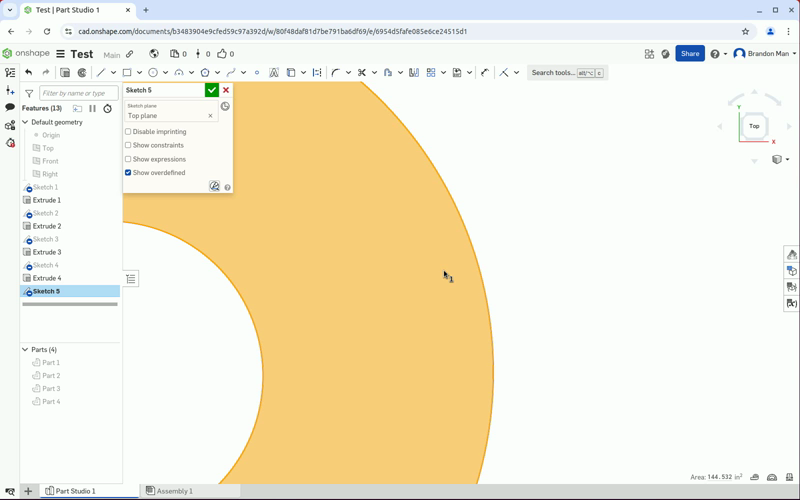
scroll(-6)
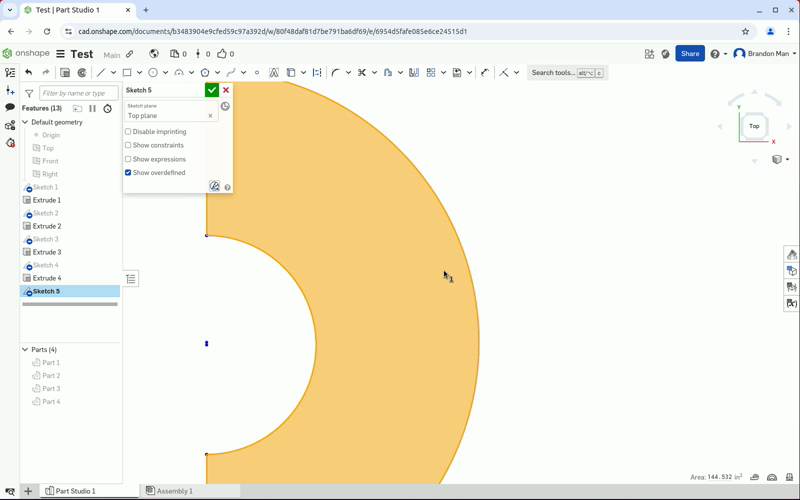
scroll(-6)
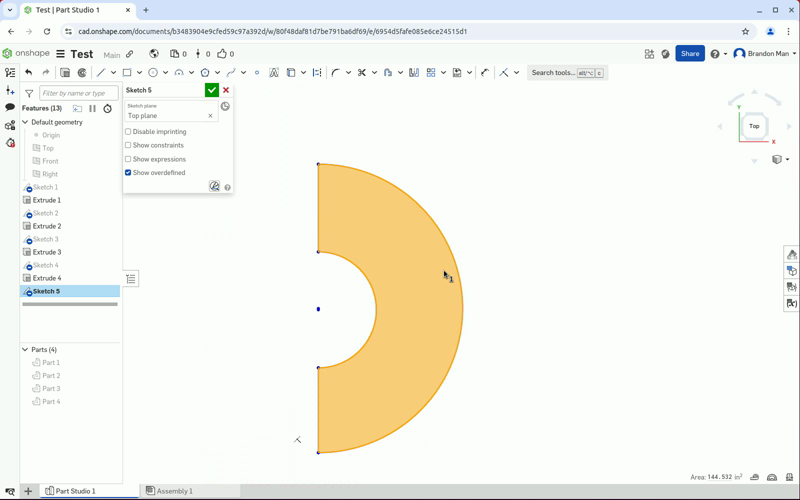
scroll(-6)
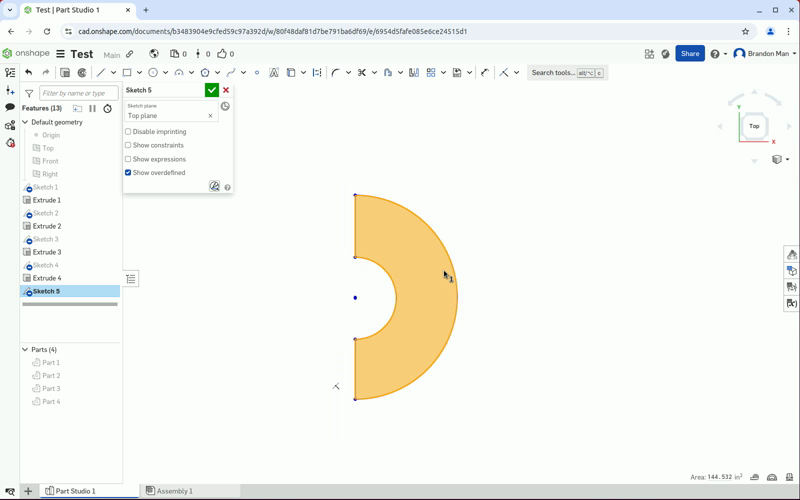
scroll(-6)
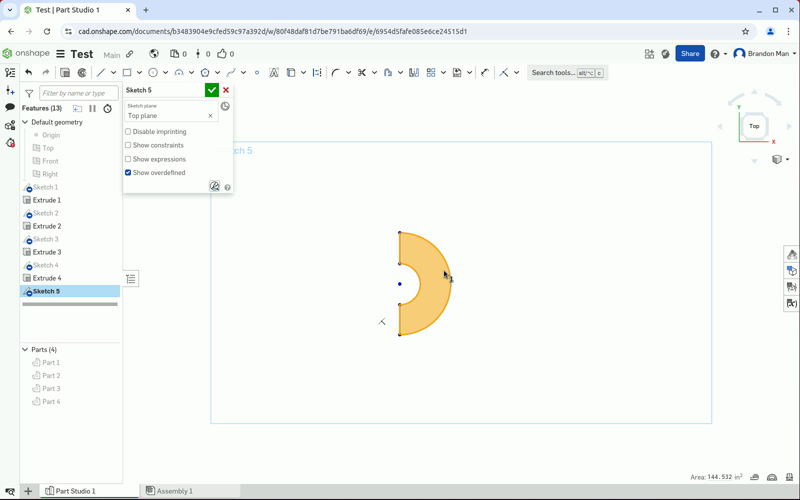
mouse_move(73, 352)
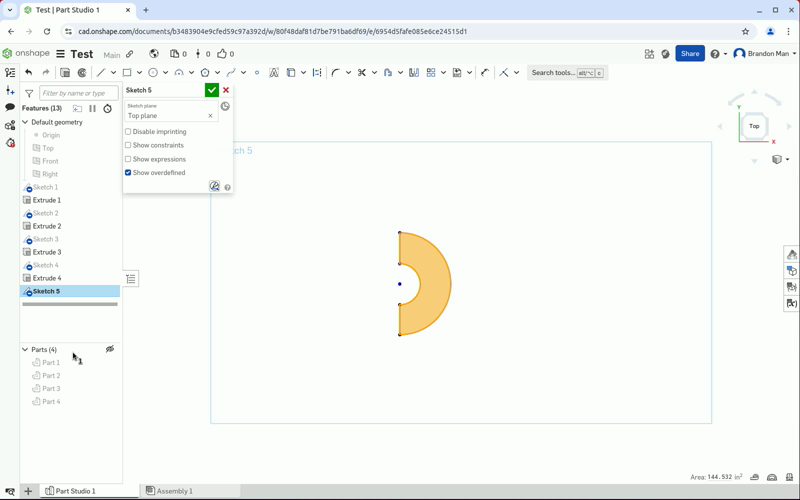
key(shift+y)
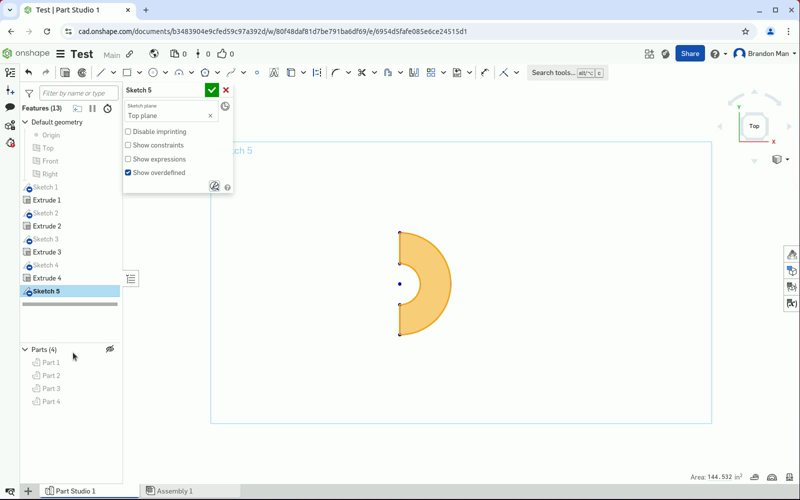
key(shift+e)
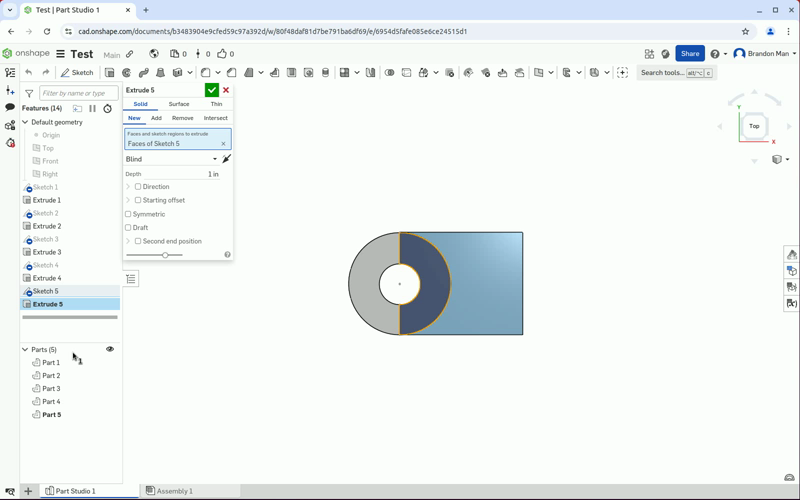
mouse_move(143, 106)
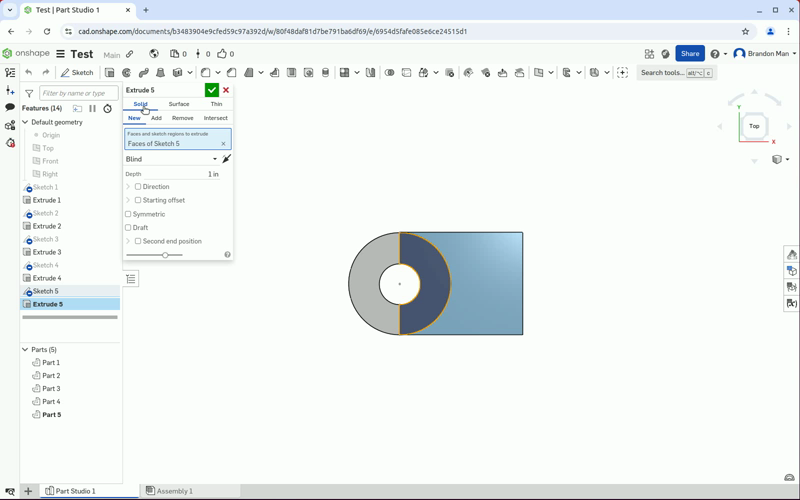
click(143, 106)
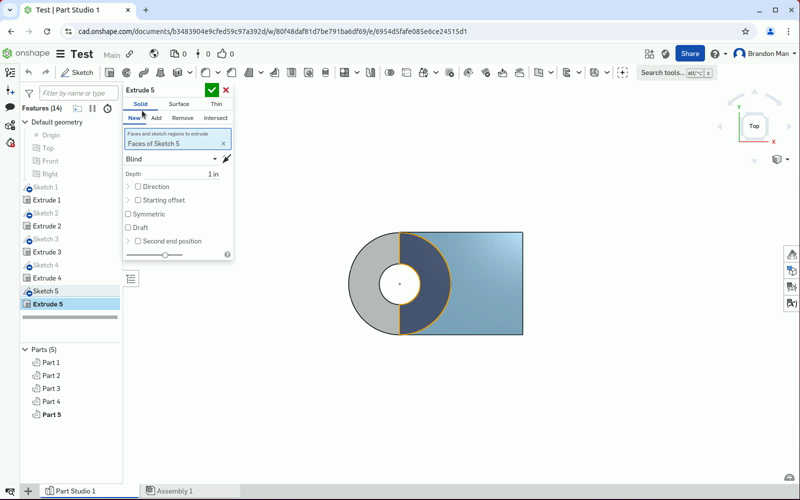
mouse_move(137, 120)
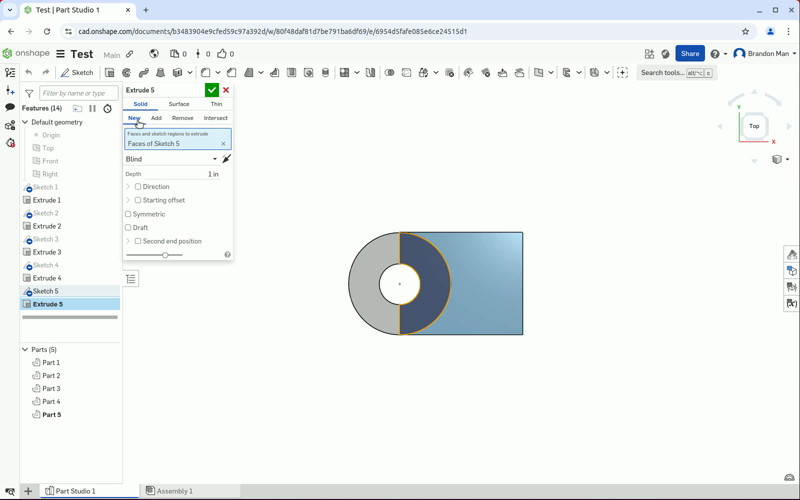
click(137, 120)
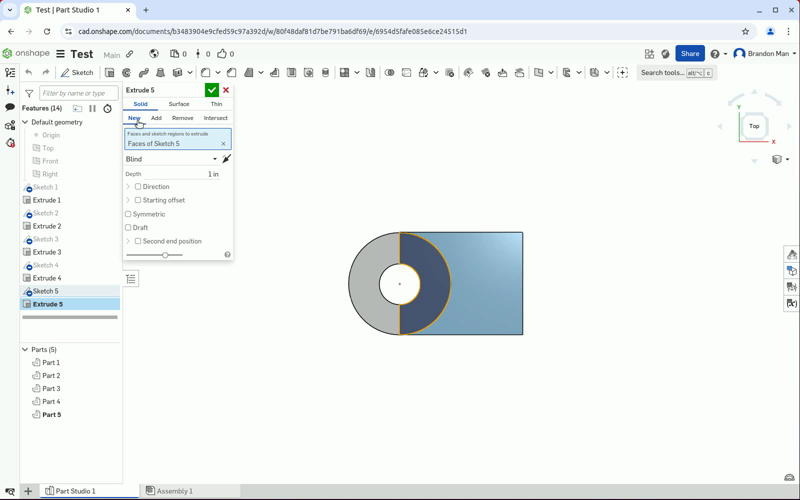
key(tab, 4)
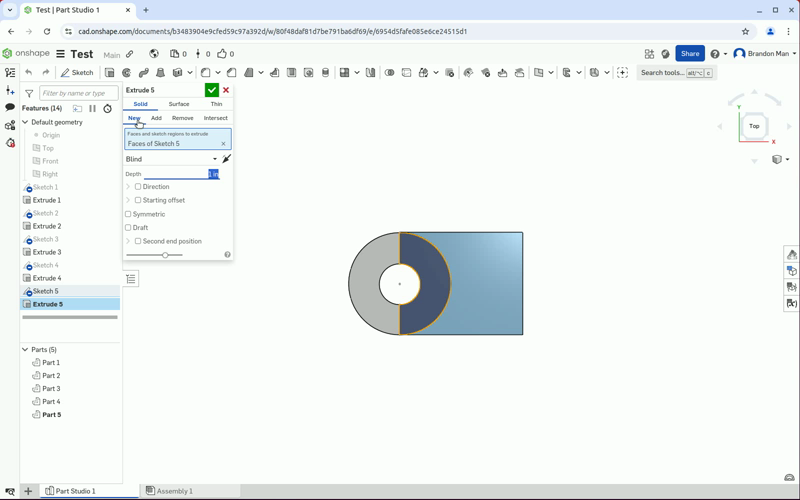
text(16.85)
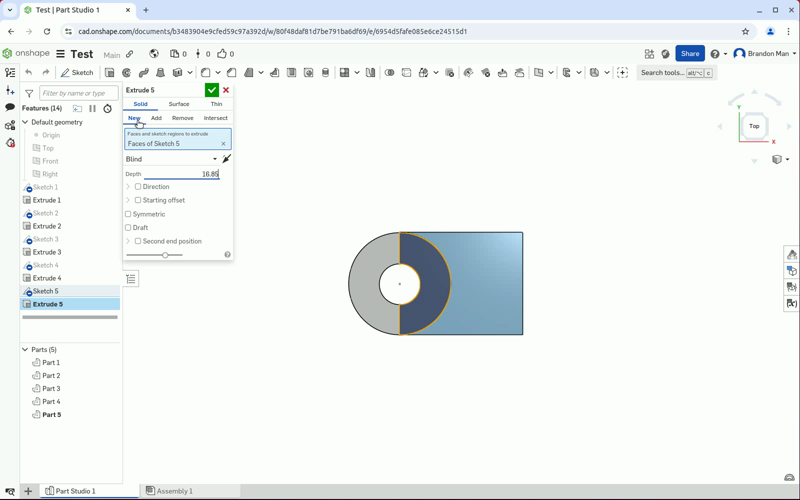
key(enter)
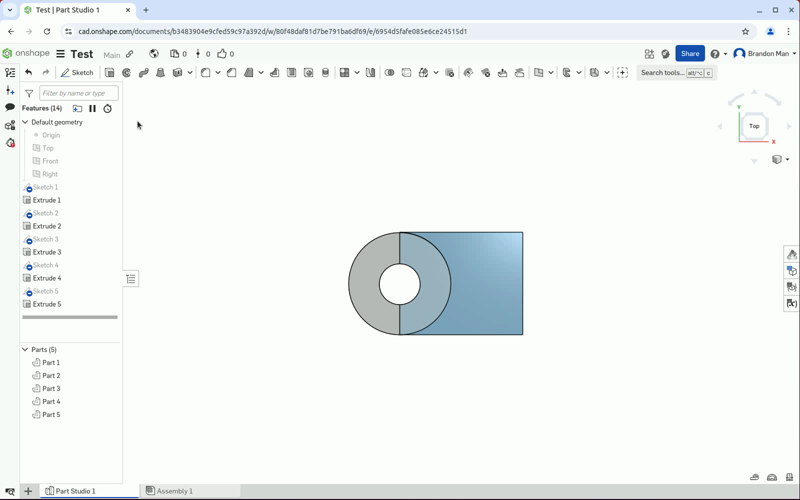
key(shift+h)
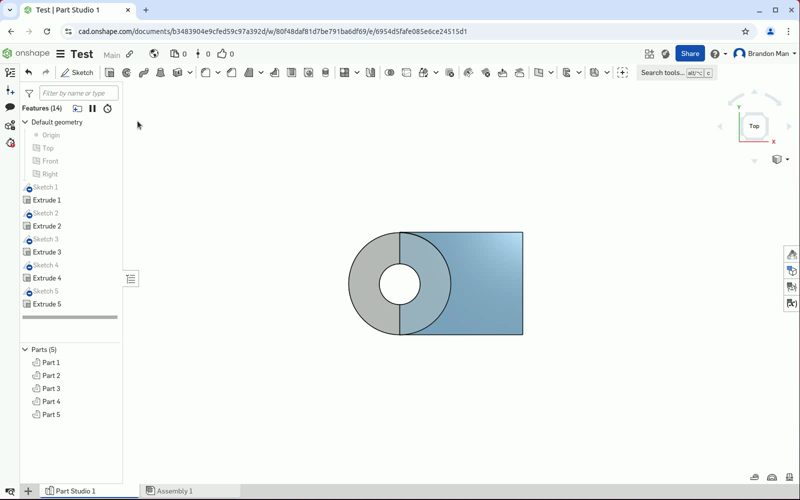
key(shift+h)
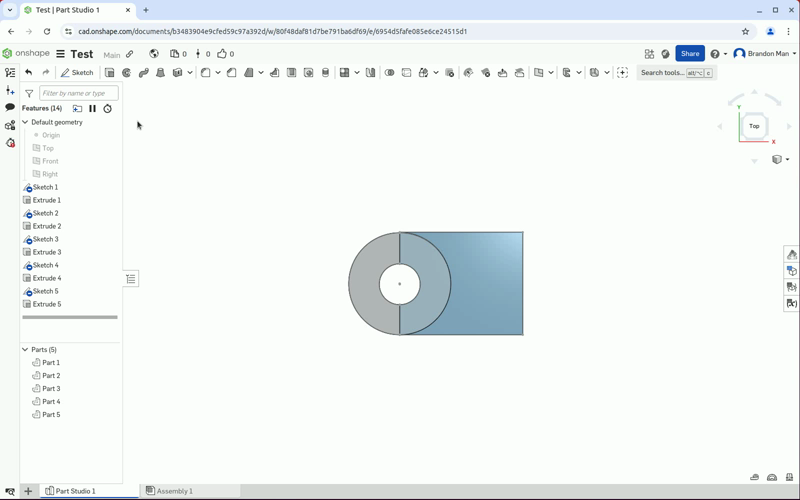
key(shift+7)
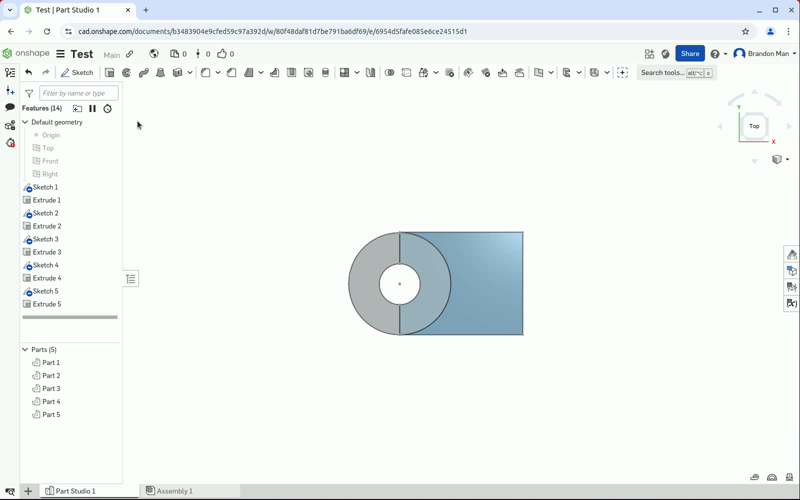
key(up, 3)
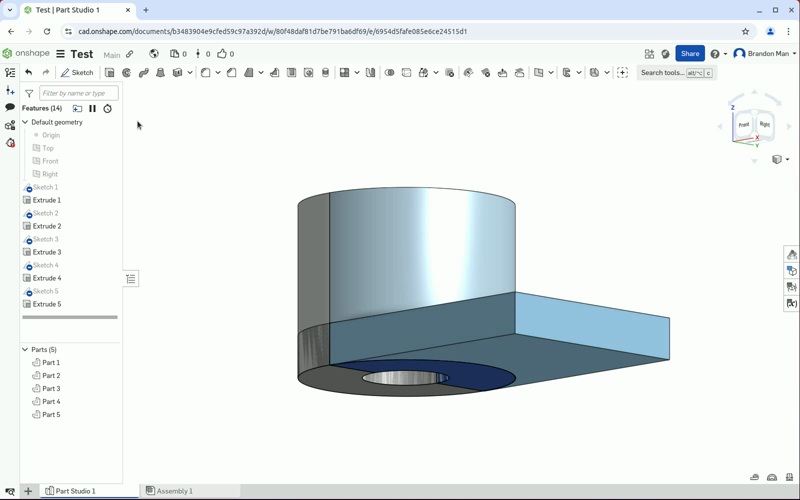
key(left, 3)
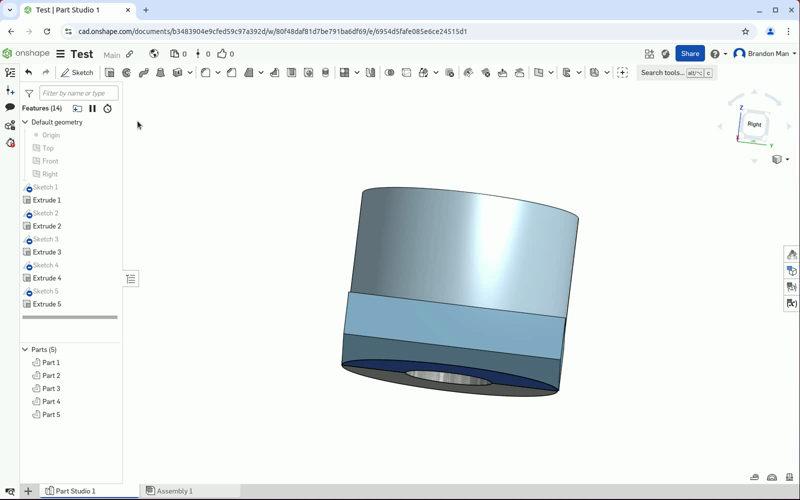
key(right, 3)
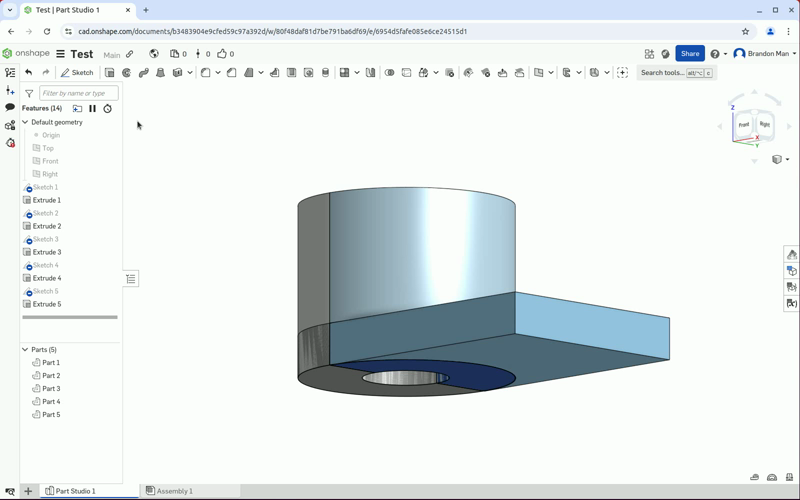
key(down, 3)
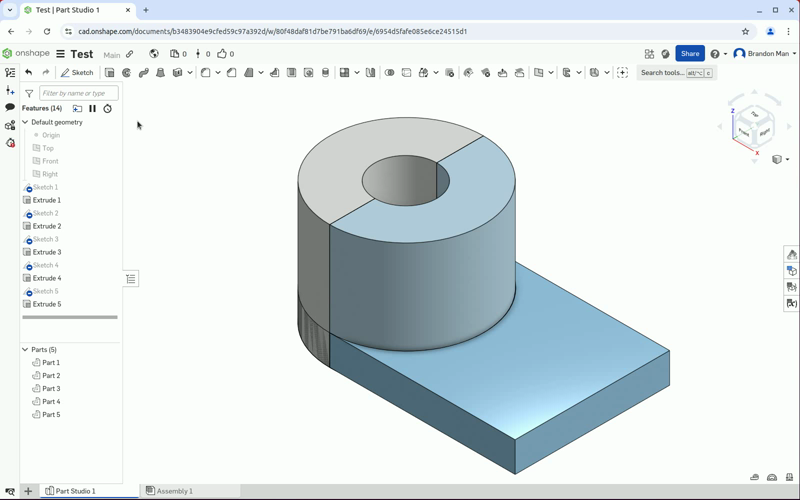
mouse_move(73, 189)
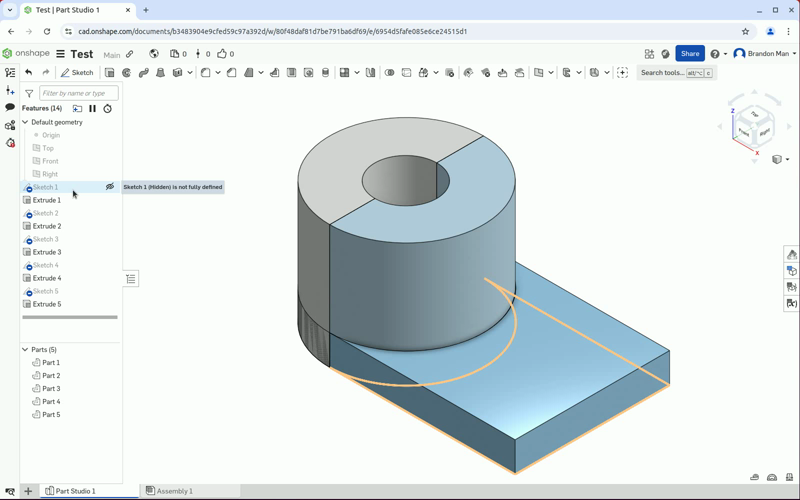
click(73, 189)